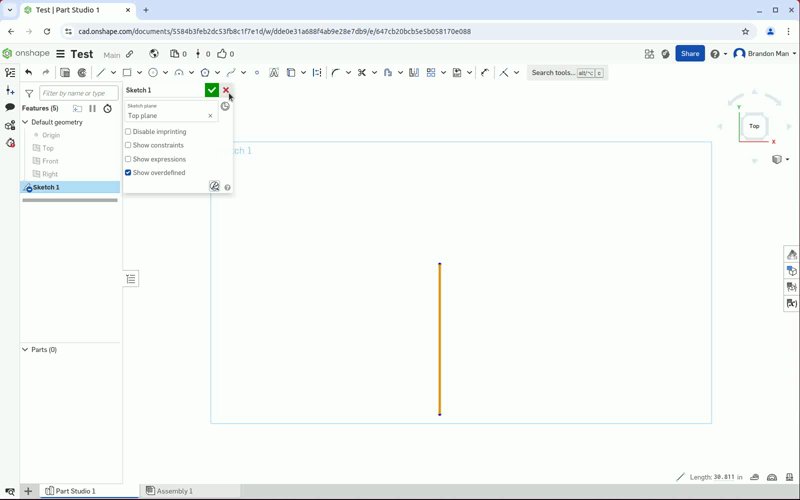
key(shift+h)
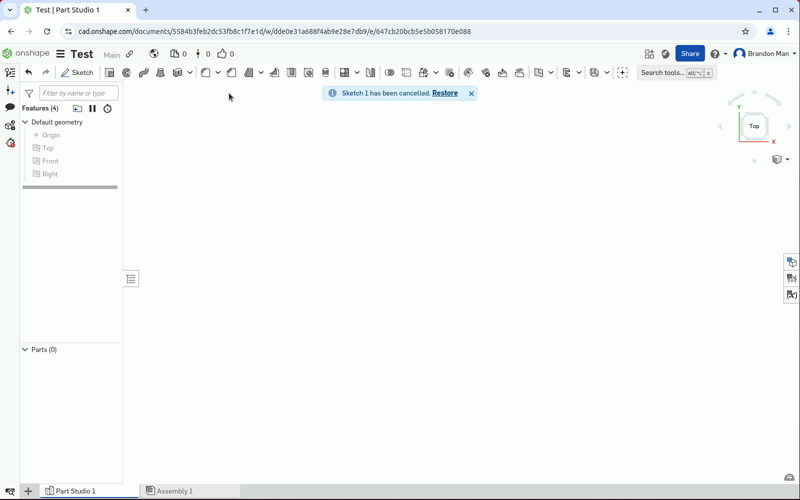
mouse_move(73, 352)
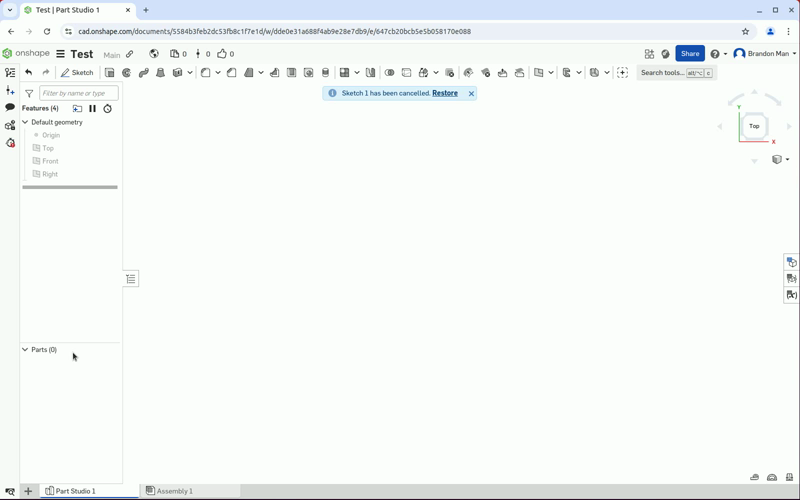
key(y)
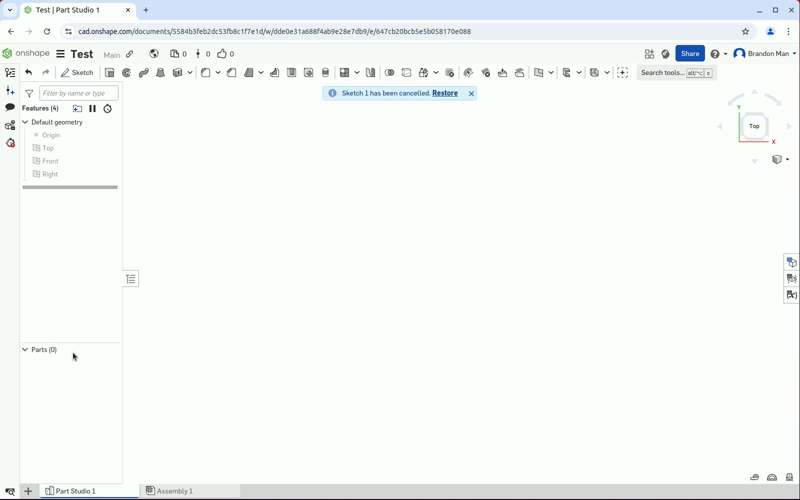
key(shift+p)
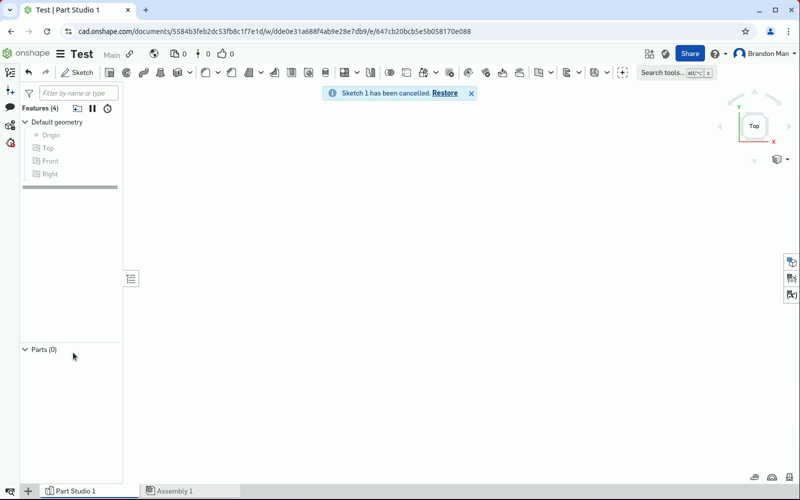
key(space)
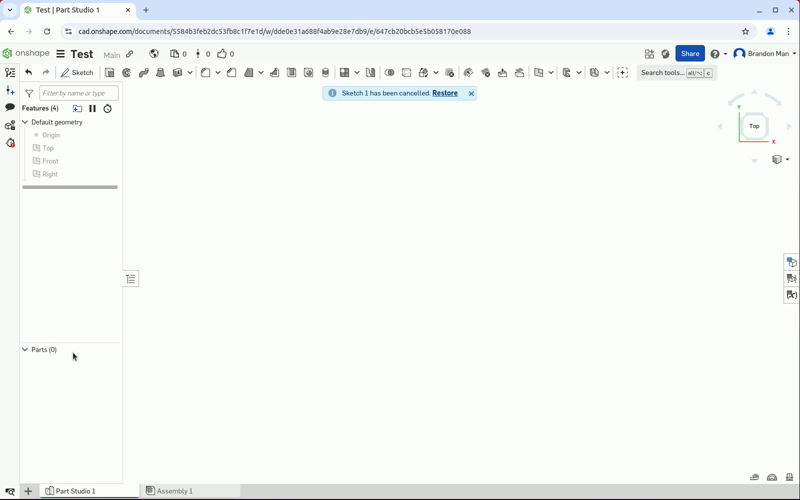
key_down(shift)
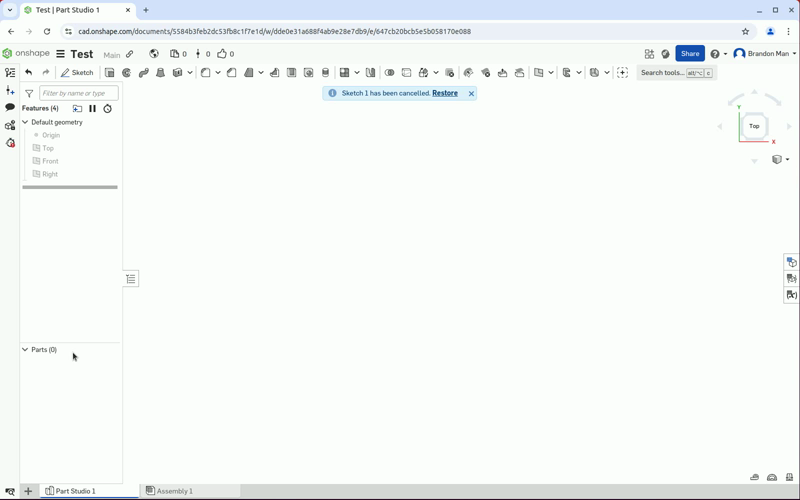
key(up)
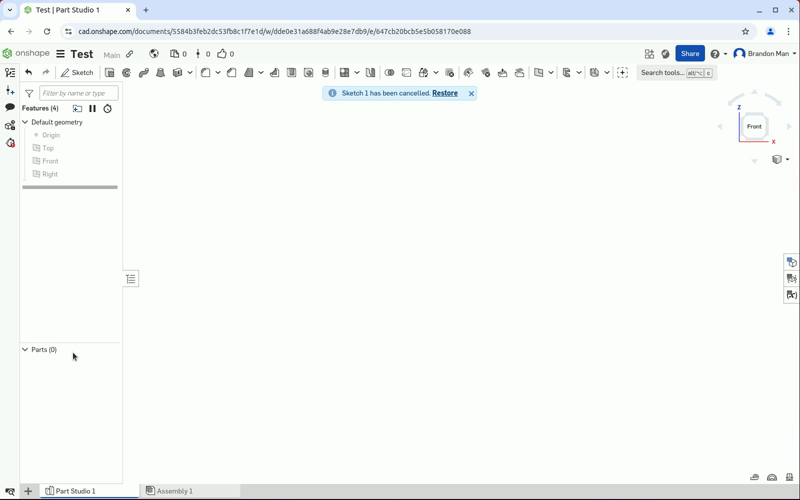
key_up(shift)
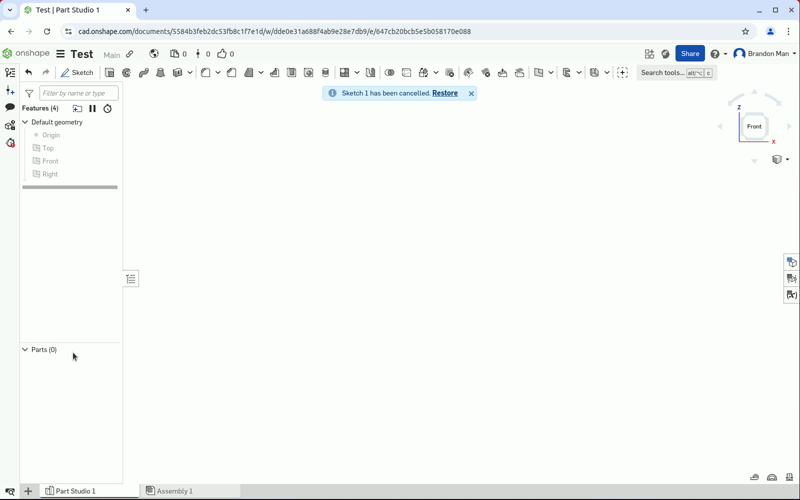
mouse_move(73, 352)
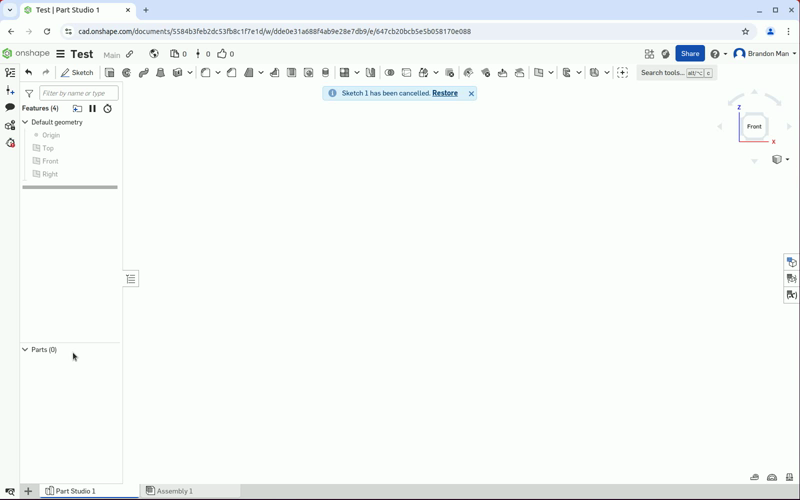
key(shift+y)
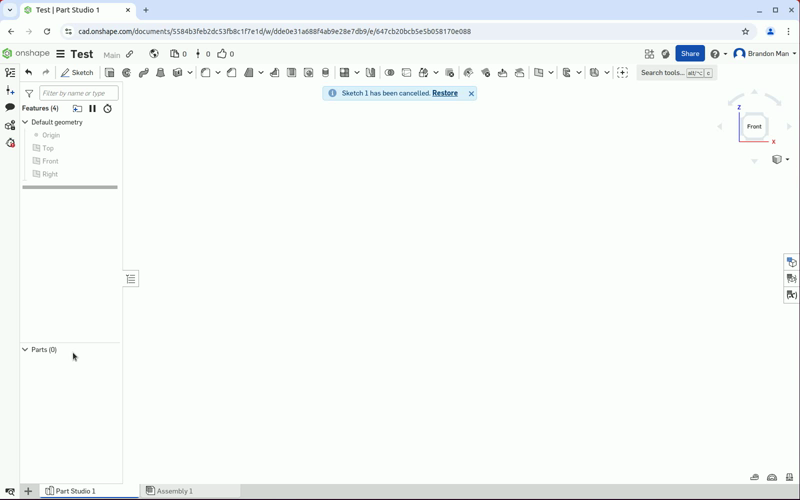
key(shift+s)
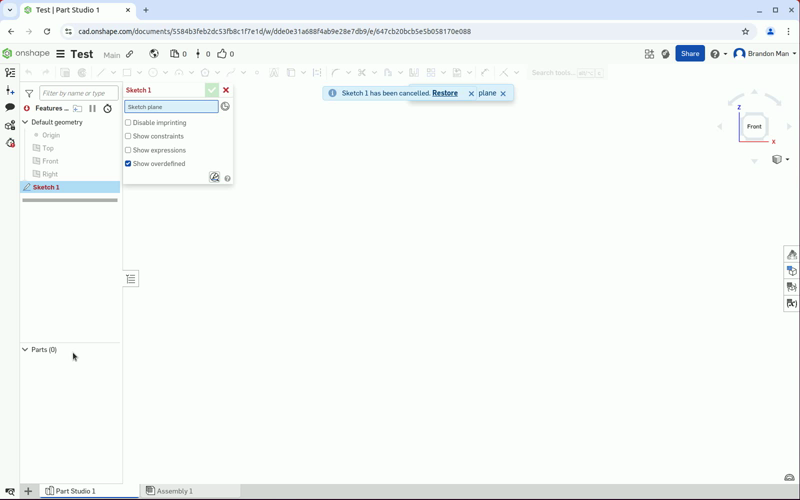
mouse_move(73, 163)
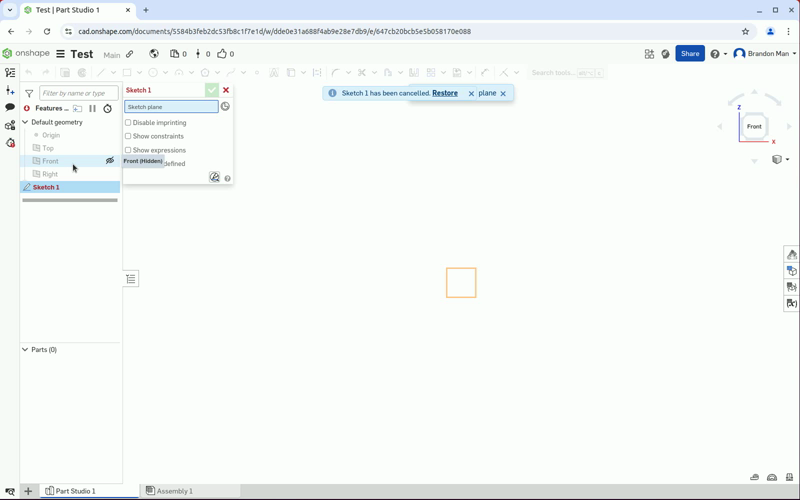
click(73, 163)
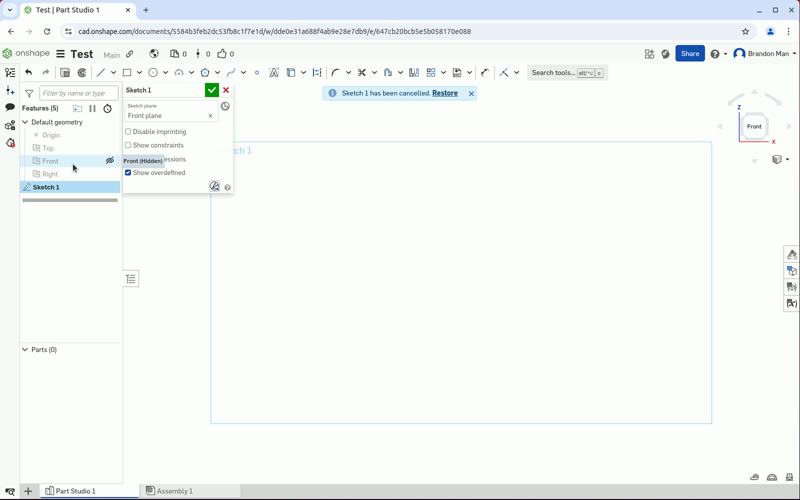
mouse_move(73, 352)
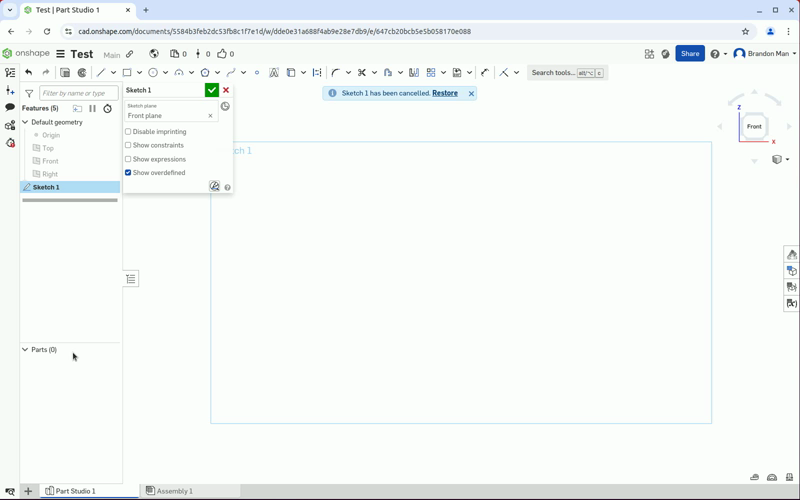
key(y)
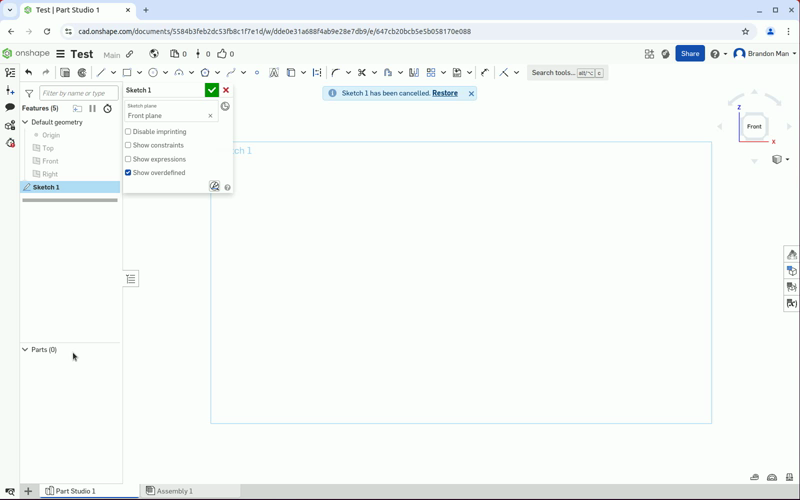
key(a)
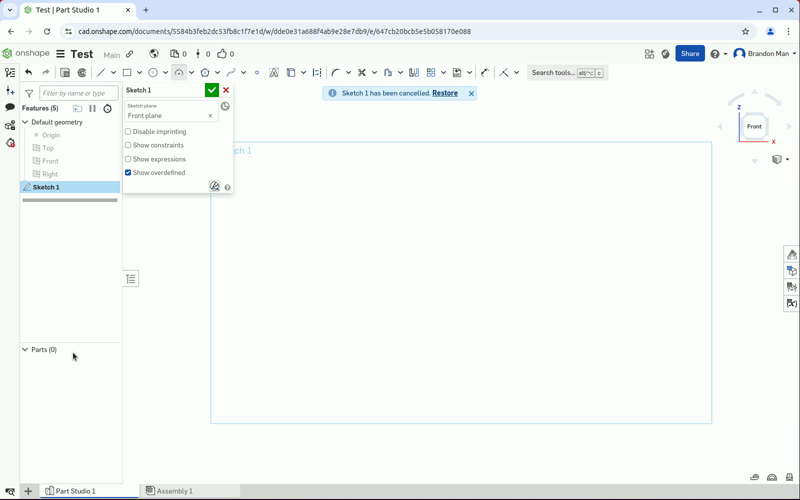
key_down(shift)
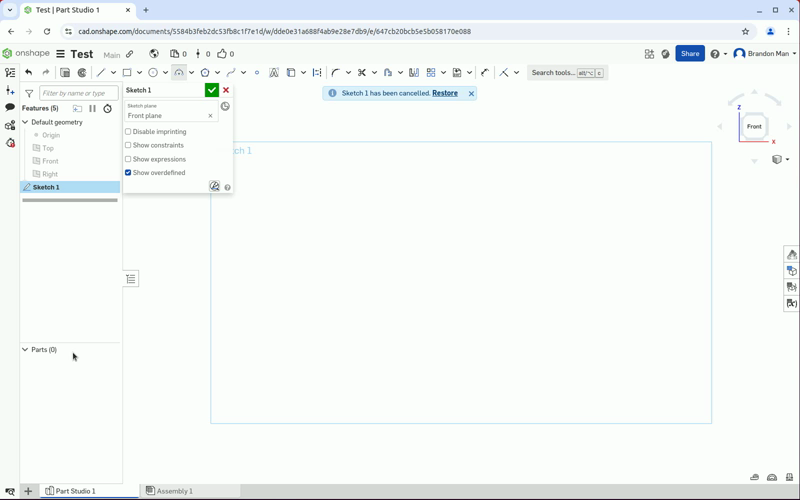
mouse_move(365, 316)
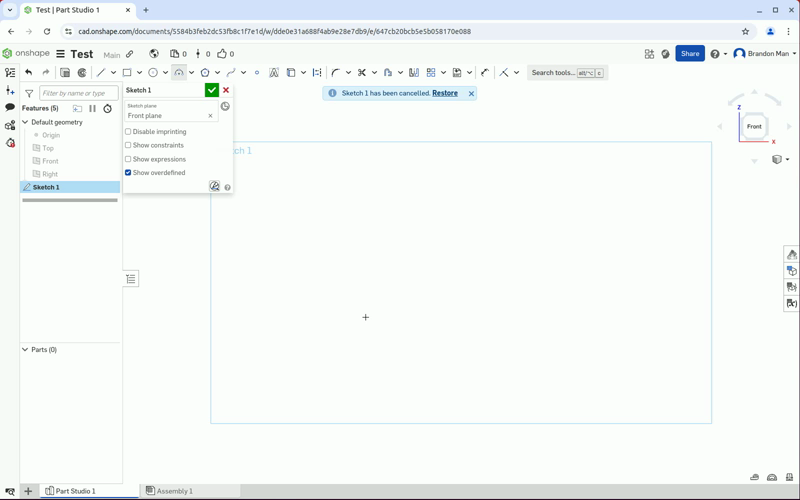
click(365, 316)
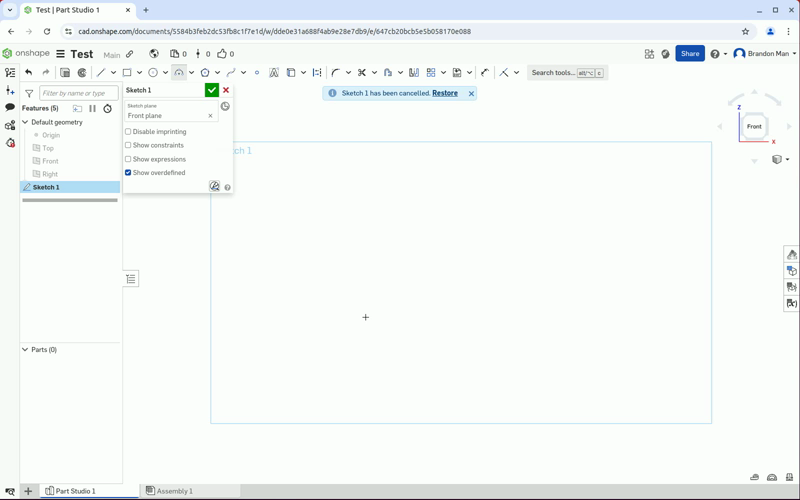
key_up(shift)
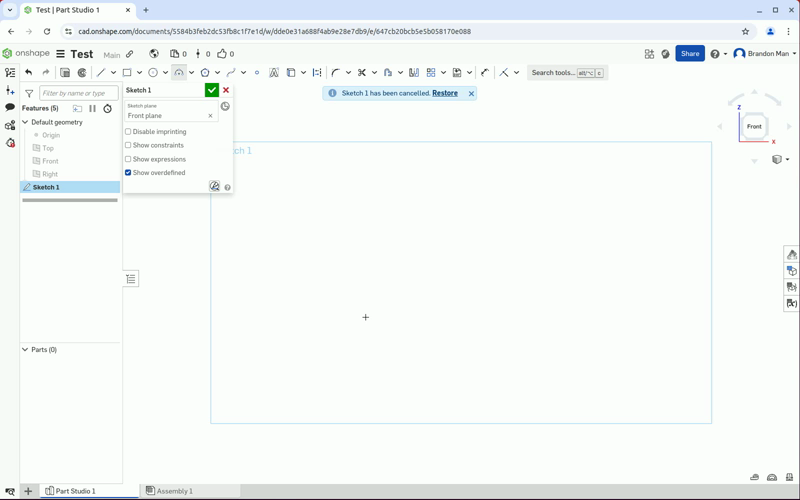
key_down(shift)
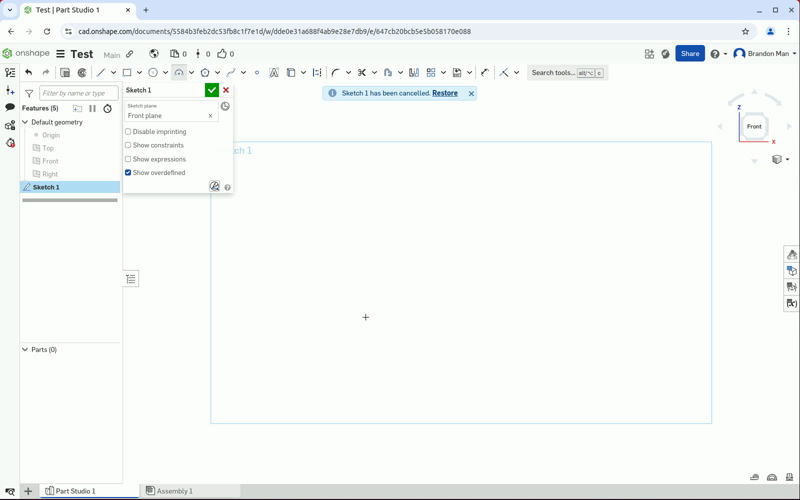
mouse_move(369, 321)
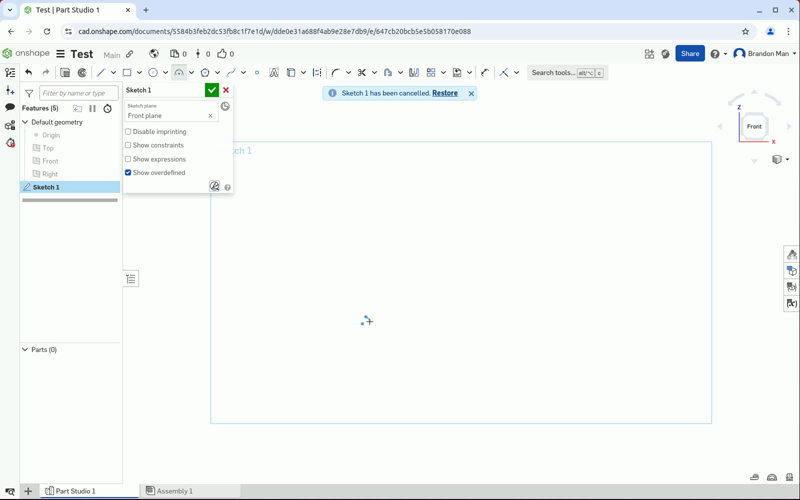
scroll(6)
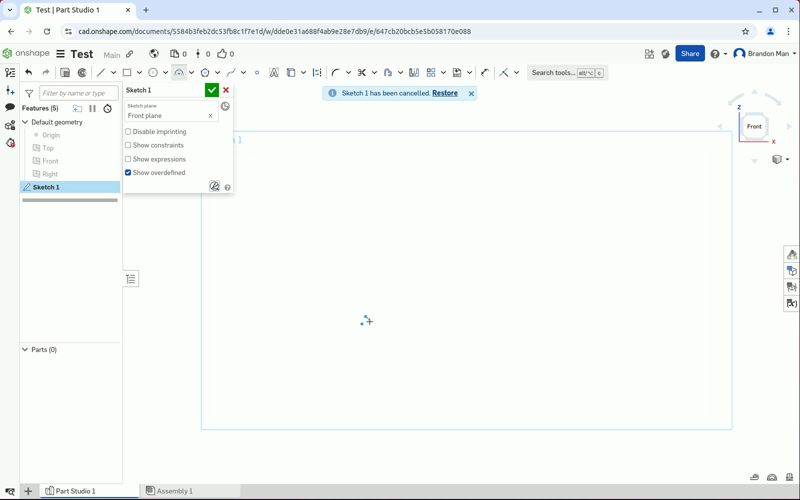
scroll(6)
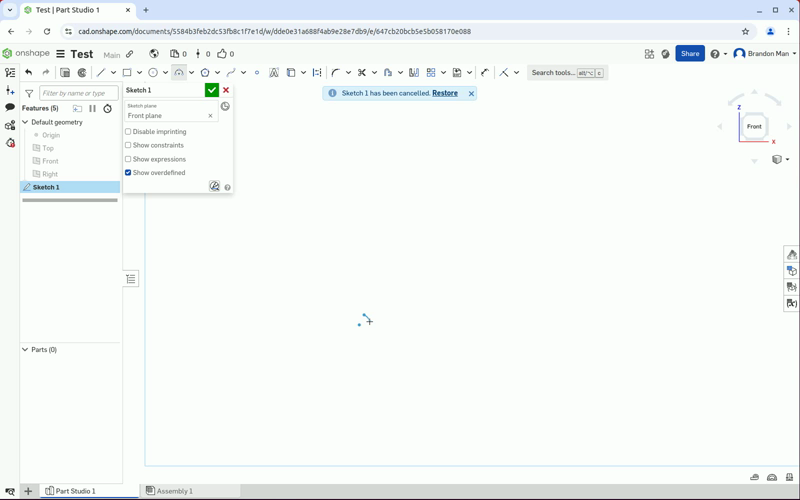
scroll(6)
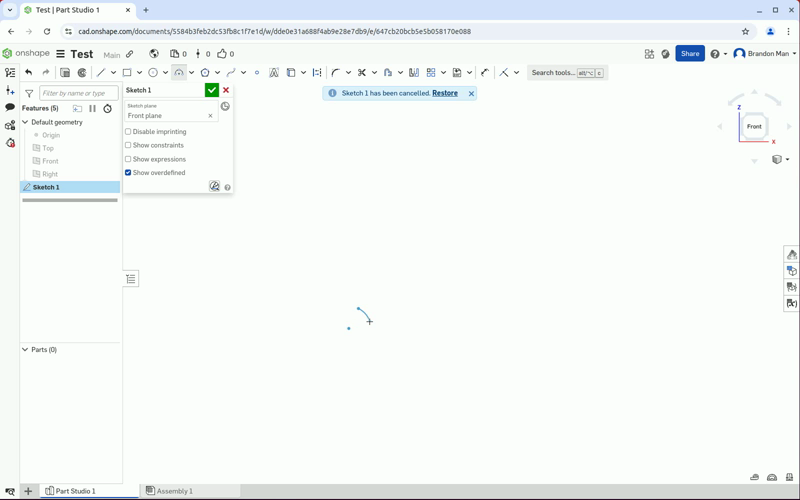
scroll(6)
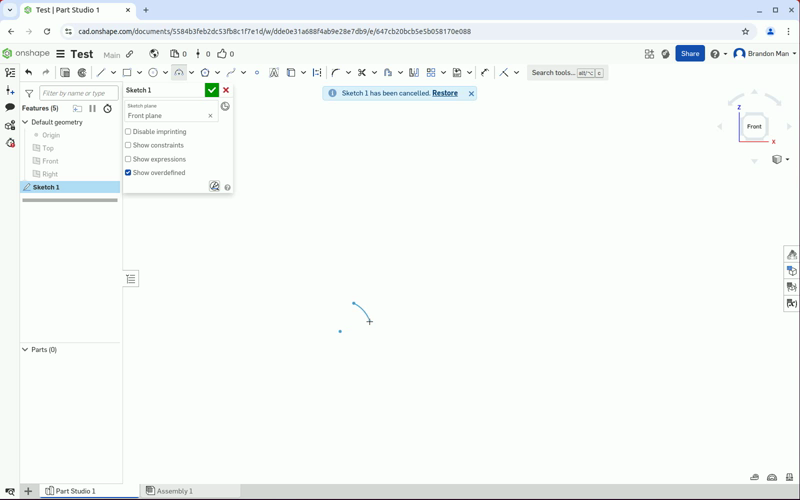
scroll(6)
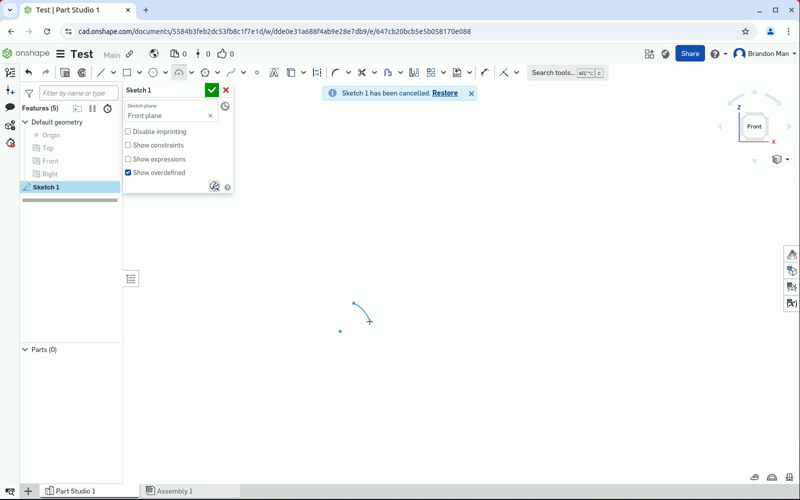
scroll(6)
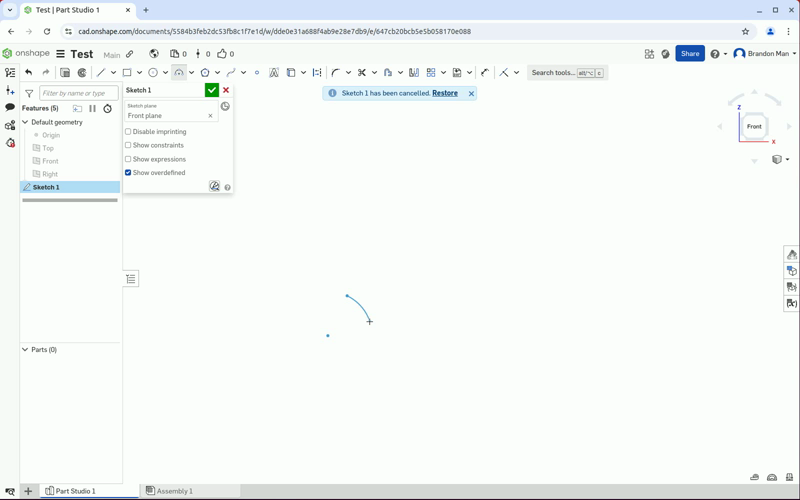
scroll(6)
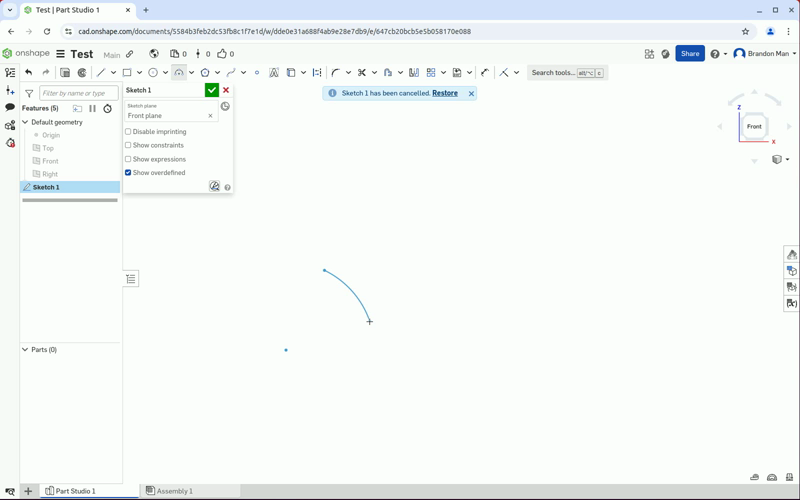
click(369, 321)
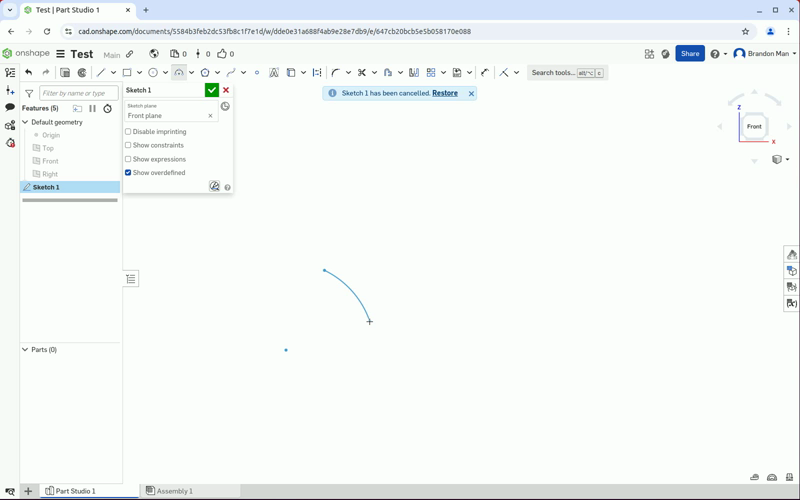
scroll(-6)
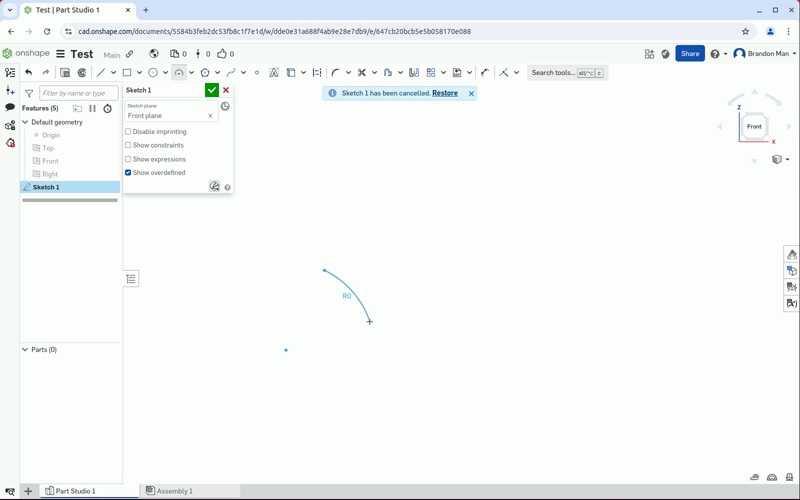
scroll(-6)
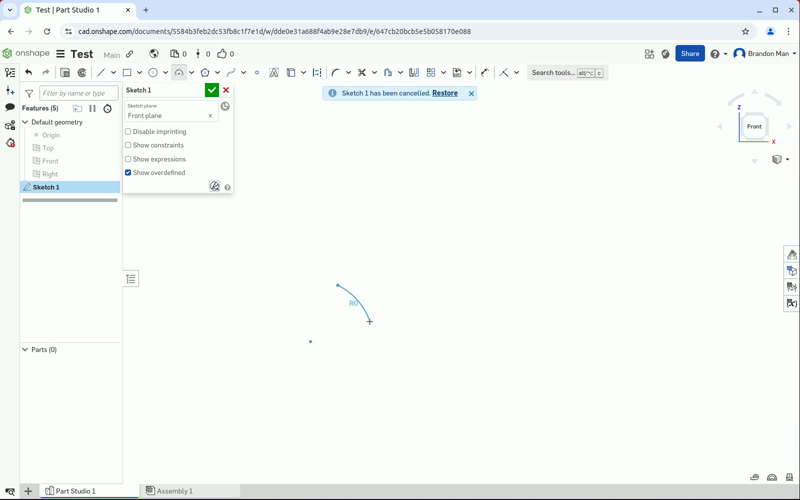
scroll(-6)
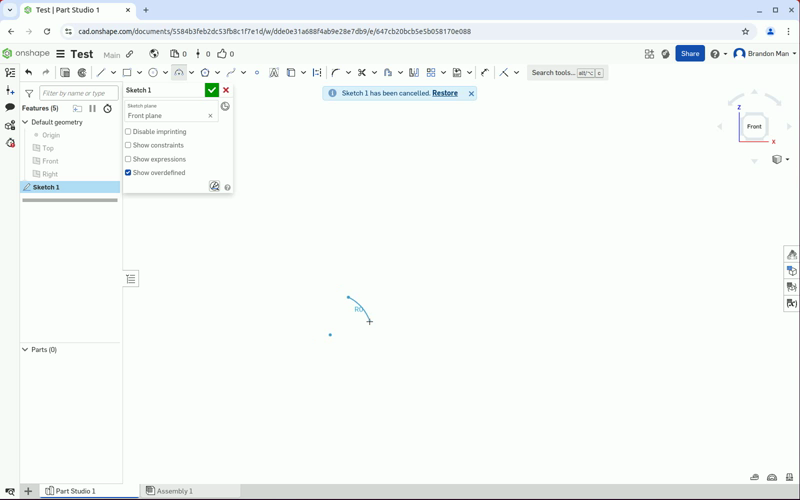
scroll(-6)
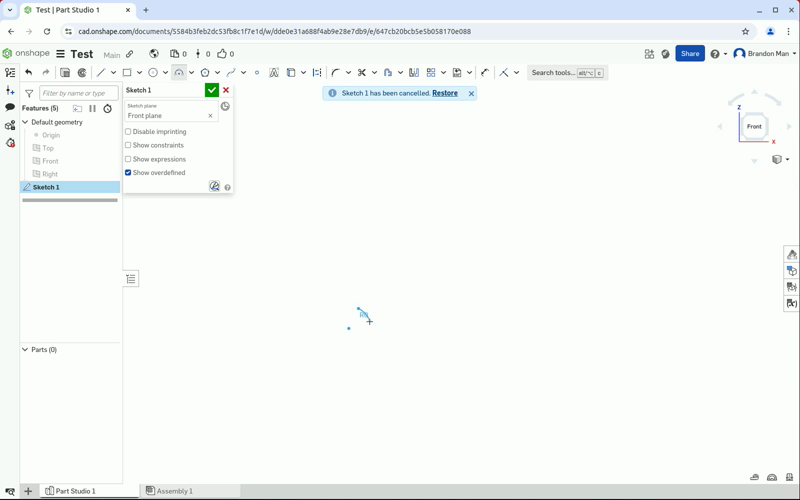
scroll(-6)
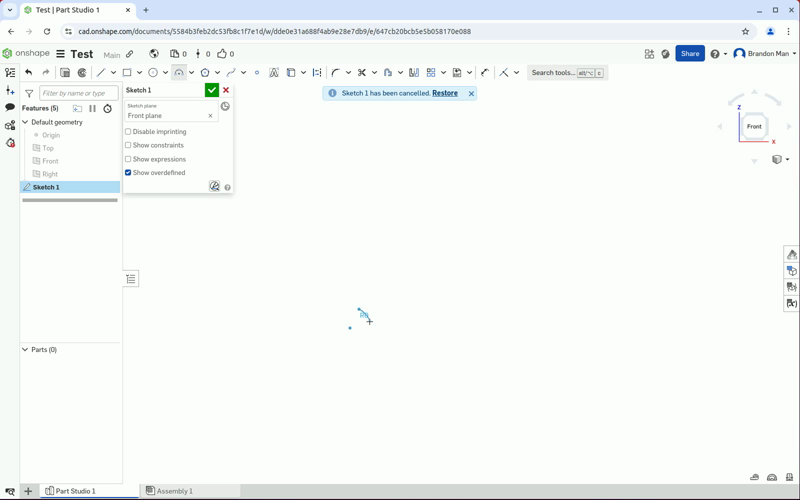
scroll(-6)
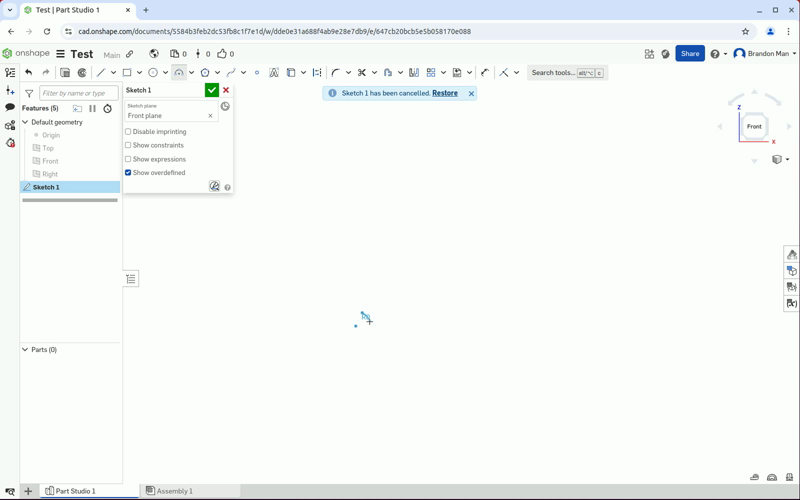
scroll(-6)
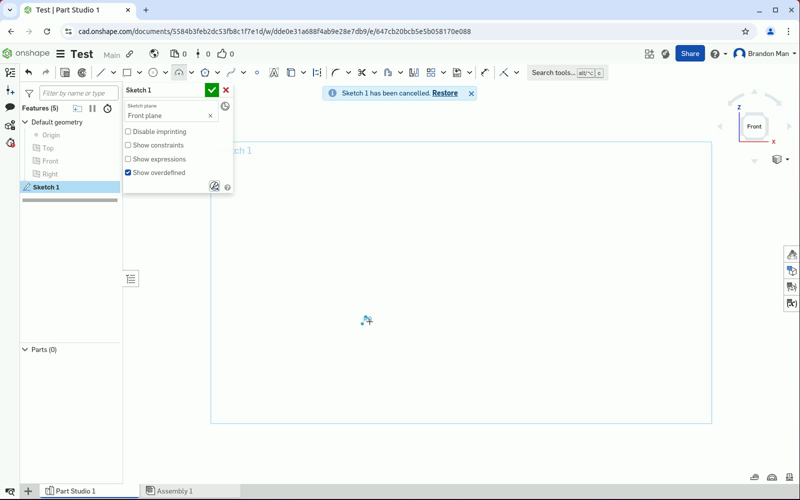
mouse_move(366, 319)
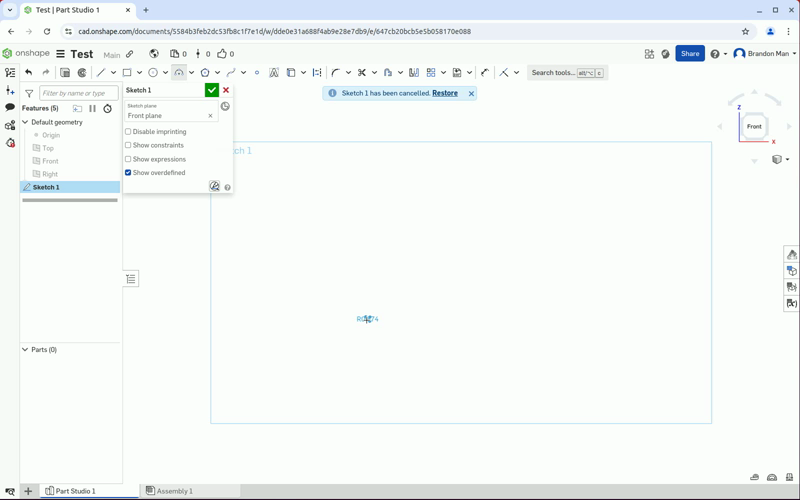
scroll(6)
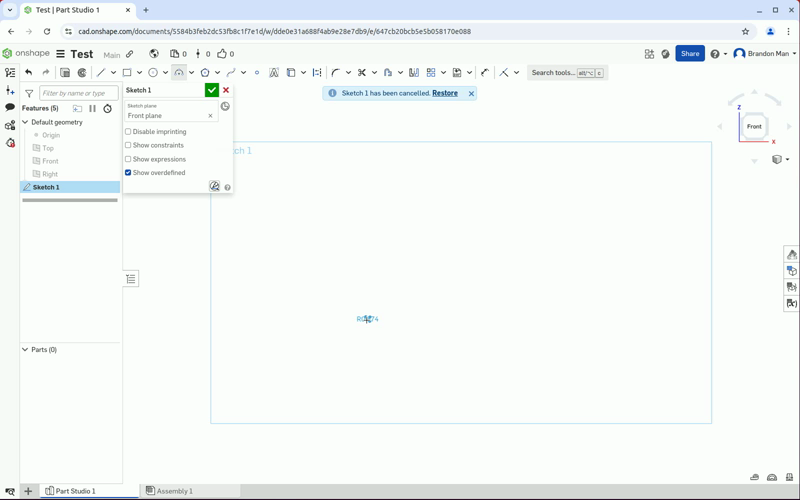
scroll(6)
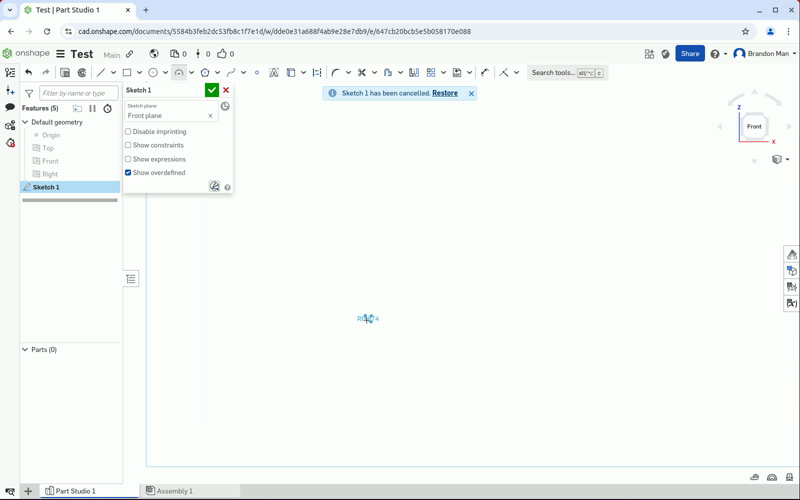
scroll(6)
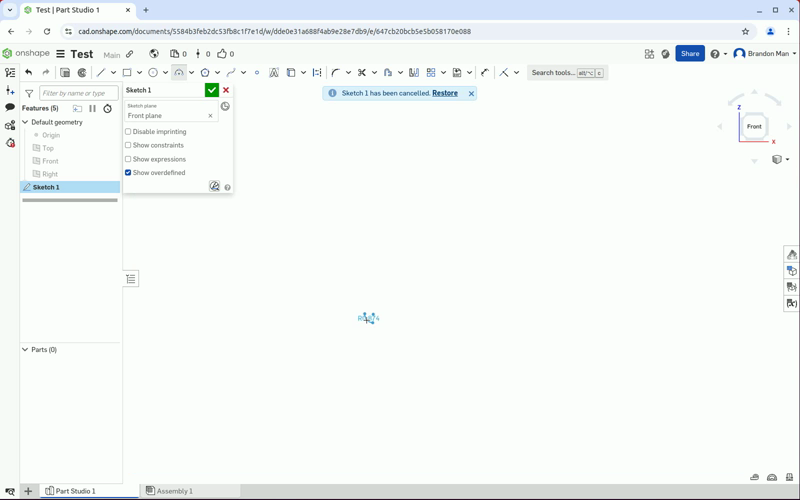
scroll(6)
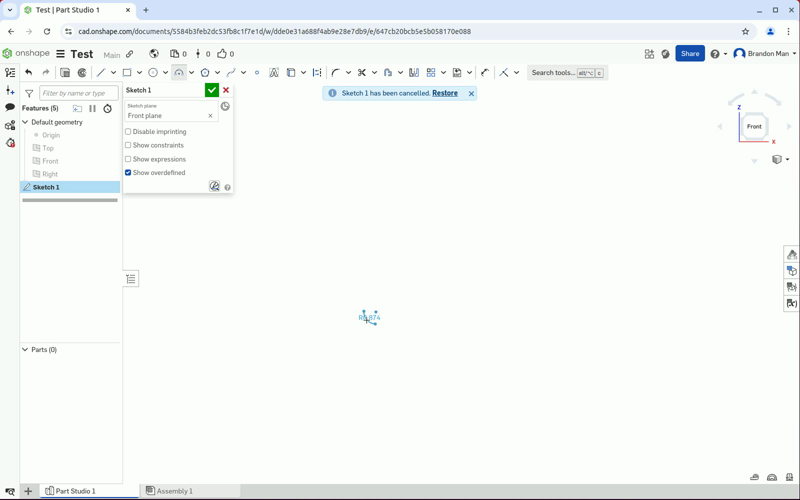
scroll(6)
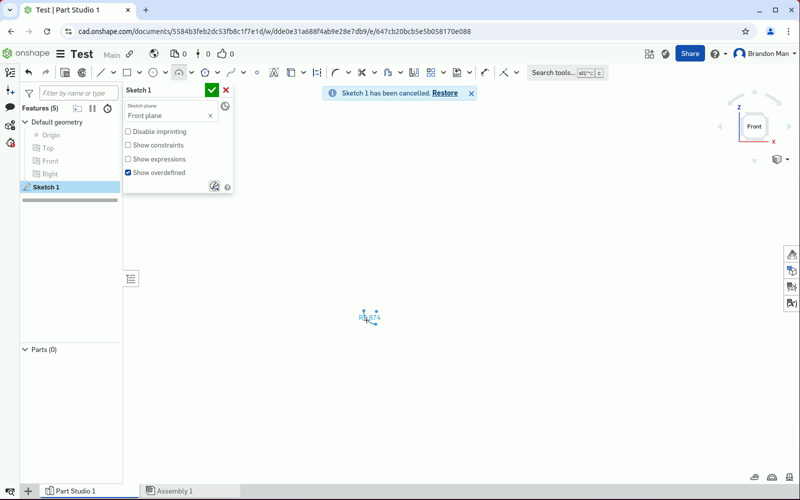
scroll(6)
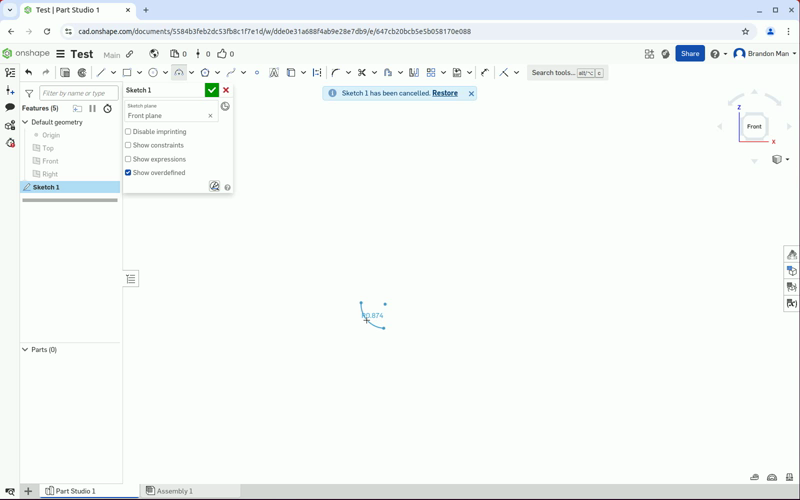
scroll(6)
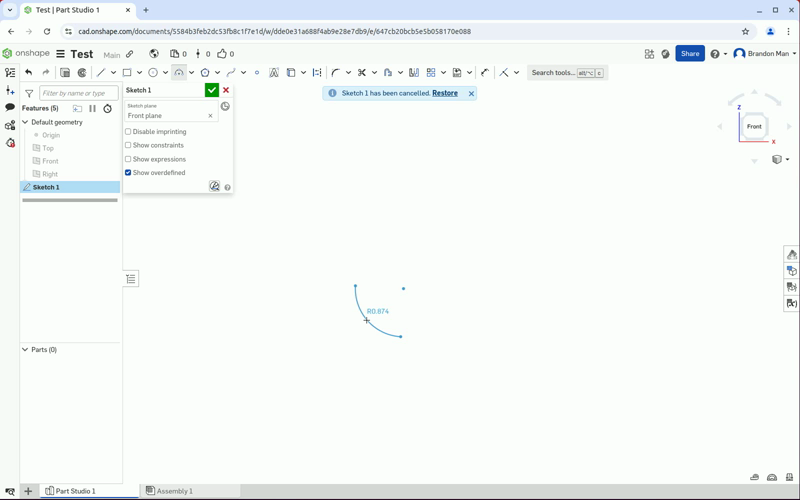
click(366, 319)
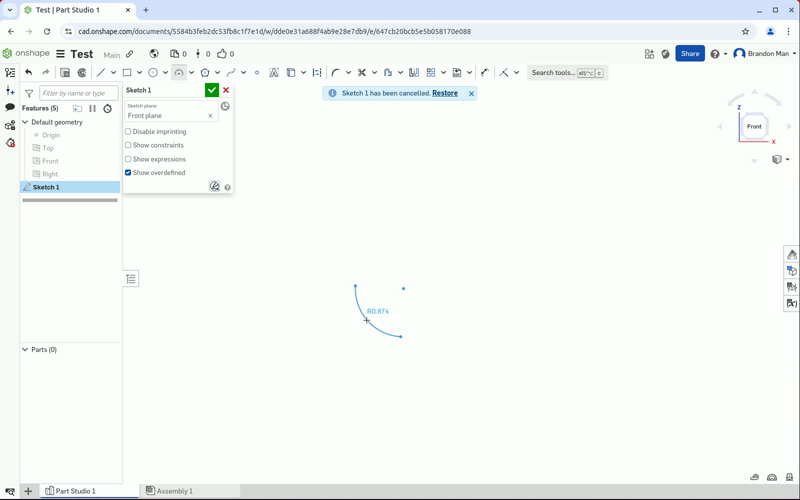
scroll(-6)
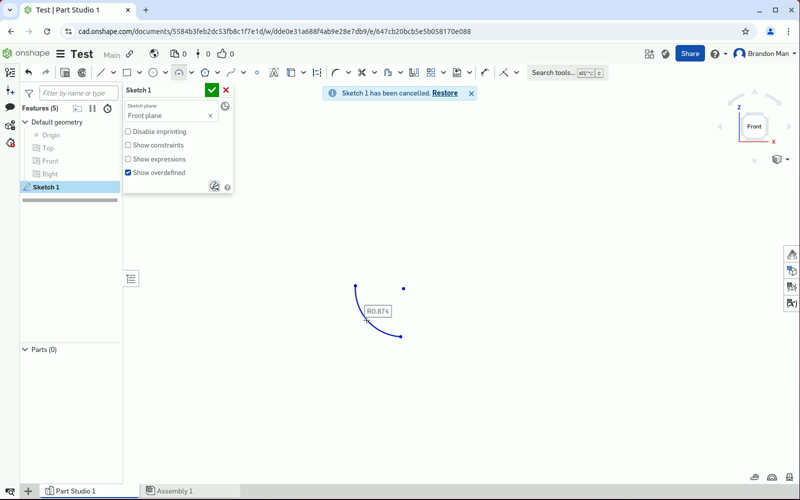
scroll(-6)
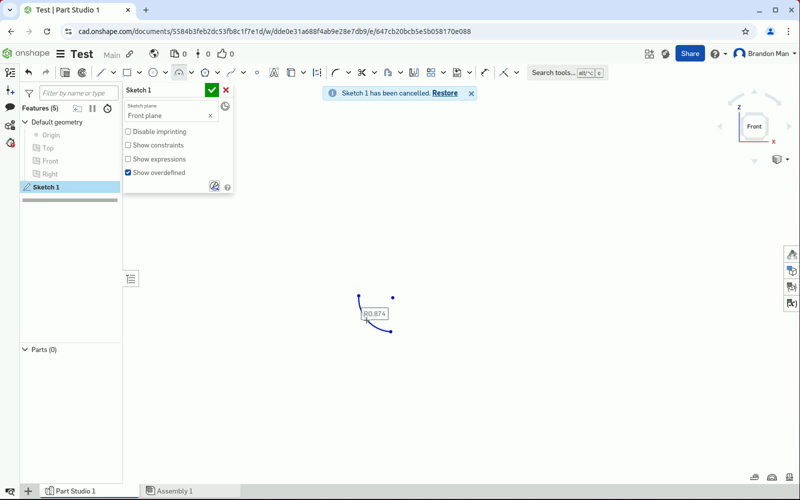
scroll(-6)
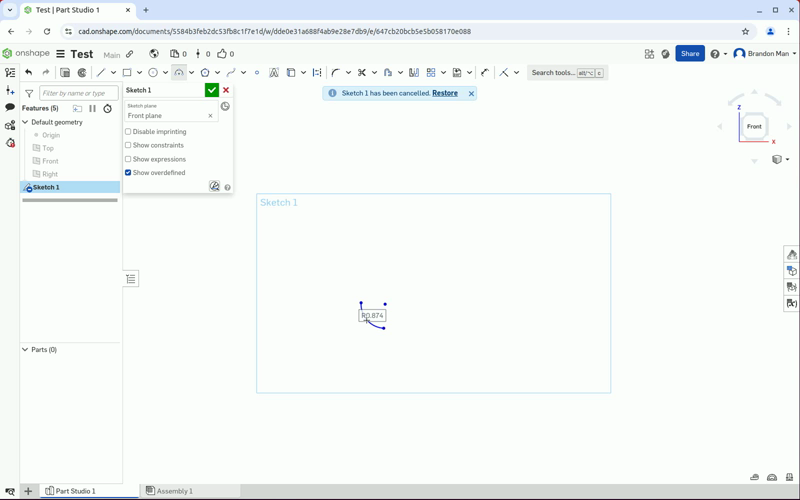
scroll(-6)
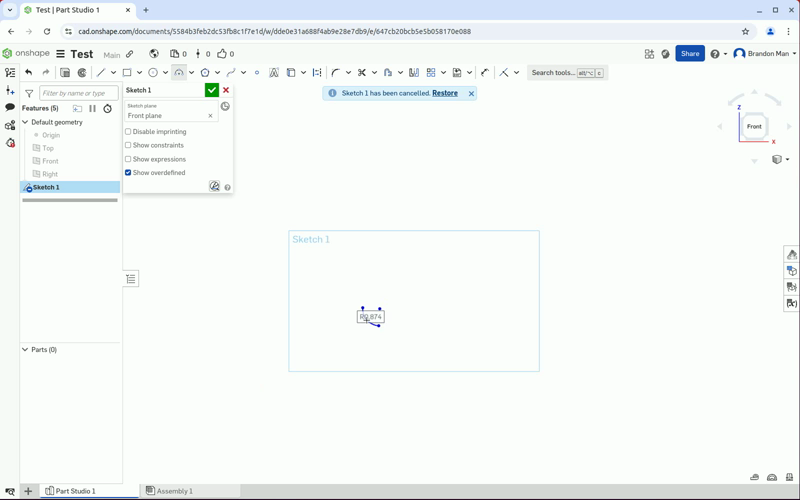
scroll(-6)
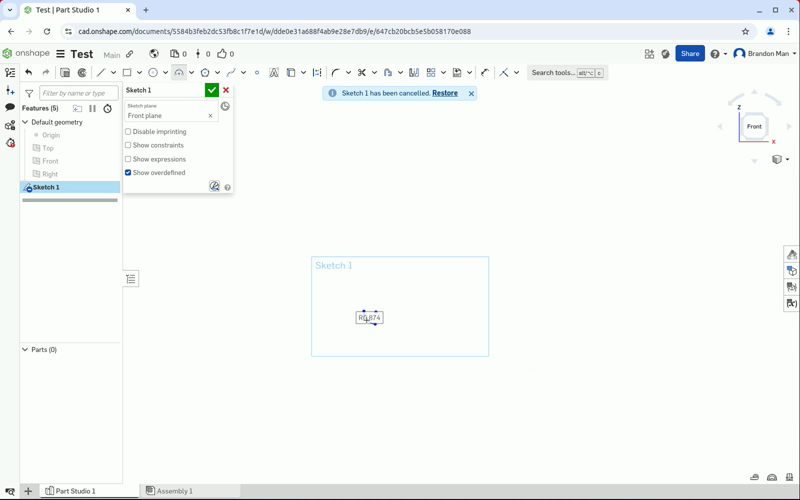
scroll(-6)
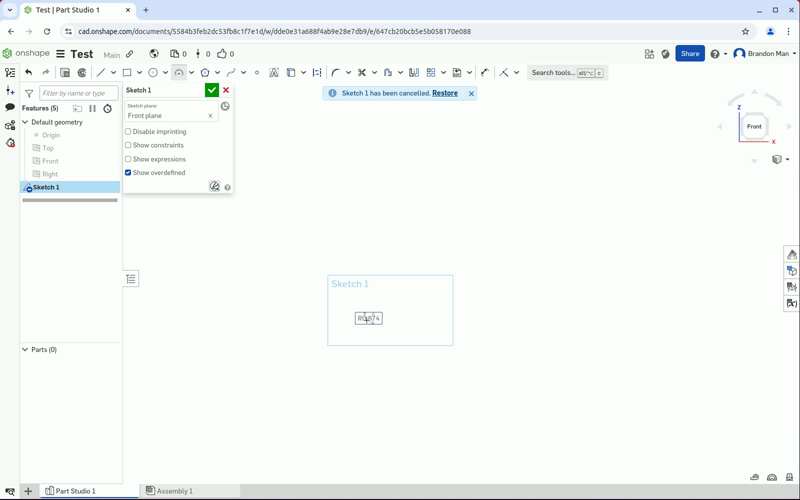
scroll(-6)
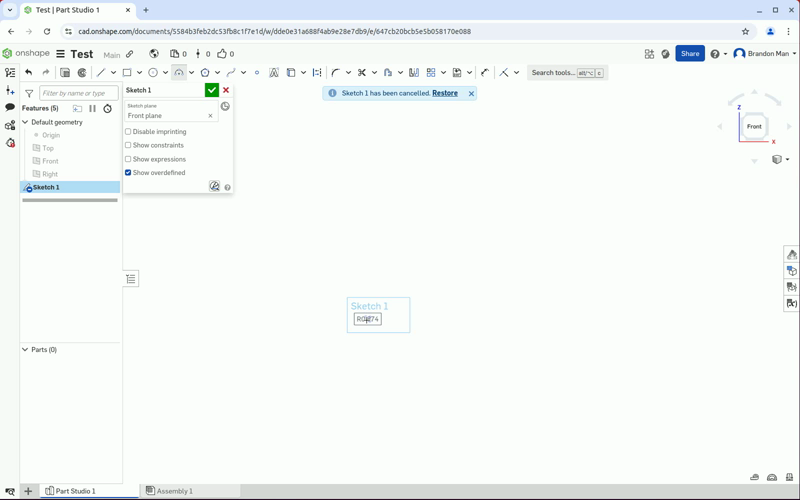
key_up(shift)
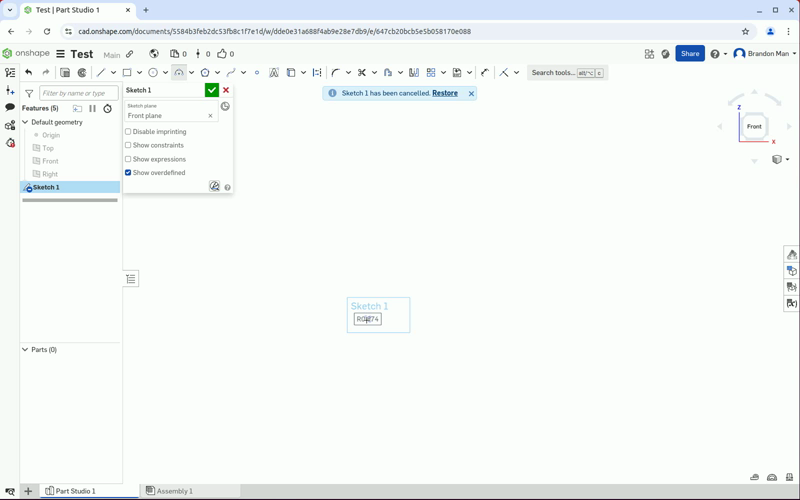
key(esc)
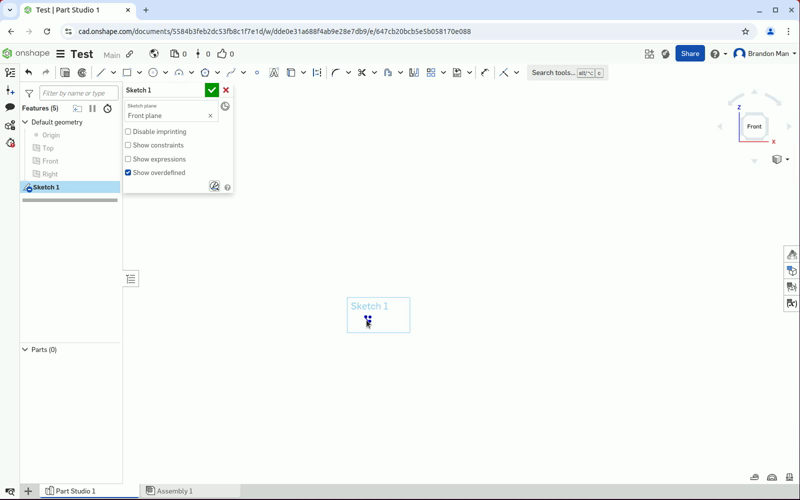
key(l)
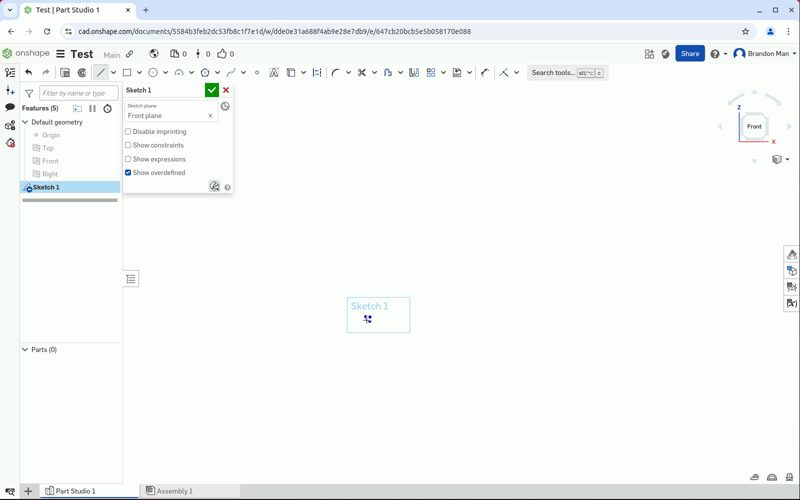
mouse_move(369, 321)
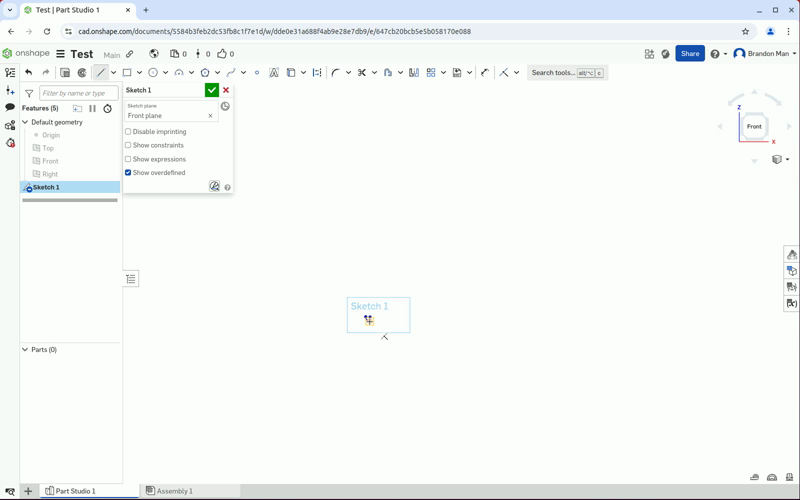
scroll(6)
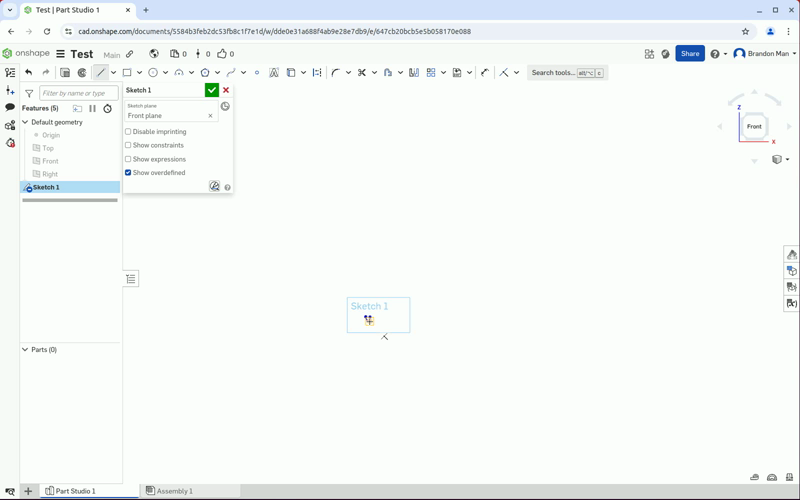
scroll(6)
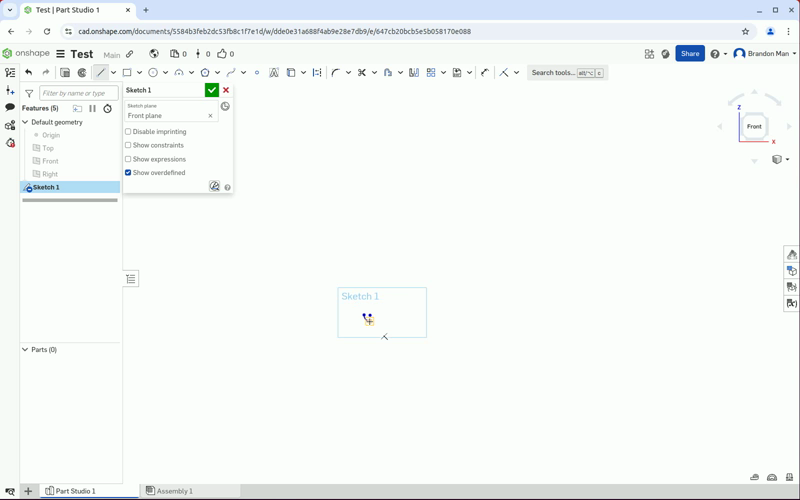
scroll(6)
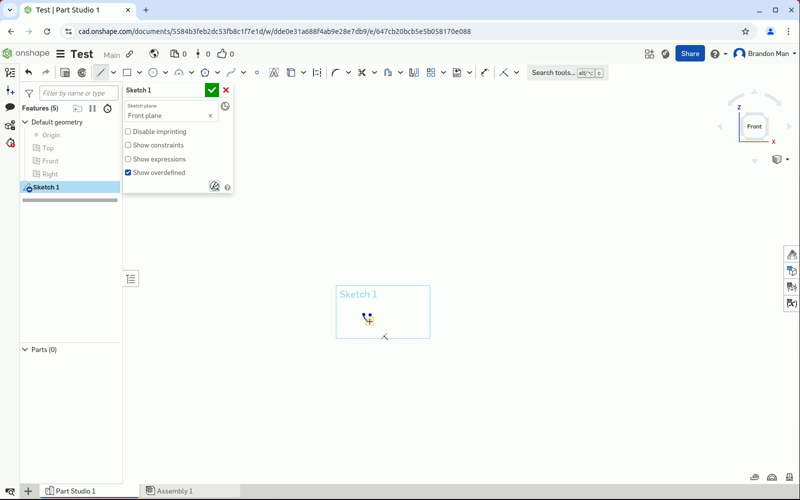
scroll(6)
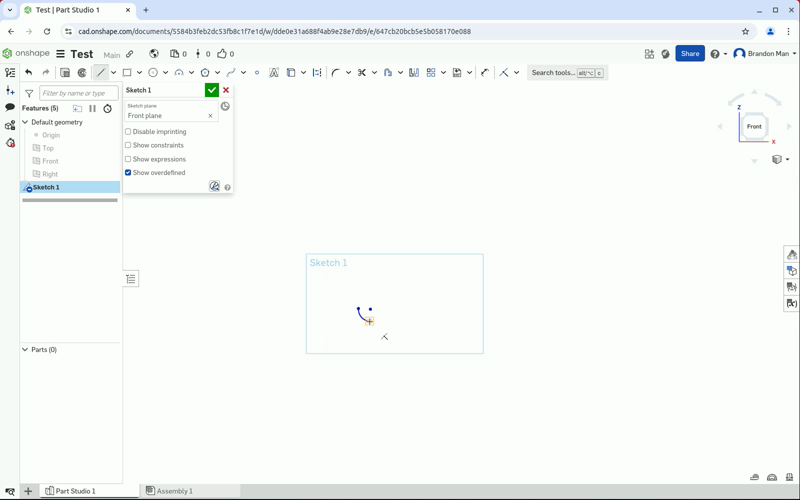
scroll(6)
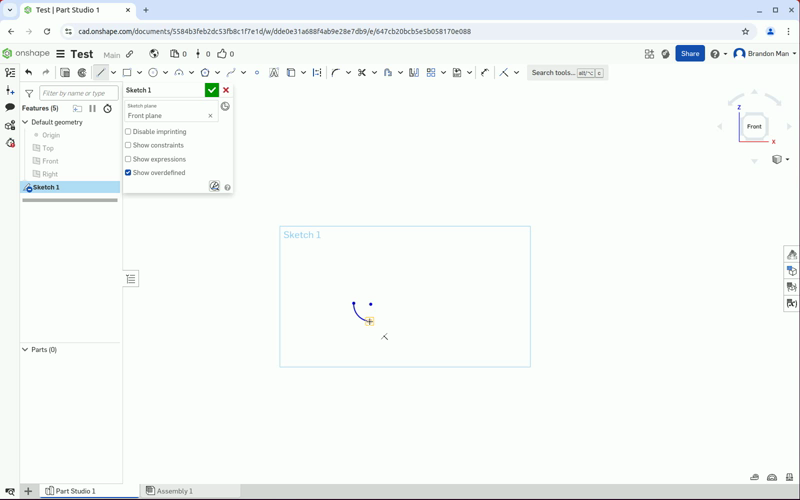
scroll(6)
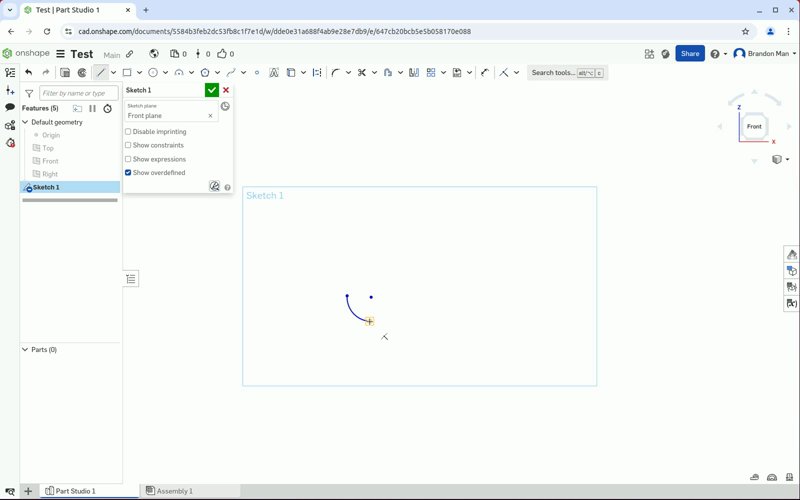
scroll(6)
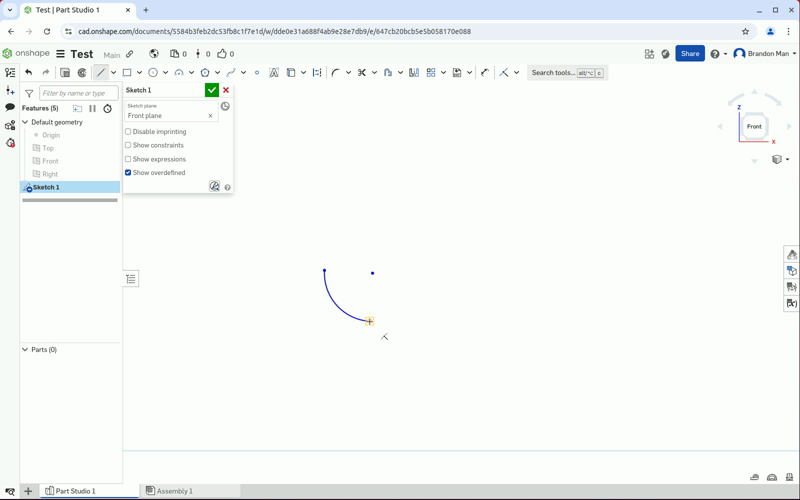
click(369, 321)
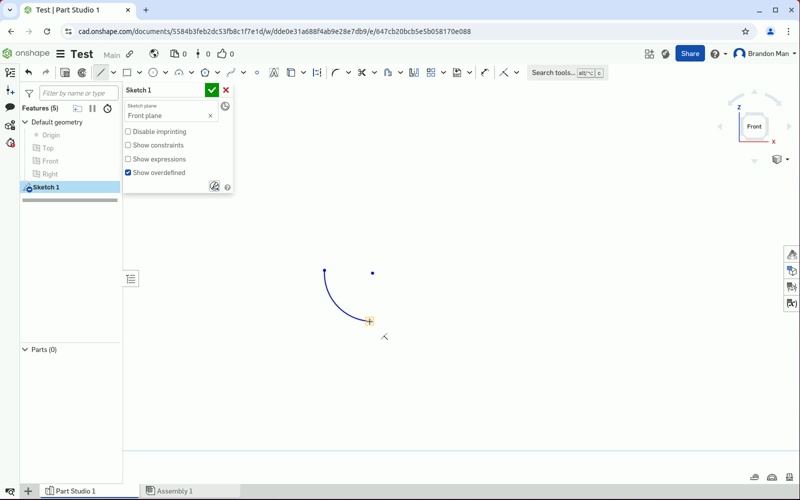
scroll(-6)
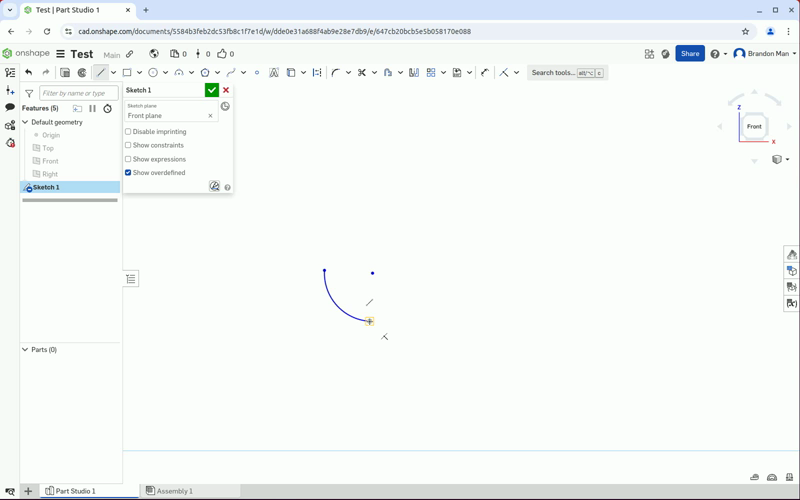
scroll(-6)
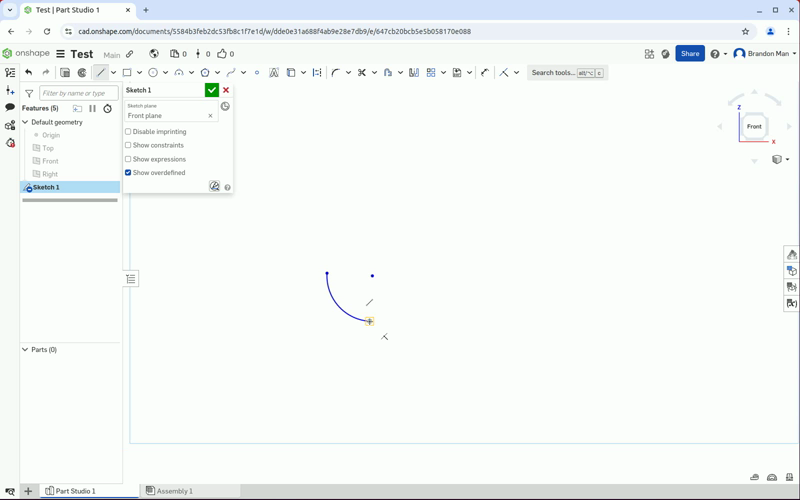
scroll(-6)
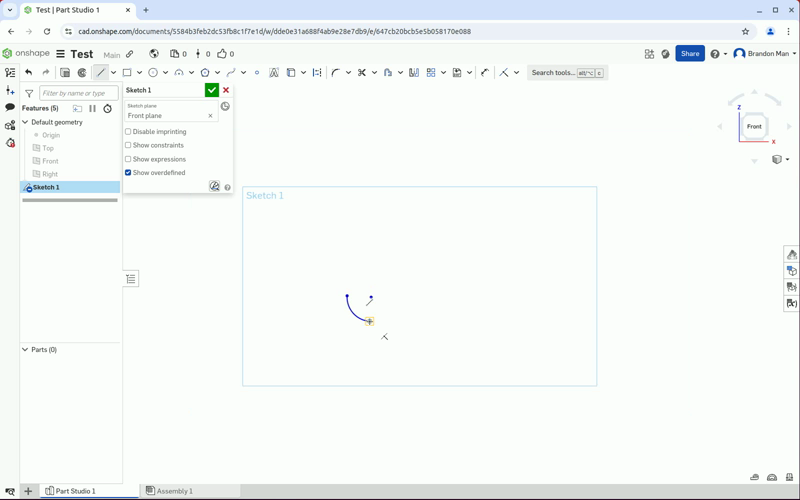
scroll(-6)
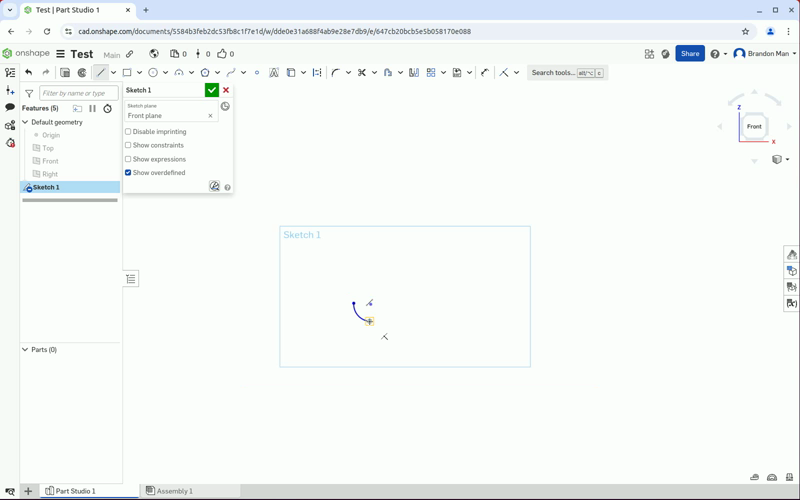
scroll(-6)
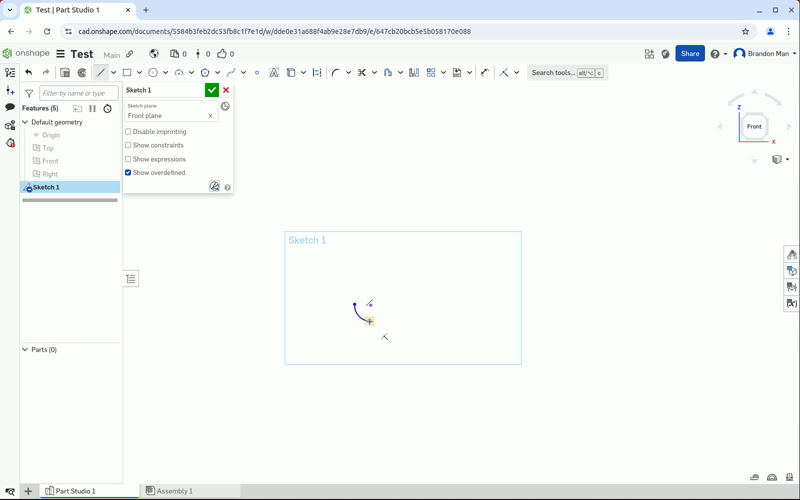
scroll(-6)
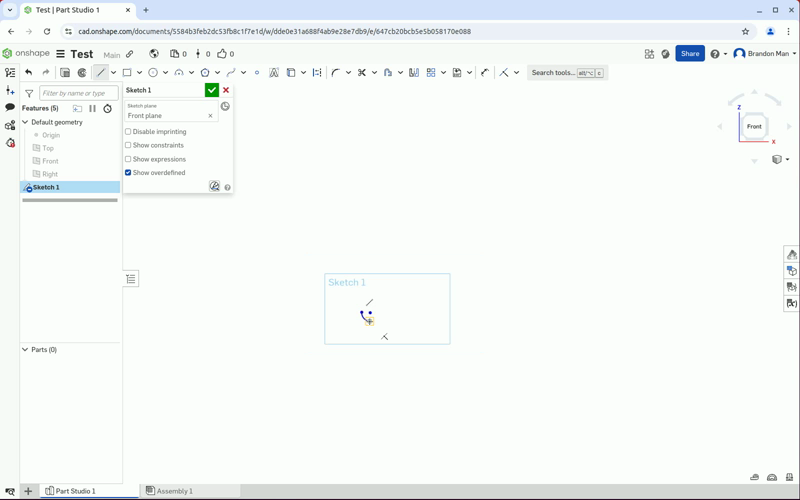
scroll(-6)
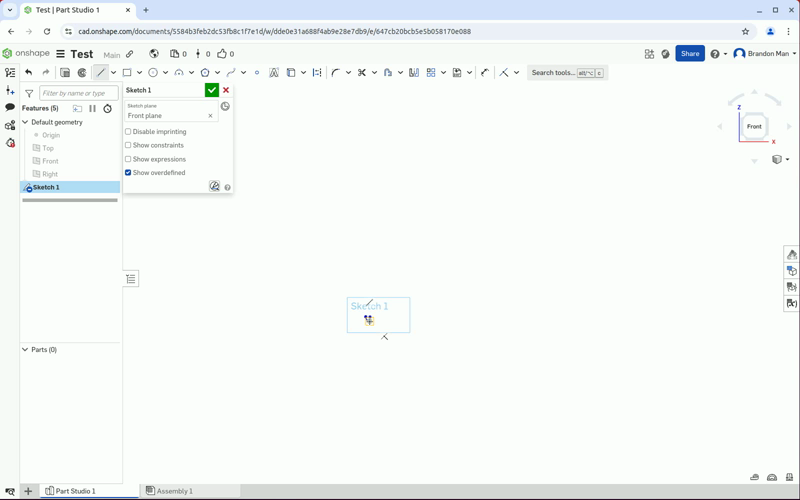
key_down(shift)
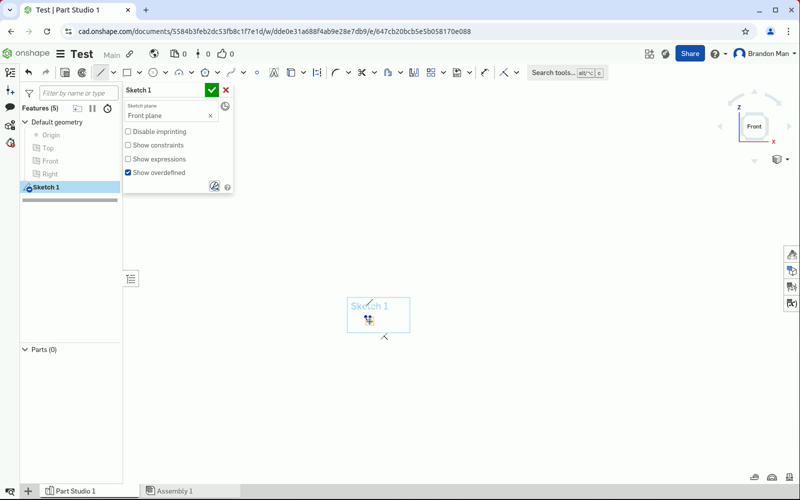
mouse_move(549, 321)
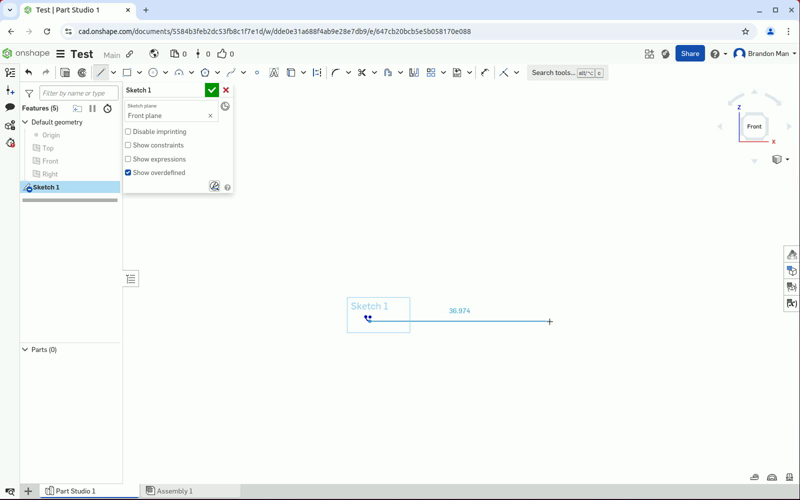
click(549, 321)
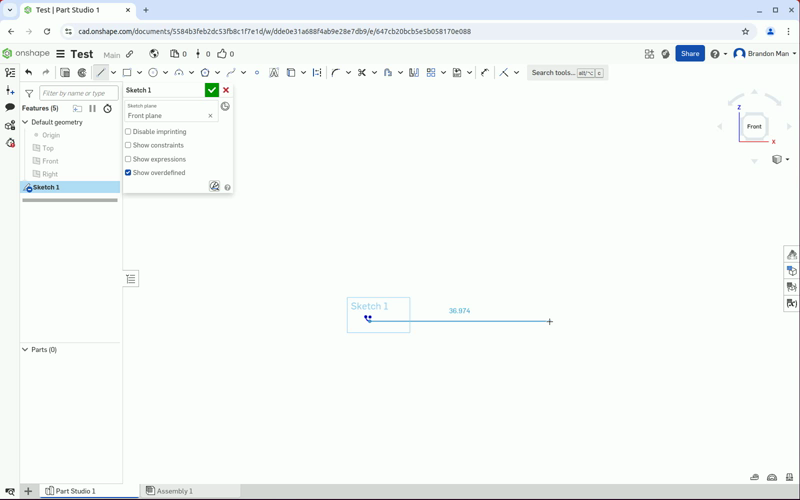
key_up(shift)
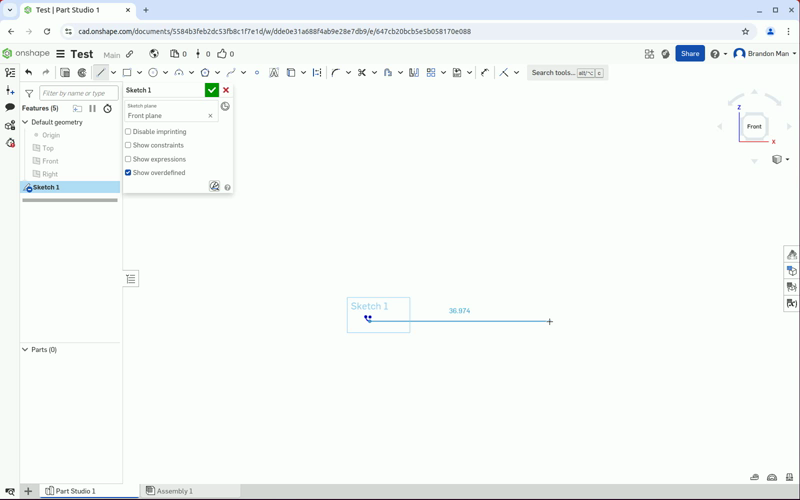
key(esc)
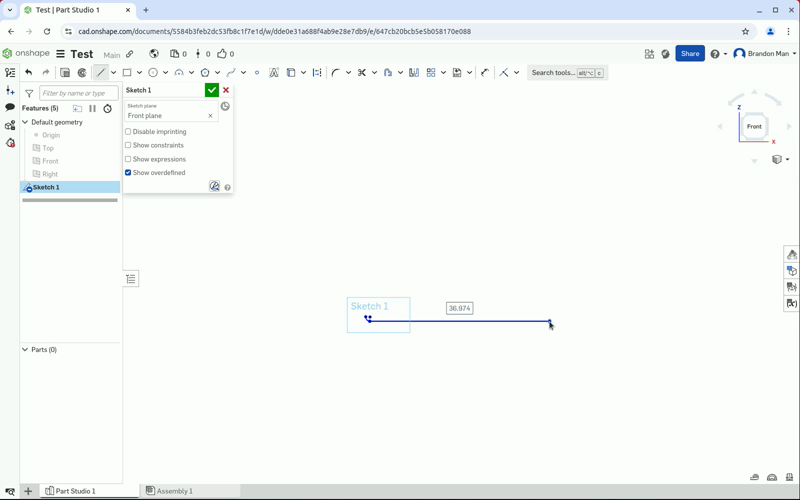
key(a)
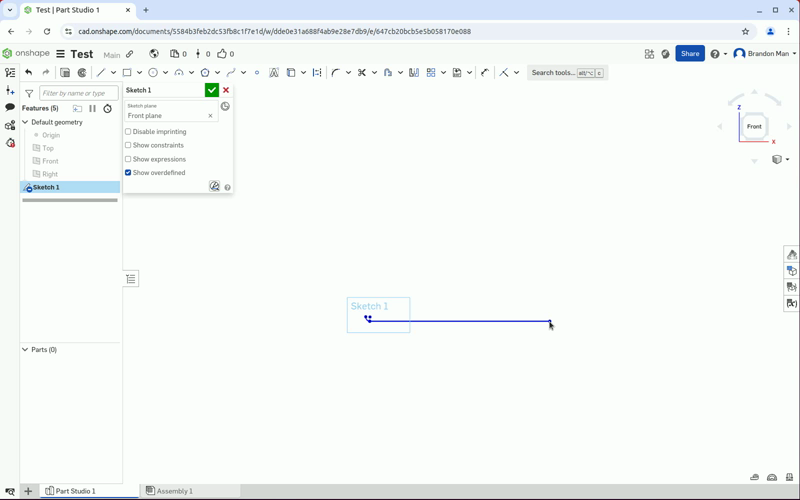
mouse_move(549, 321)
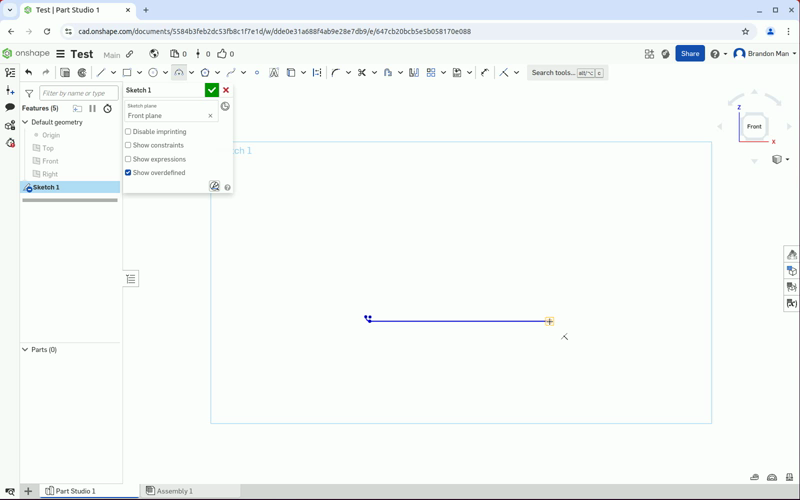
click(549, 321)
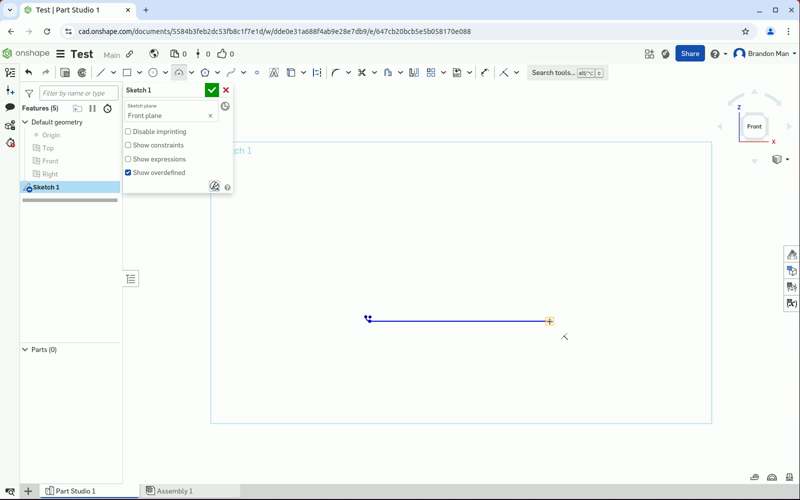
key_down(shift)
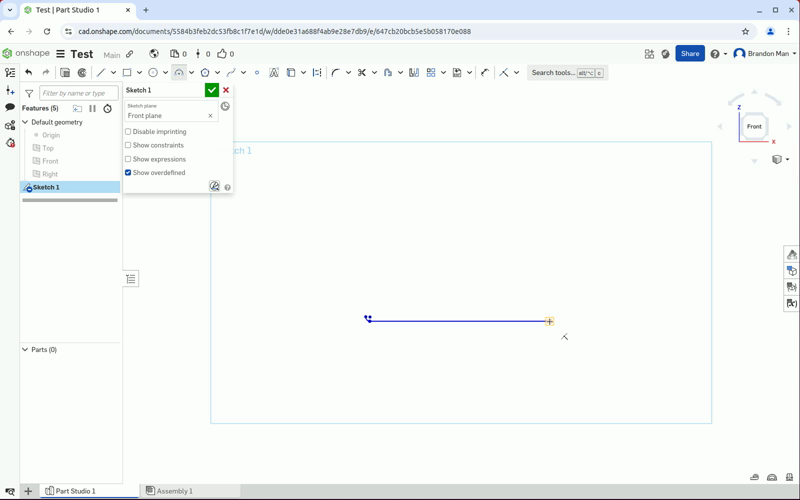
mouse_move(553, 317)
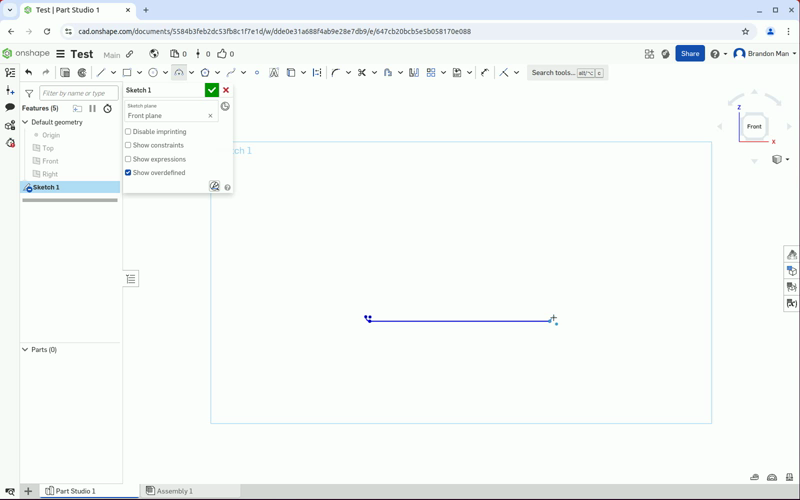
scroll(6)
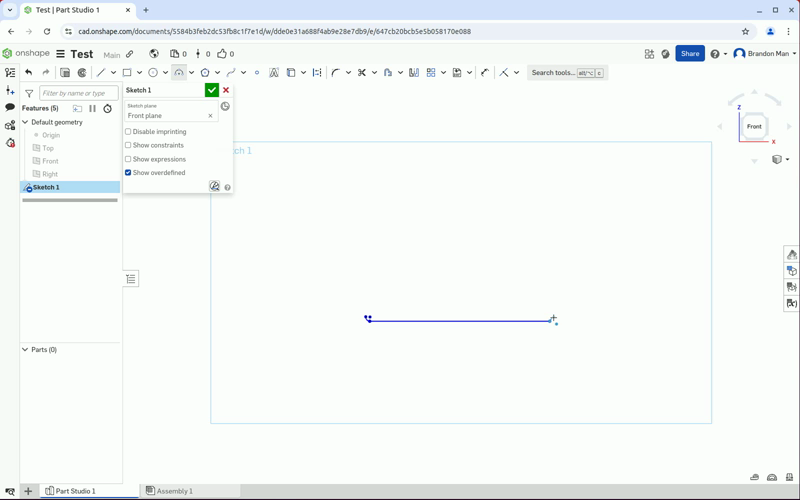
scroll(6)
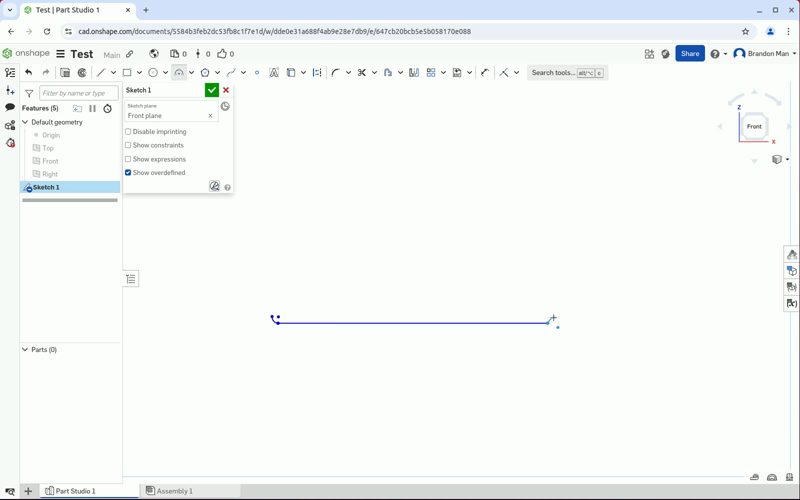
scroll(6)
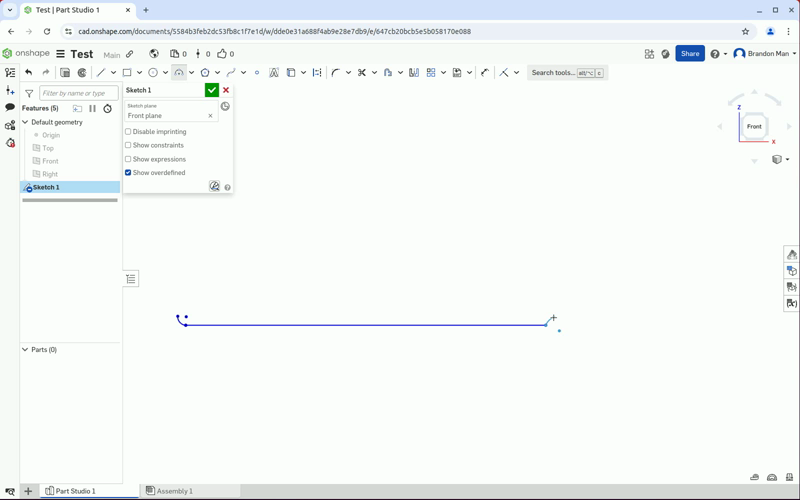
scroll(6)
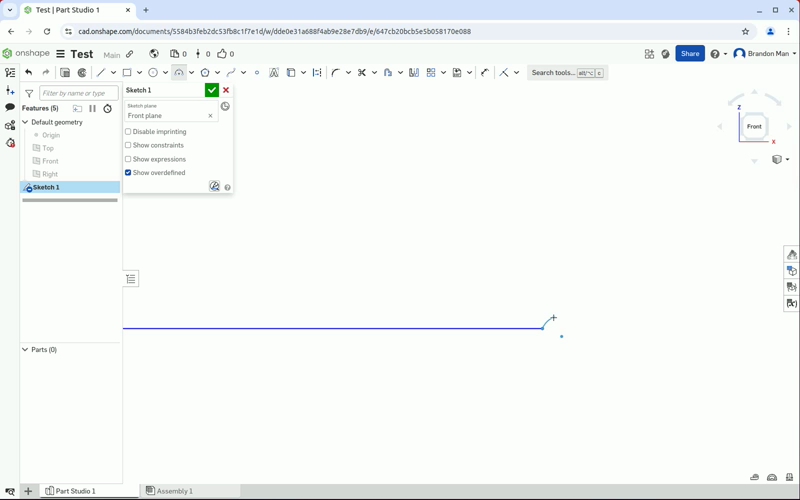
scroll(6)
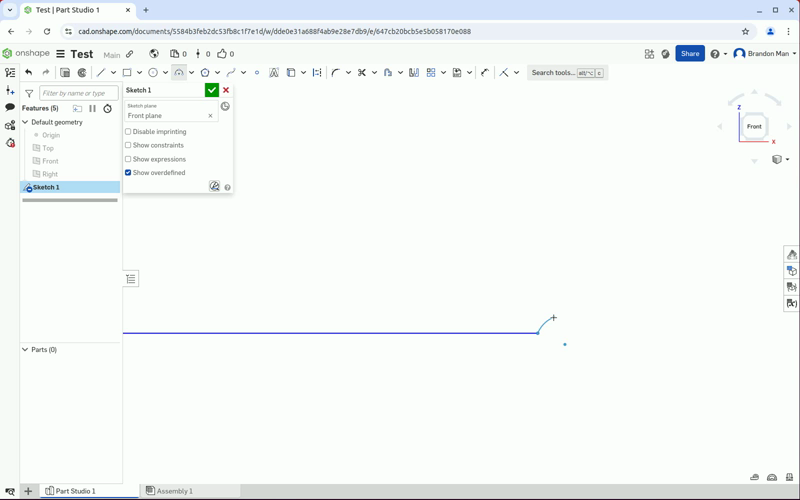
scroll(6)
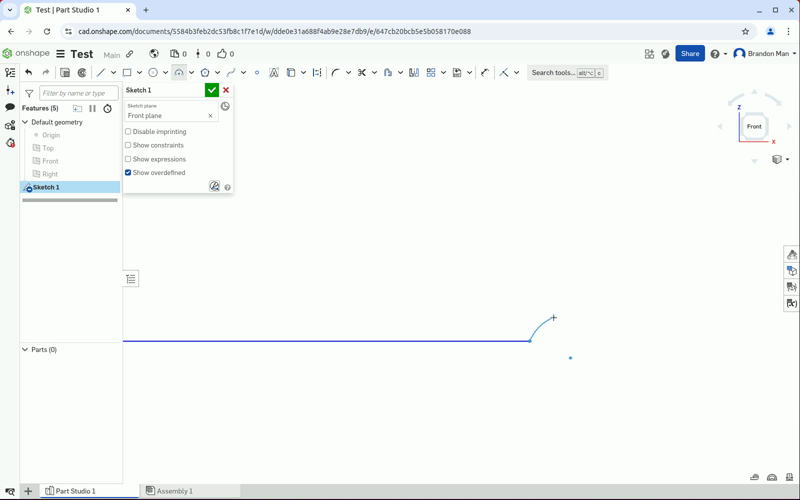
scroll(6)
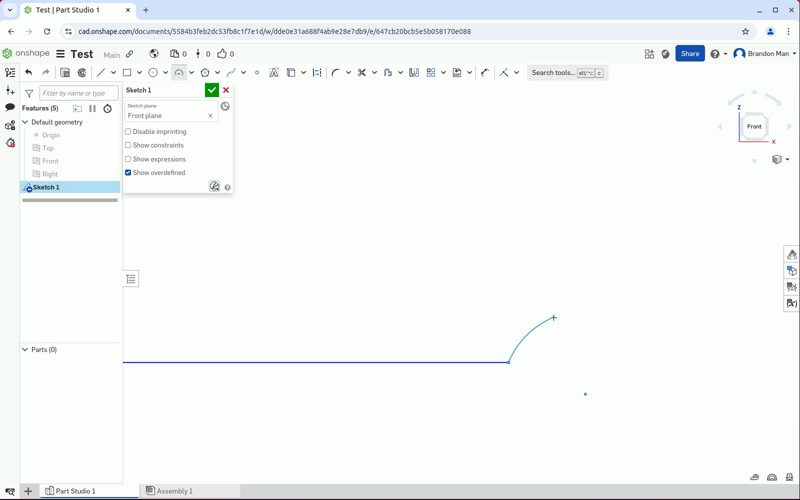
click(553, 317)
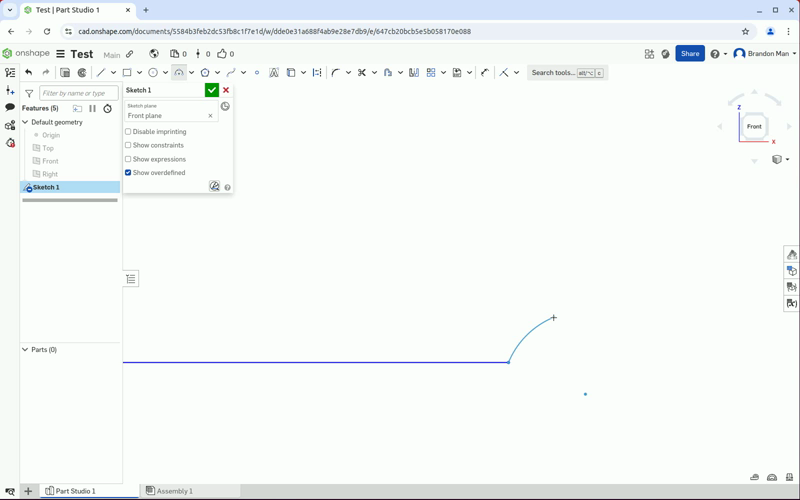
scroll(-6)
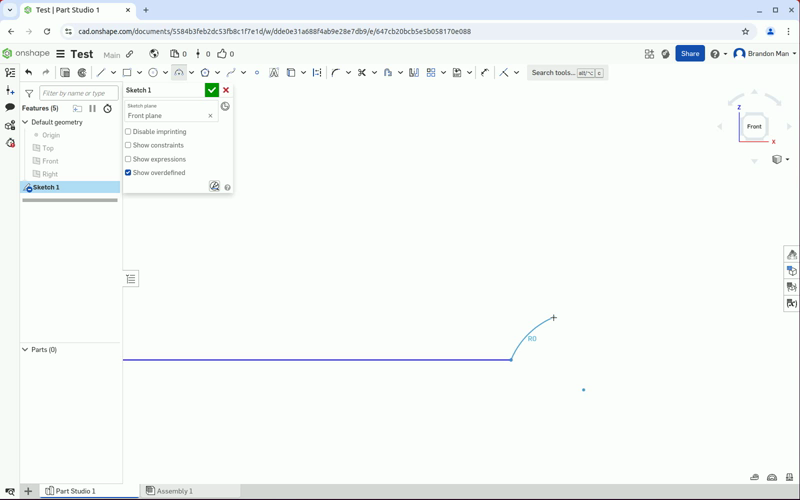
scroll(-6)
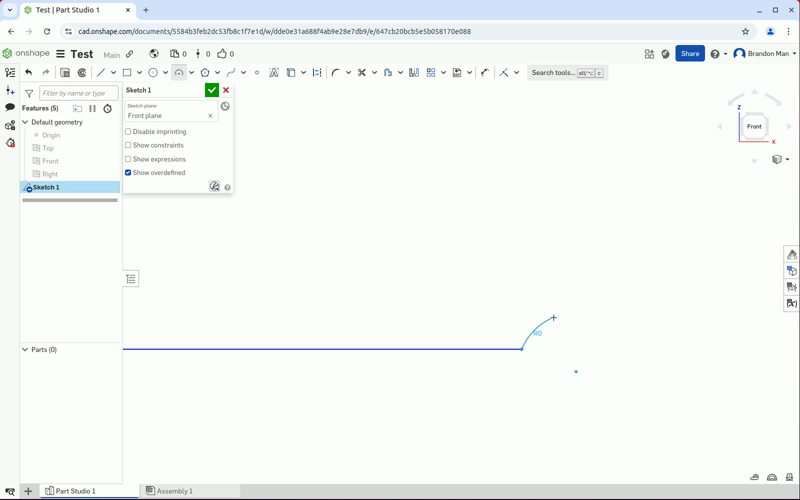
scroll(-6)
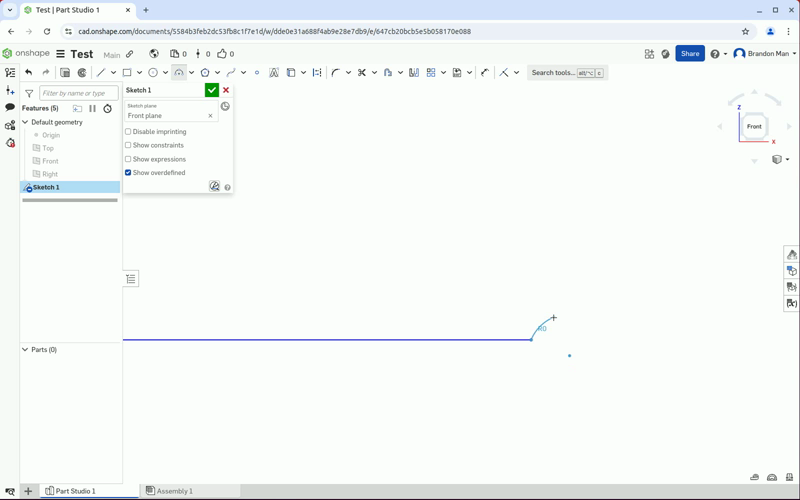
scroll(-6)
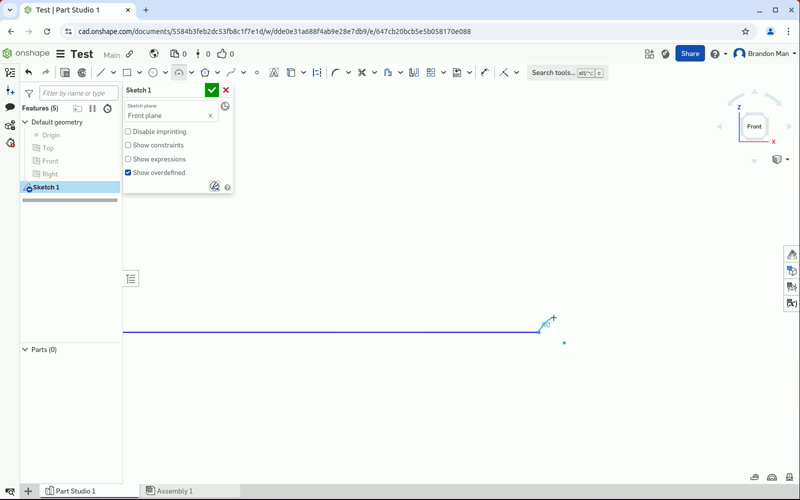
scroll(-6)
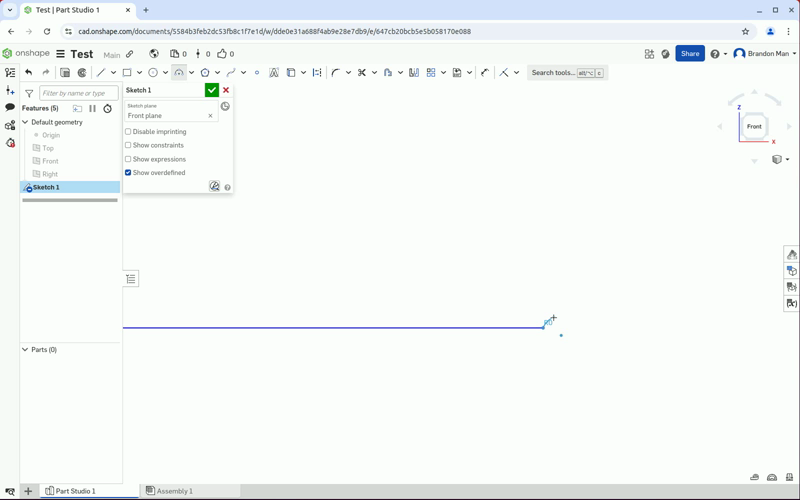
scroll(-6)
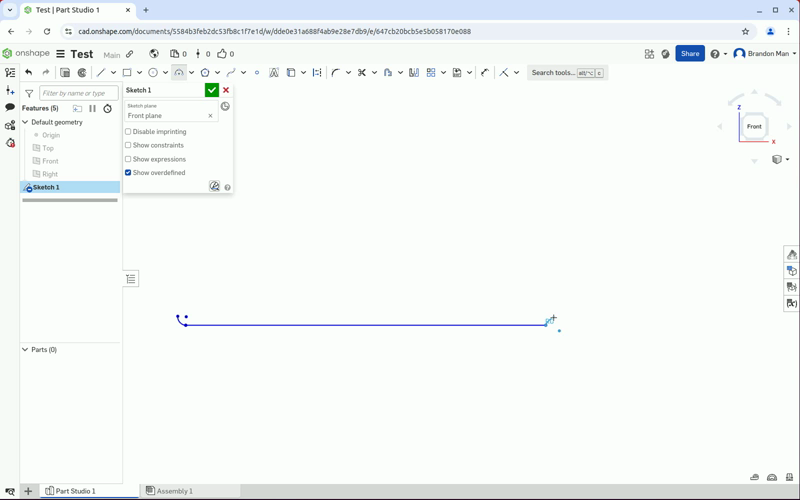
scroll(-6)
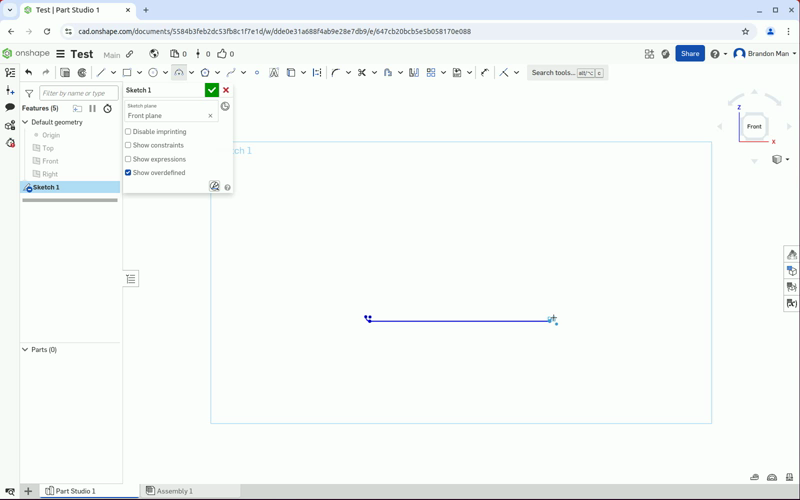
mouse_move(552, 319)
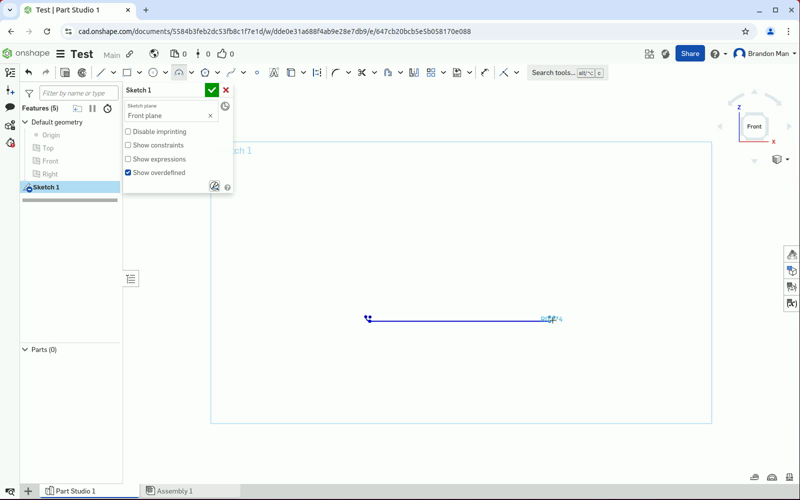
scroll(6)
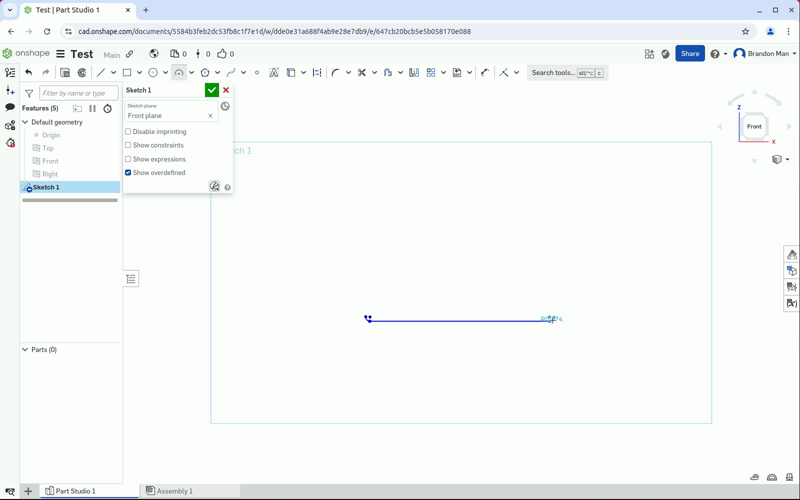
scroll(6)
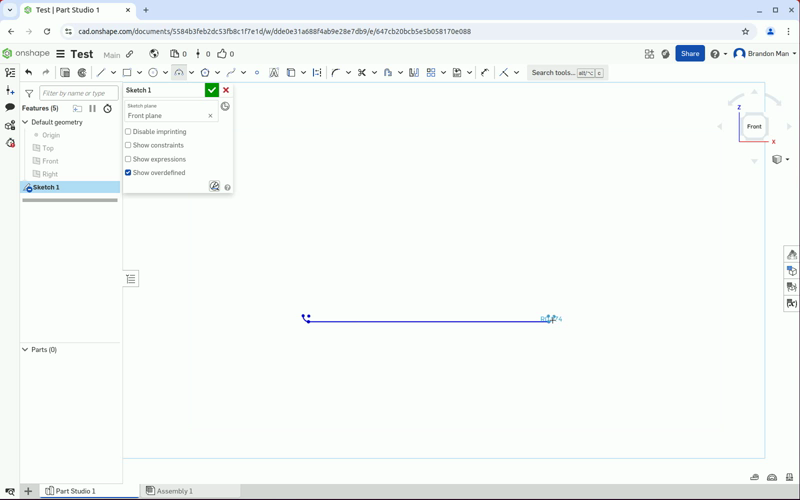
scroll(6)
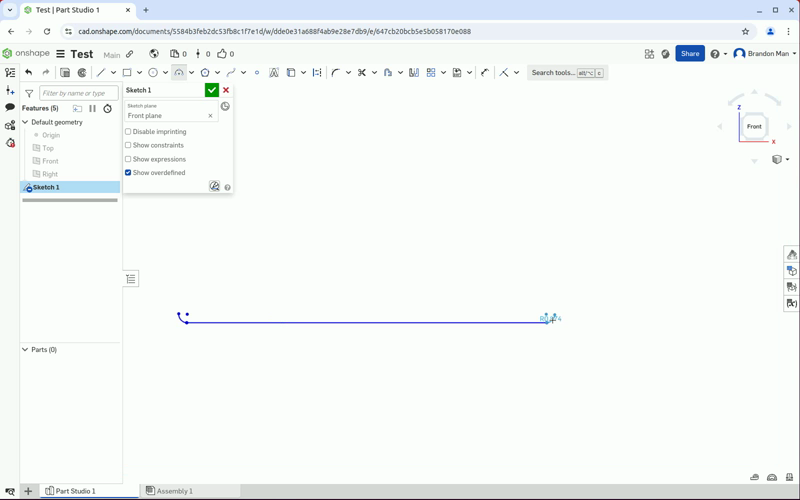
scroll(6)
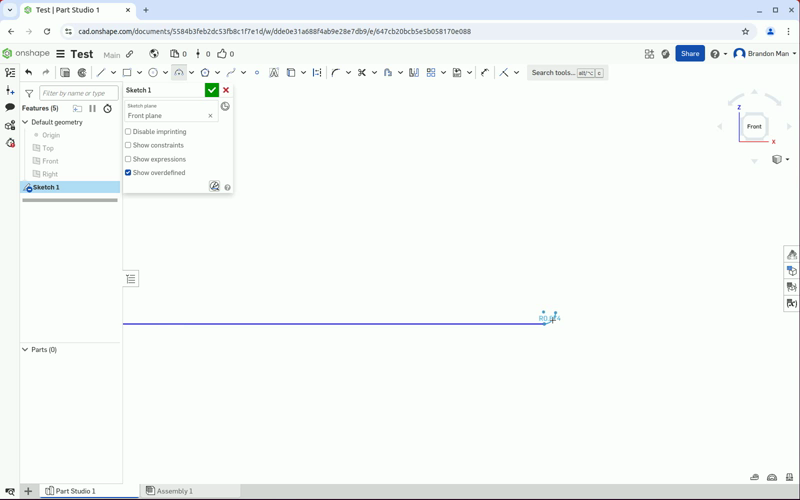
scroll(6)
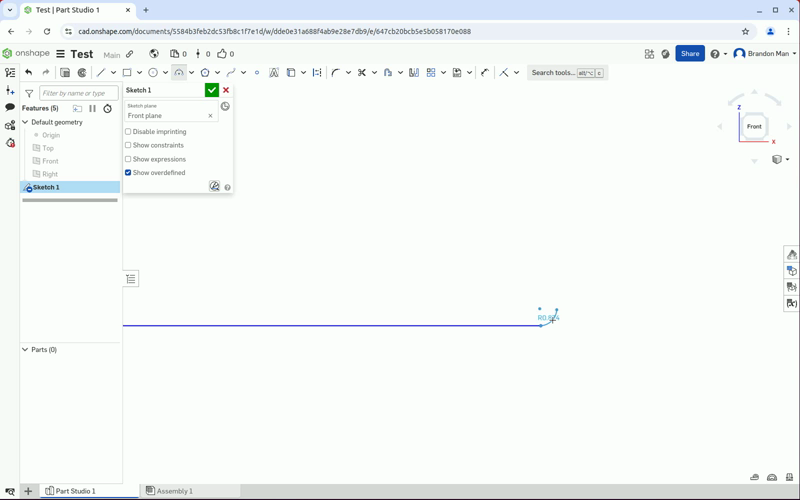
scroll(6)
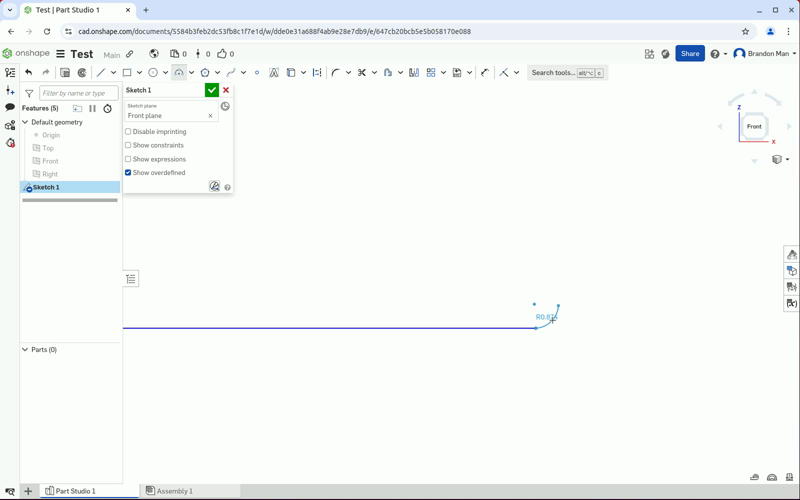
scroll(6)
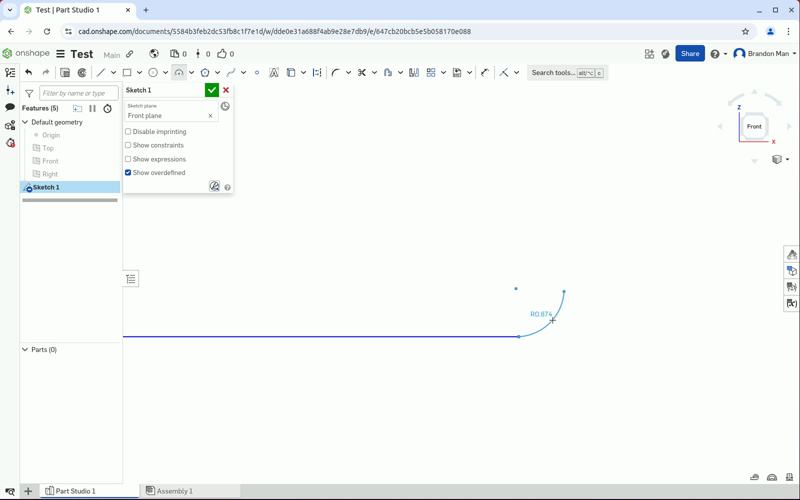
click(552, 319)
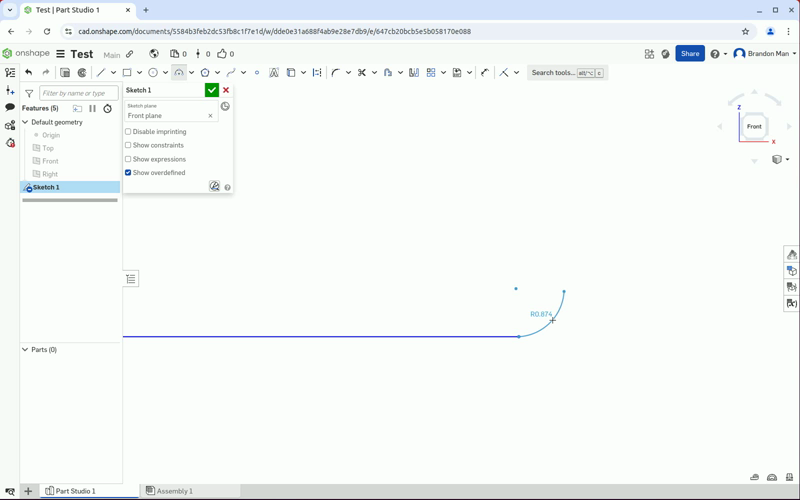
scroll(-6)
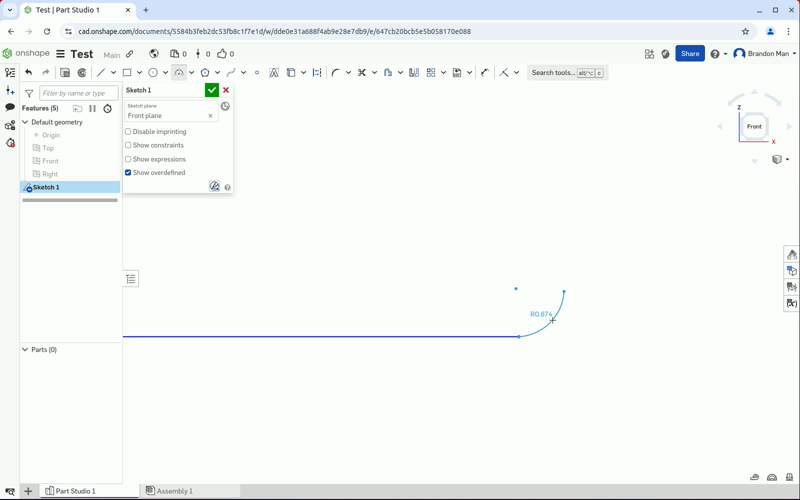
scroll(-6)
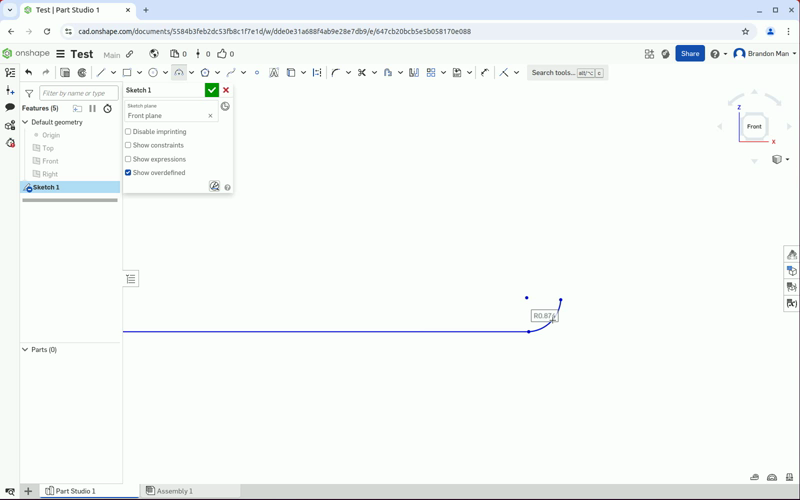
scroll(-6)
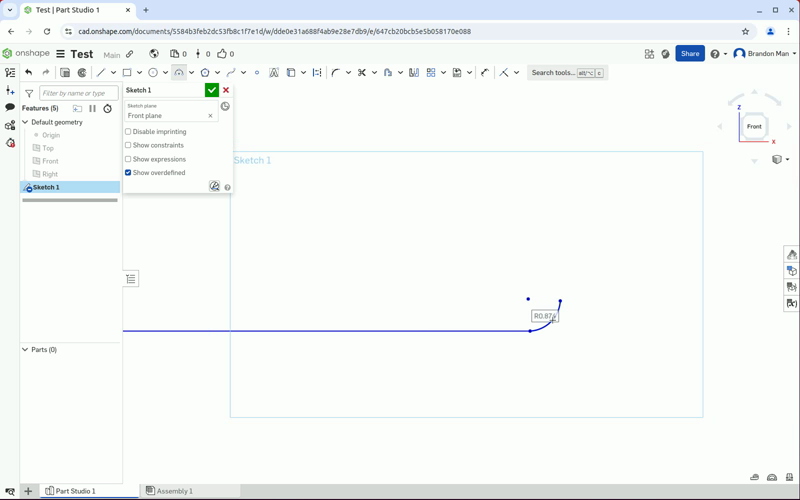
scroll(-6)
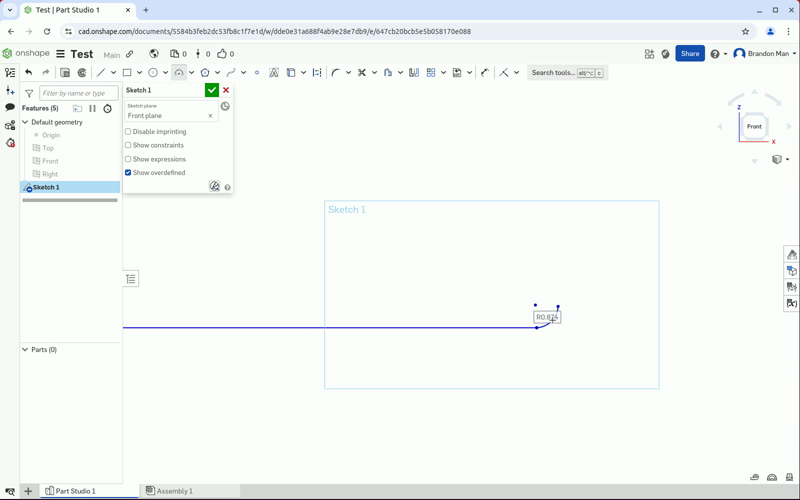
scroll(-6)
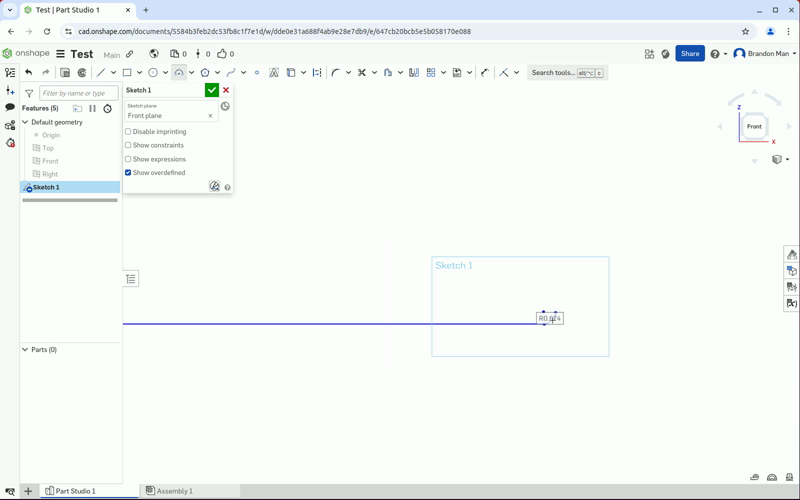
scroll(-6)
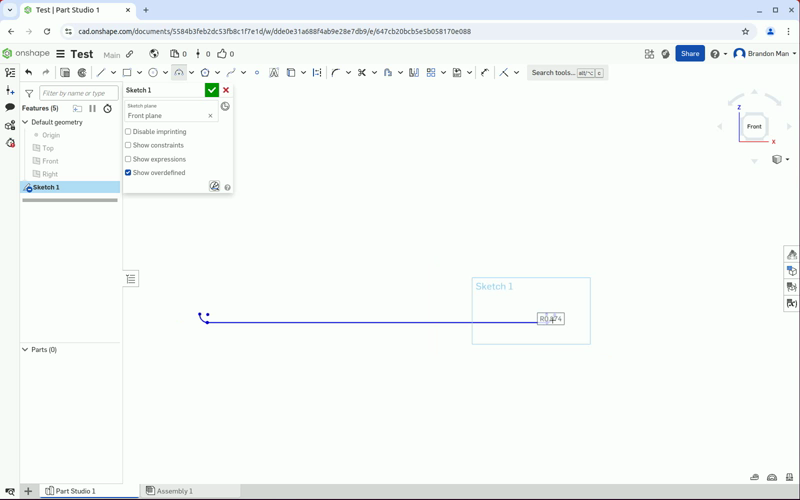
scroll(-6)
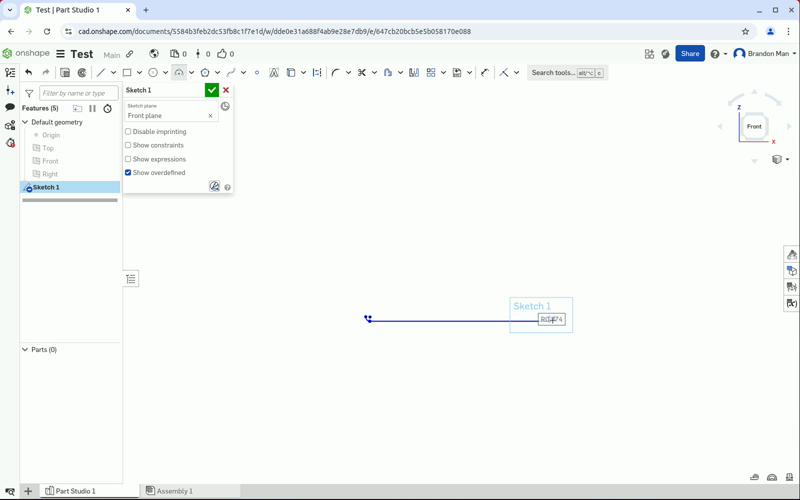
key_up(shift)
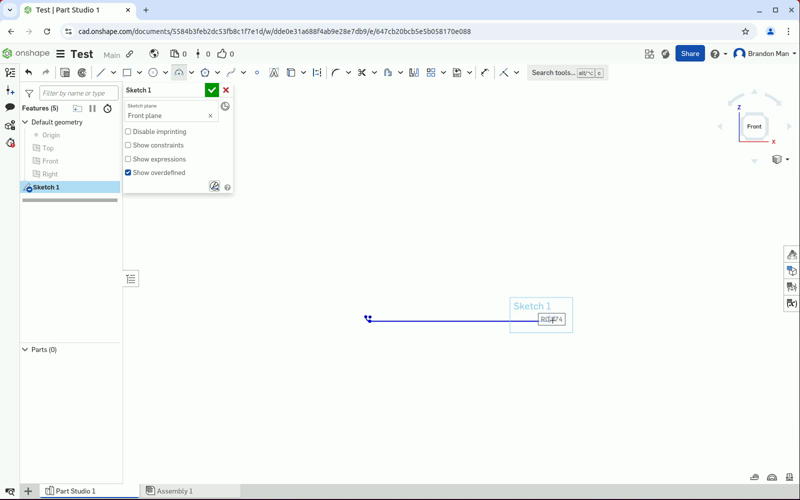
key(esc)
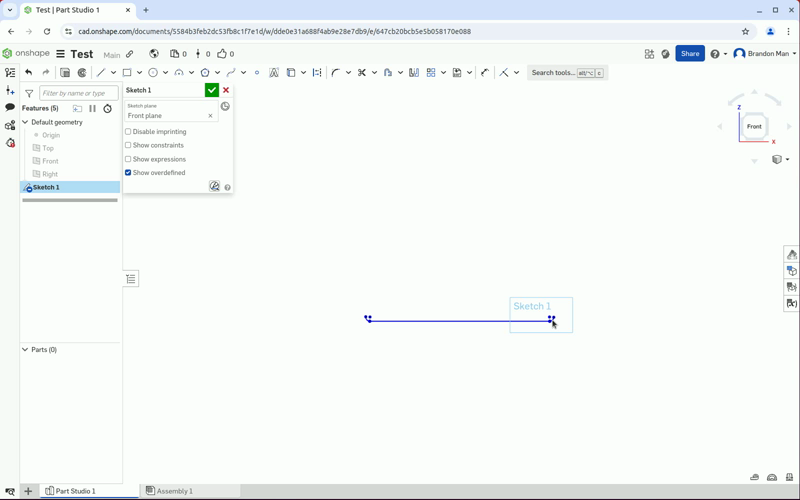
key(l)
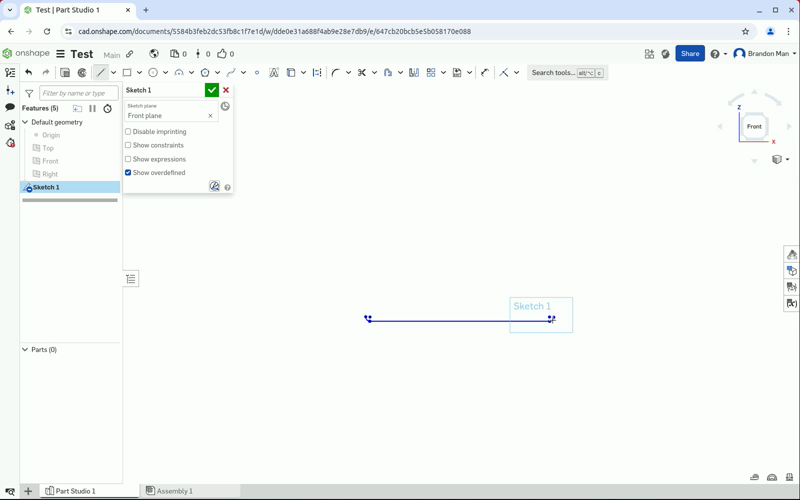
mouse_move(553, 317)
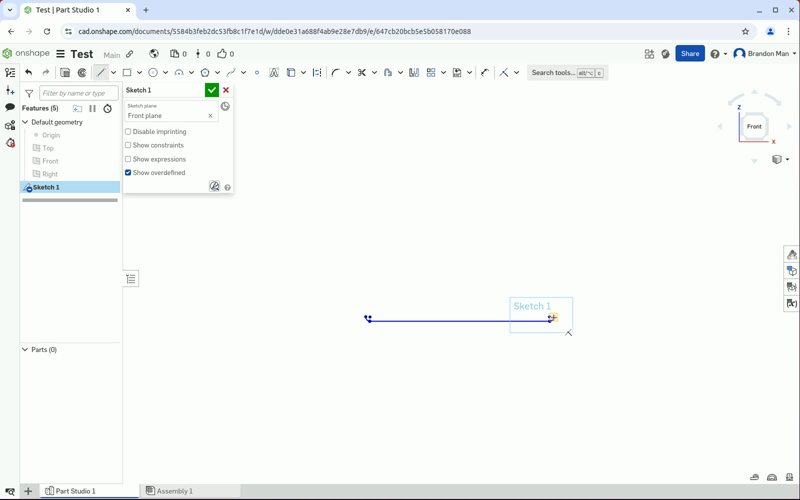
scroll(6)
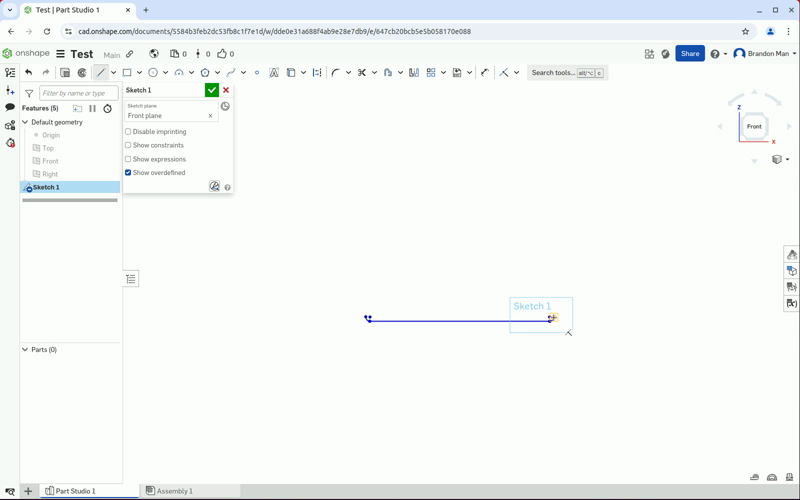
scroll(6)
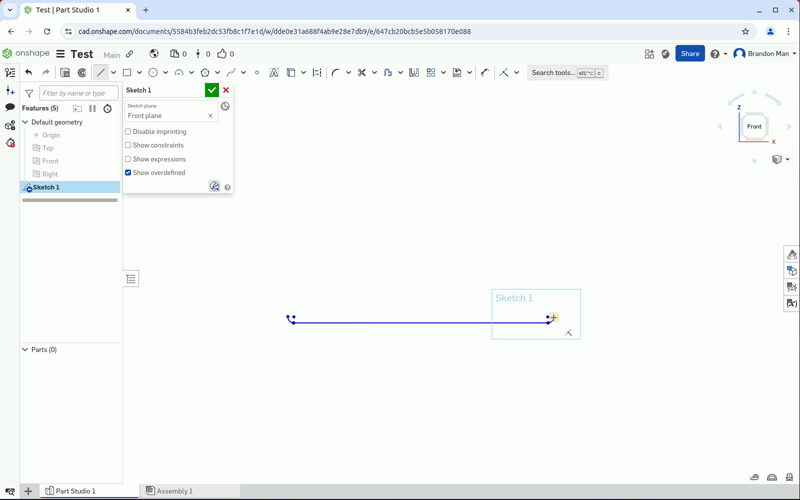
scroll(6)
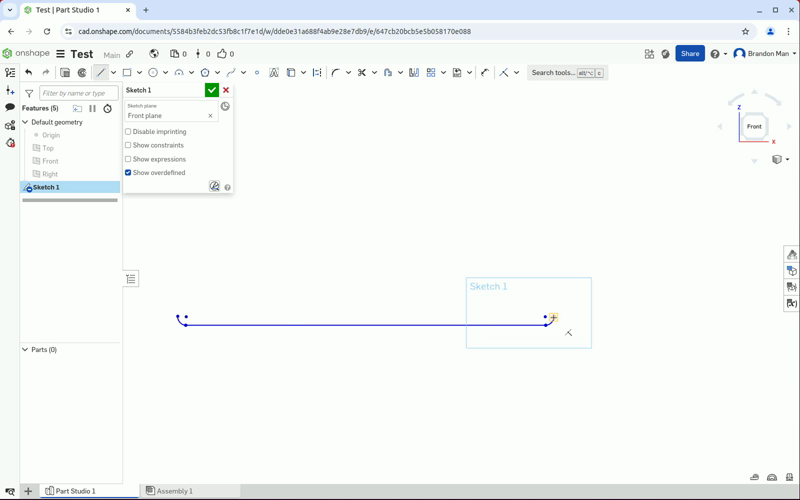
scroll(6)
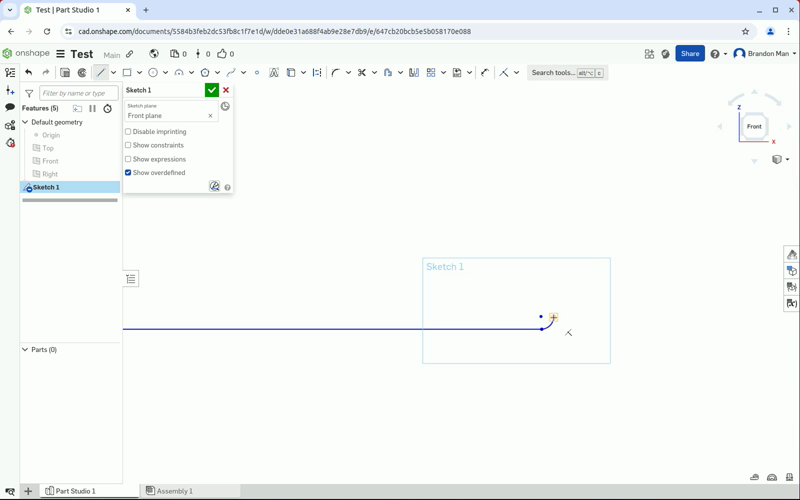
scroll(6)
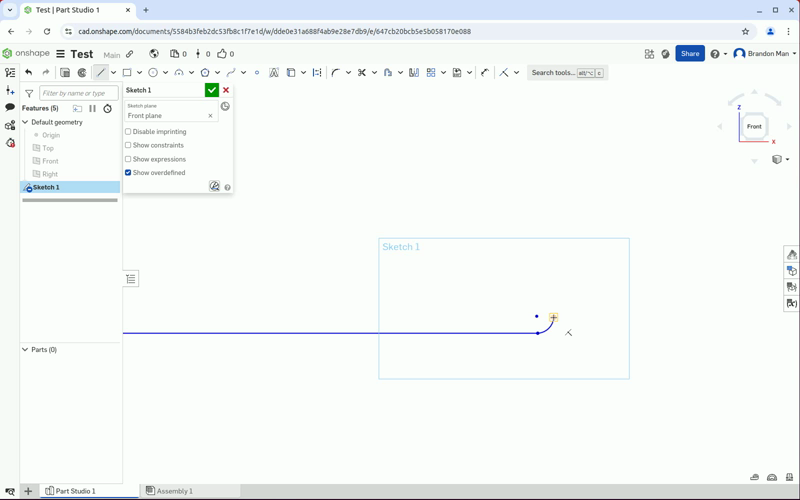
scroll(6)
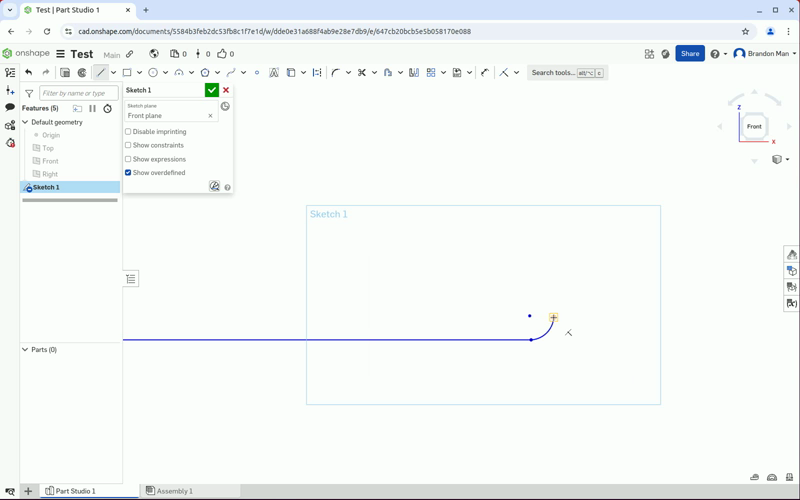
scroll(6)
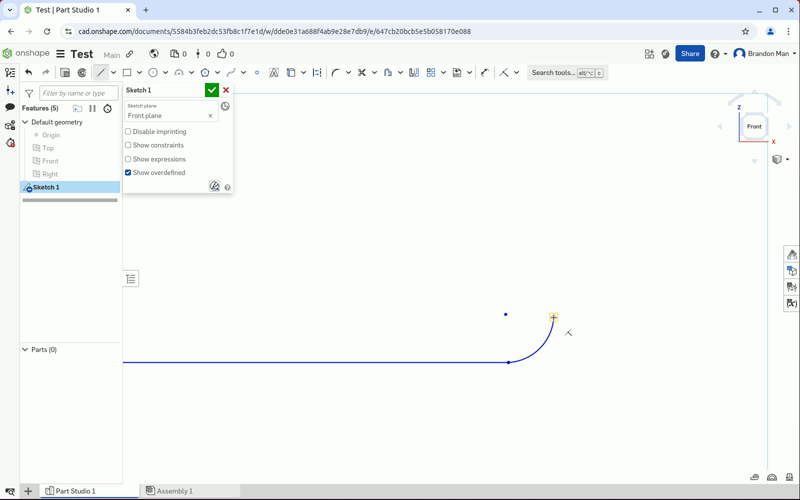
click(553, 317)
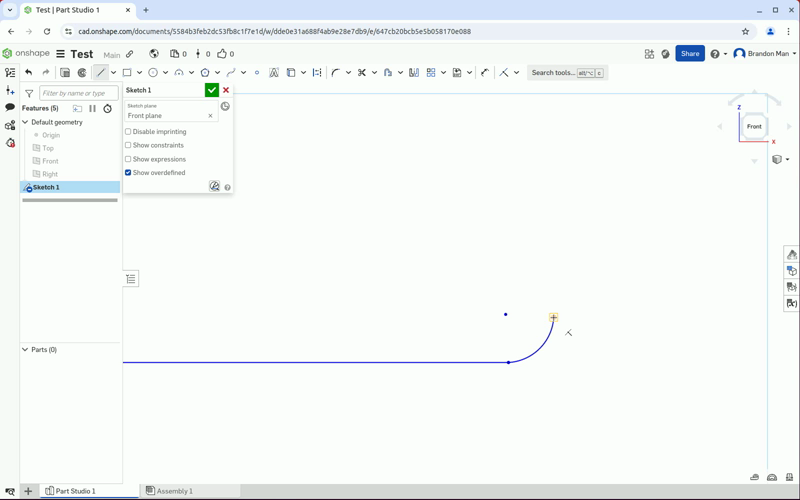
scroll(-6)
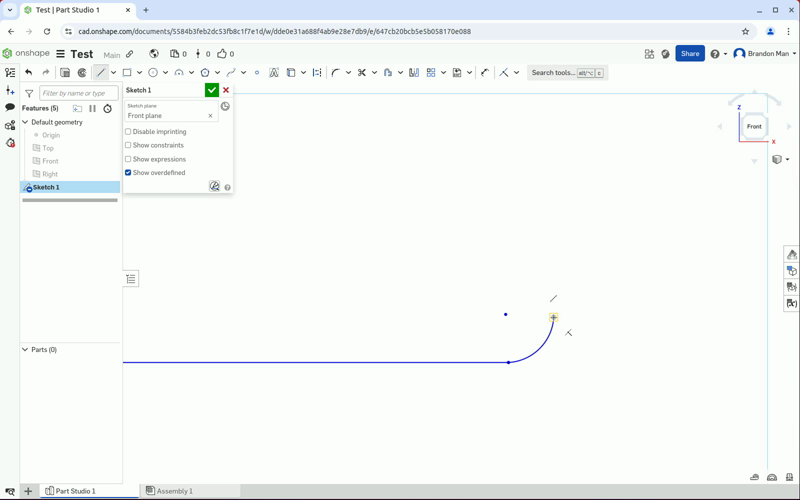
scroll(-6)
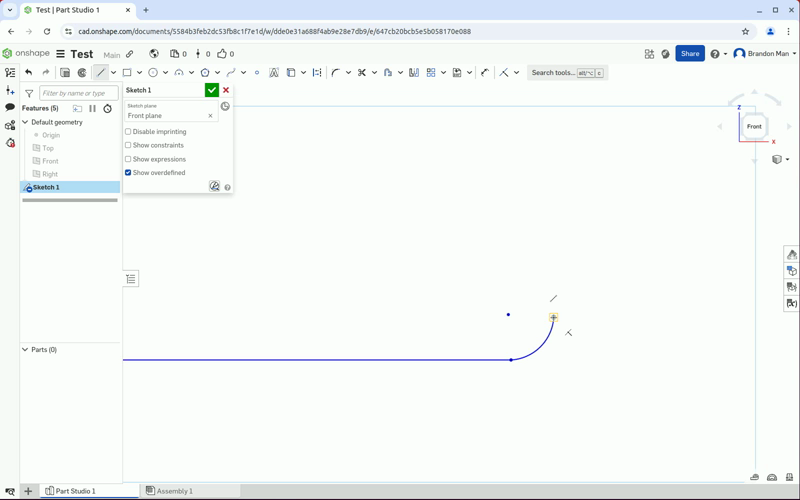
scroll(-6)
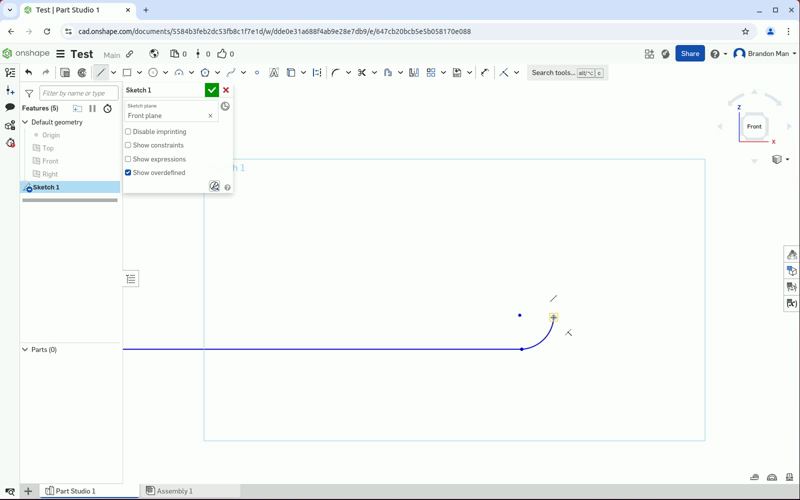
scroll(-6)
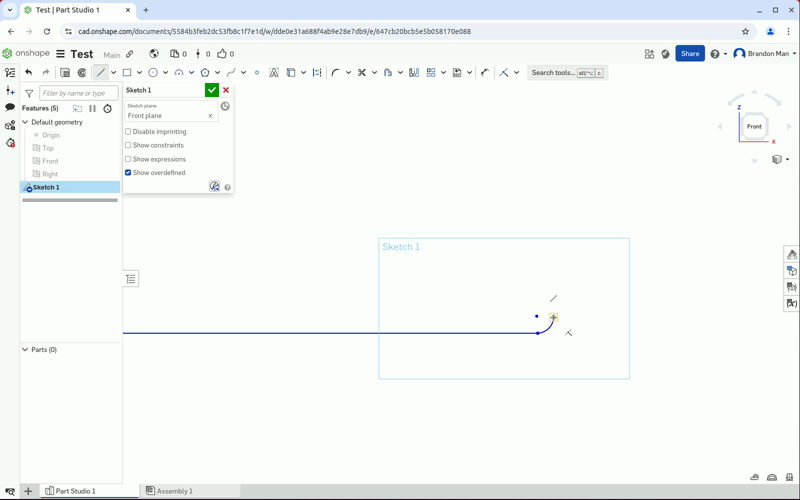
scroll(-6)
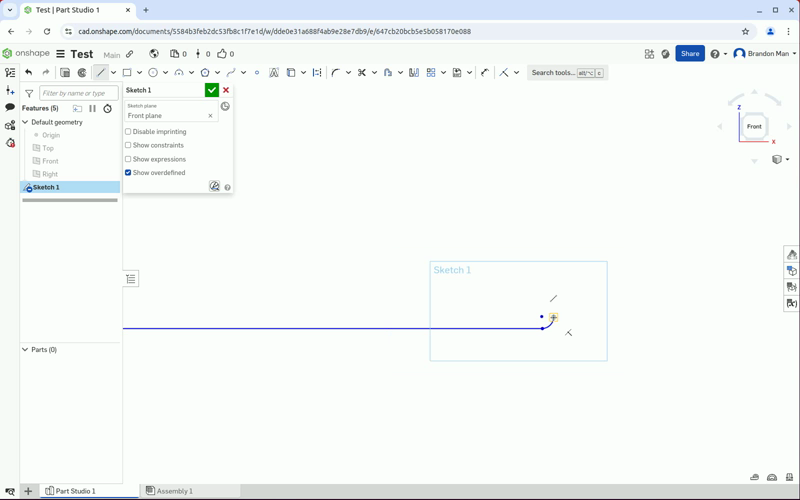
scroll(-6)
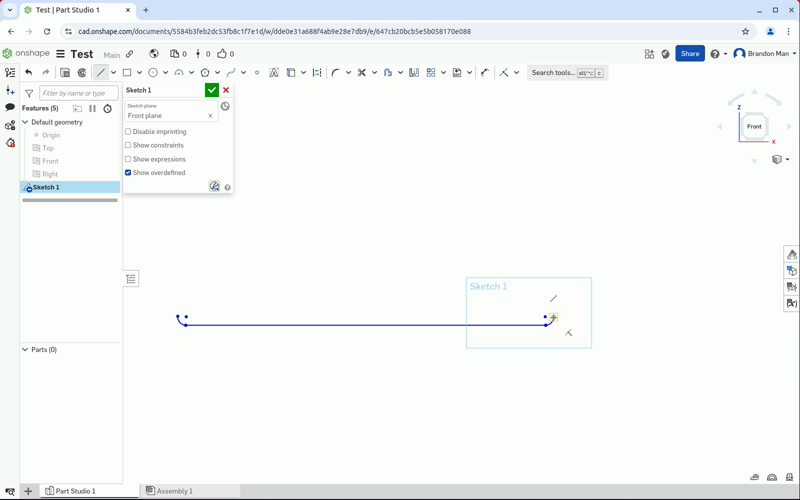
scroll(-6)
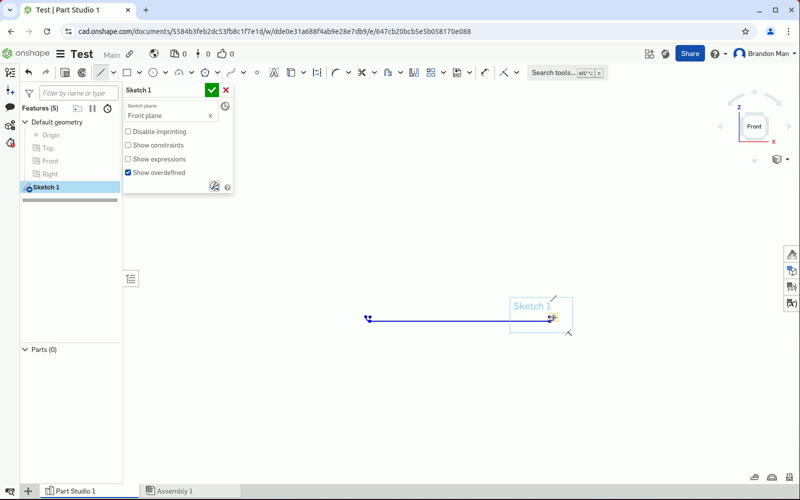
key_down(shift)
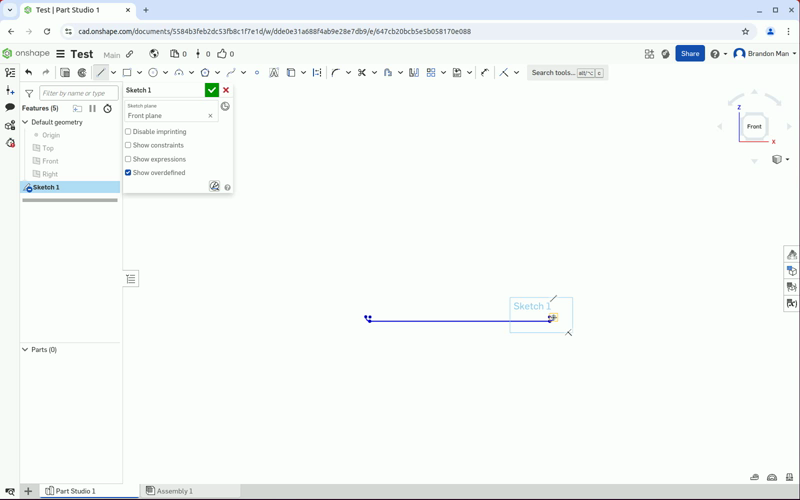
mouse_move(553, 249)
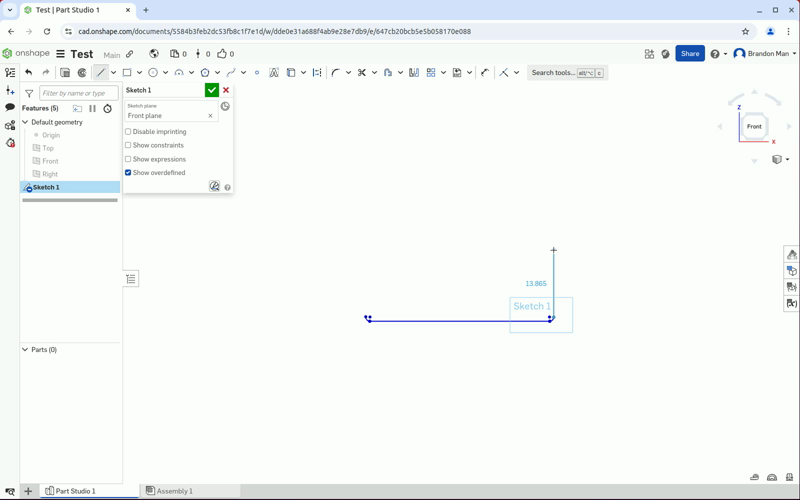
click(553, 249)
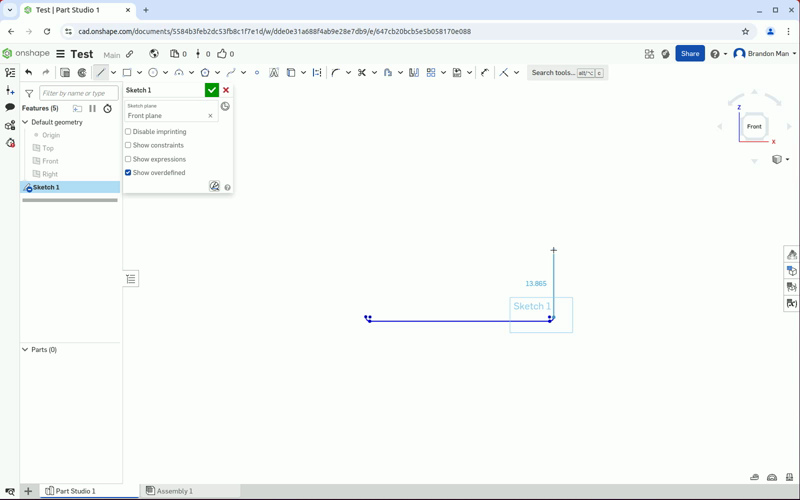
key_up(shift)
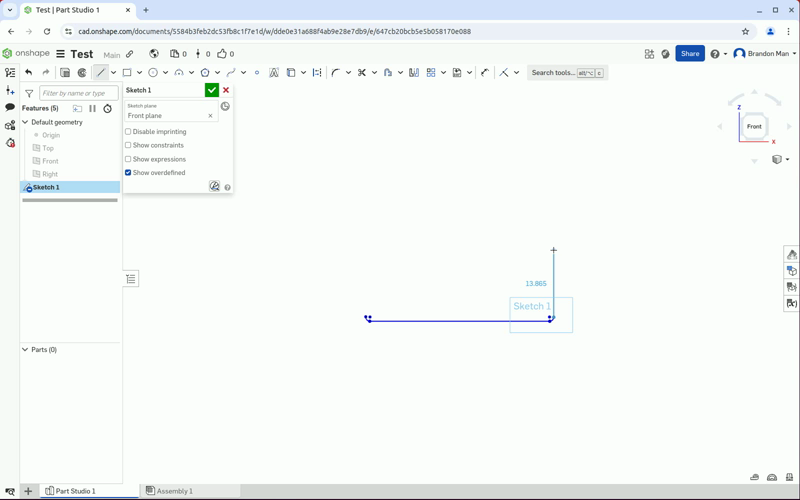
key(esc)
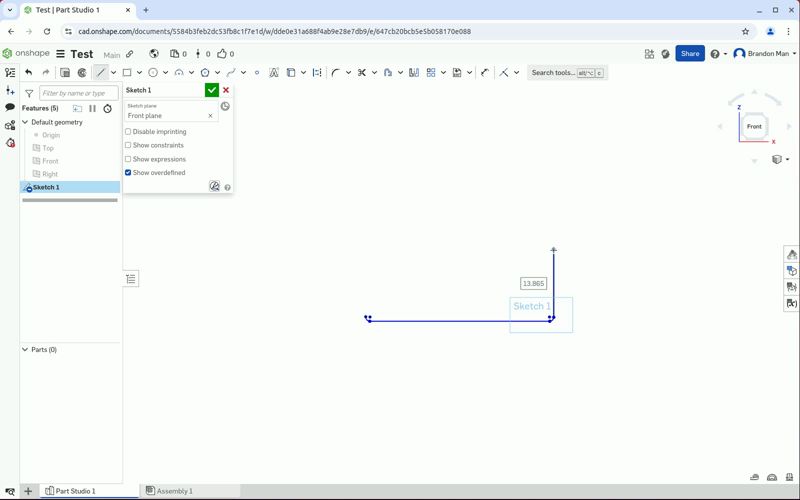
key(a)
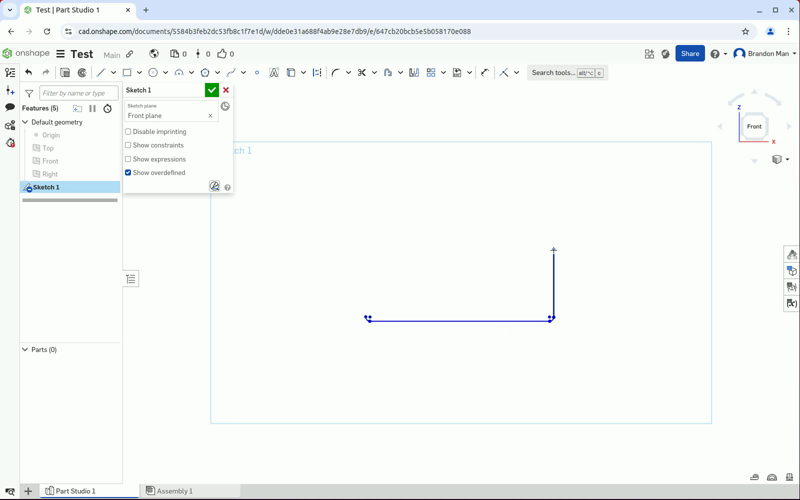
mouse_move(553, 249)
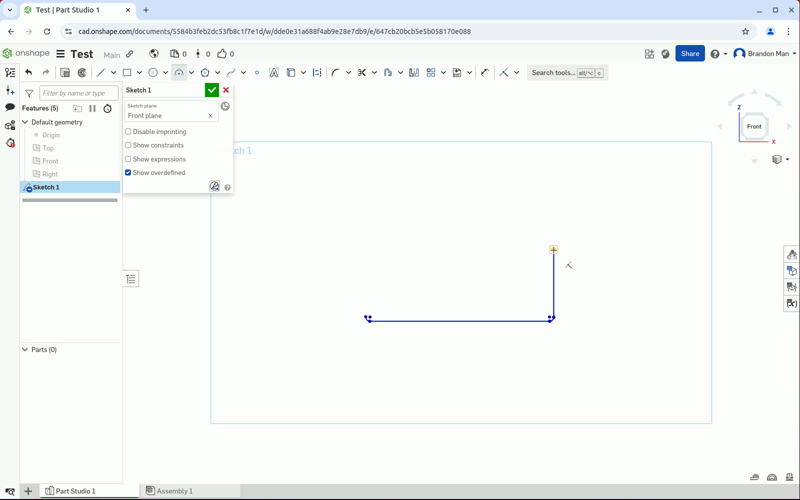
click(553, 249)
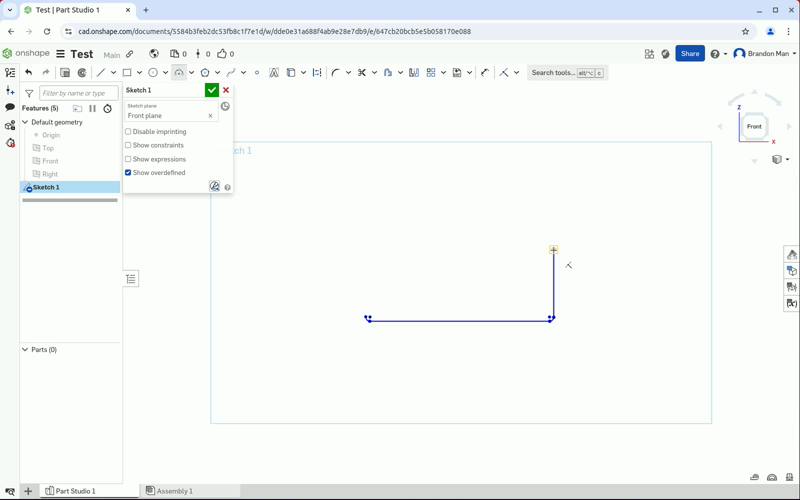
key_down(shift)
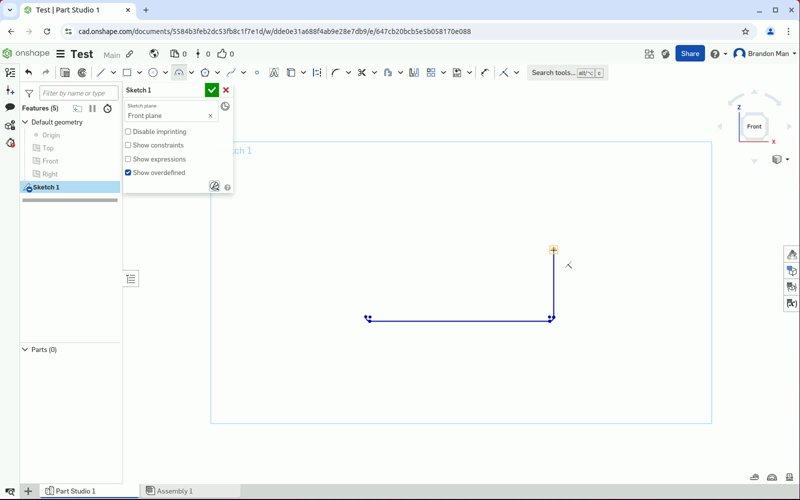
mouse_move(549, 245)
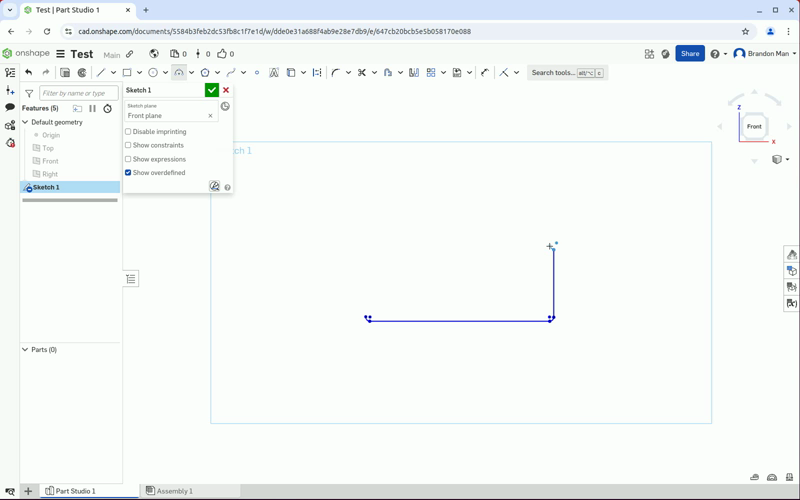
scroll(6)
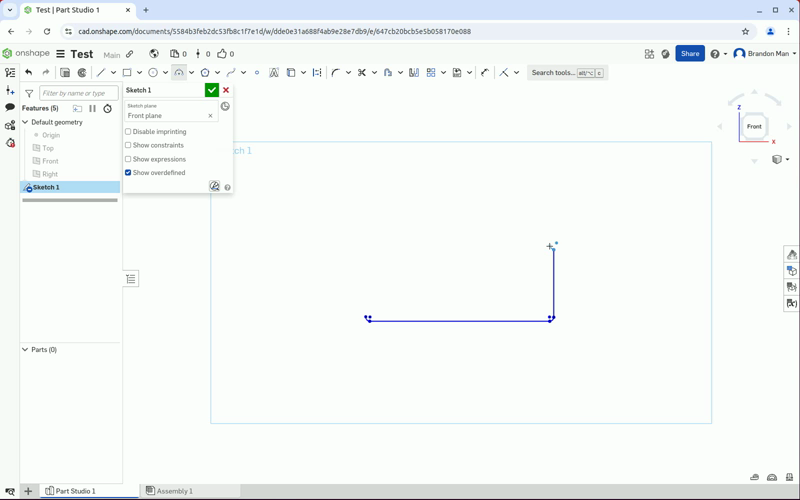
scroll(6)
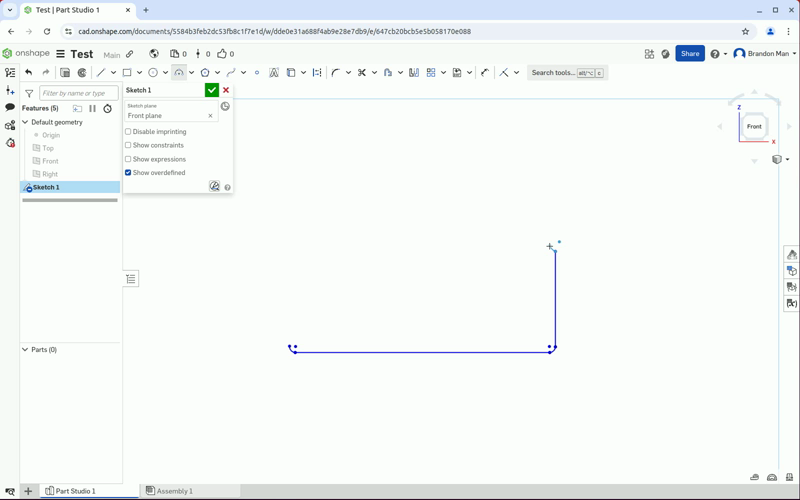
scroll(6)
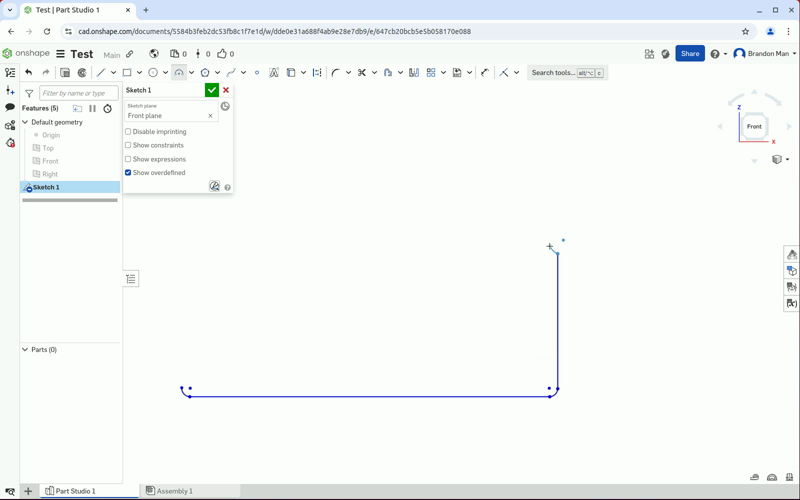
scroll(6)
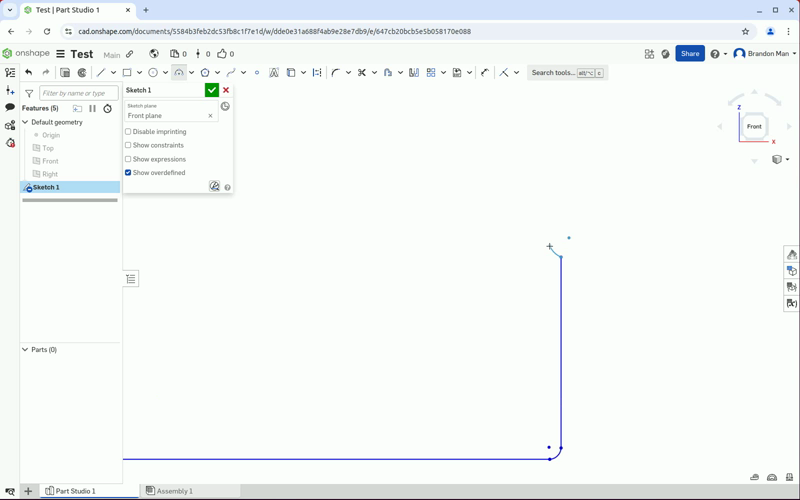
scroll(6)
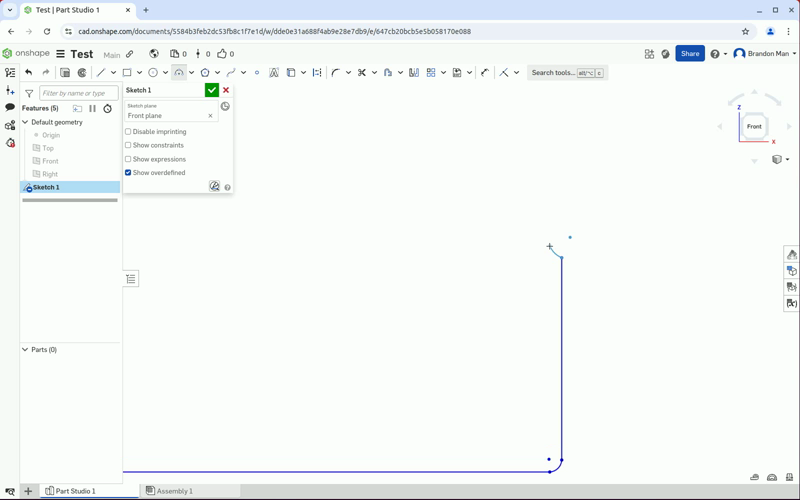
scroll(6)
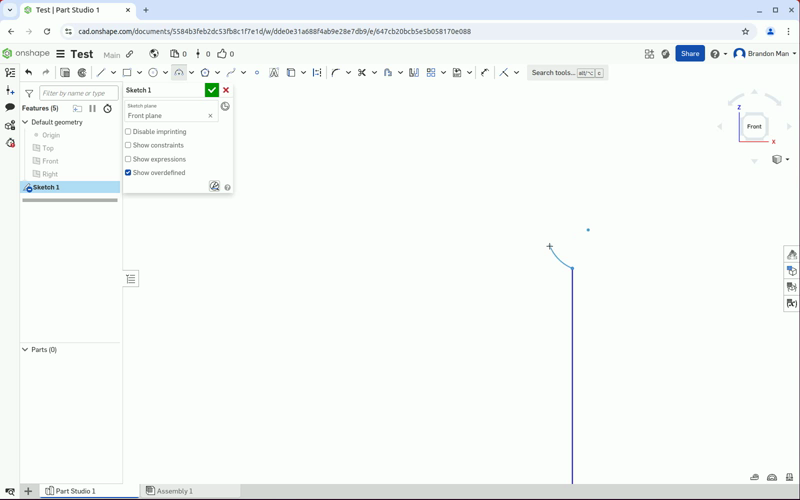
scroll(6)
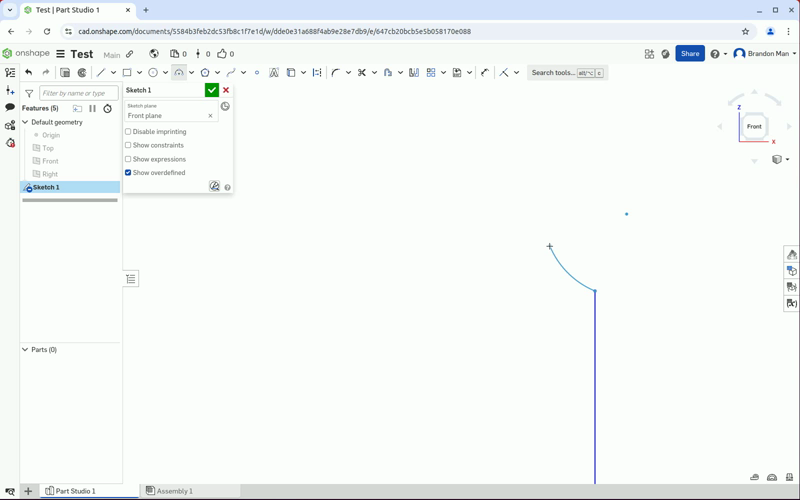
click(549, 245)
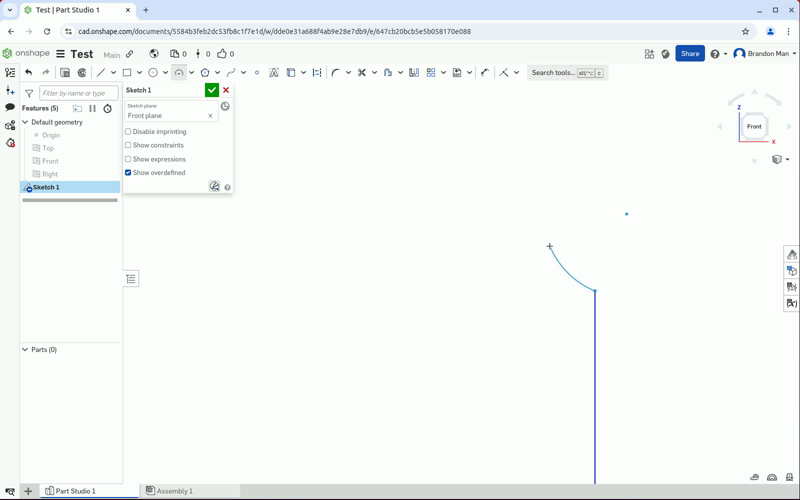
scroll(-6)
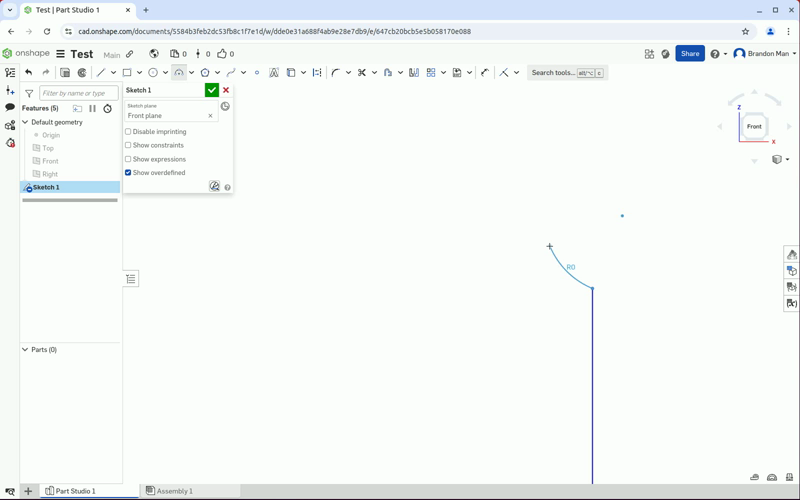
scroll(-6)
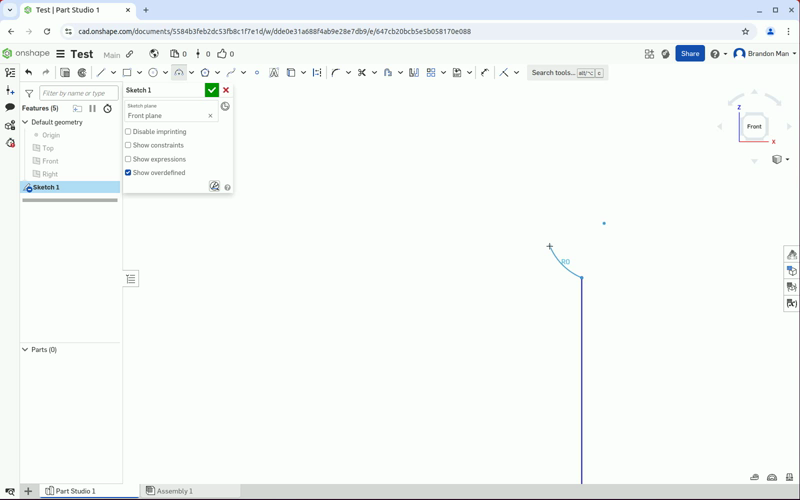
scroll(-6)
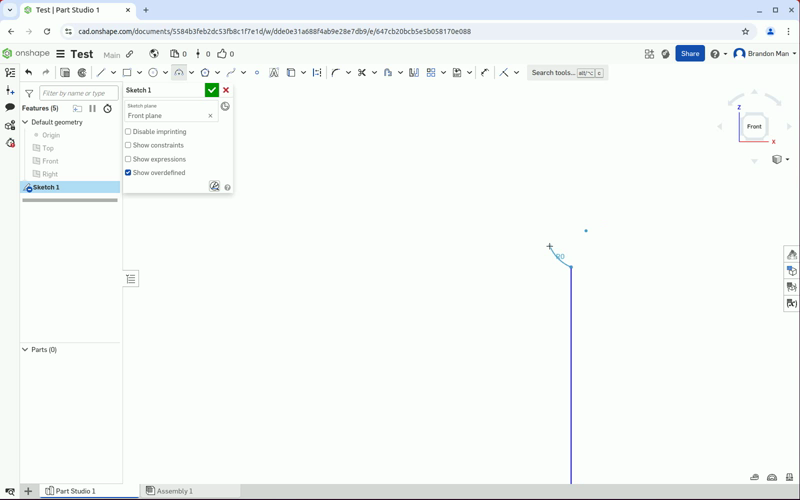
scroll(-6)
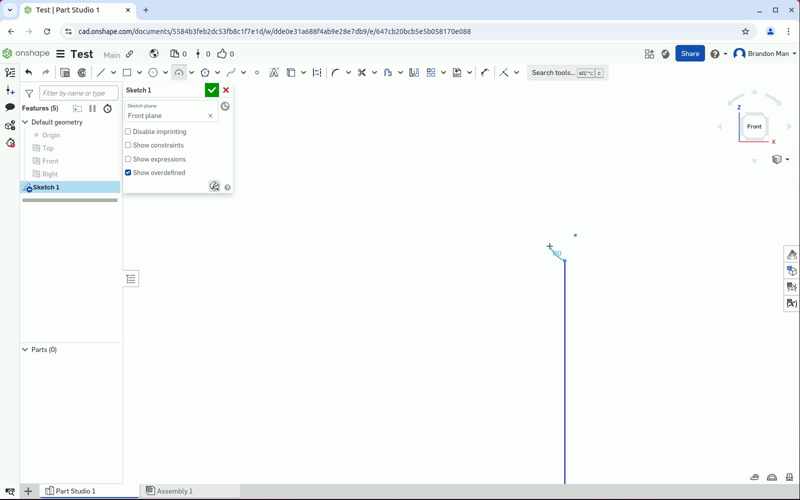
scroll(-6)
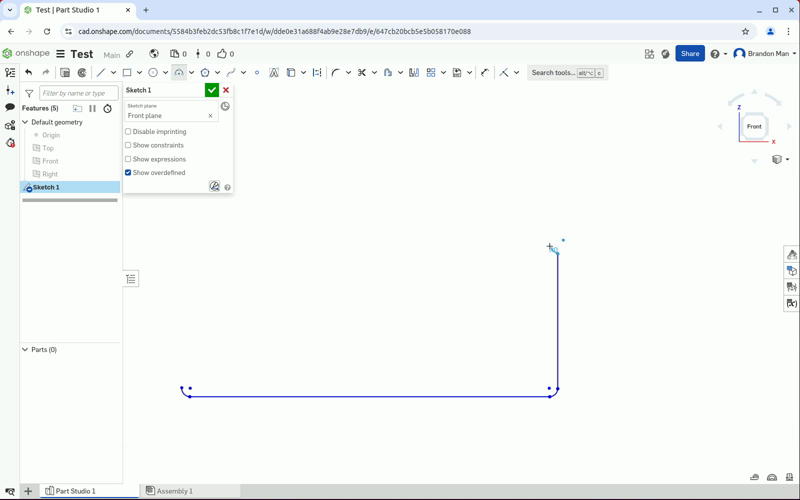
scroll(-6)
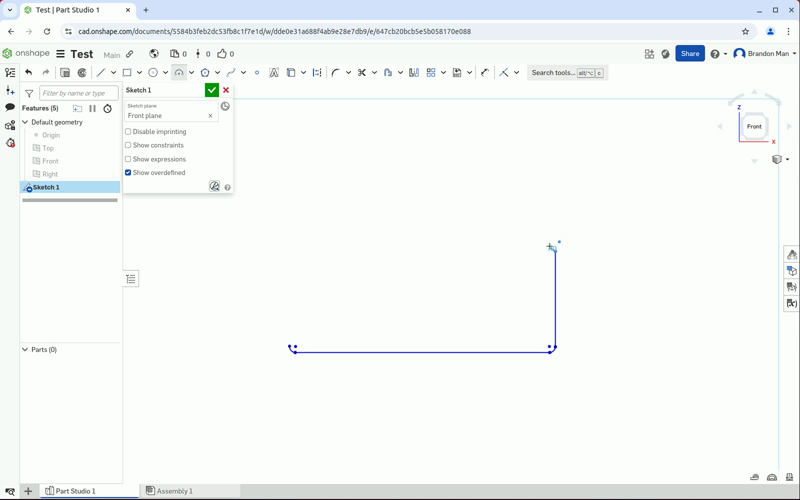
scroll(-6)
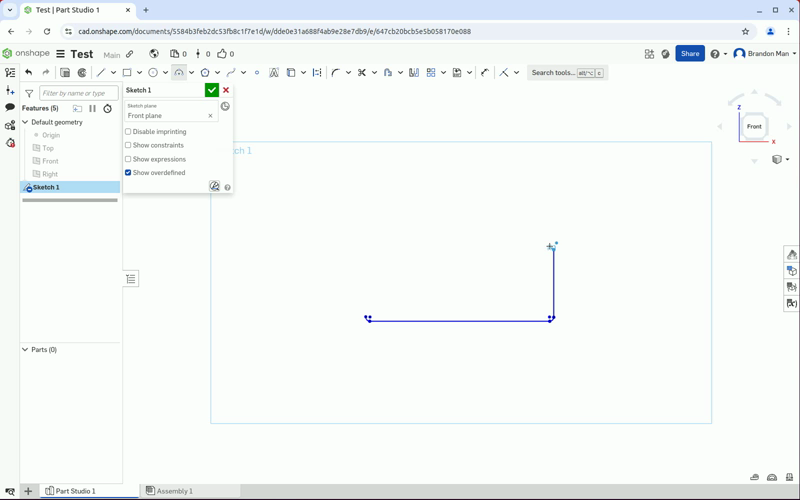
mouse_move(552, 246)
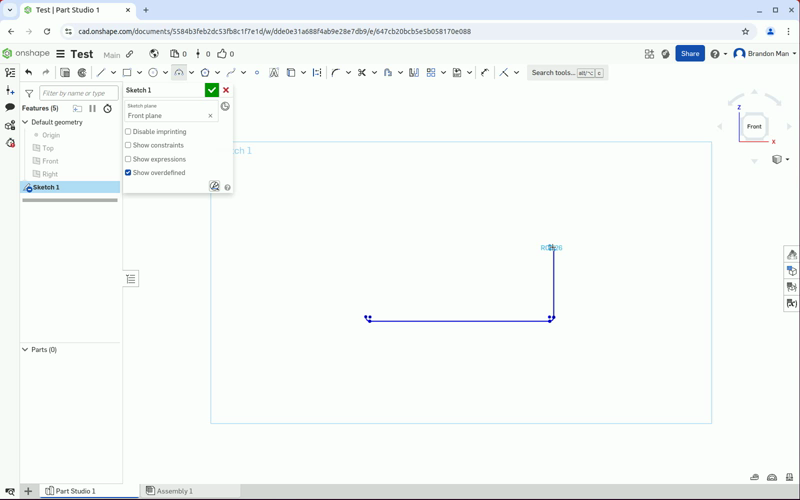
scroll(6)
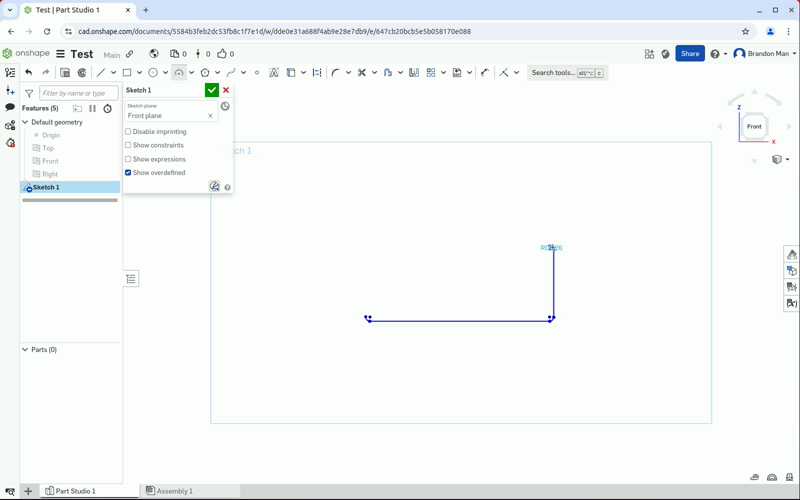
scroll(6)
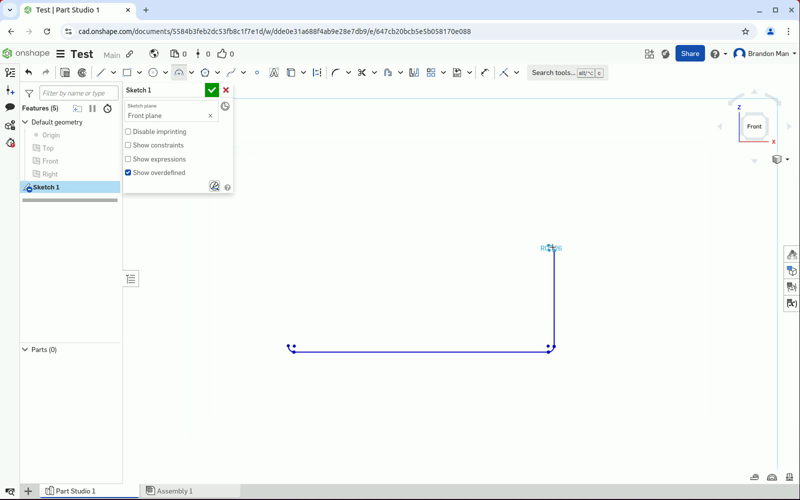
scroll(6)
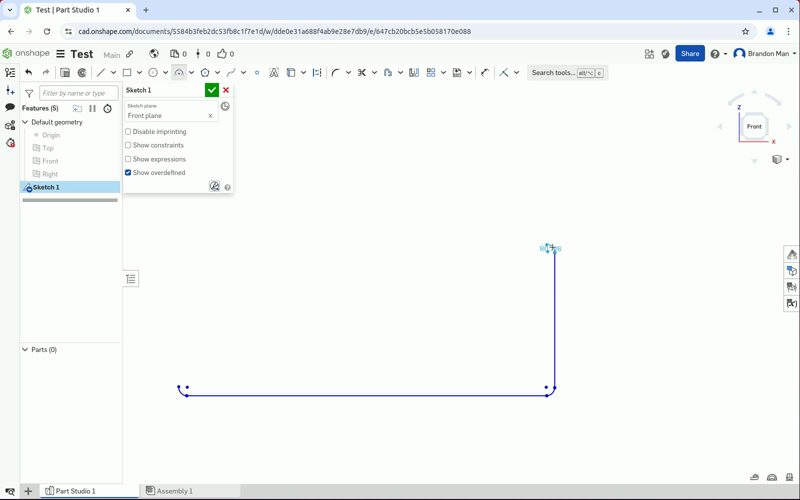
scroll(6)
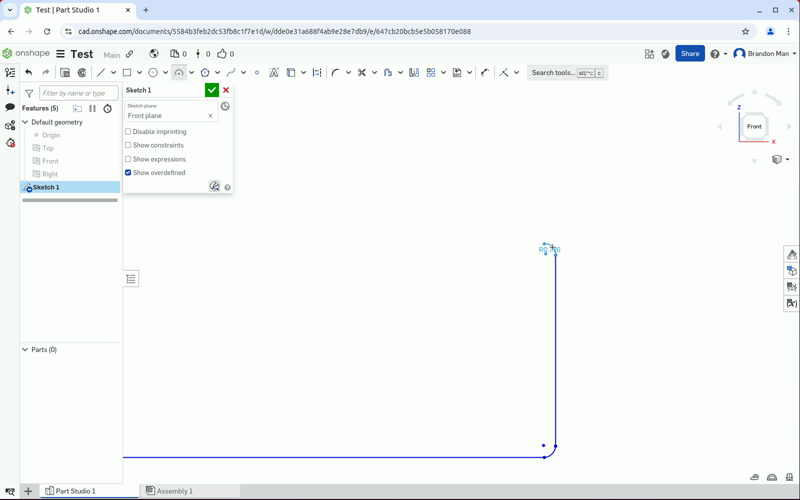
scroll(6)
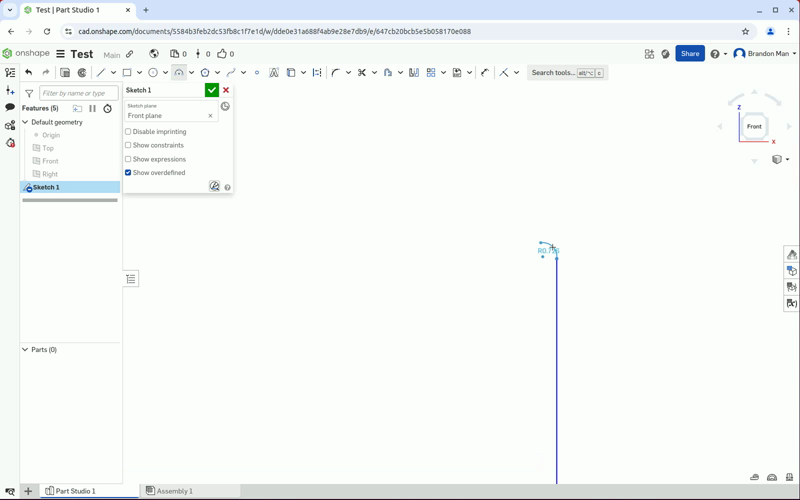
scroll(6)
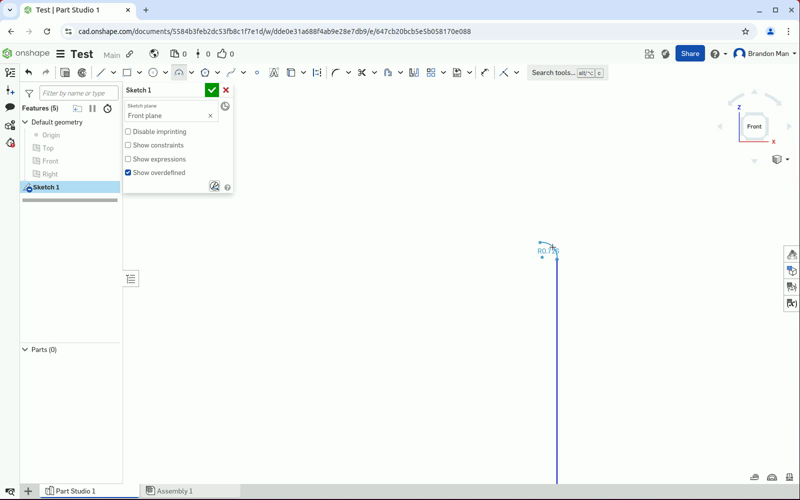
scroll(6)
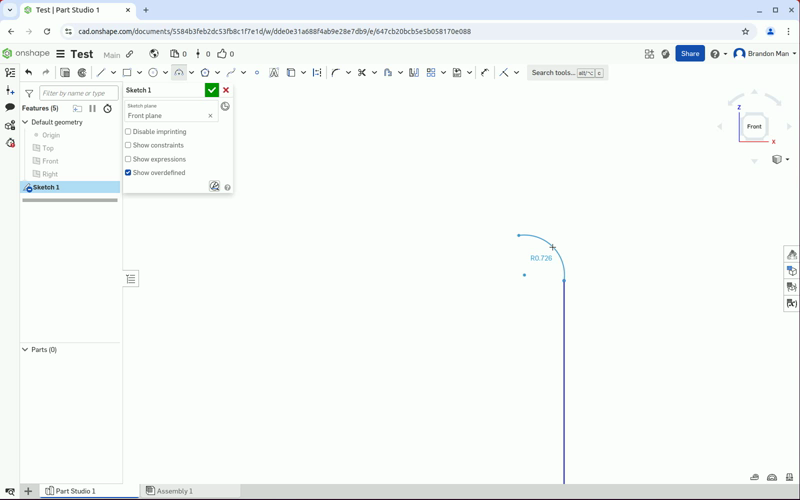
click(552, 246)
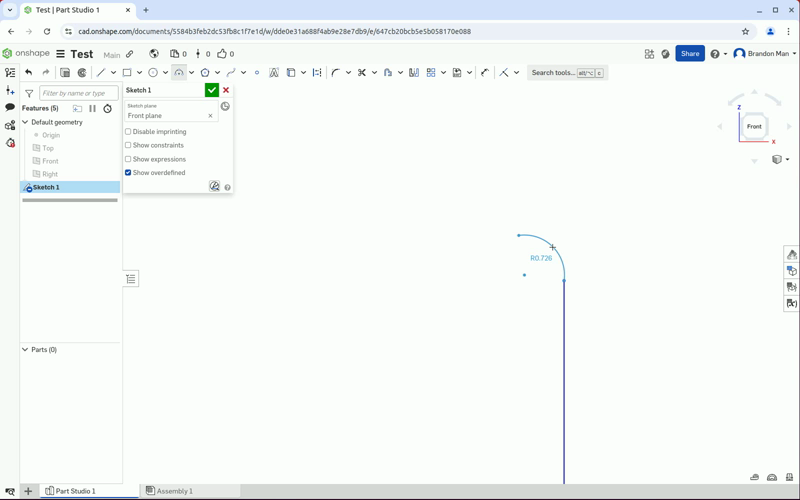
scroll(-6)
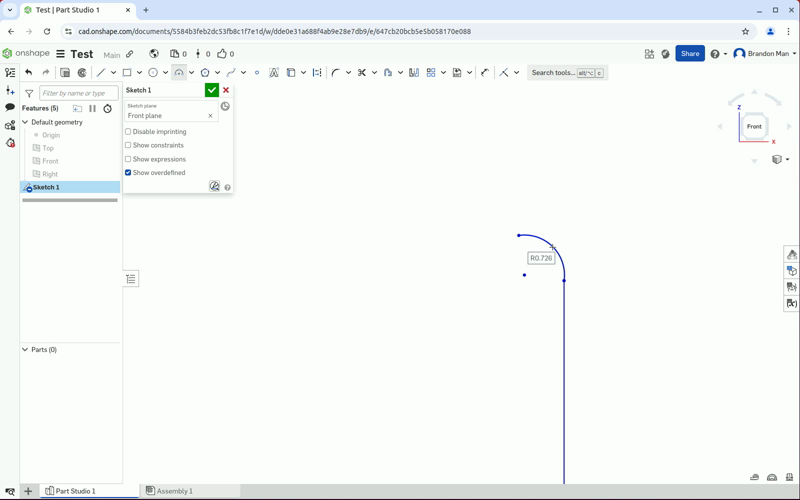
scroll(-6)
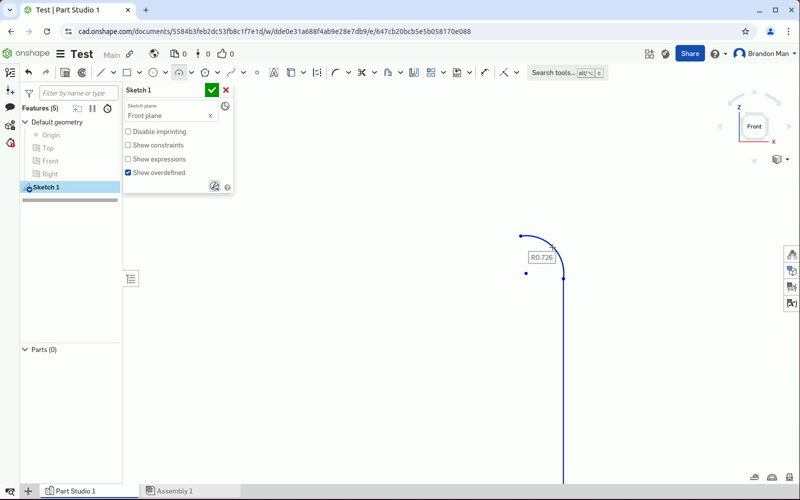
scroll(-6)
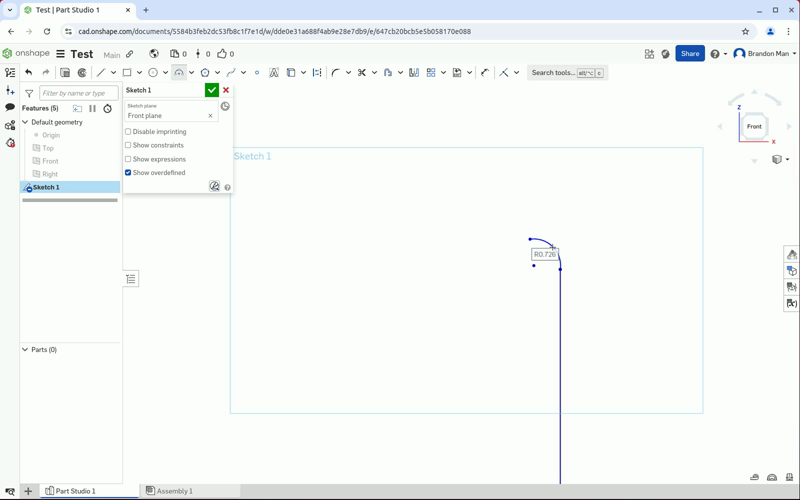
scroll(-6)
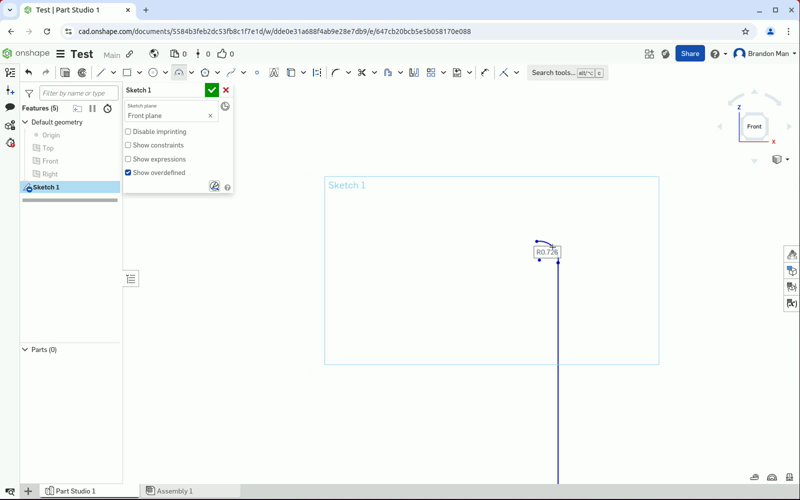
scroll(-6)
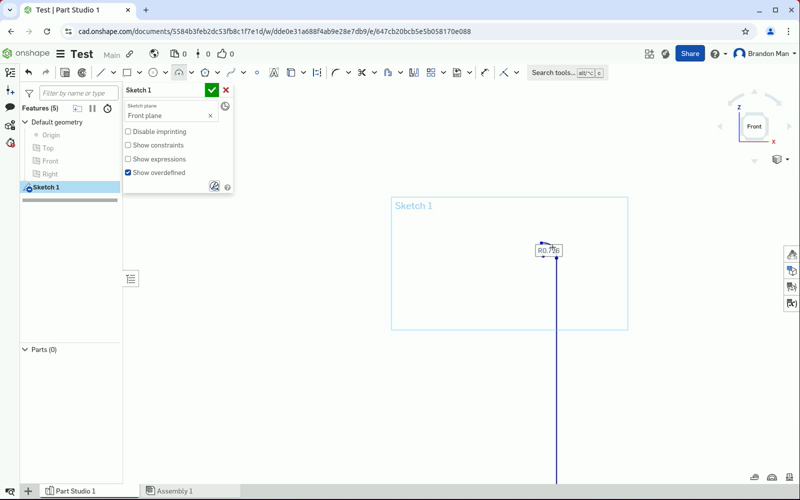
scroll(-6)
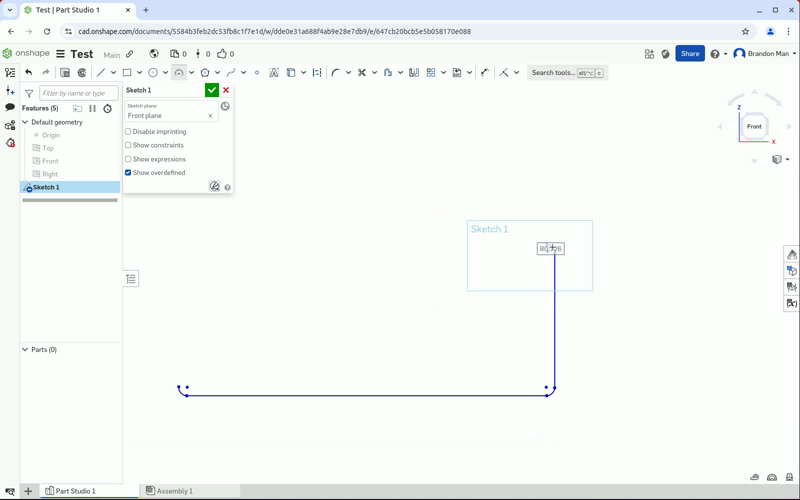
scroll(-6)
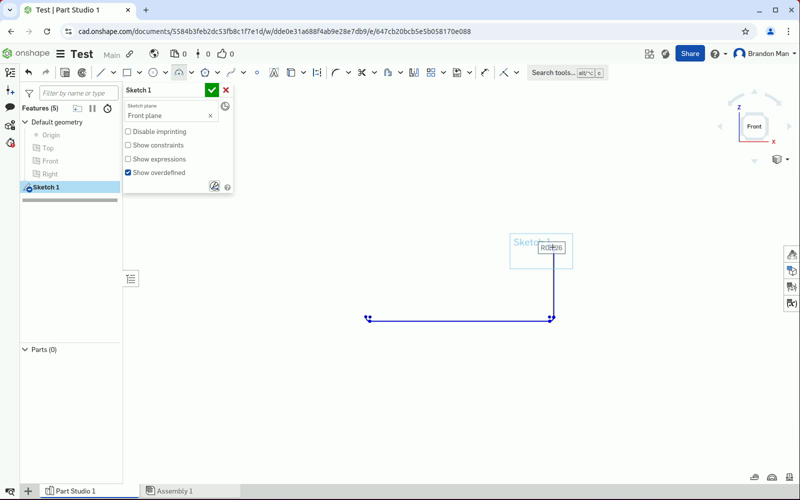
key_up(shift)
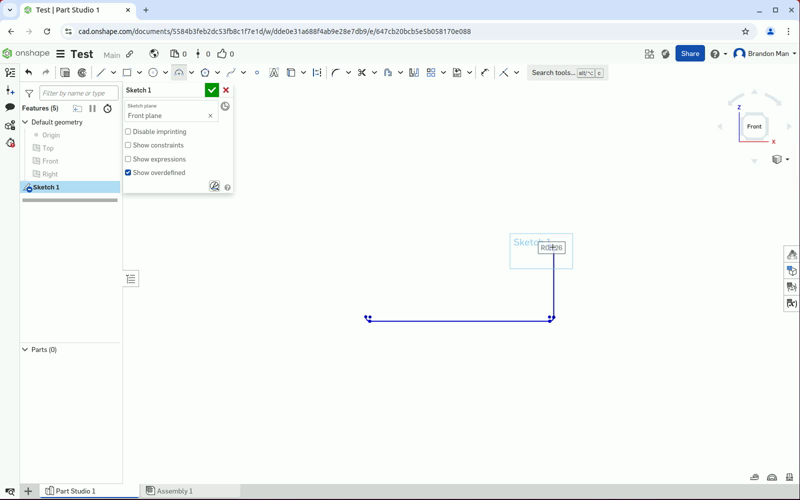
key(esc)
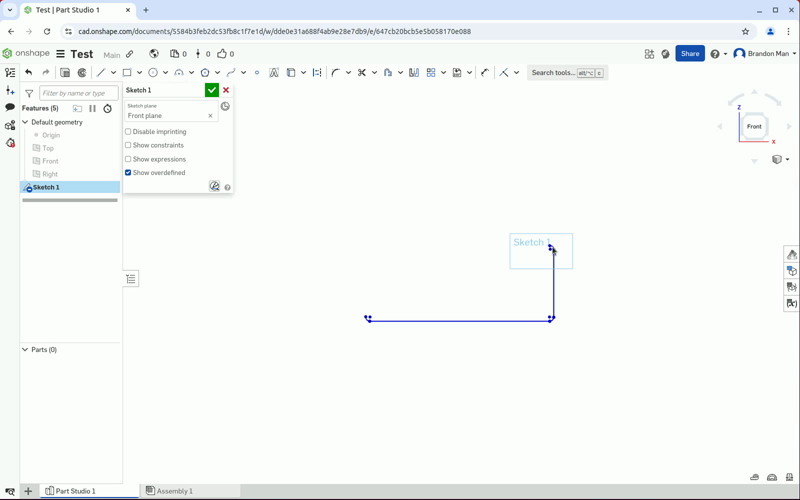
key(l)
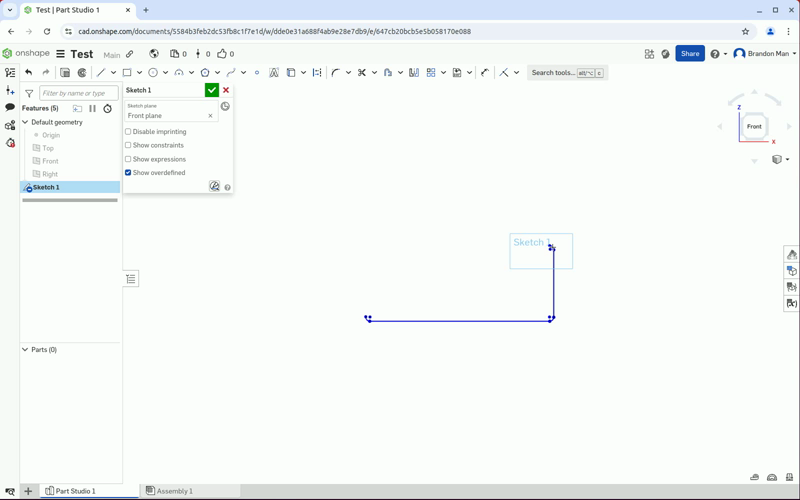
mouse_move(549, 245)
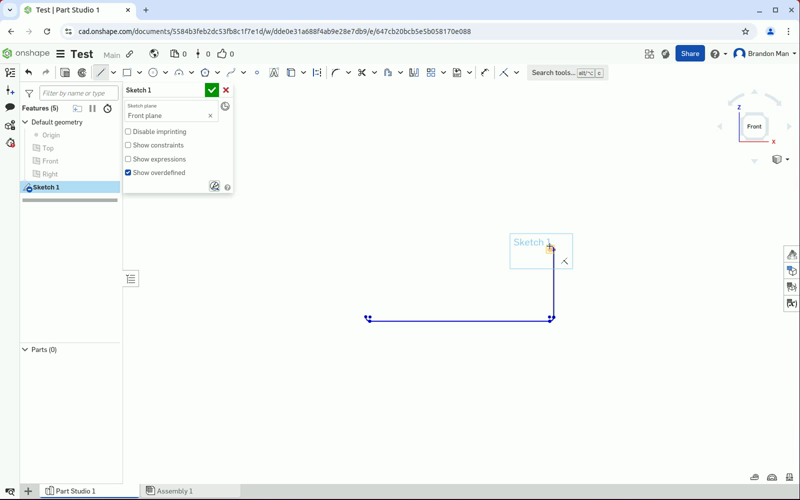
scroll(6)
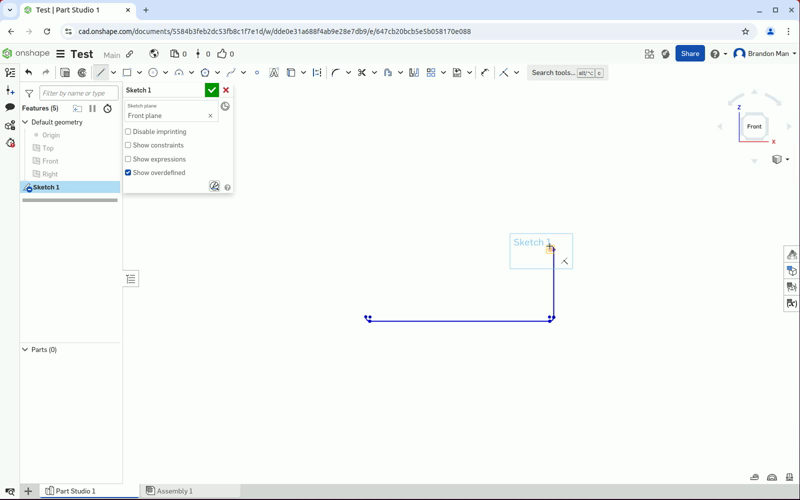
scroll(6)
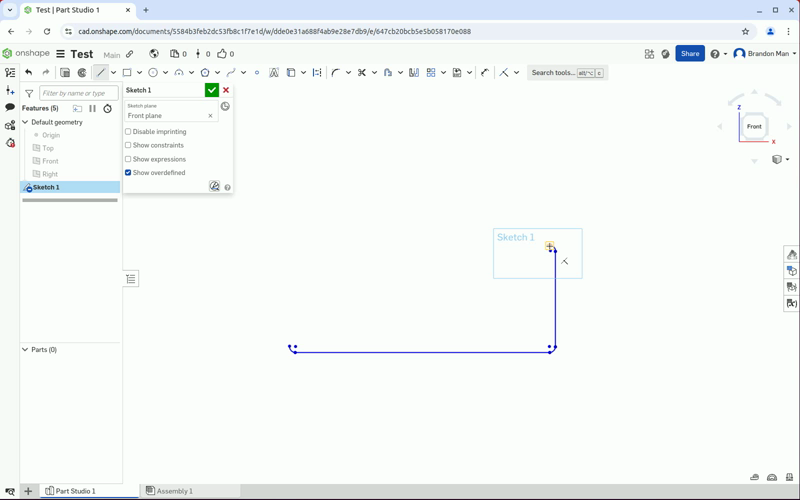
scroll(6)
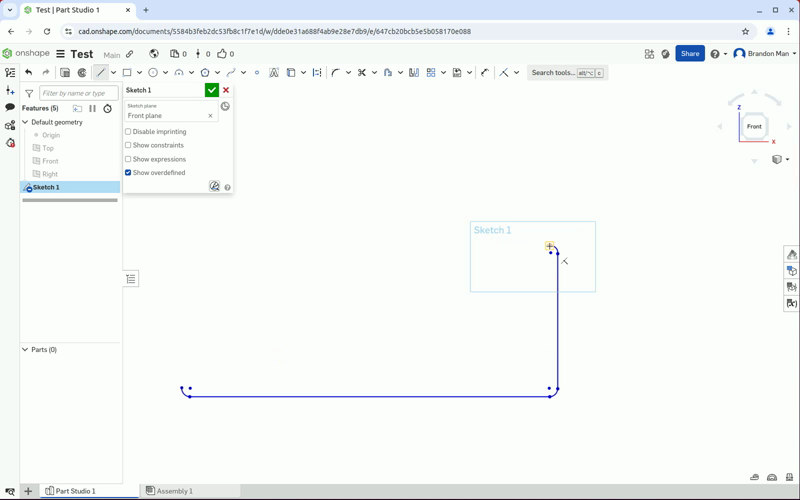
scroll(6)
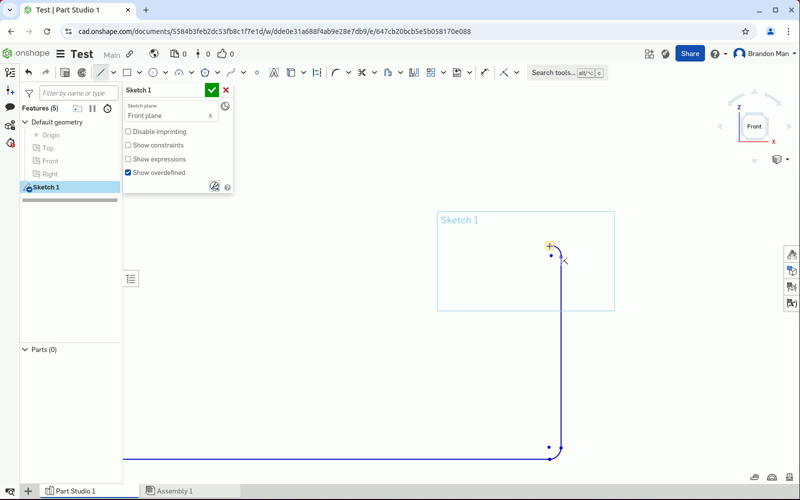
scroll(6)
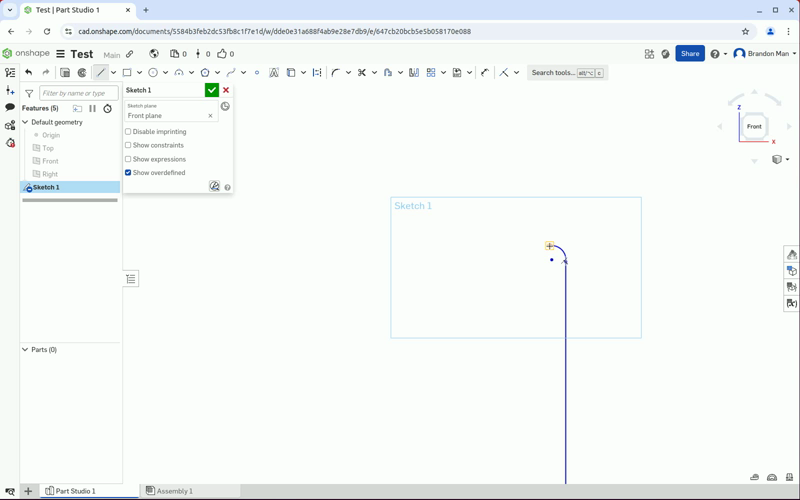
scroll(6)
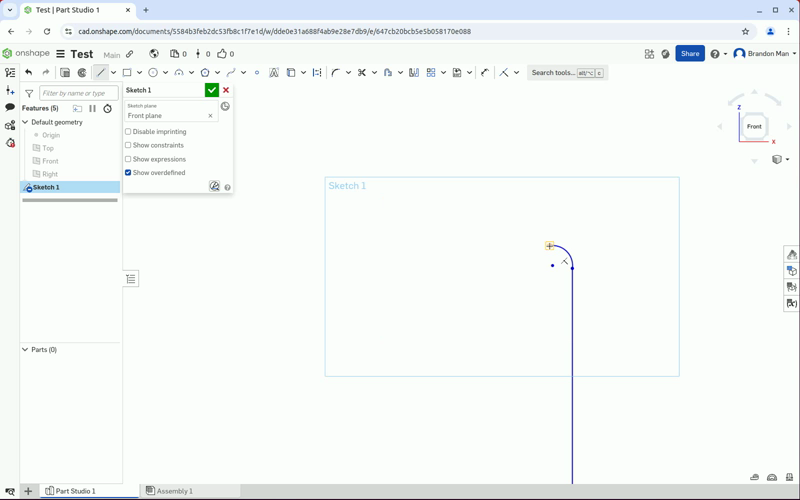
scroll(6)
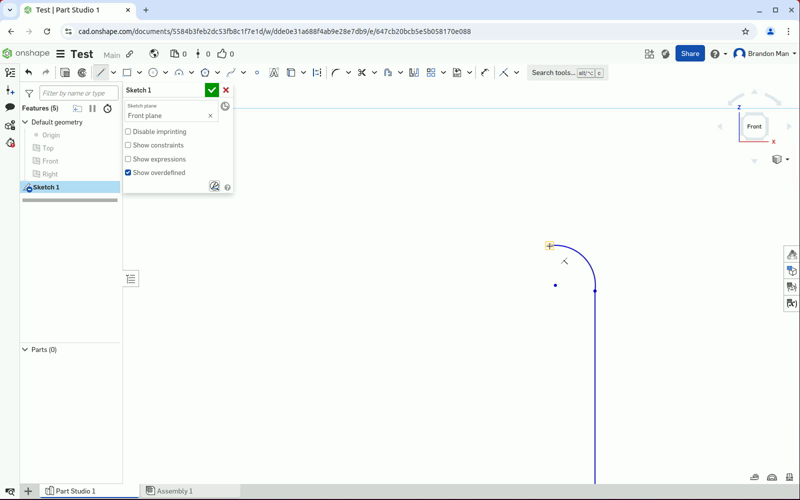
click(549, 245)
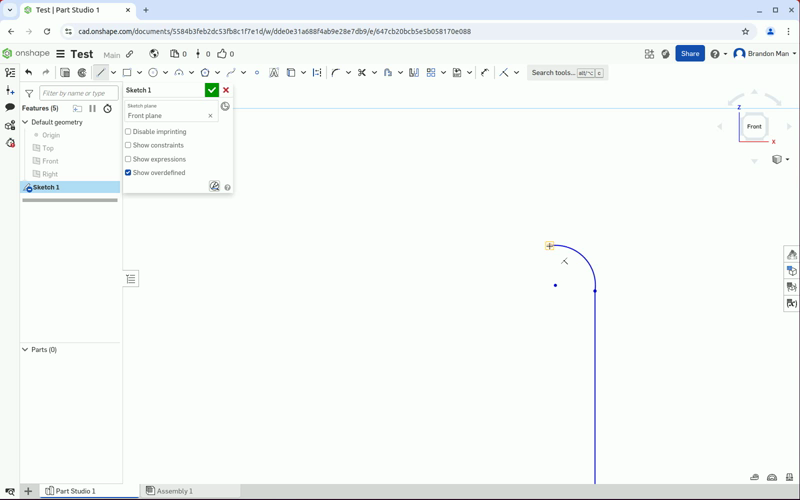
scroll(-6)
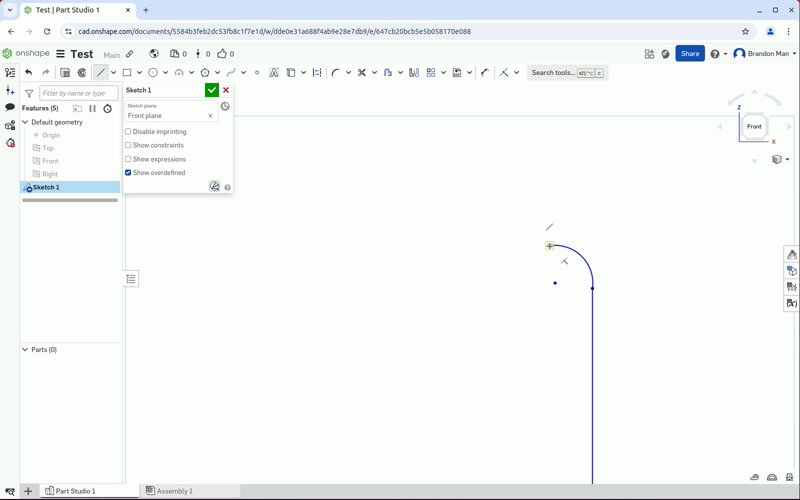
scroll(-6)
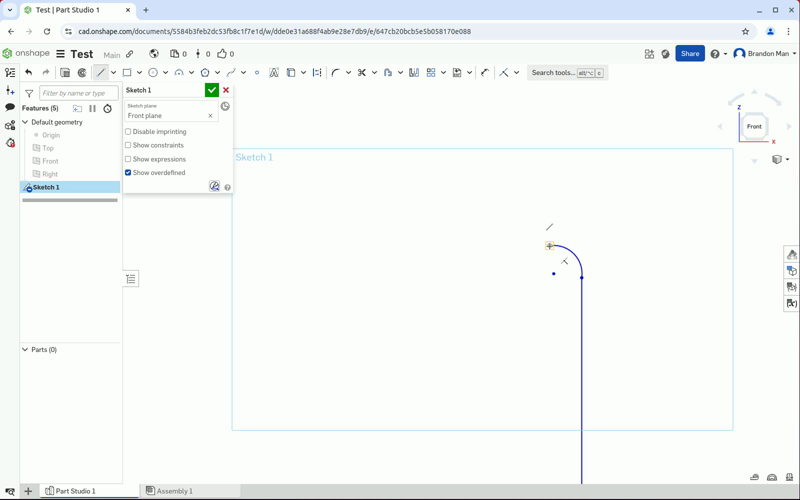
scroll(-6)
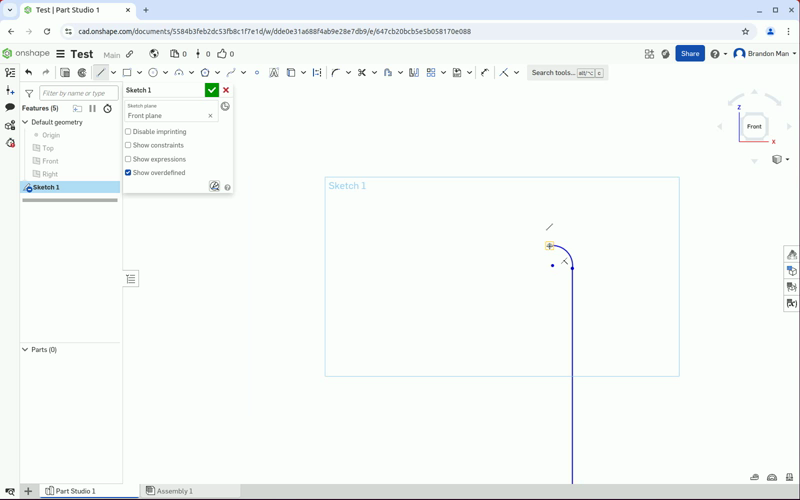
scroll(-6)
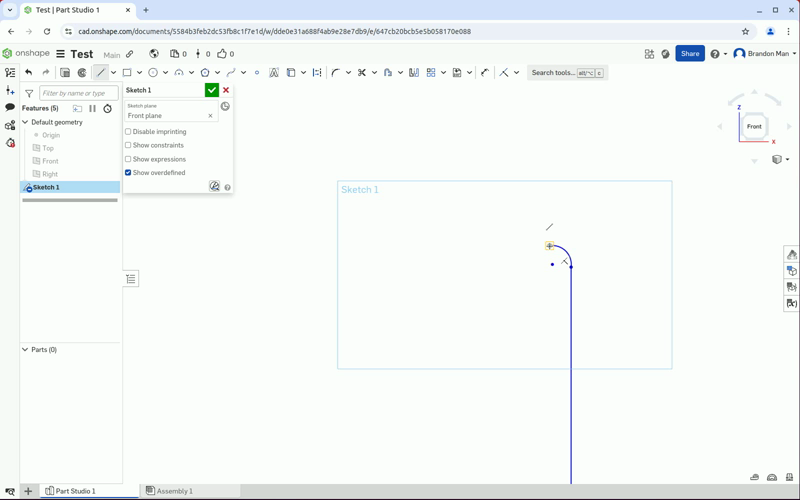
scroll(-6)
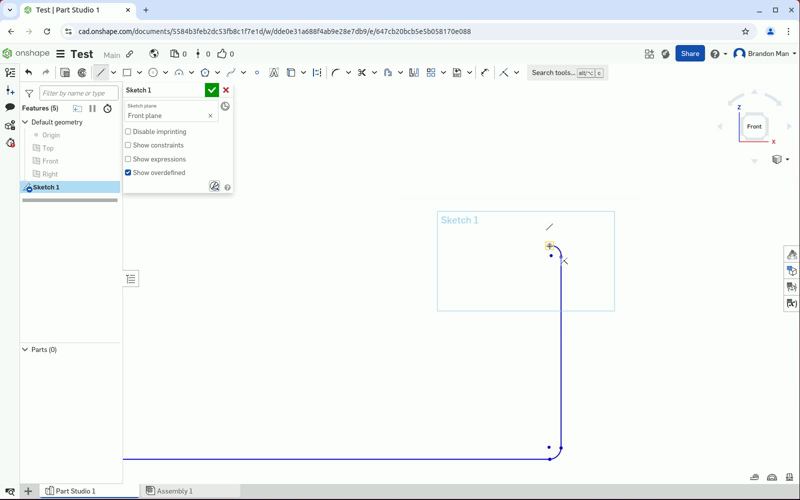
scroll(-6)
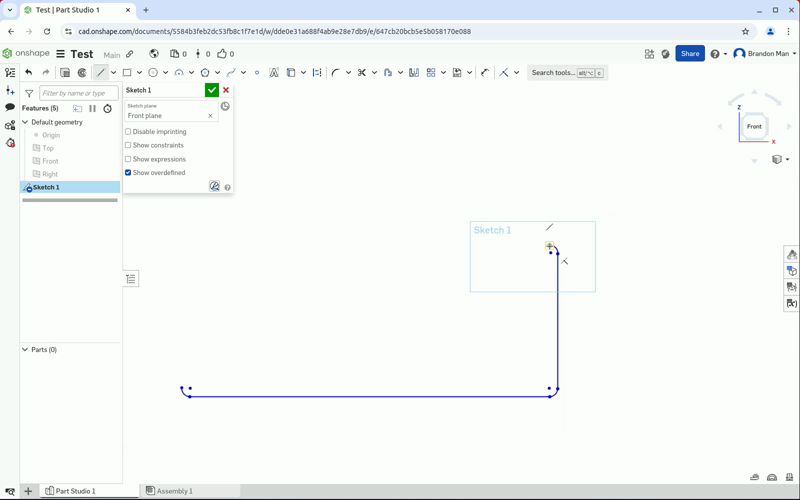
scroll(-6)
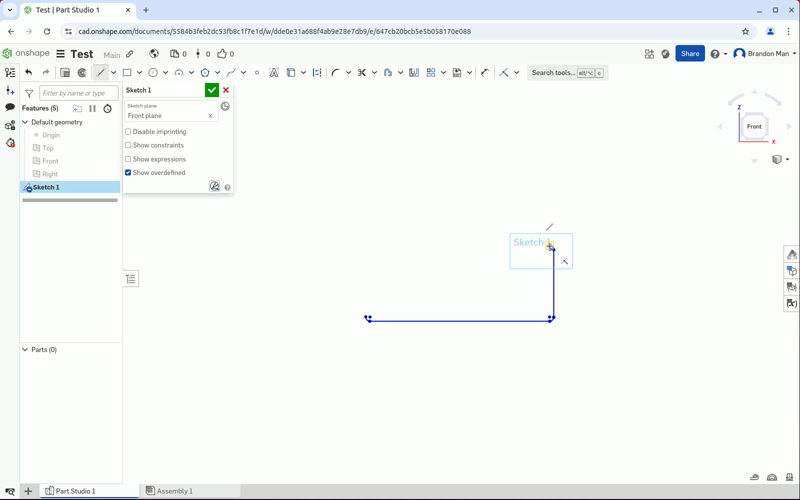
key_down(shift)
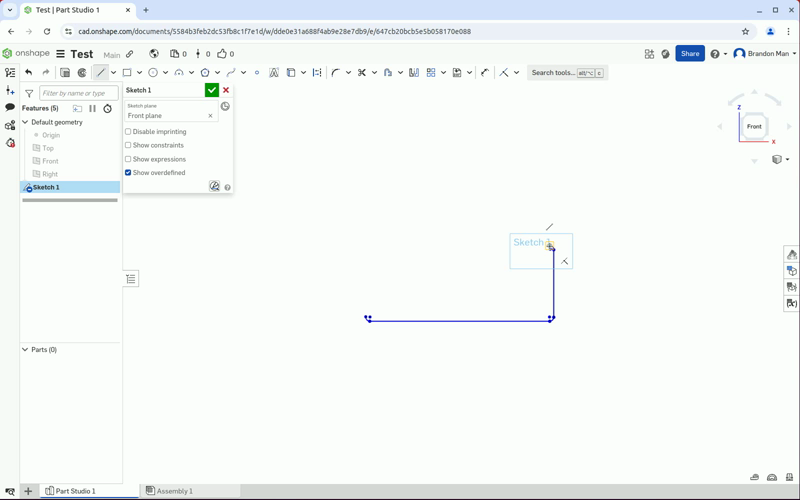
mouse_move(369, 245)
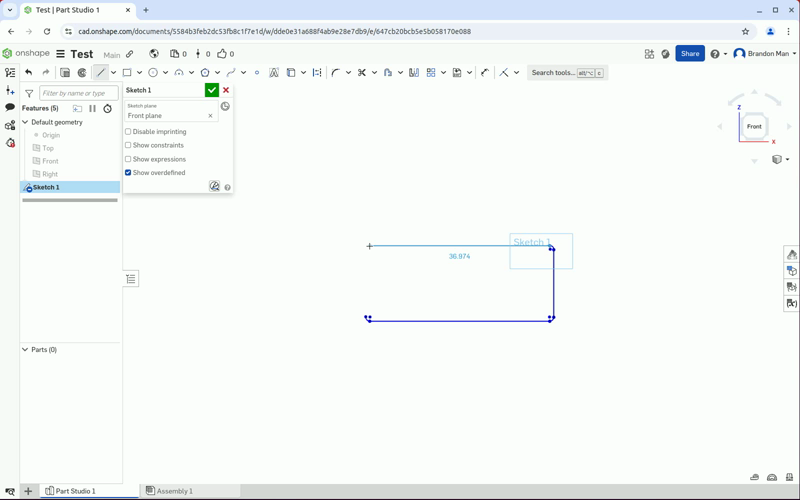
click(369, 245)
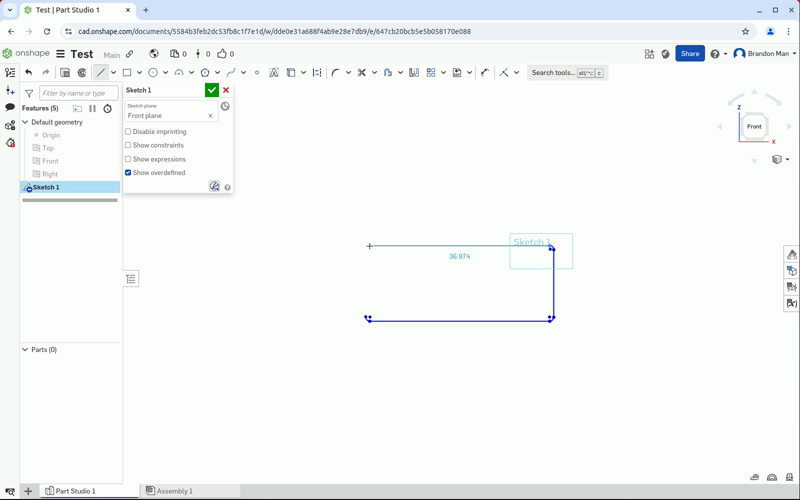
key_up(shift)
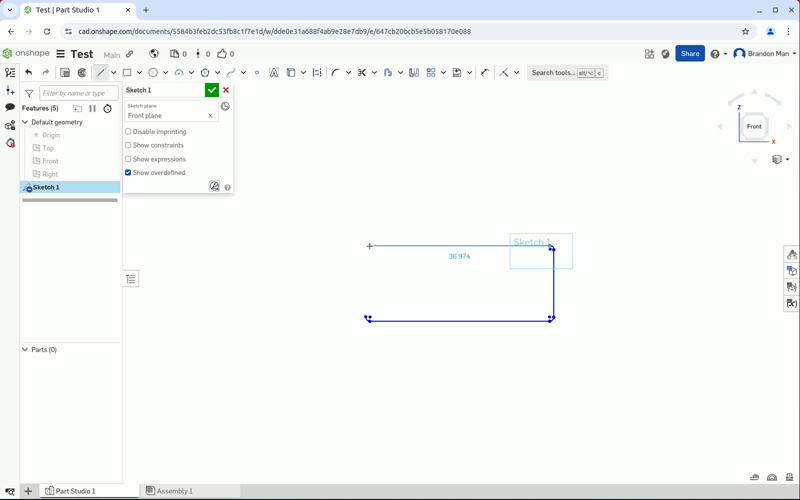
key(esc)
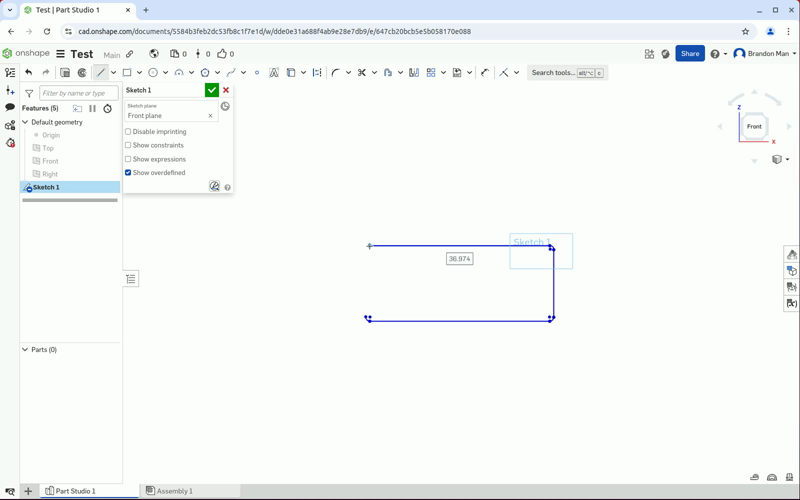
key(a)
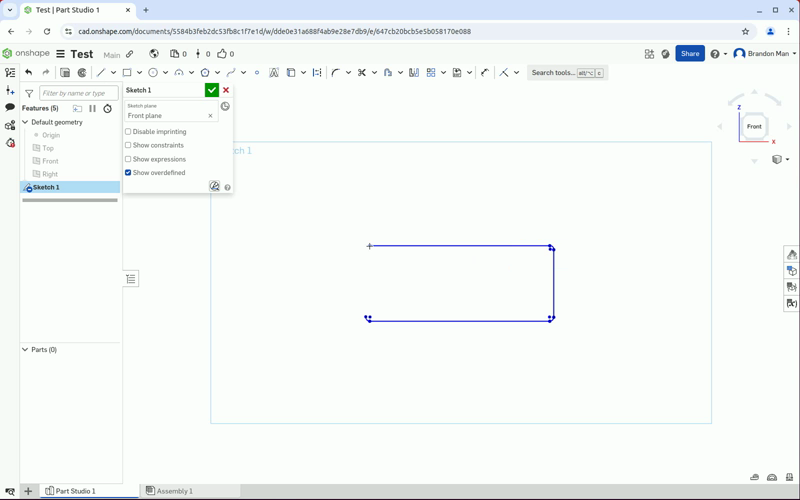
mouse_move(369, 245)
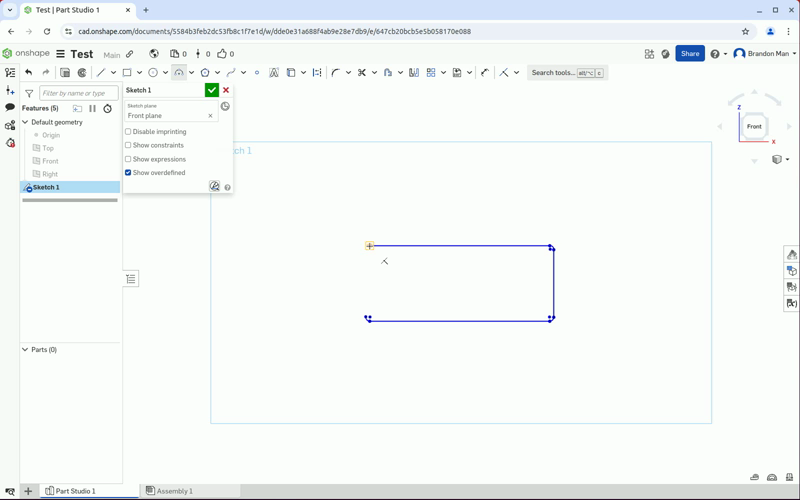
click(369, 245)
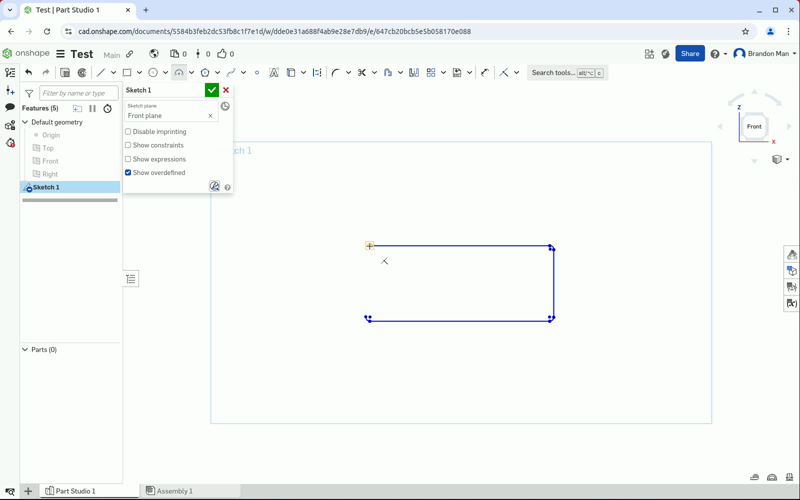
key_down(shift)
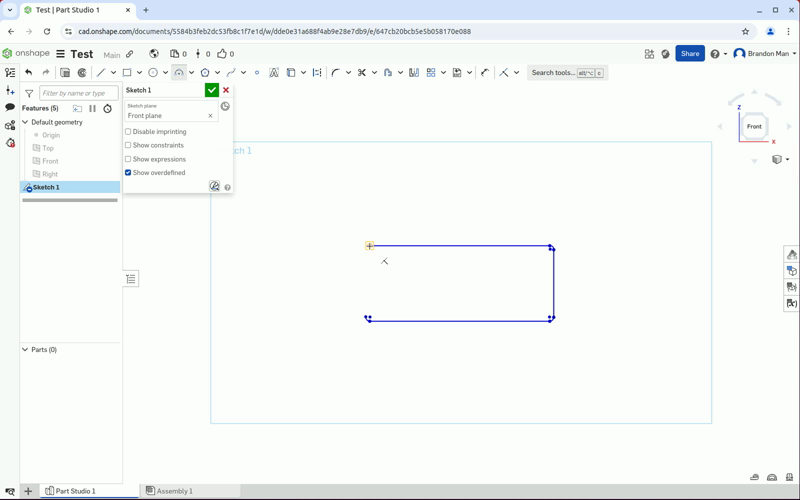
mouse_move(365, 249)
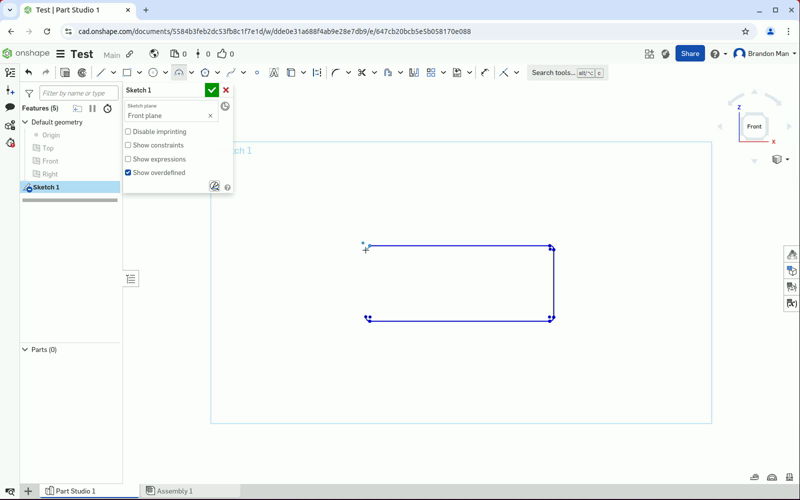
scroll(6)
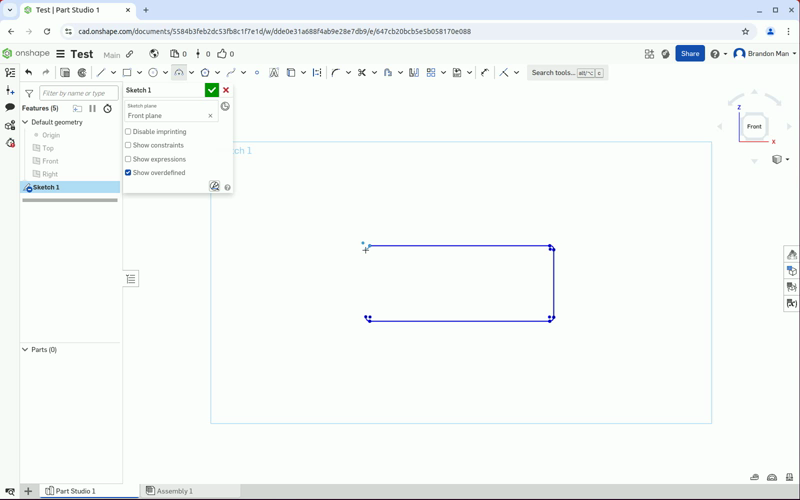
scroll(6)
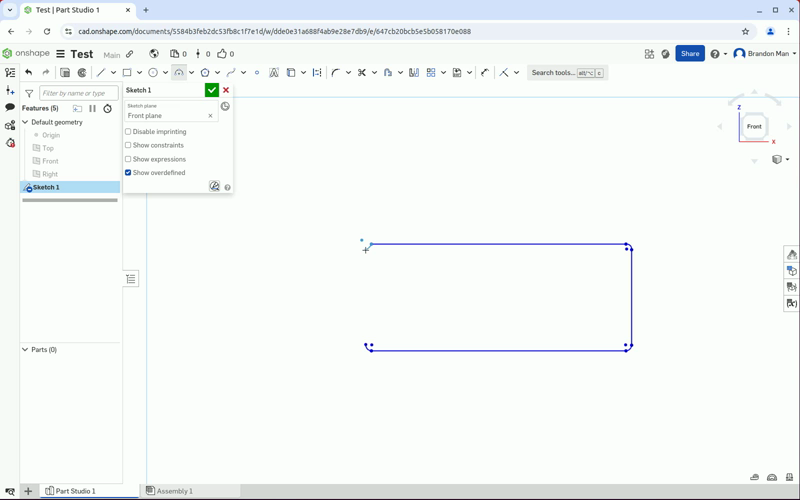
scroll(6)
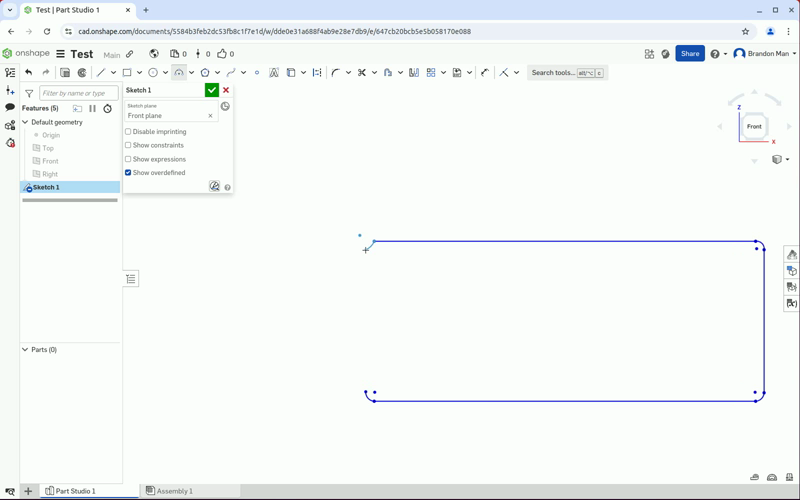
scroll(6)
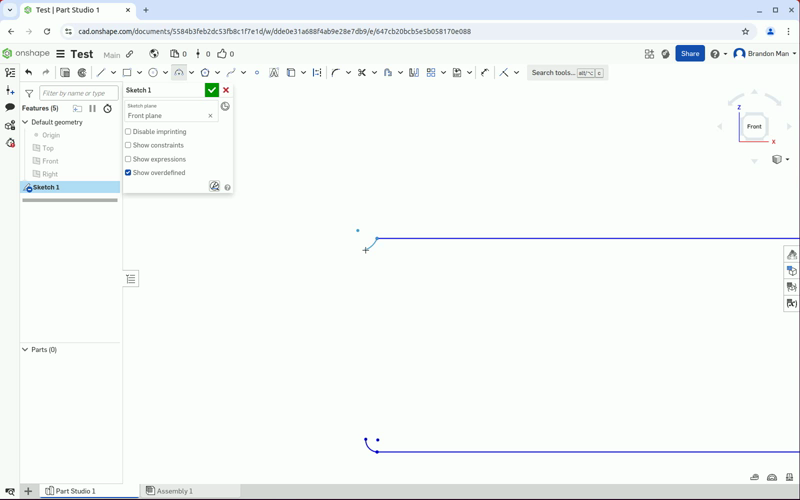
scroll(6)
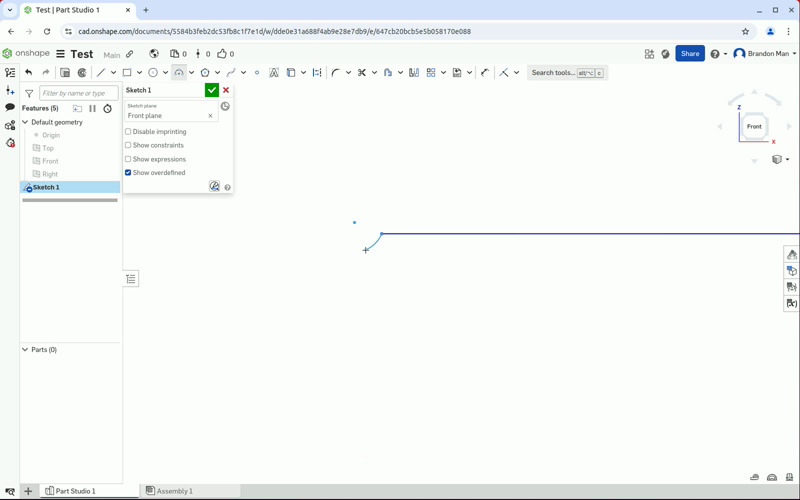
scroll(6)
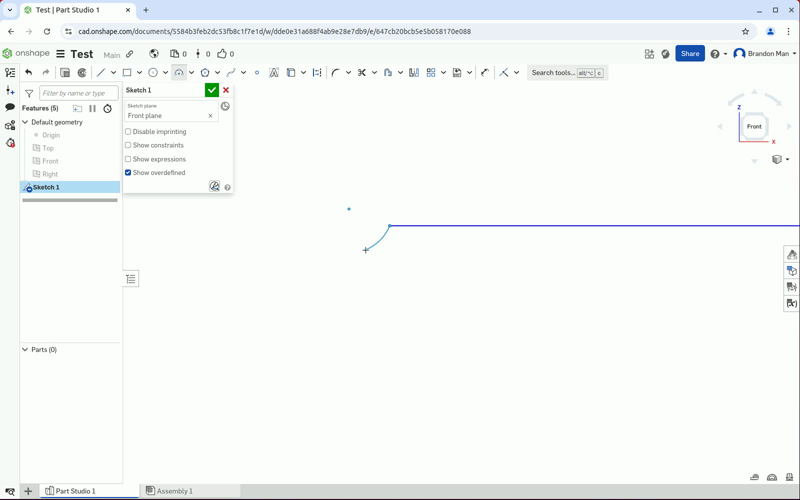
scroll(6)
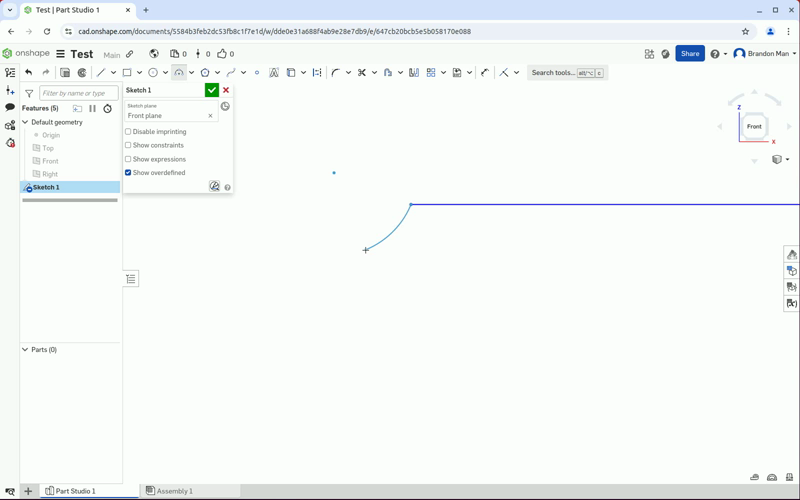
click(365, 249)
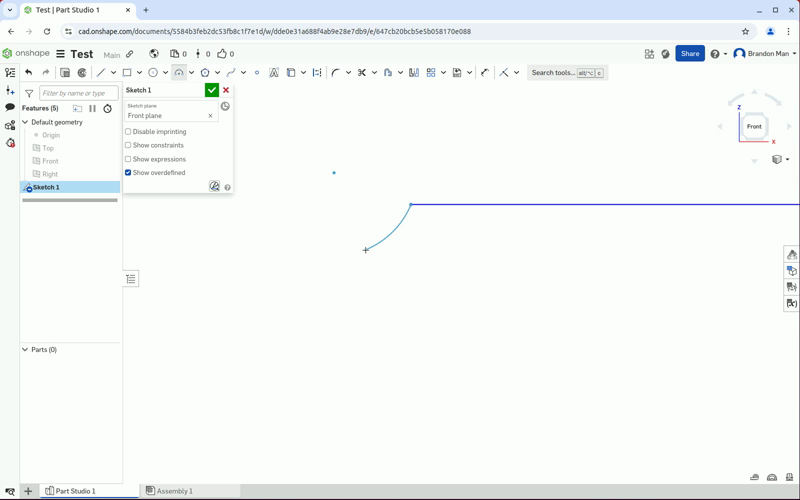
scroll(-6)
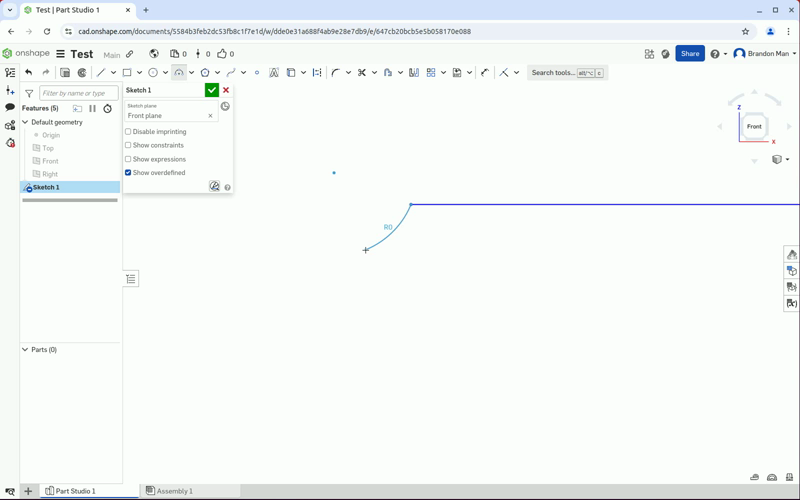
scroll(-6)
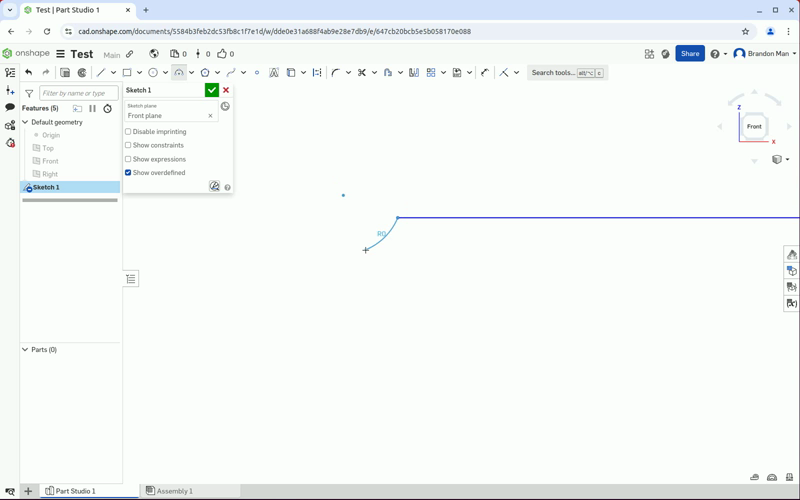
scroll(-6)
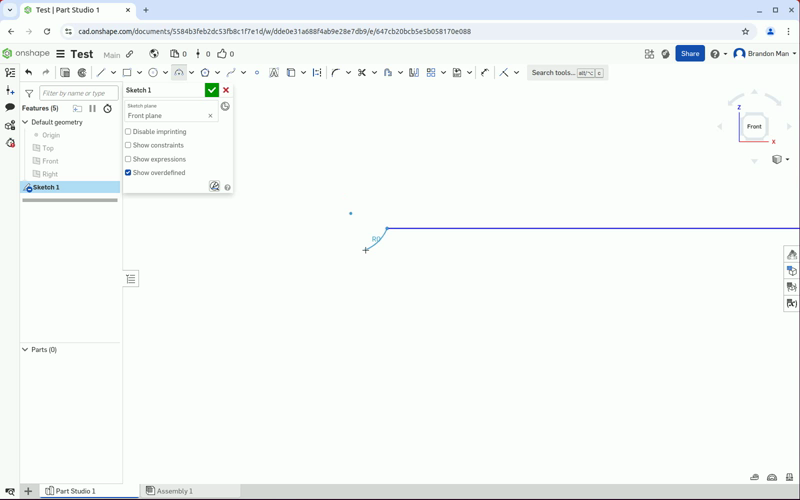
scroll(-6)
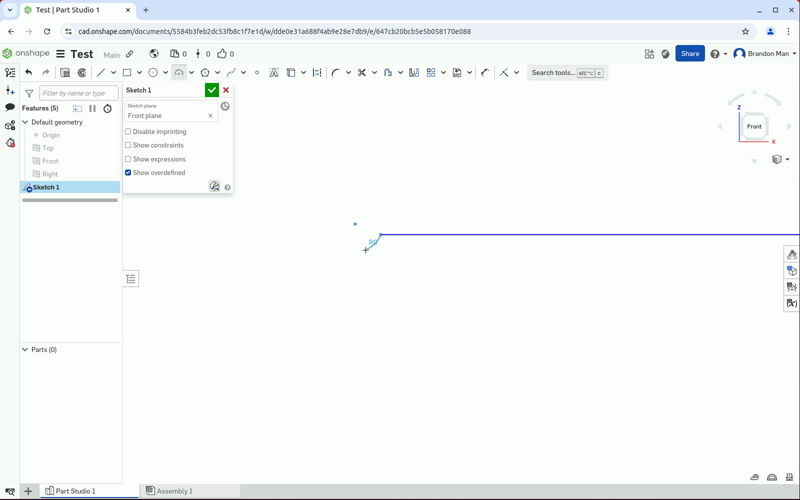
scroll(-6)
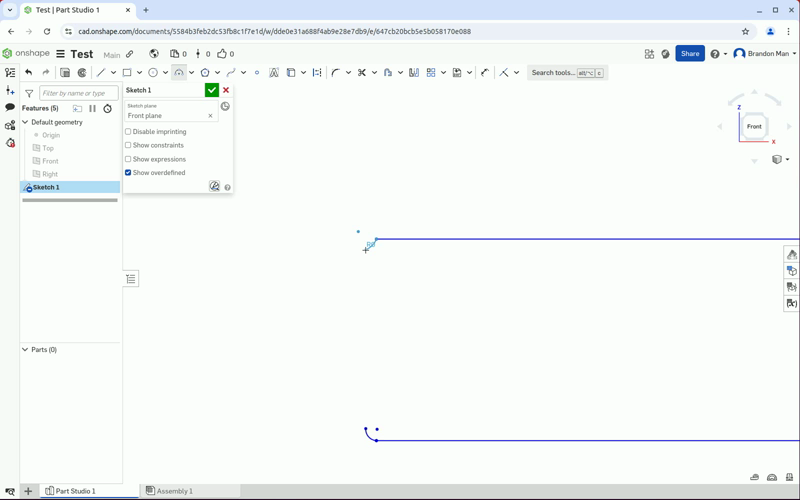
scroll(-6)
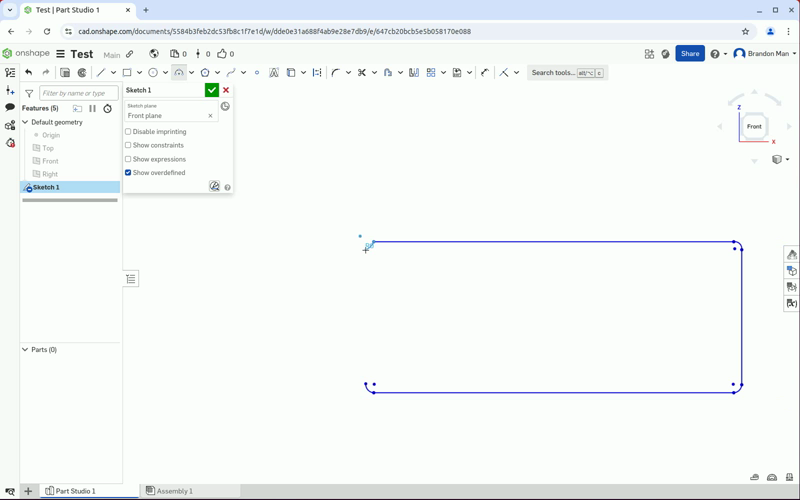
scroll(-6)
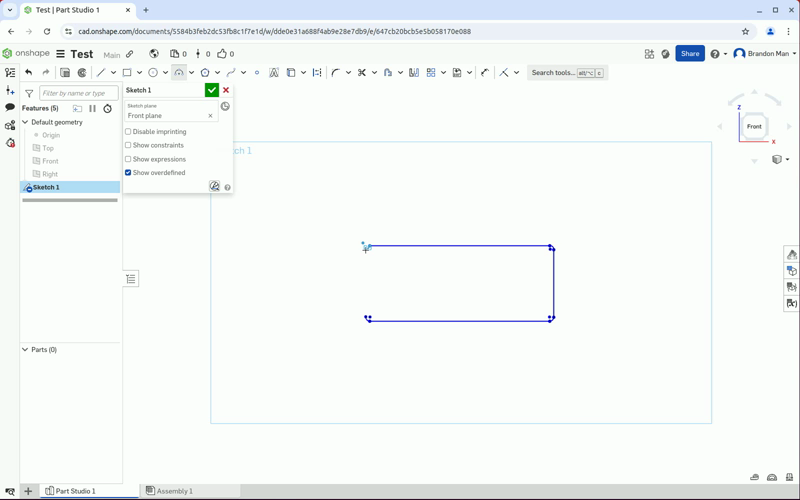
mouse_move(366, 246)
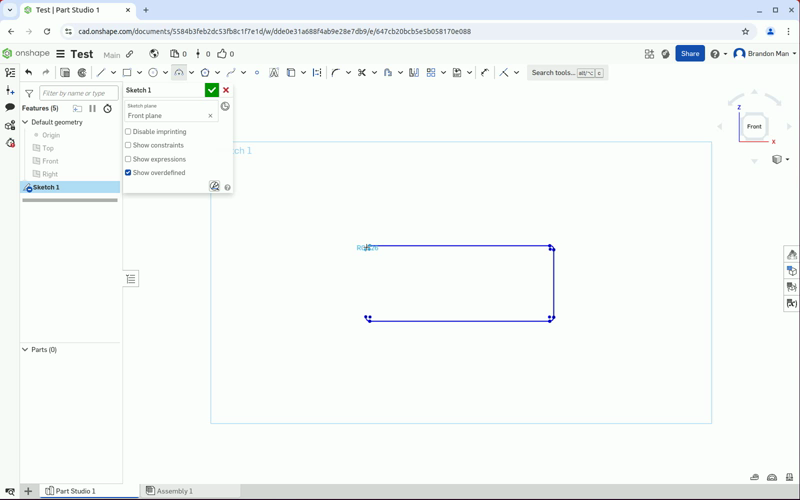
scroll(6)
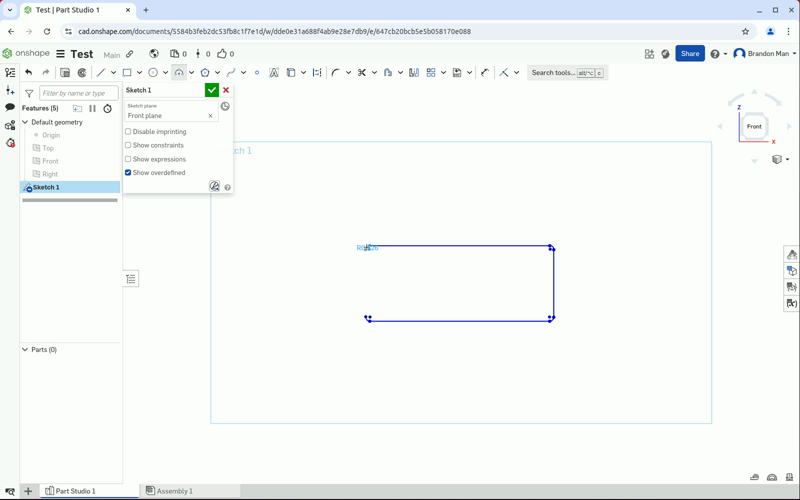
scroll(6)
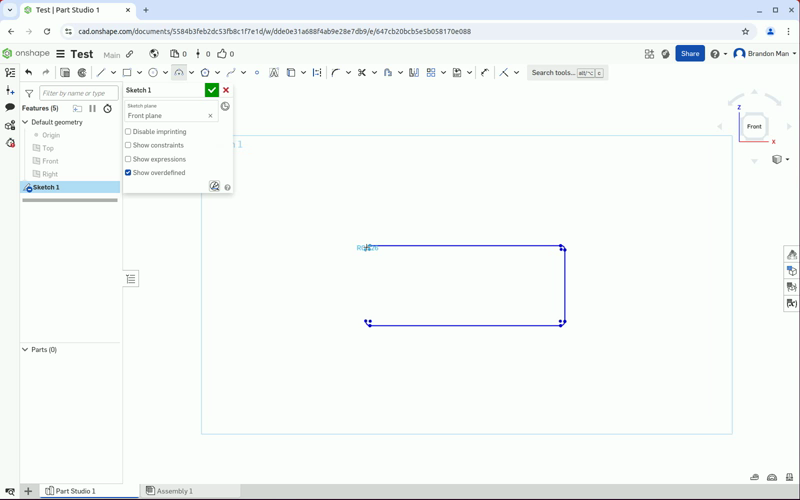
scroll(6)
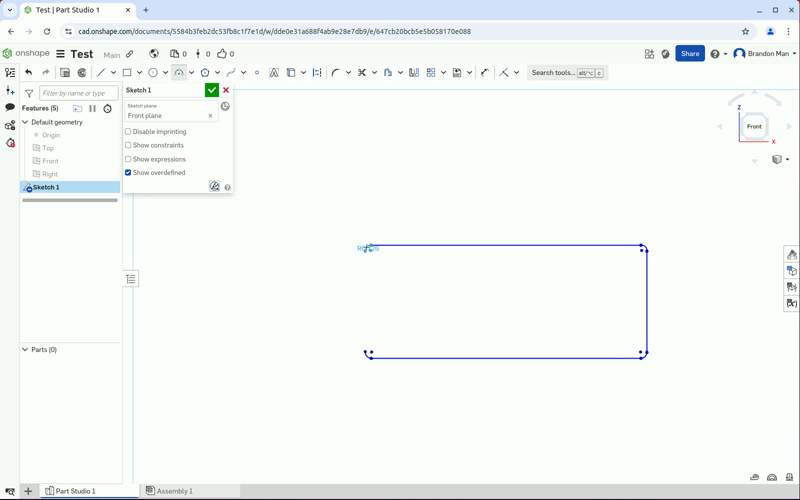
scroll(6)
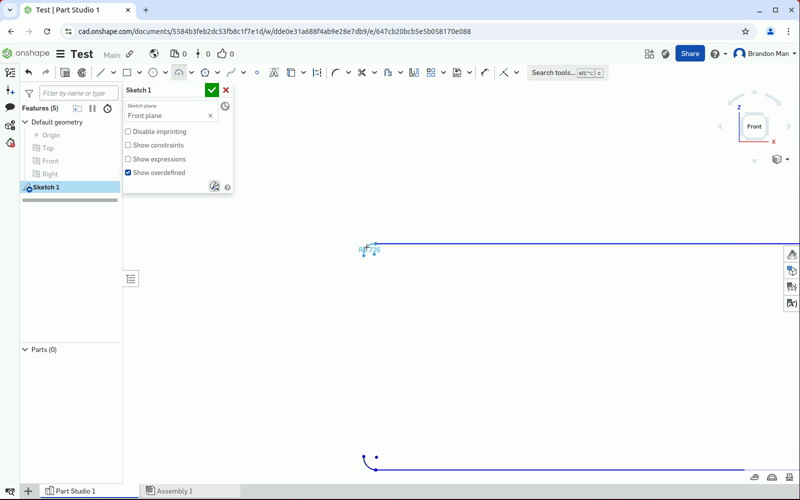
scroll(6)
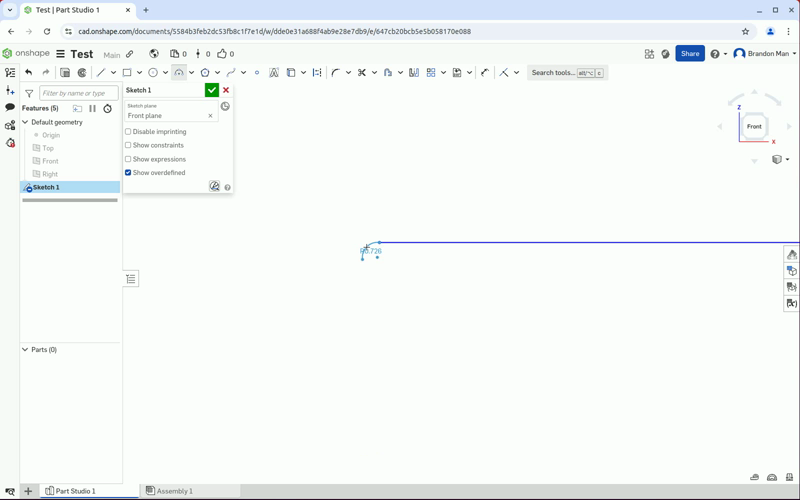
scroll(6)
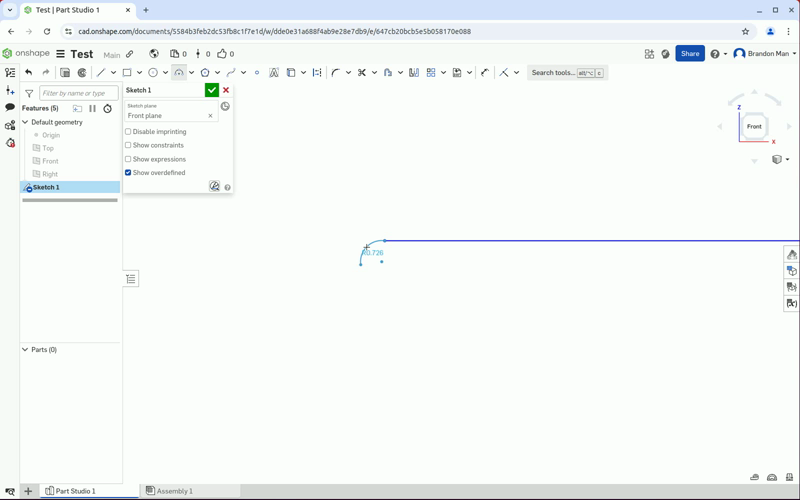
scroll(6)
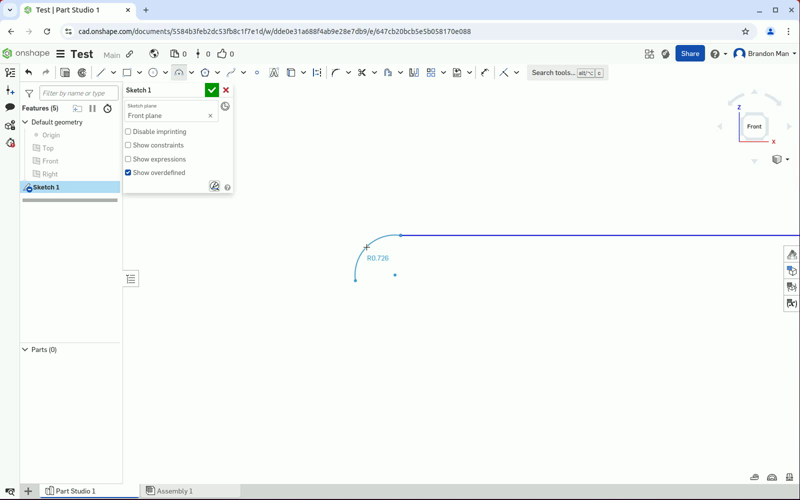
click(366, 246)
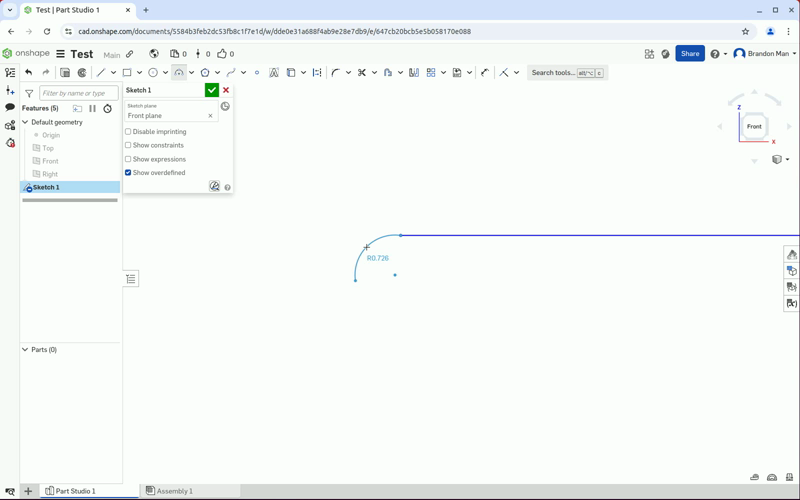
scroll(-6)
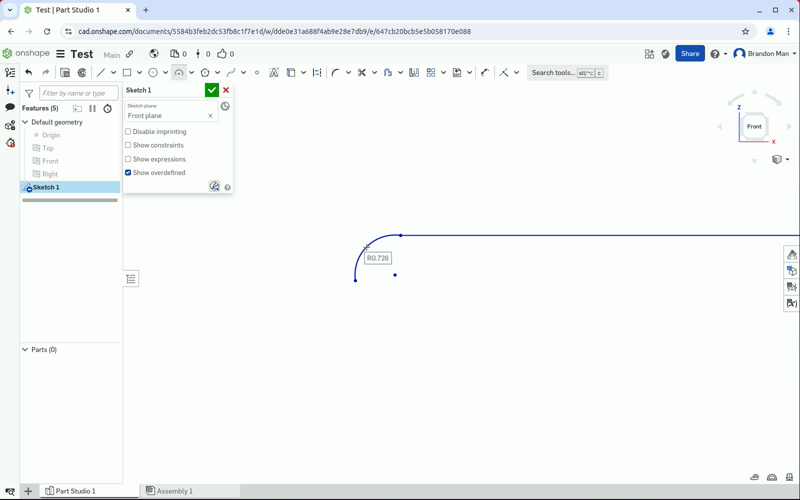
scroll(-6)
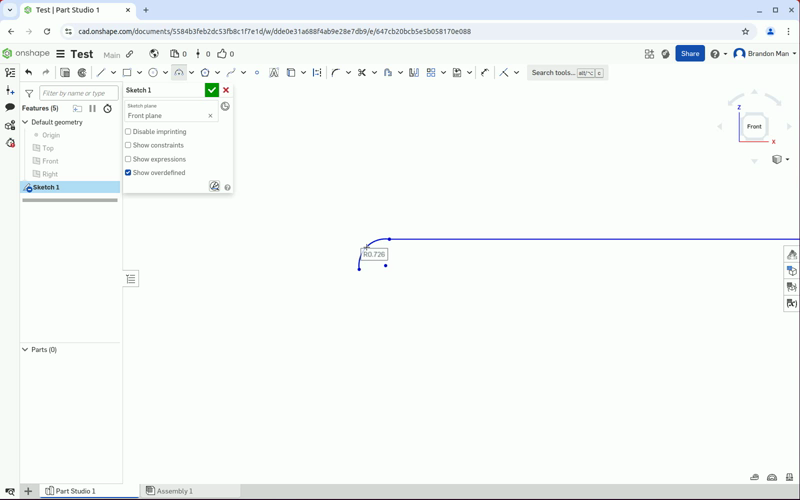
scroll(-6)
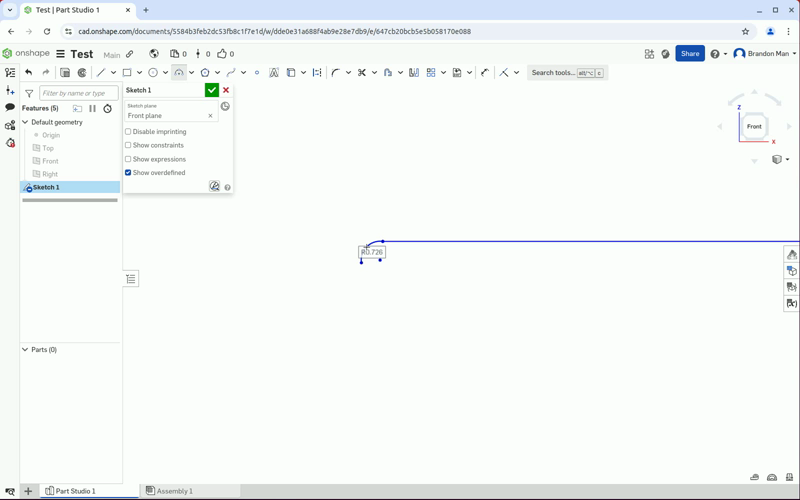
scroll(-6)
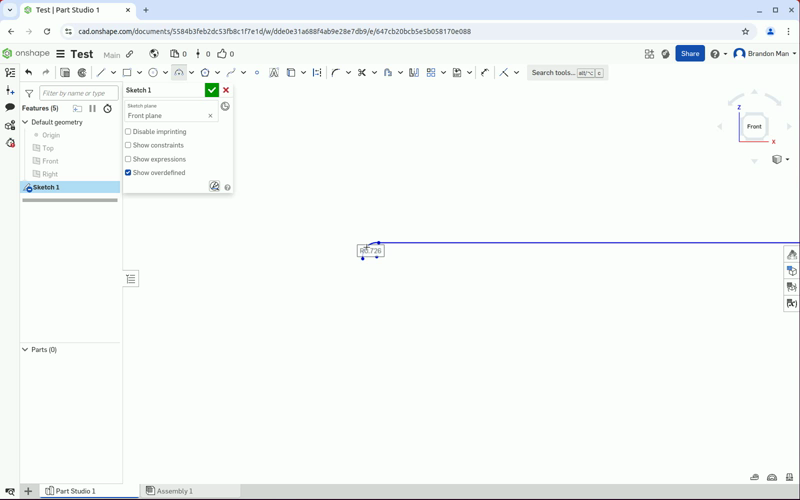
scroll(-6)
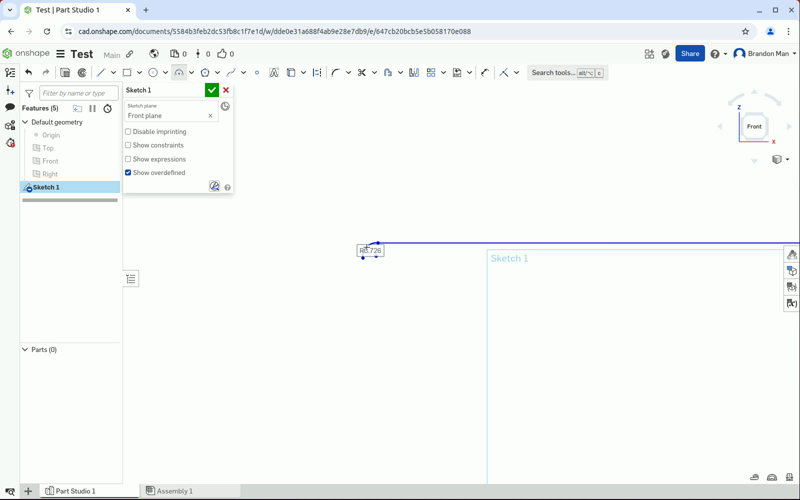
scroll(-6)
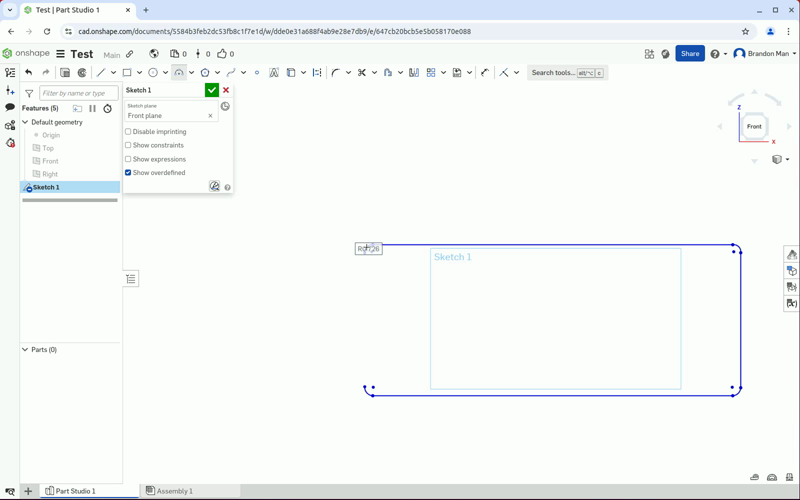
scroll(-6)
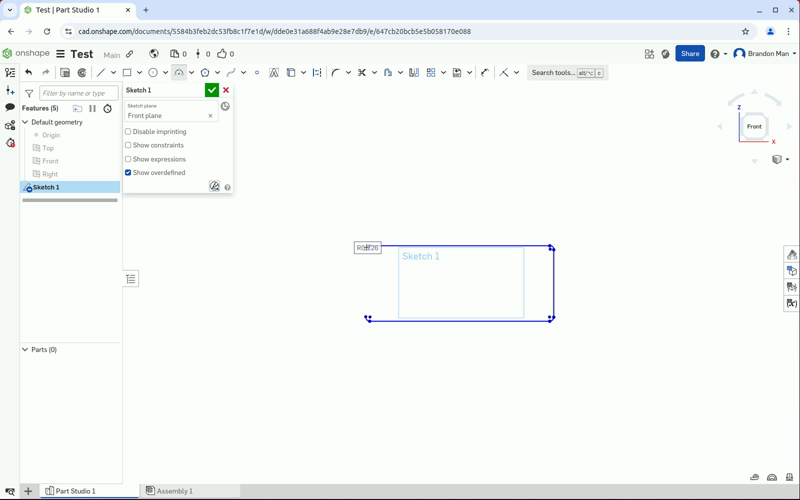
key_up(shift)
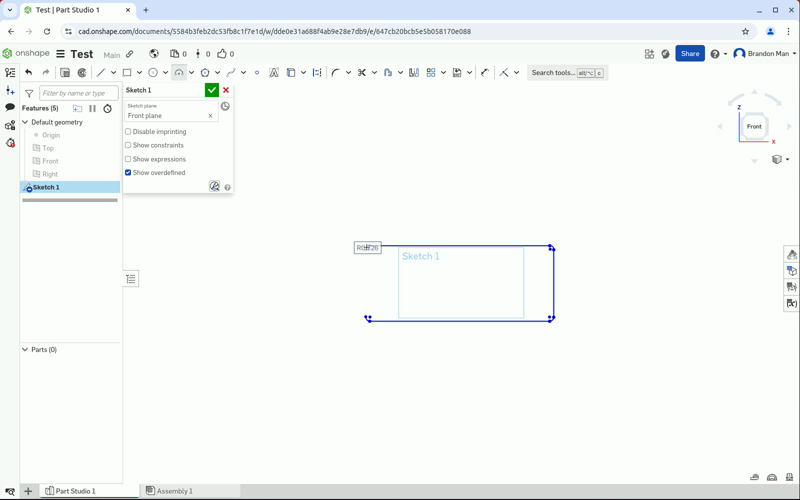
key(esc)
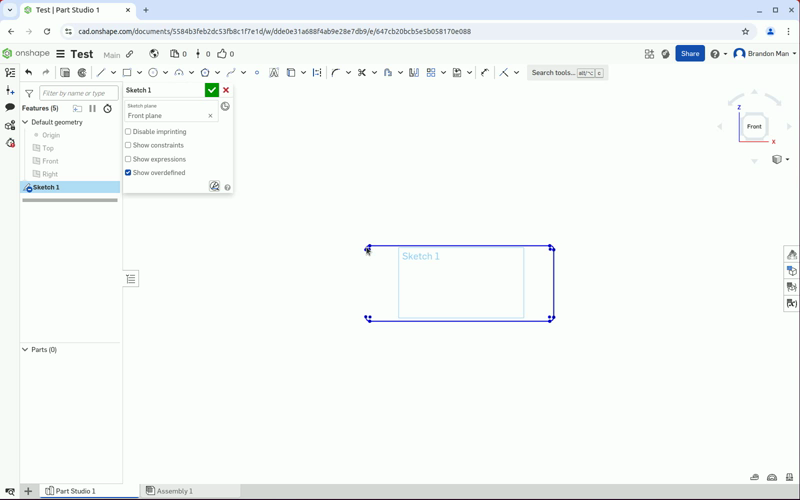
key(l)
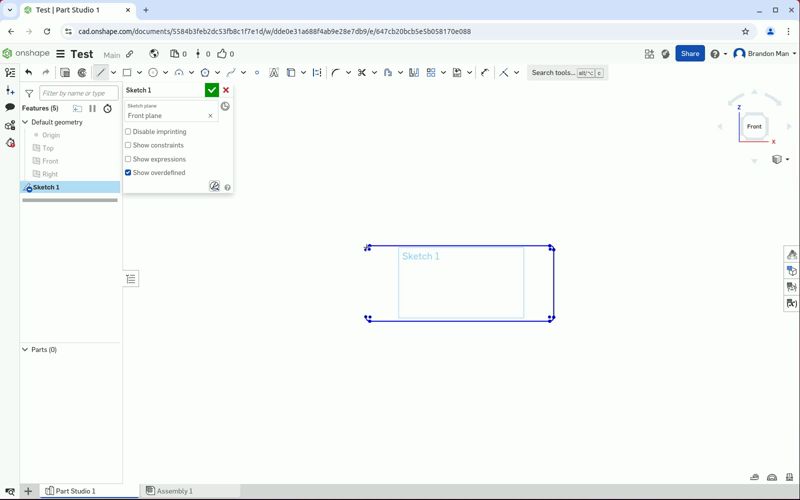
mouse_move(365, 249)
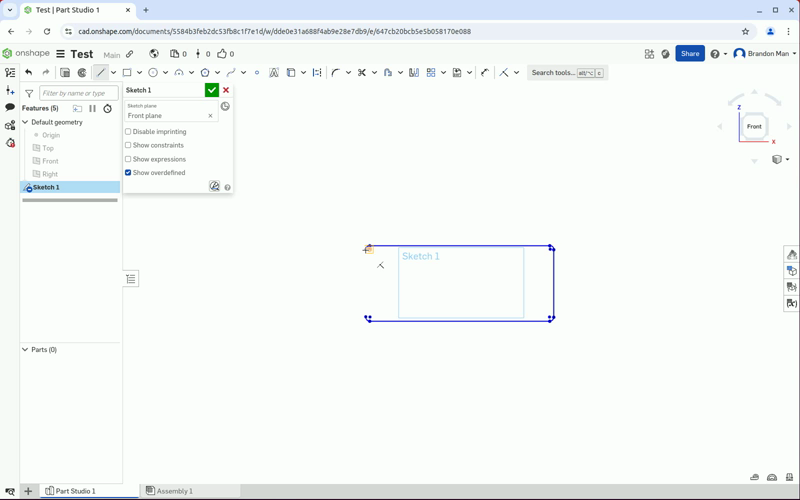
scroll(6)
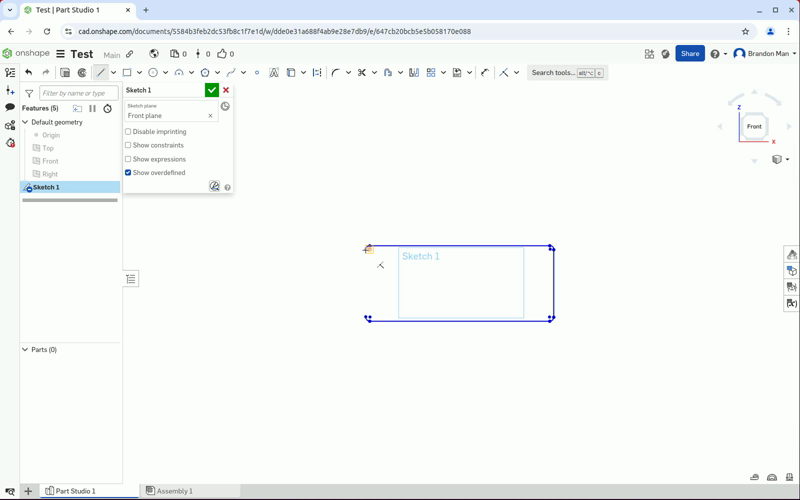
scroll(6)
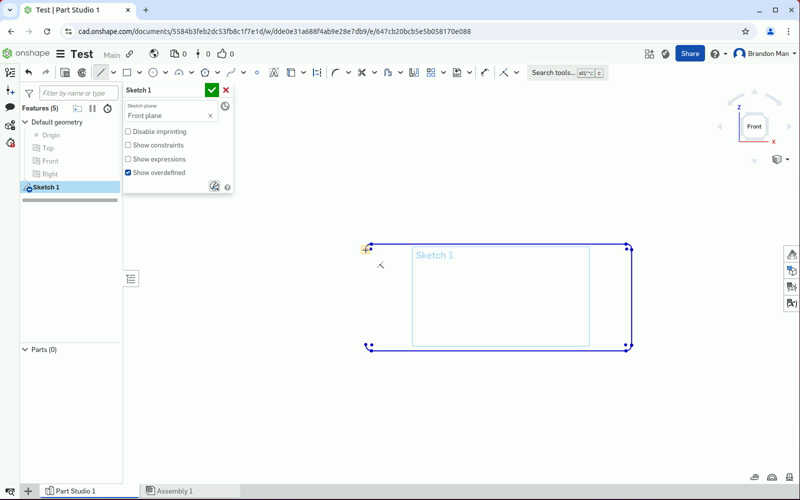
scroll(6)
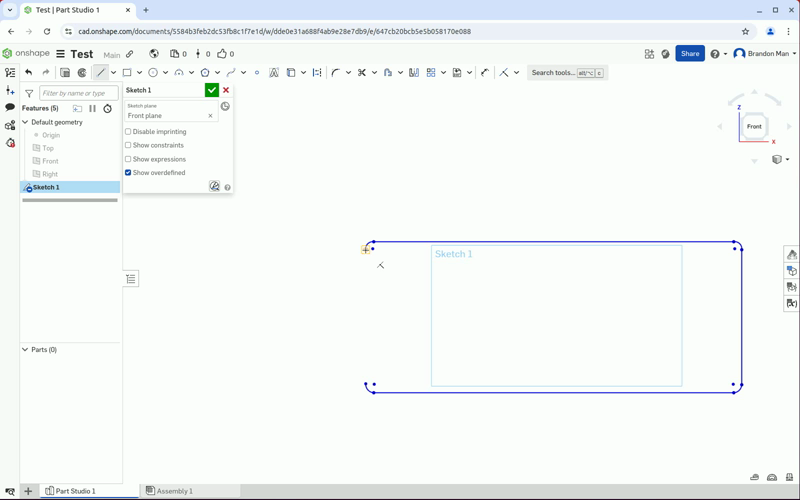
scroll(6)
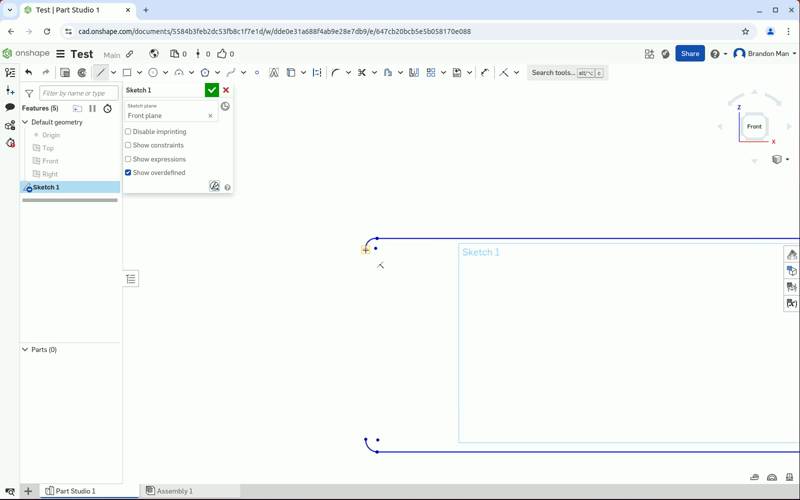
scroll(6)
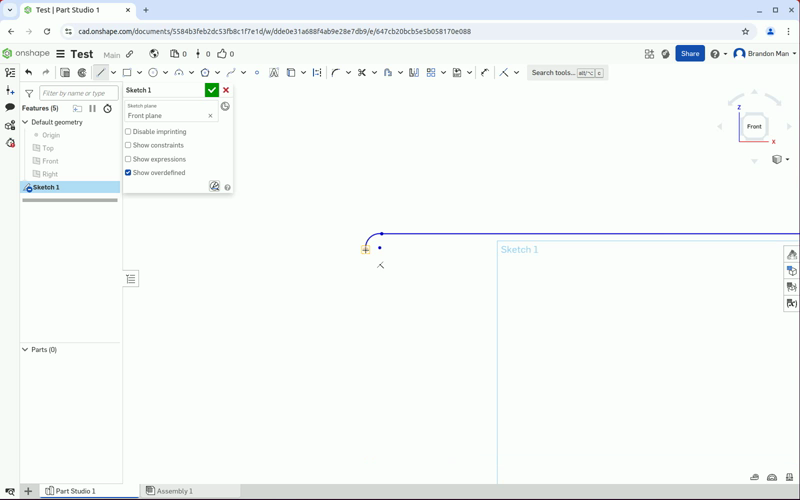
scroll(6)
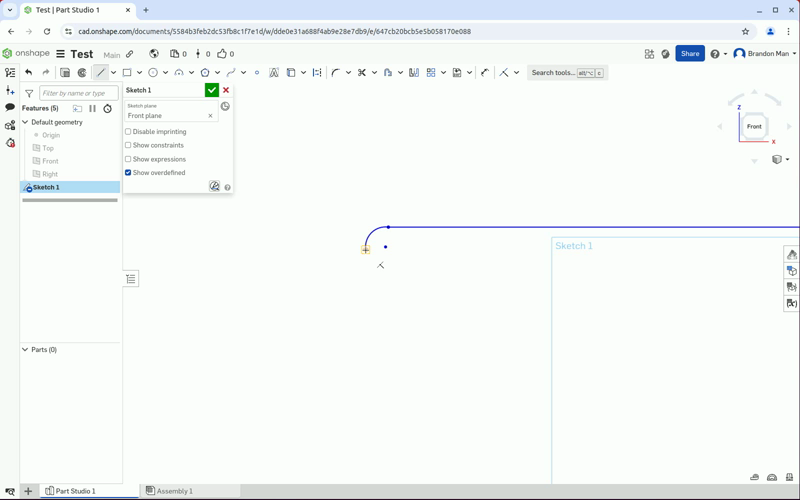
scroll(6)
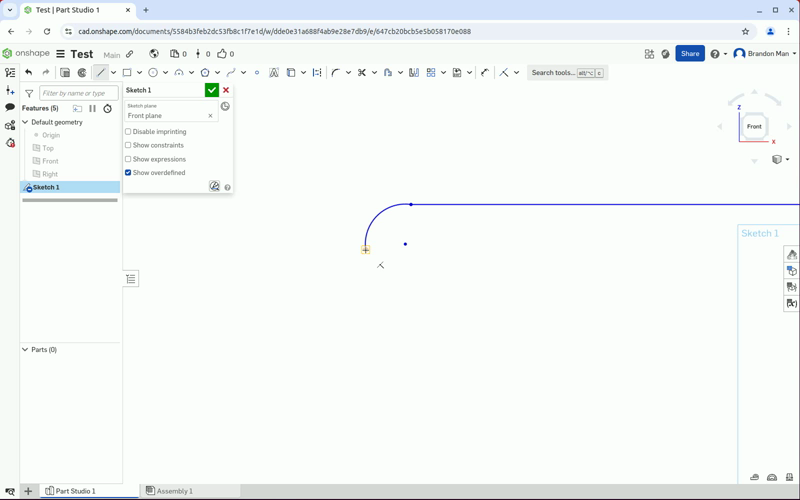
click(365, 249)
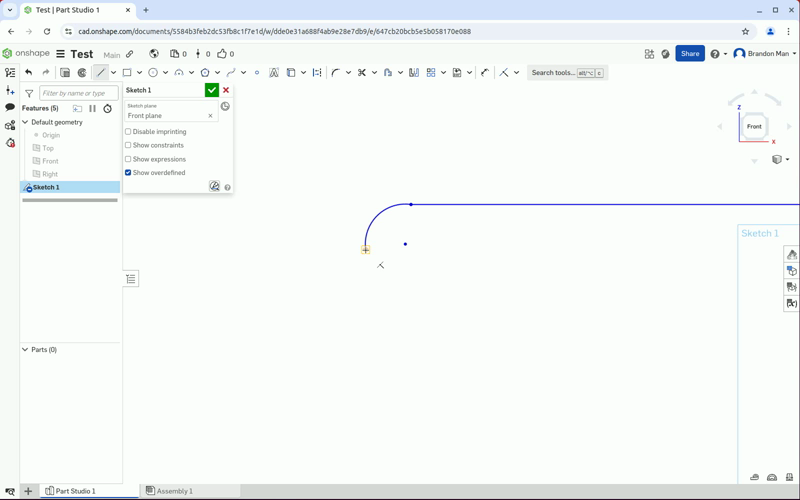
scroll(-6)
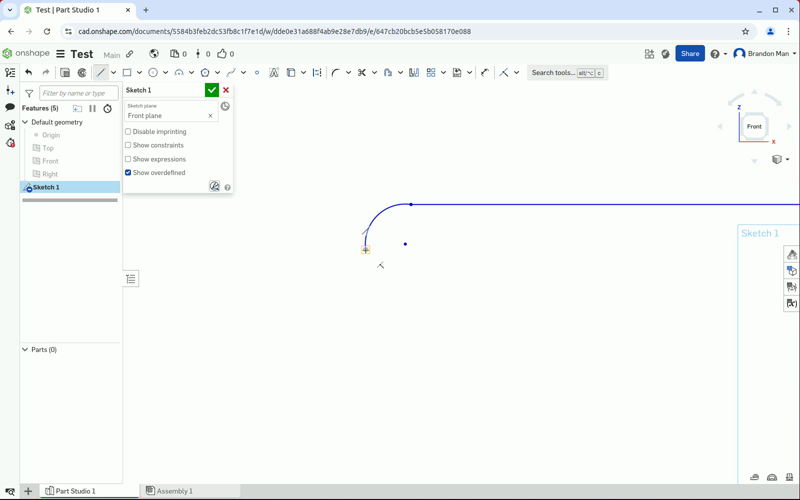
scroll(-6)
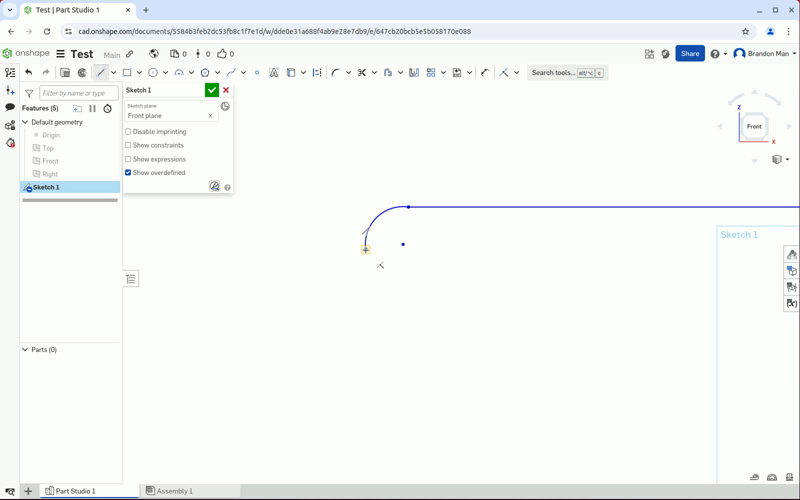
scroll(-6)
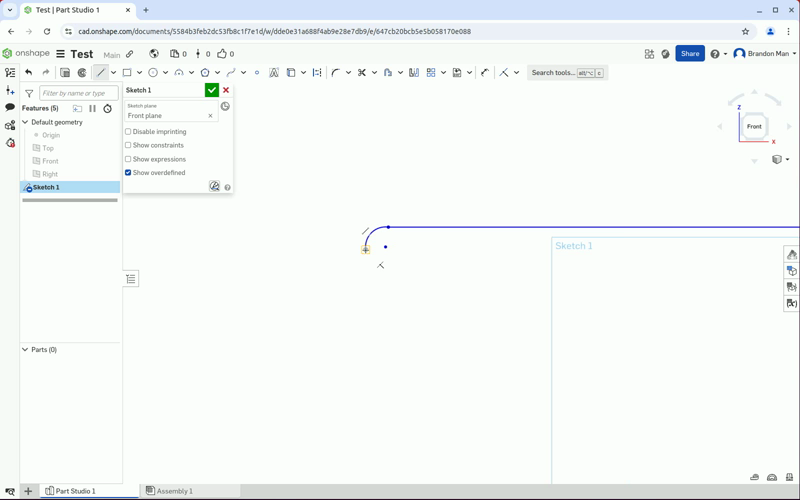
scroll(-6)
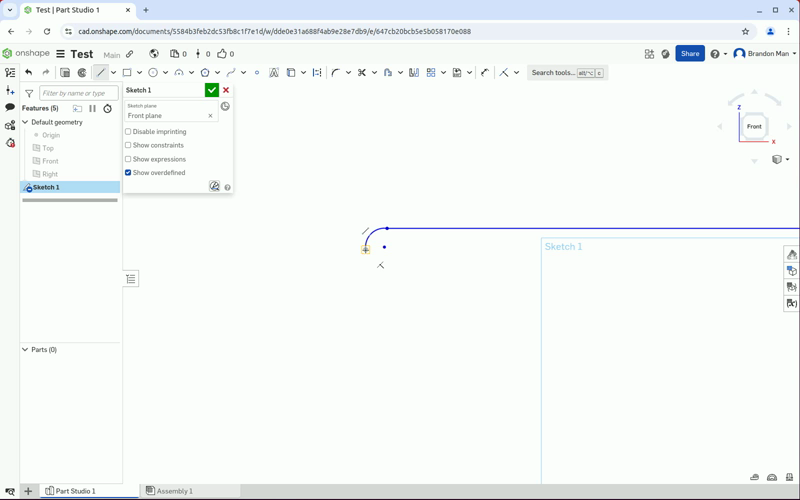
scroll(-6)
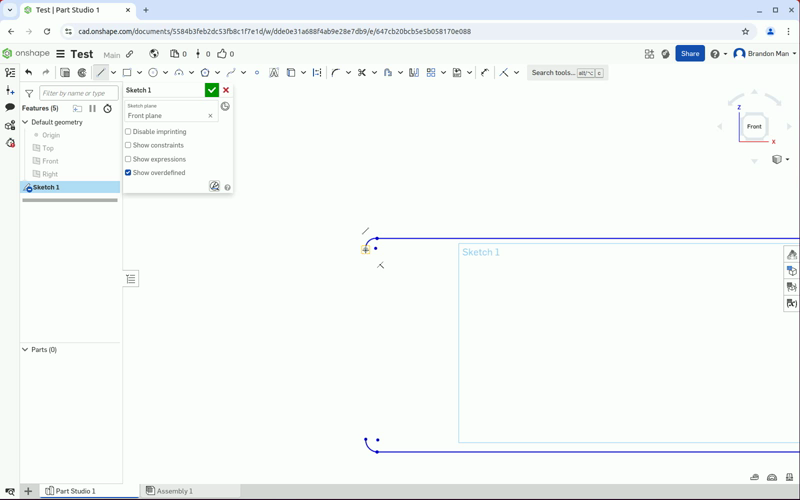
scroll(-6)
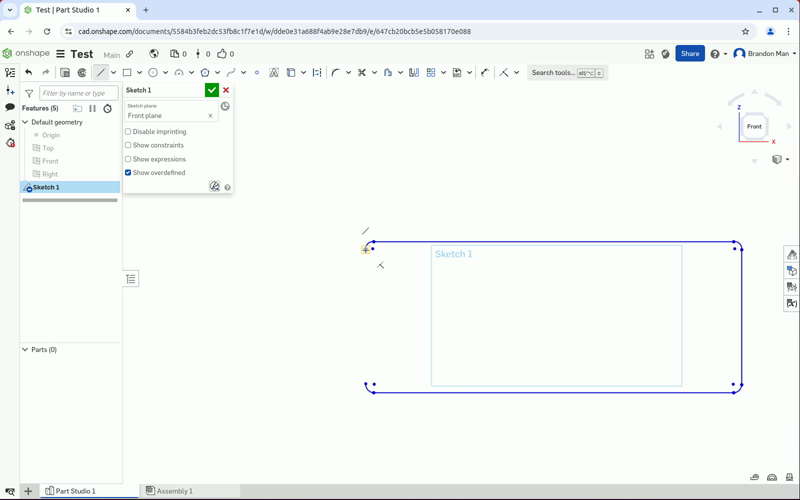
scroll(-6)
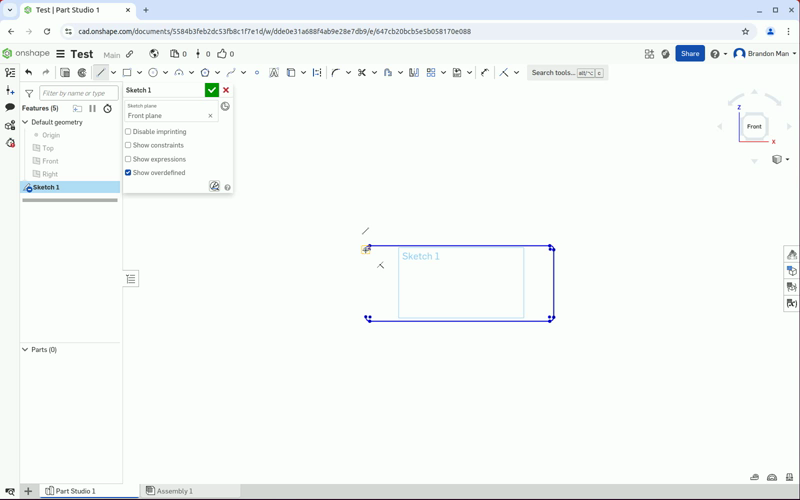
key_down(shift)
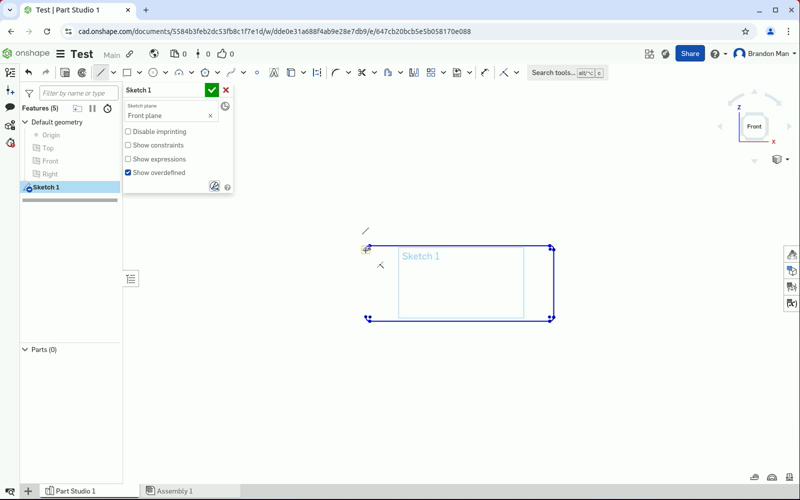
mouse_move(365, 316)
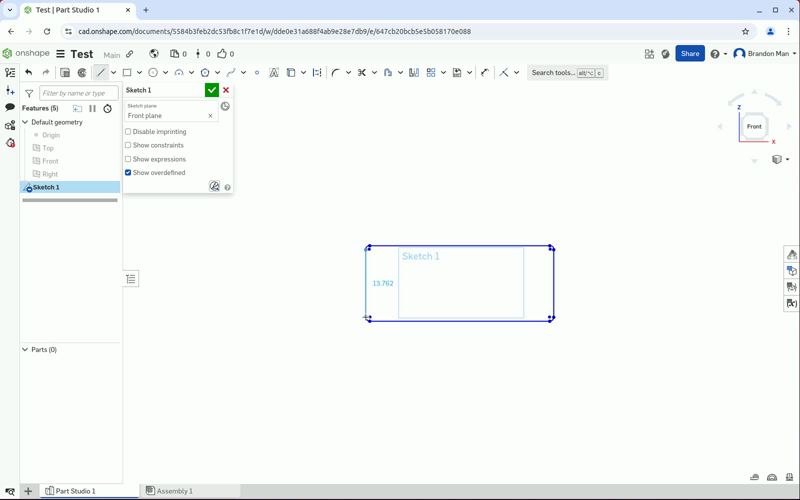
scroll(6)
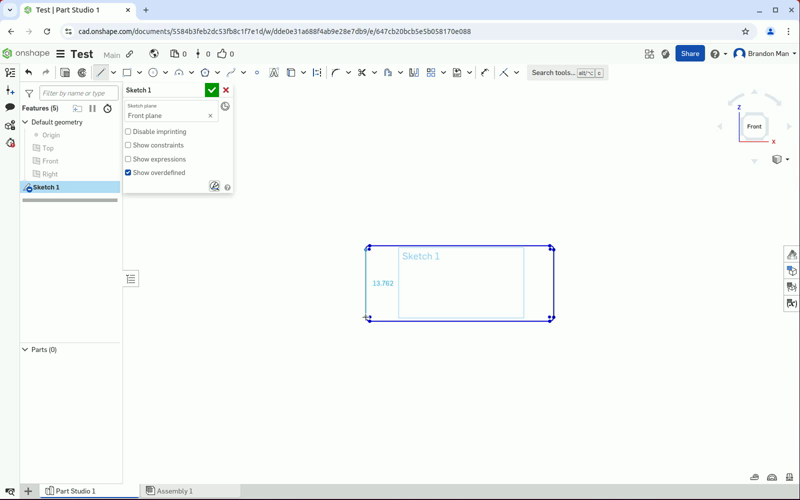
scroll(6)
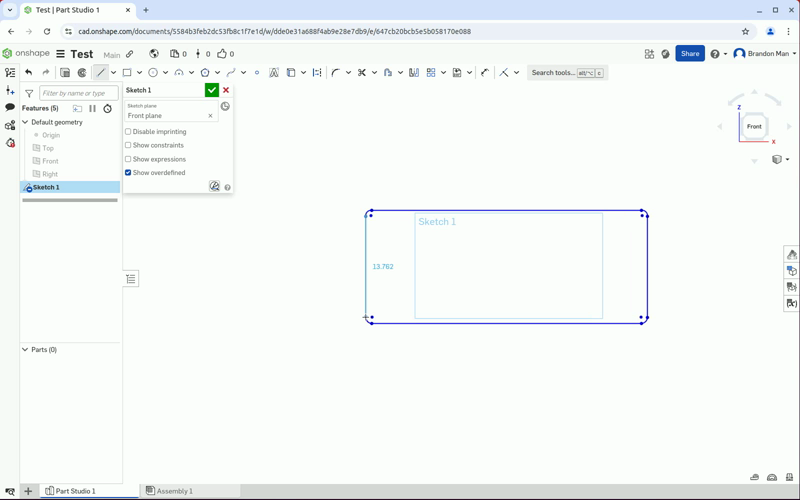
scroll(6)
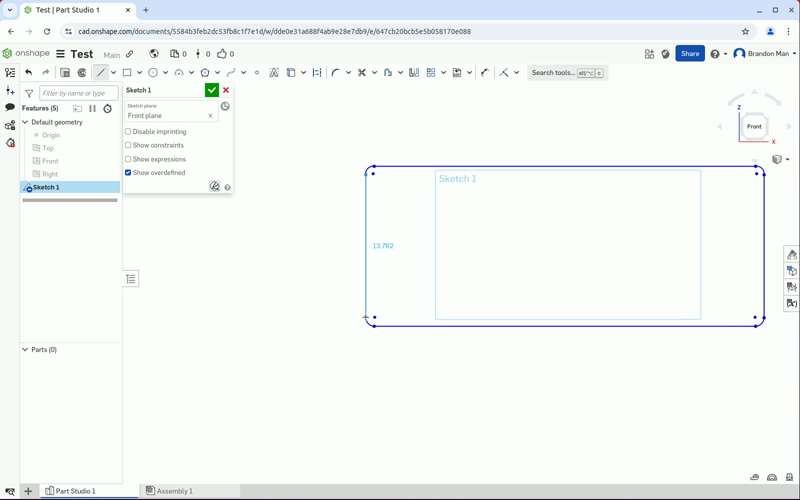
scroll(6)
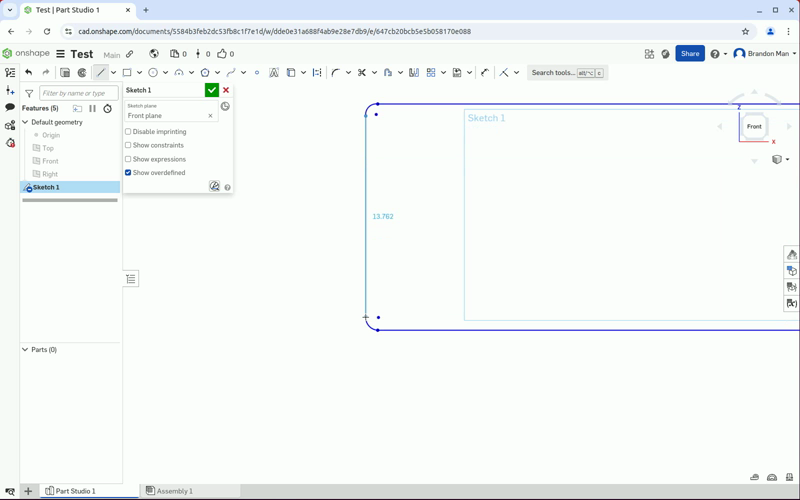
scroll(6)
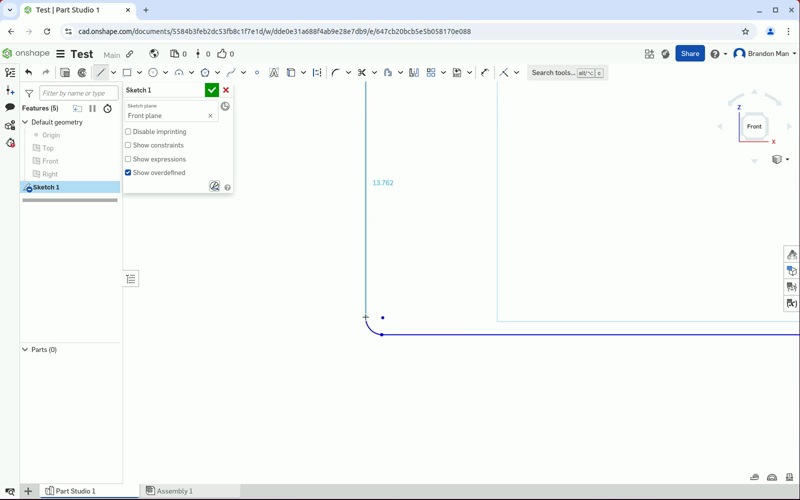
scroll(6)
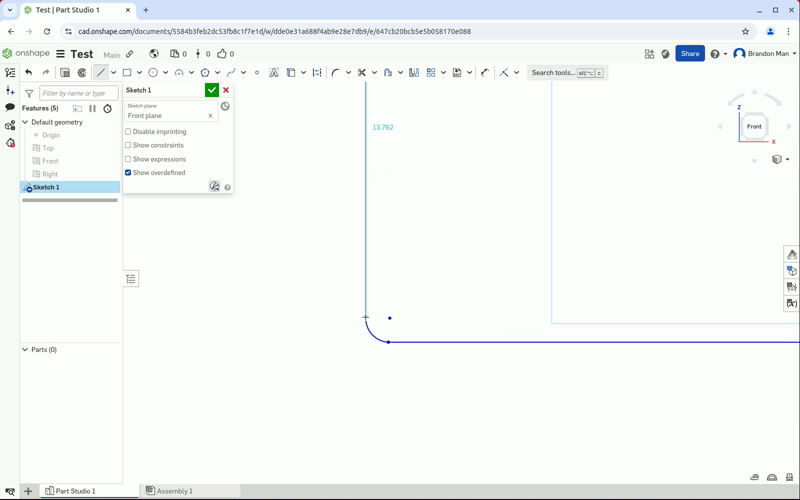
scroll(6)
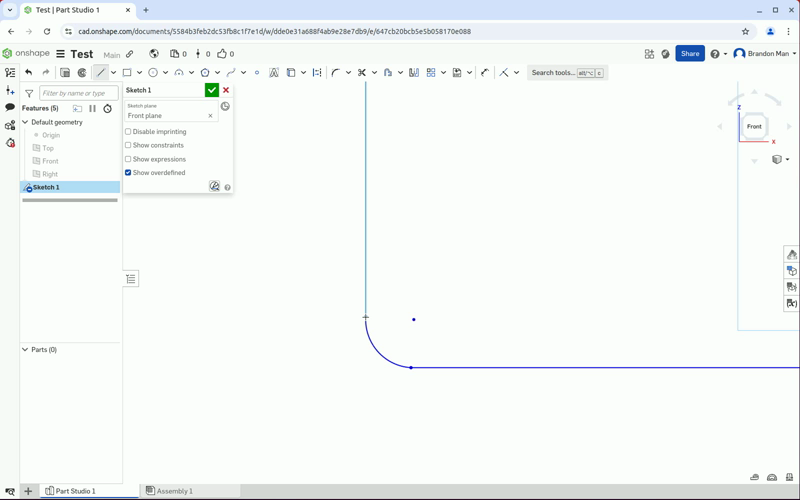
key_up(shift)
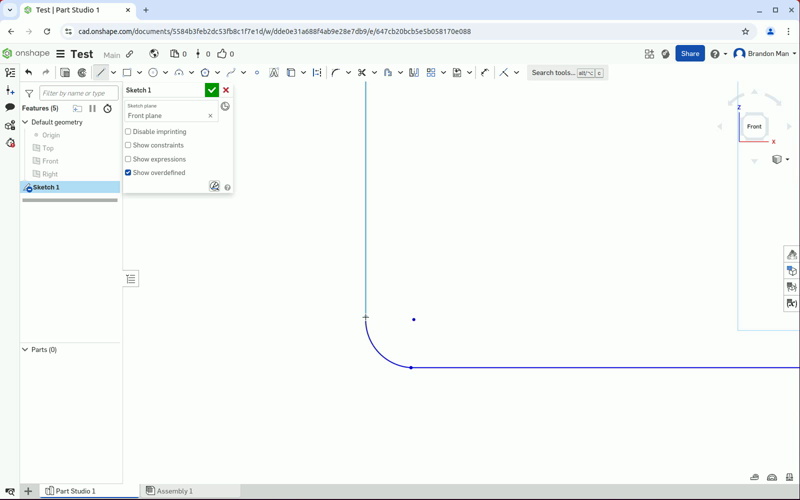
click(365, 316)
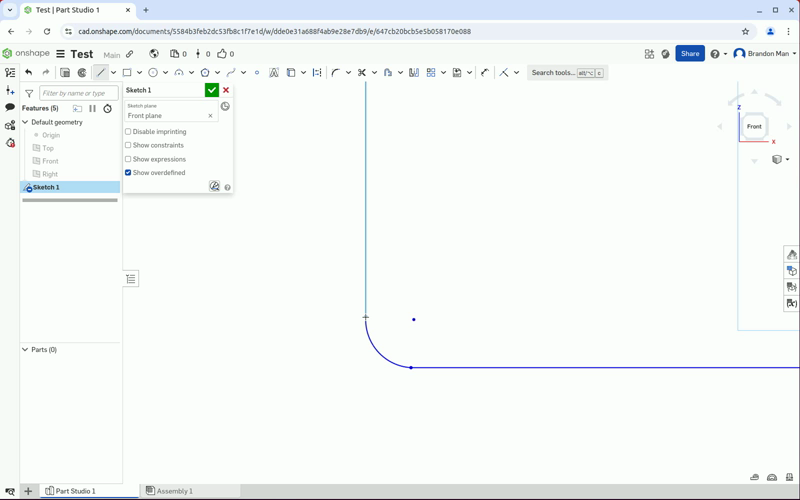
scroll(-6)
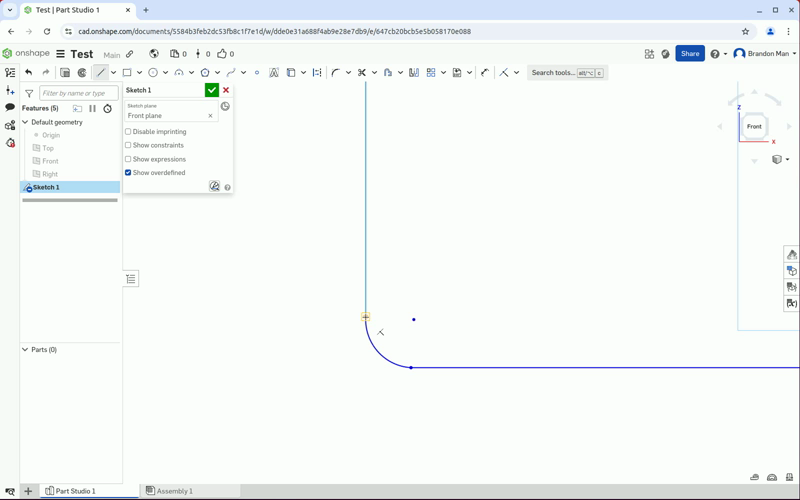
scroll(-6)
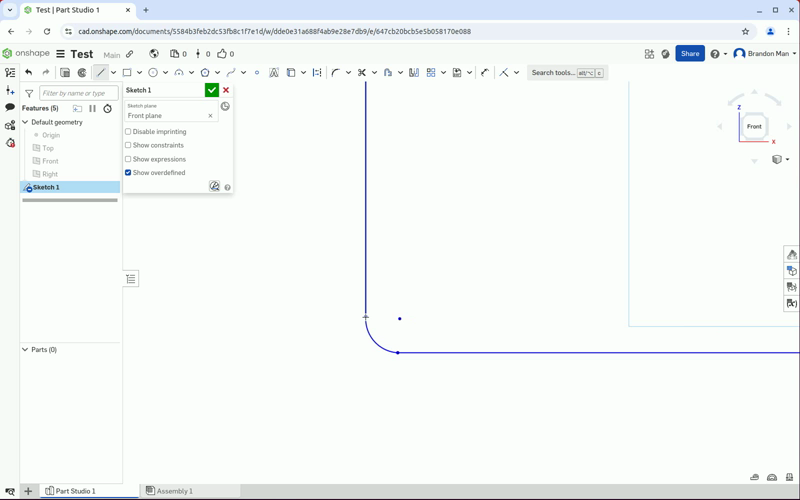
scroll(-6)
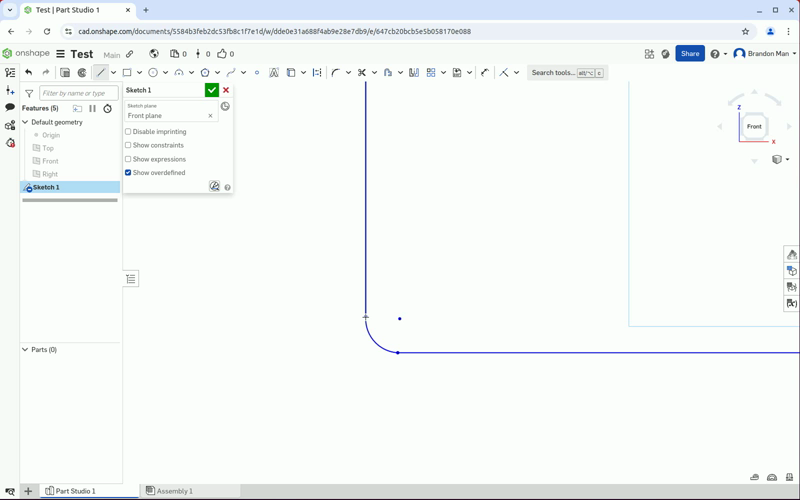
scroll(-6)
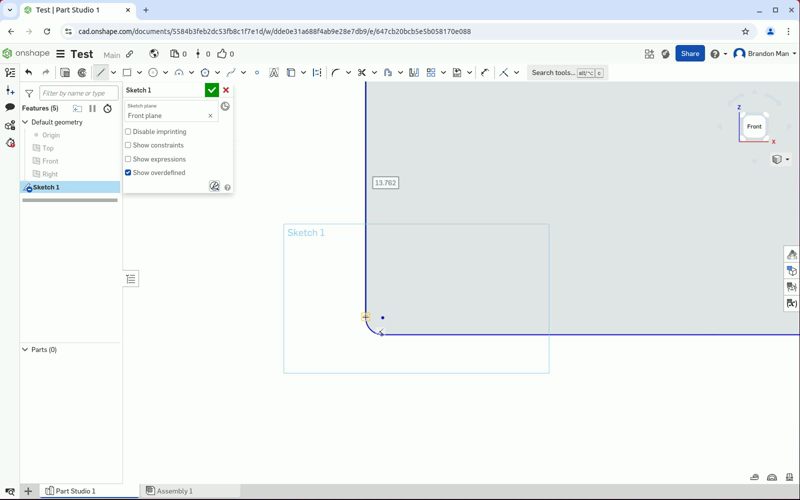
scroll(-6)
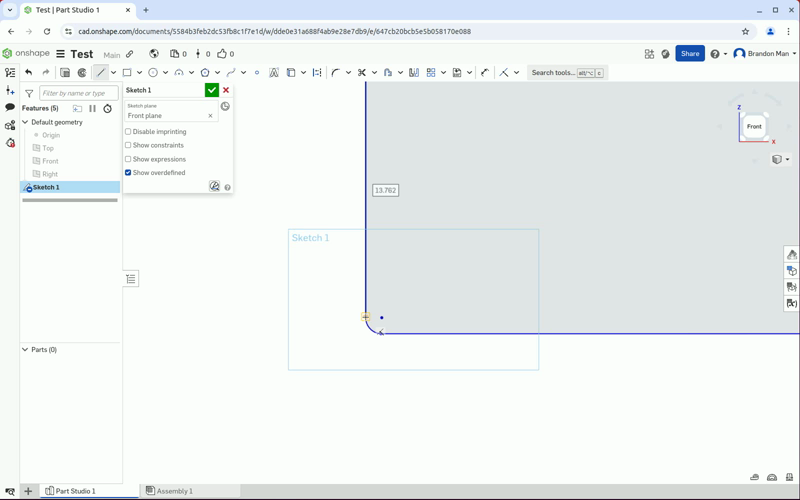
scroll(-6)
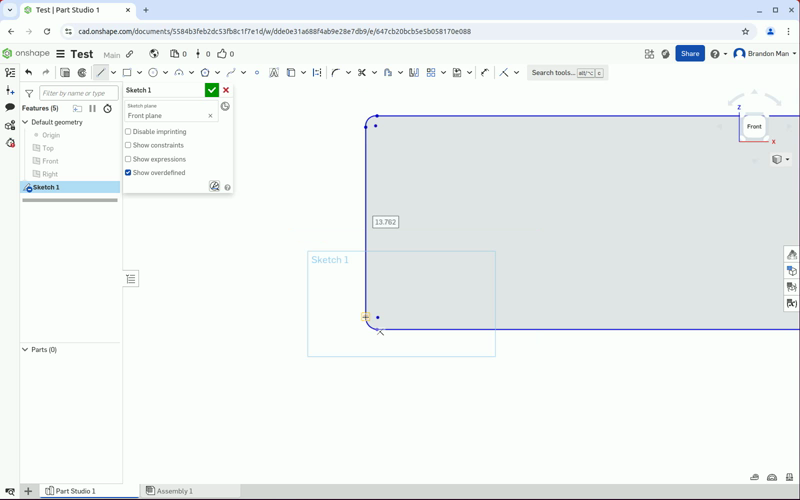
scroll(-6)
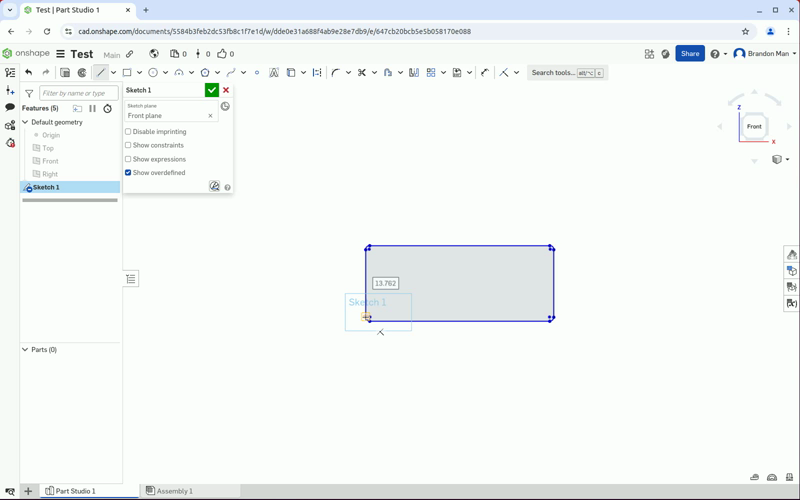
key(esc)
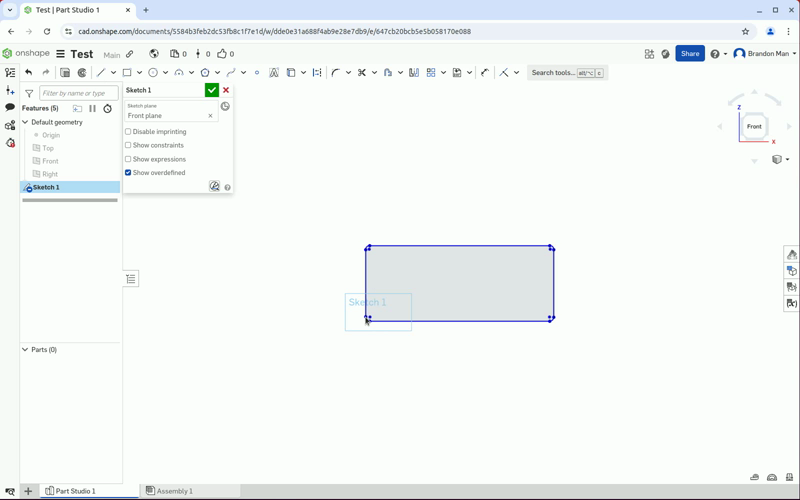
key(l)
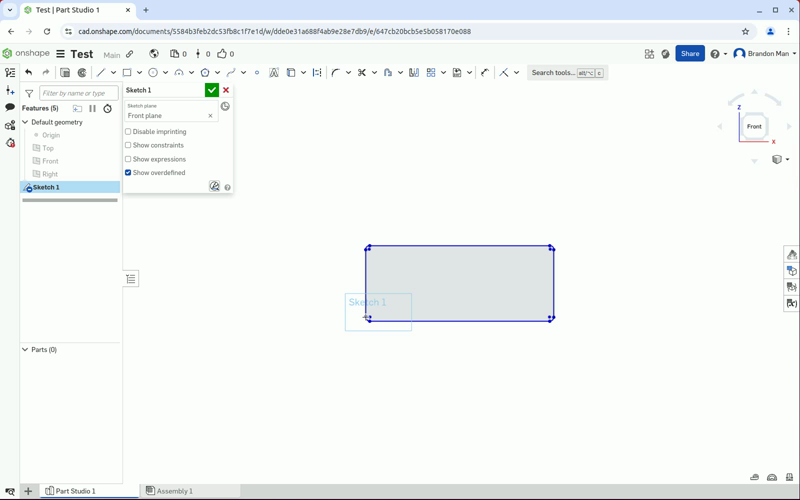
key_down(shift)
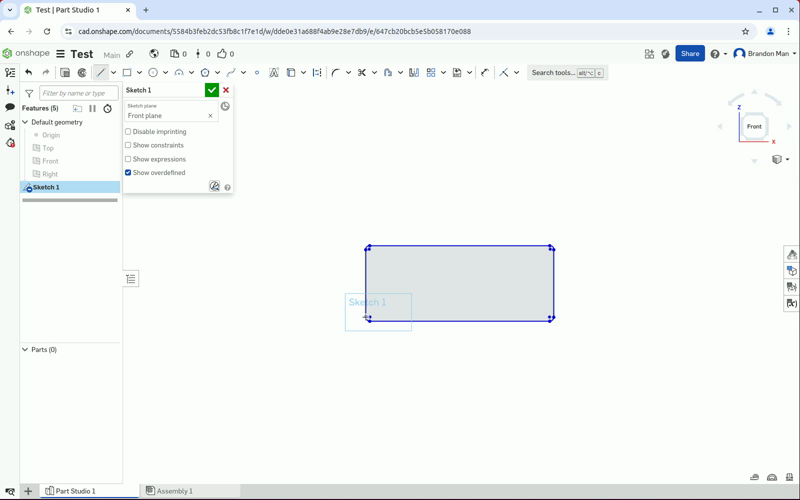
mouse_move(369, 316)
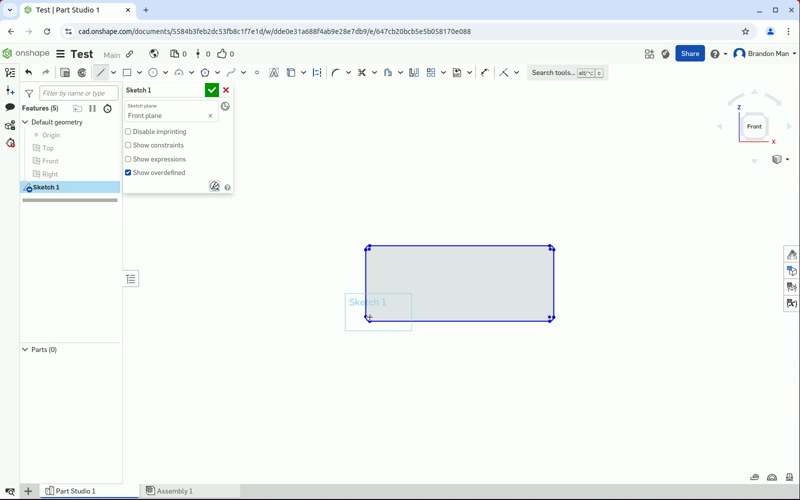
scroll(6)
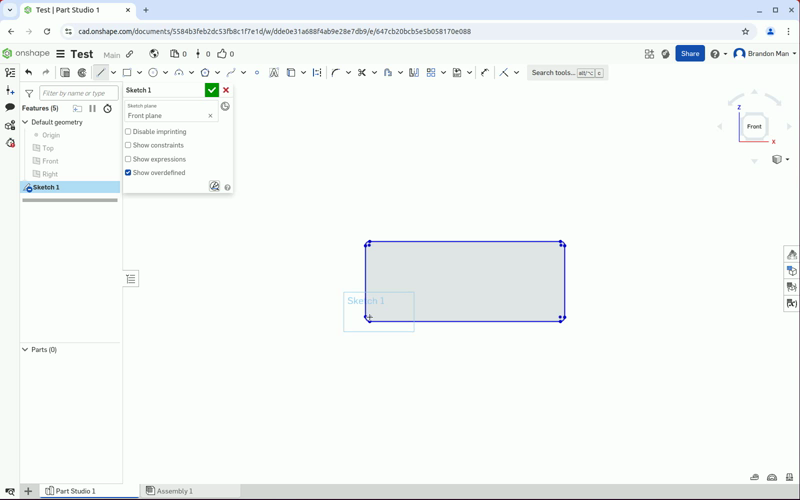
scroll(6)
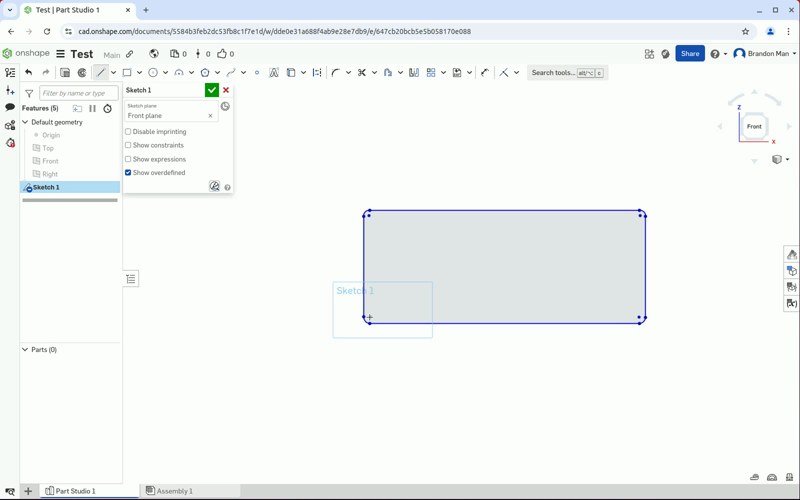
scroll(6)
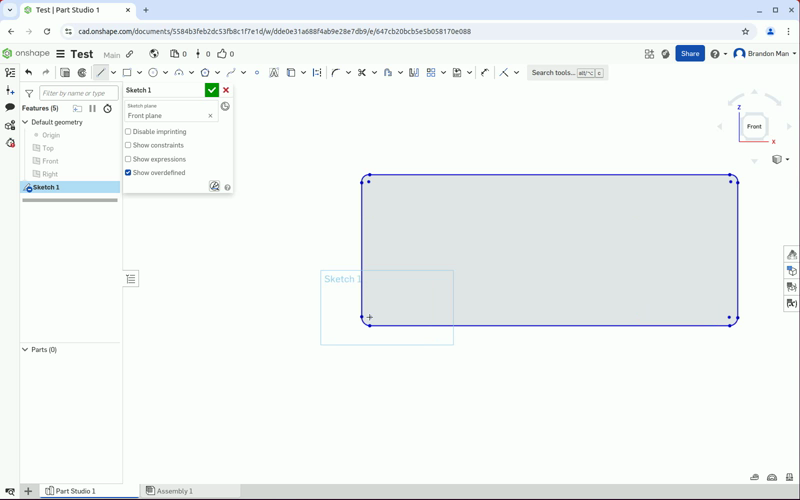
scroll(6)
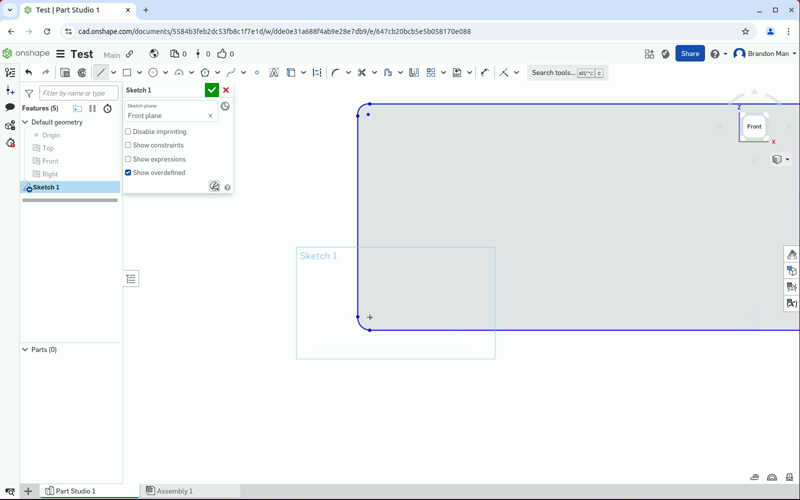
scroll(6)
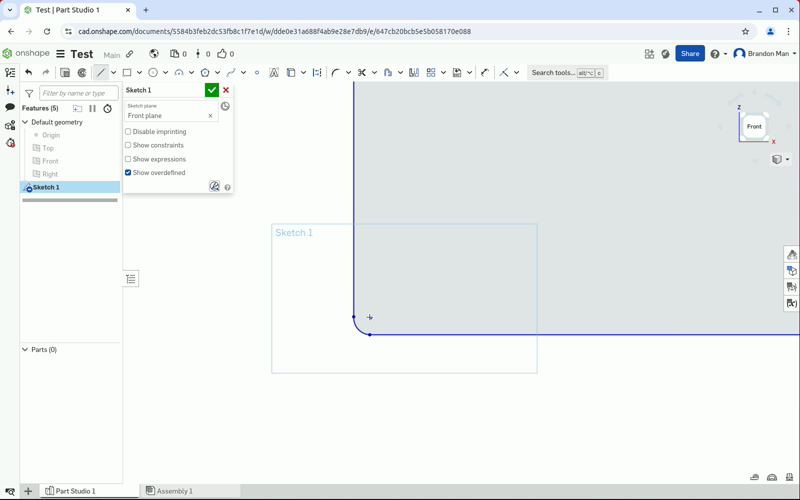
scroll(6)
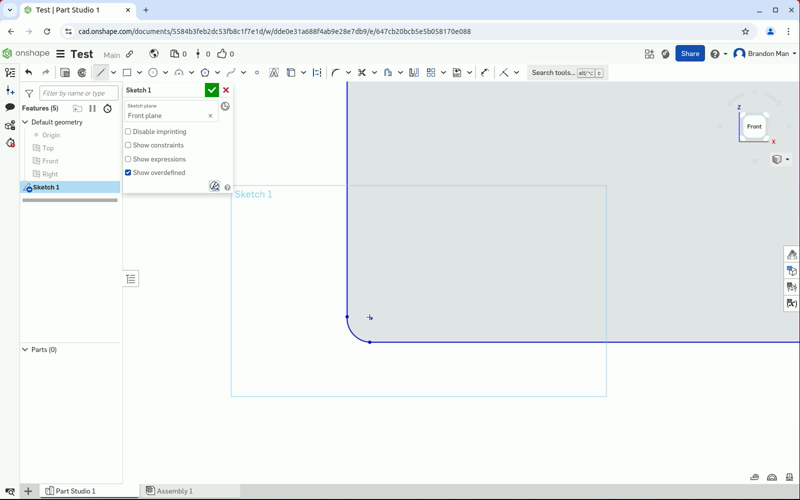
scroll(6)
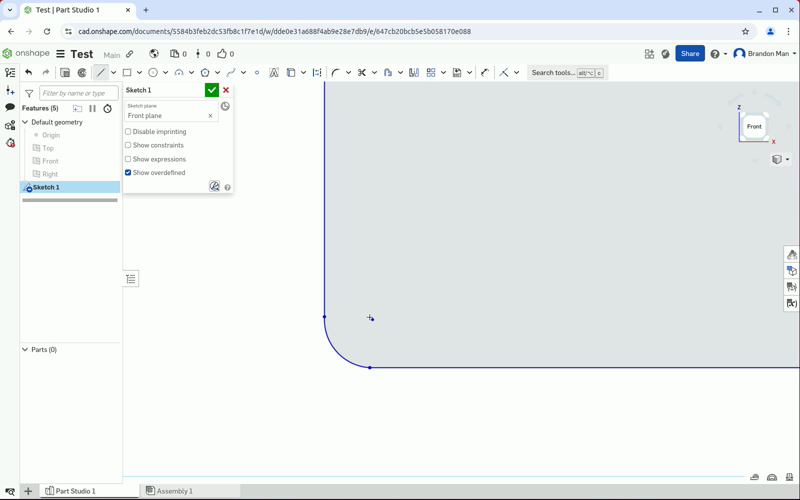
click(369, 316)
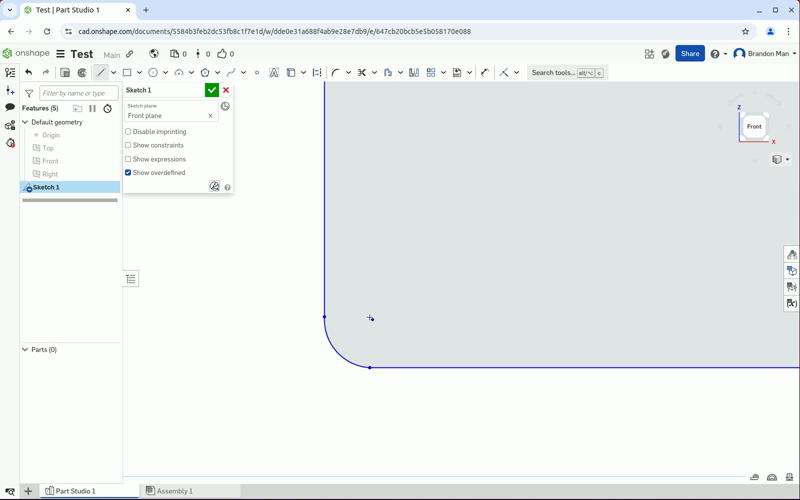
scroll(-6)
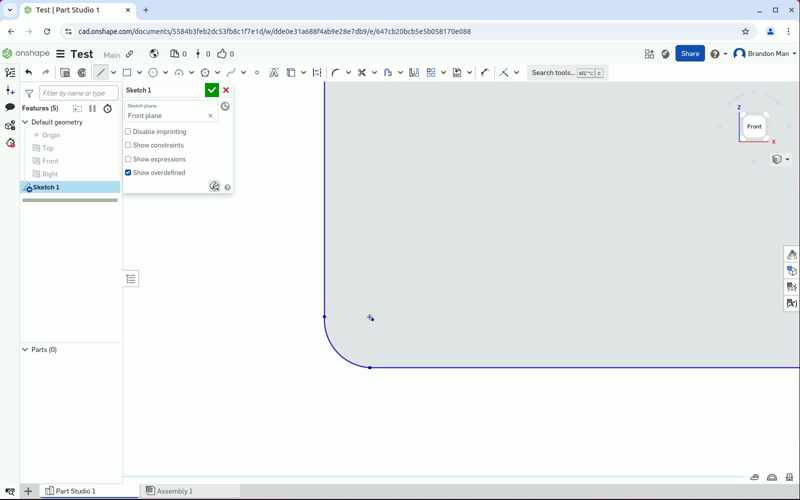
scroll(-6)
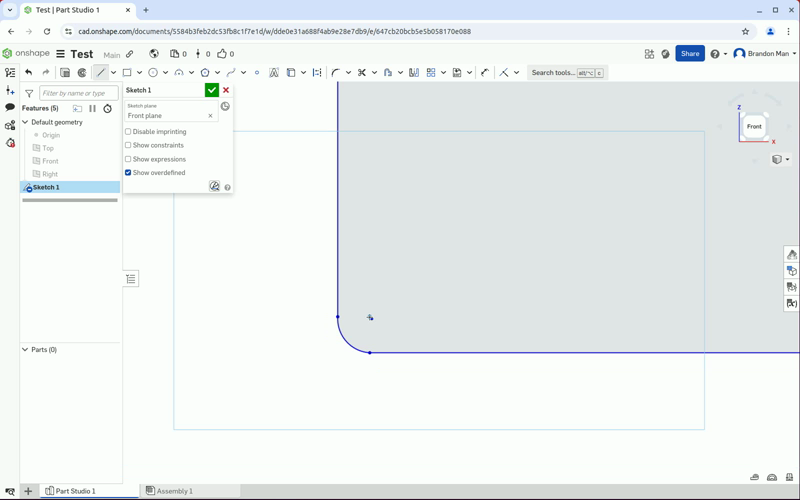
scroll(-6)
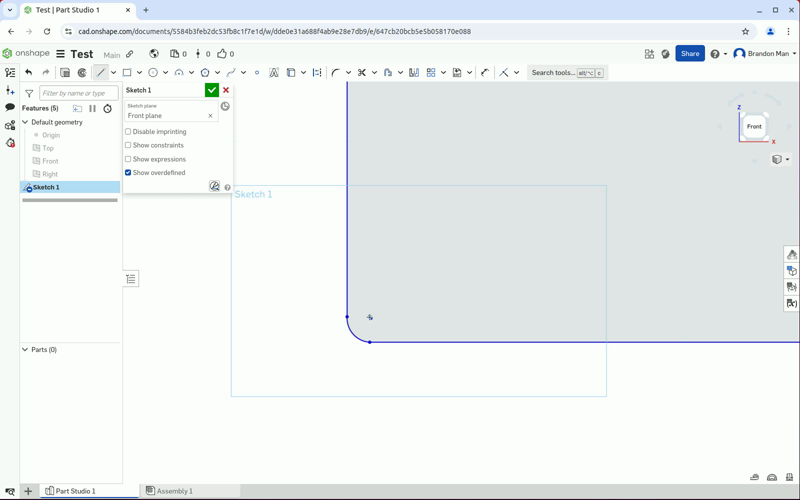
scroll(-6)
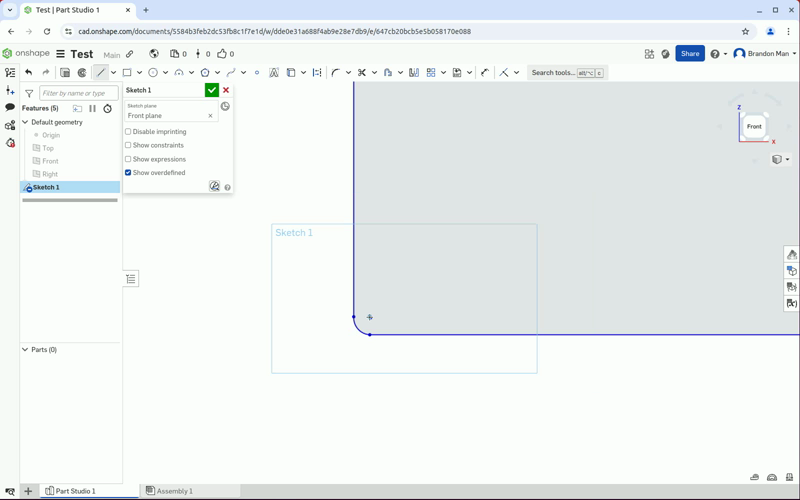
scroll(-6)
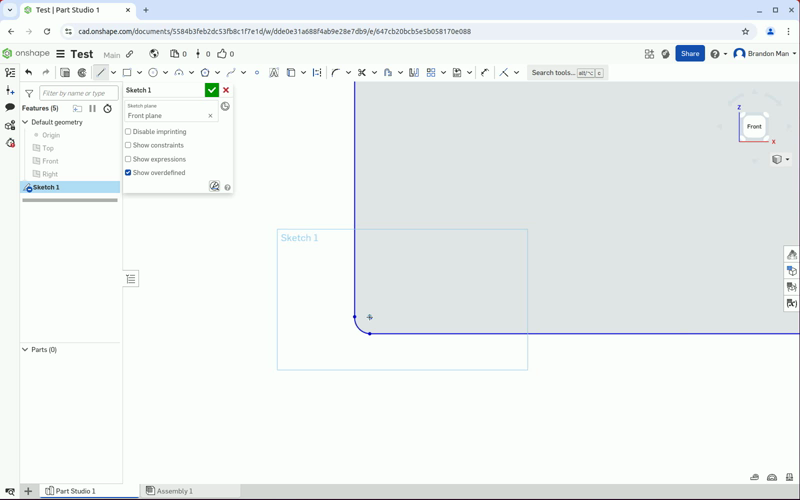
scroll(-6)
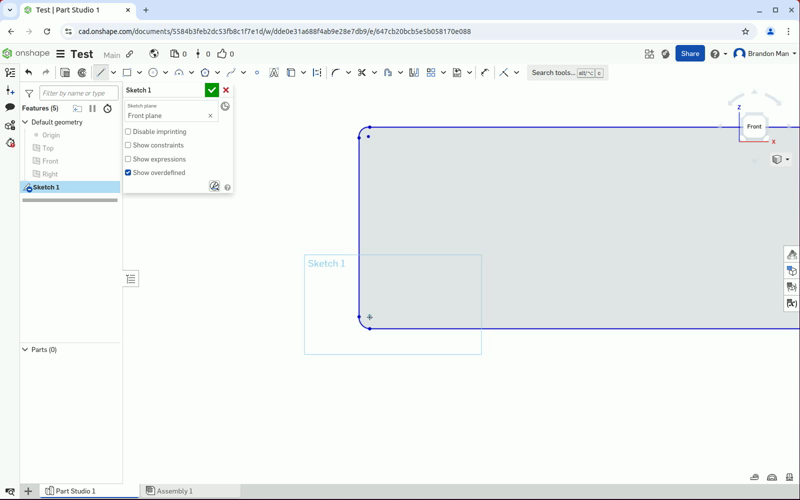
scroll(-6)
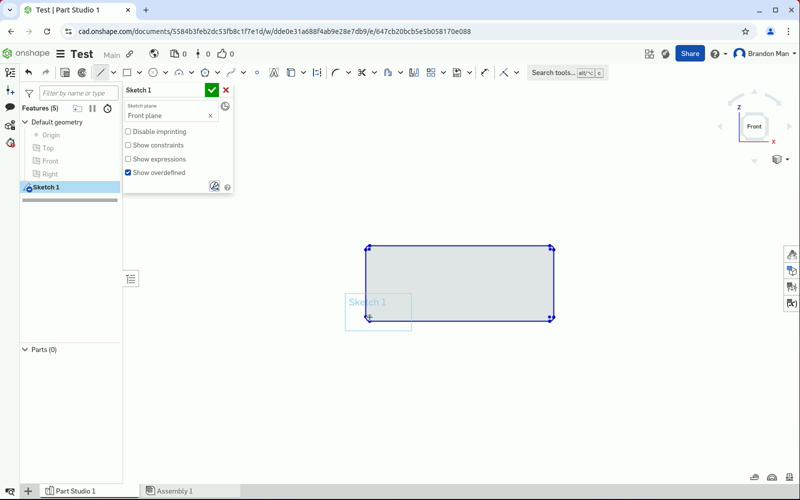
key_up(shift)
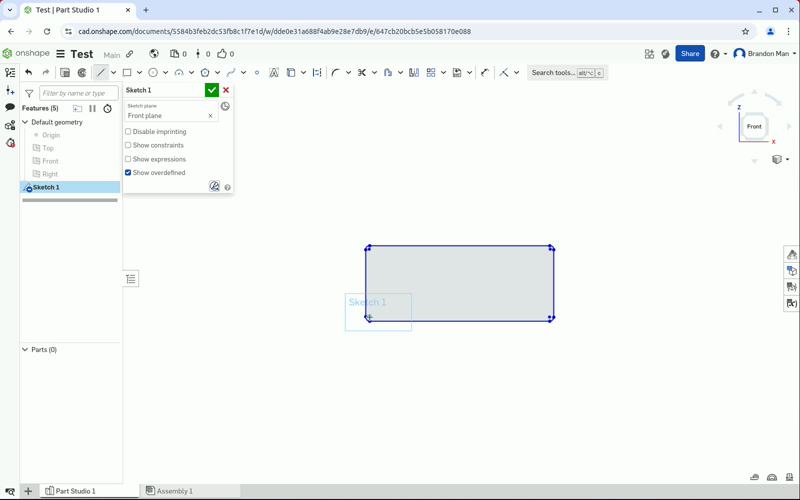
key_down(shift)
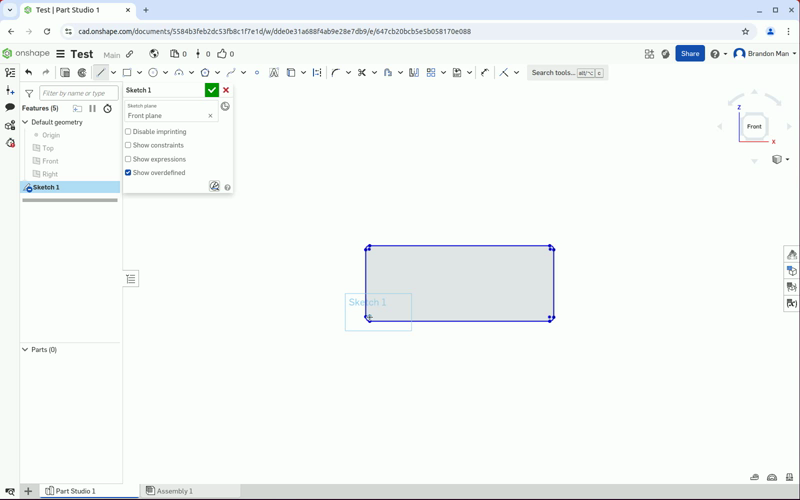
mouse_move(549, 317)
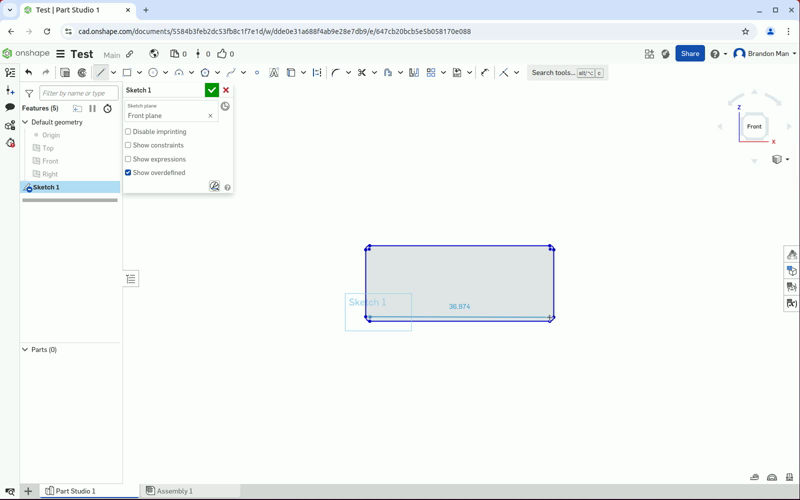
scroll(6)
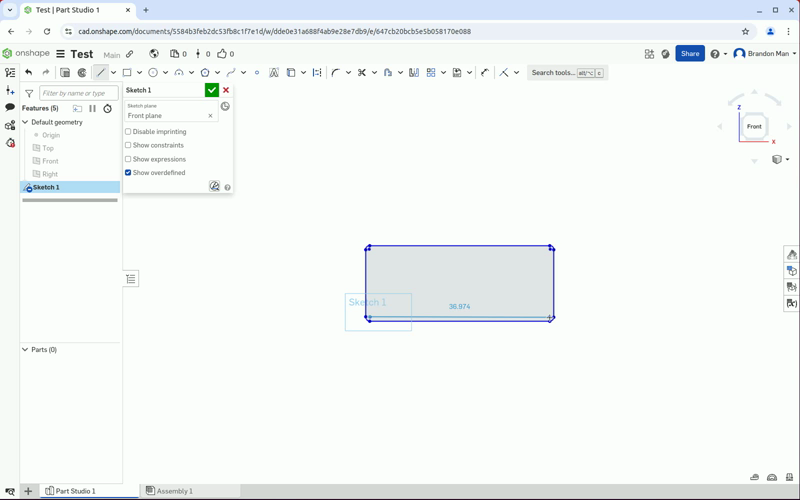
scroll(6)
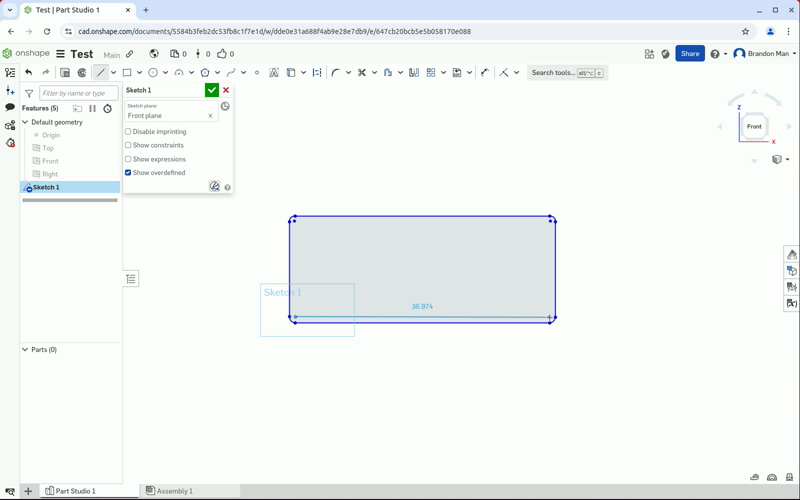
scroll(6)
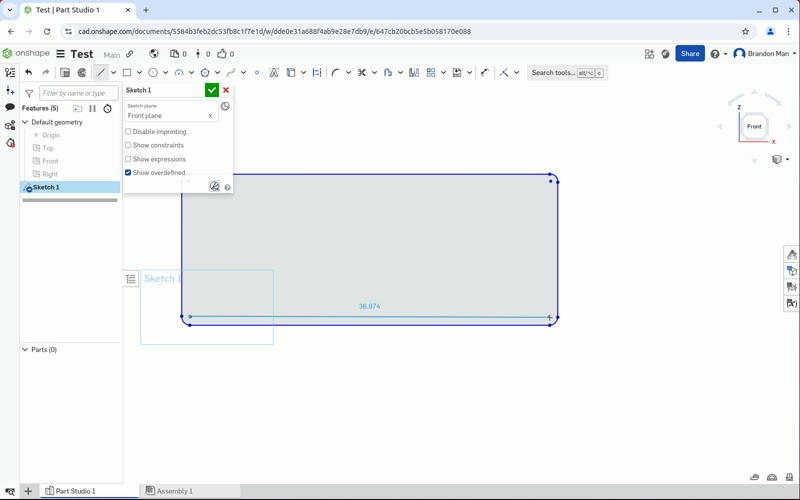
scroll(6)
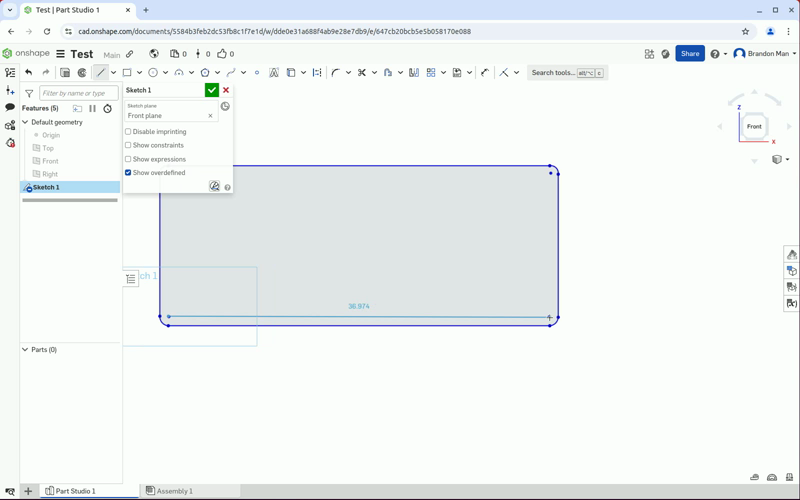
scroll(6)
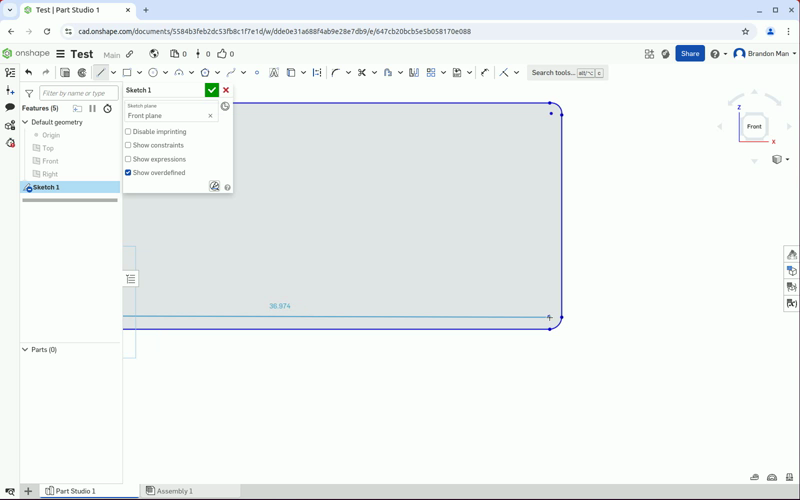
scroll(6)
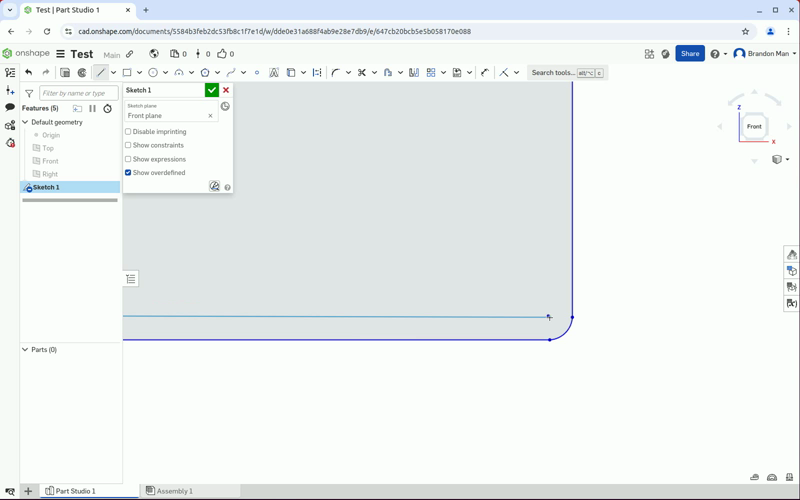
scroll(6)
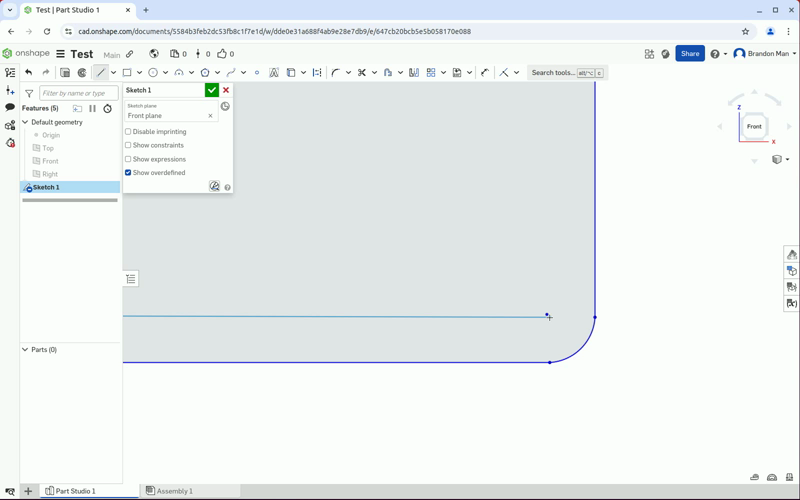
click(549, 317)
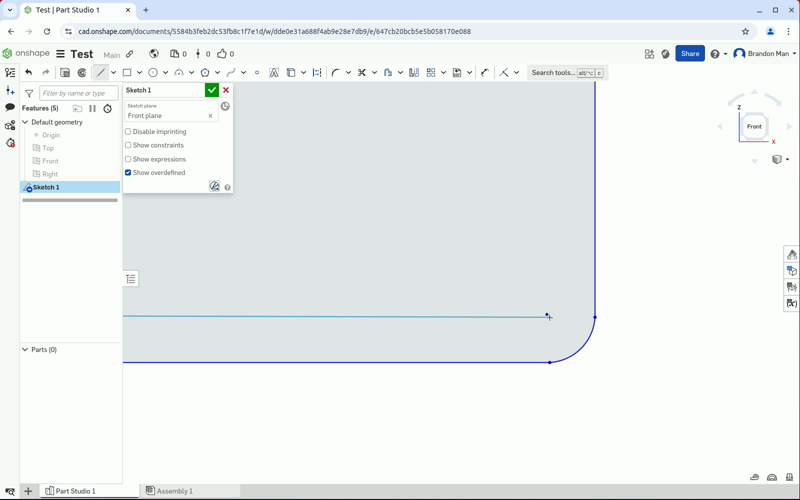
scroll(-6)
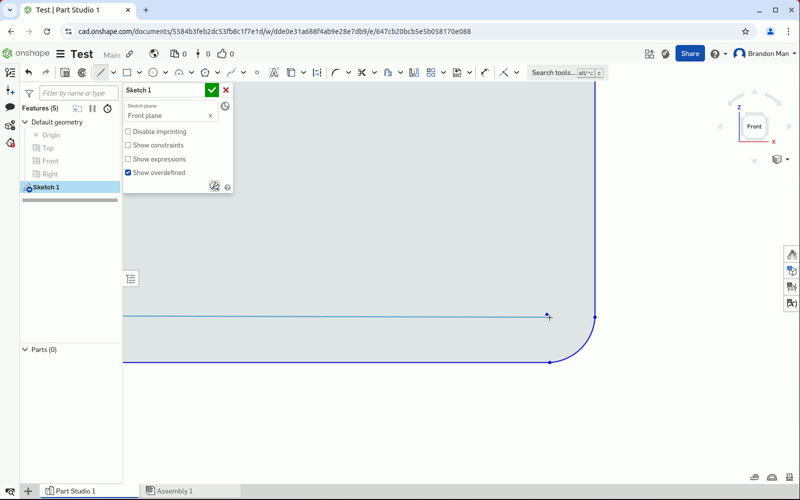
scroll(-6)
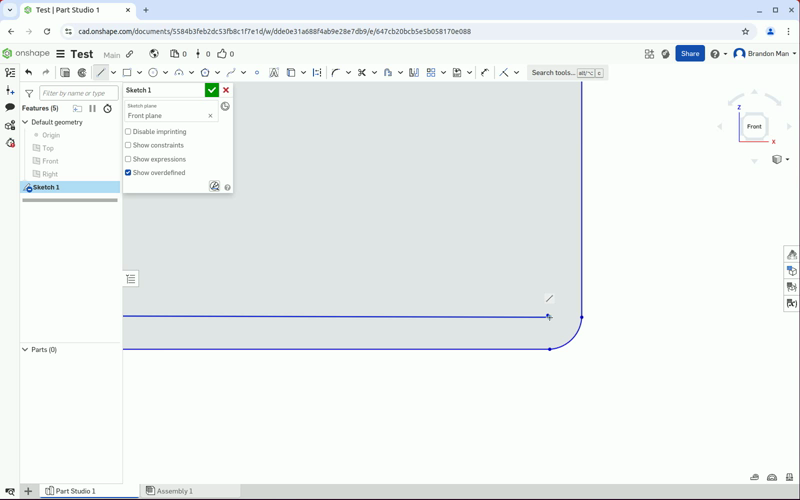
scroll(-6)
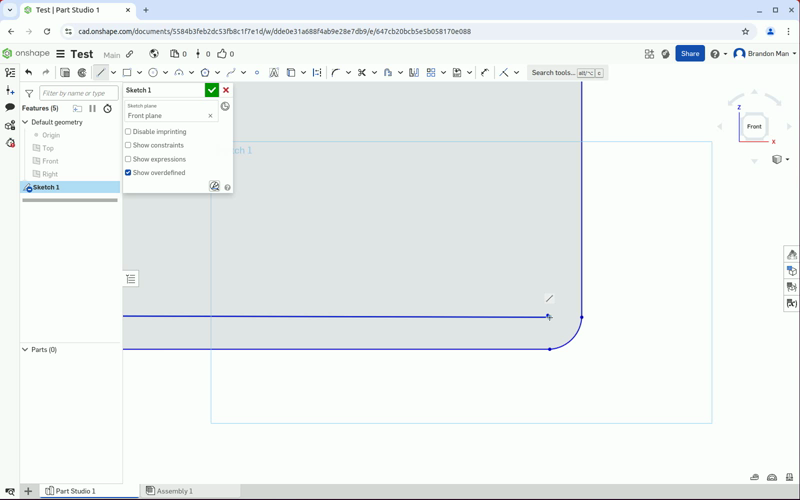
scroll(-6)
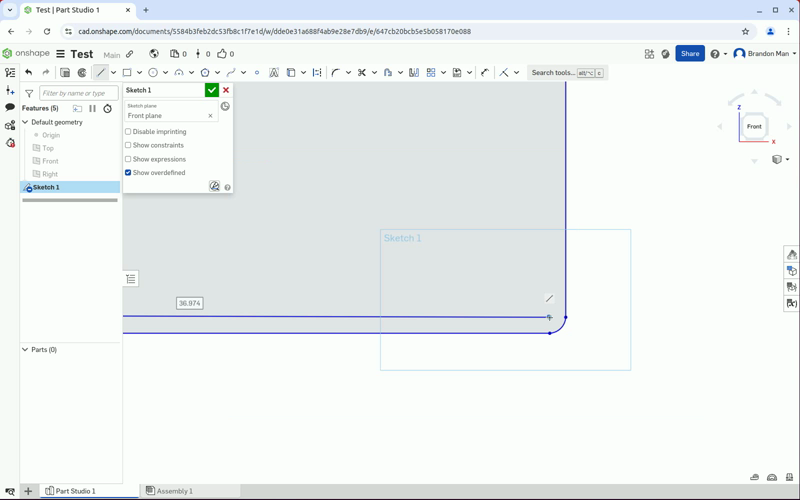
scroll(-6)
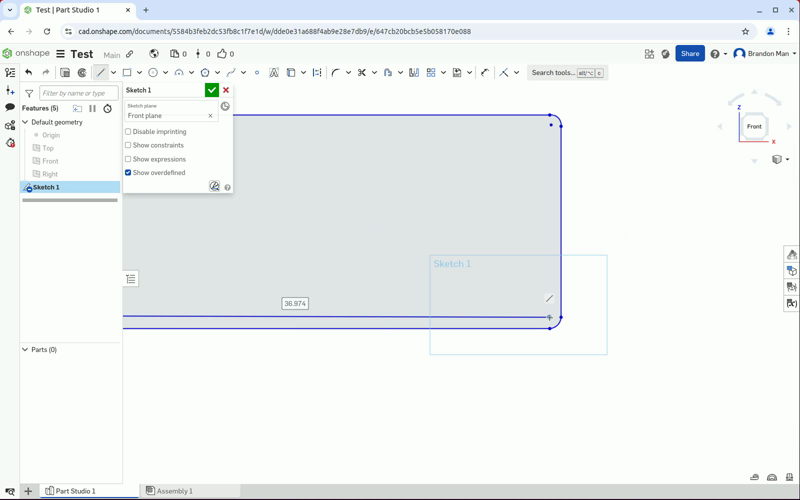
scroll(-6)
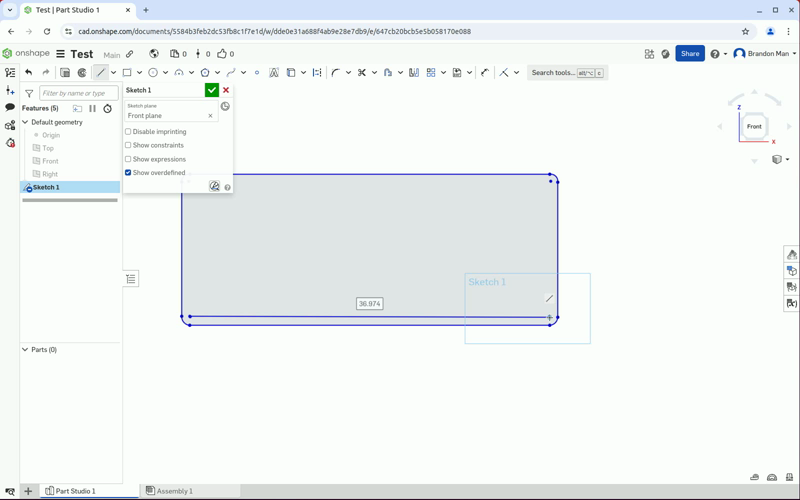
scroll(-6)
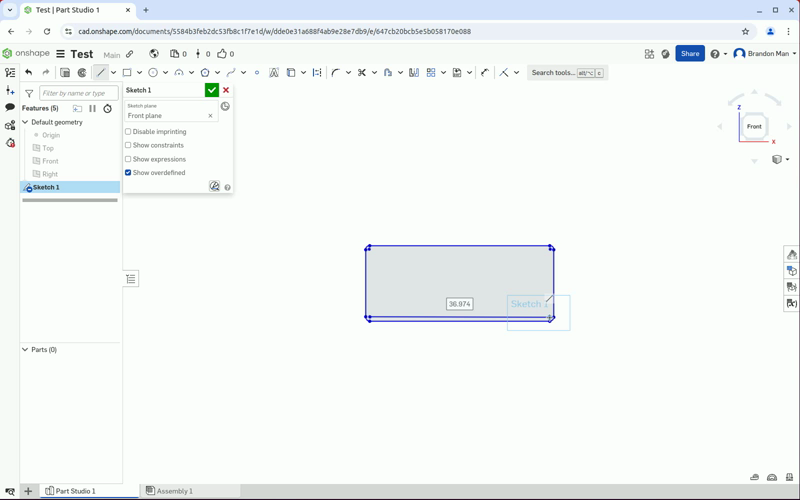
key_up(shift)
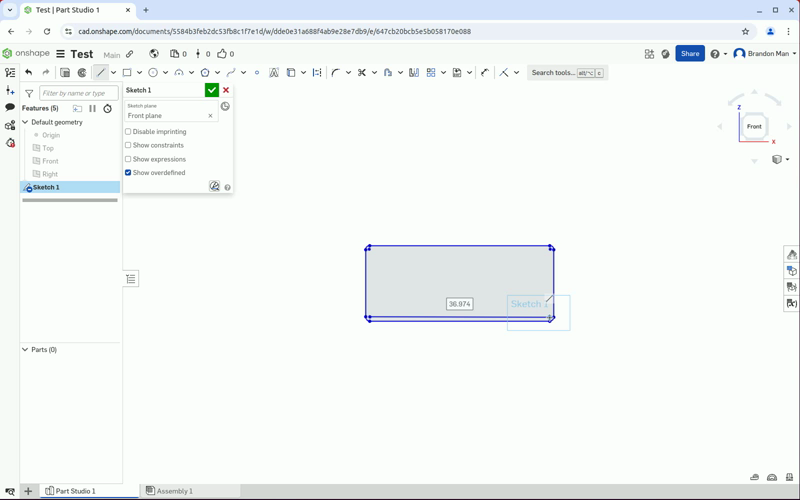
key_down(shift)
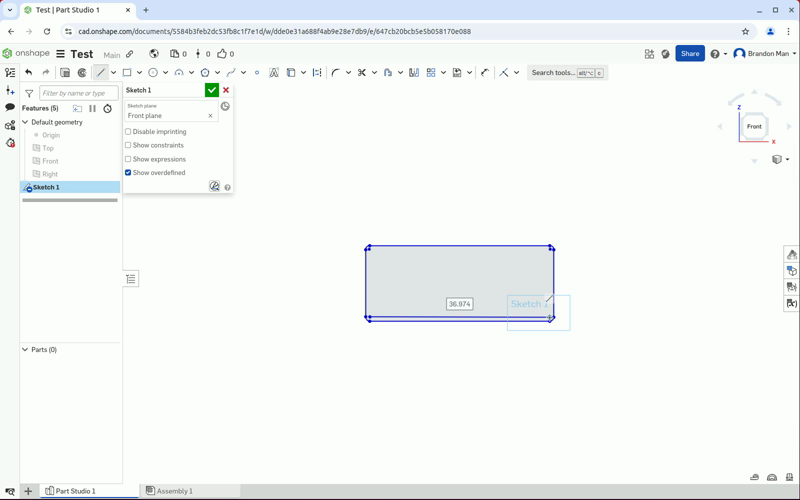
mouse_move(549, 249)
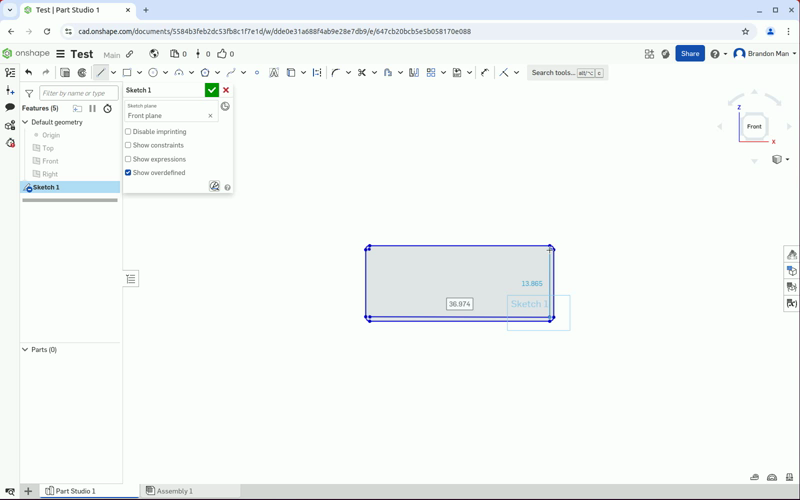
scroll(6)
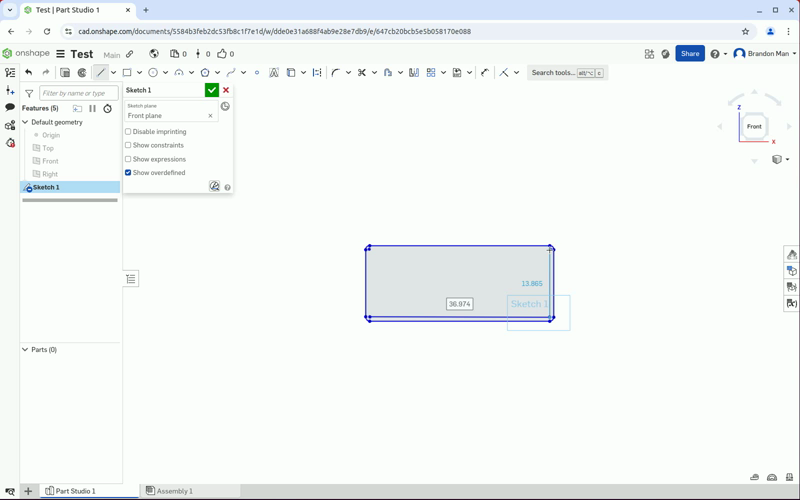
scroll(6)
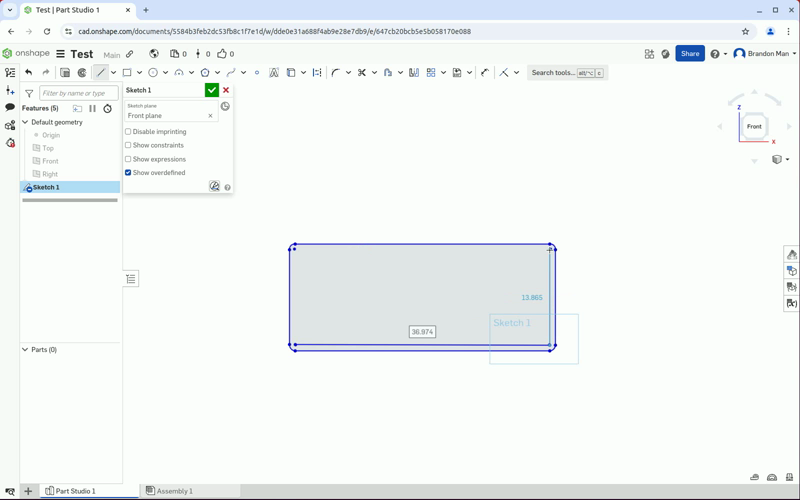
scroll(6)
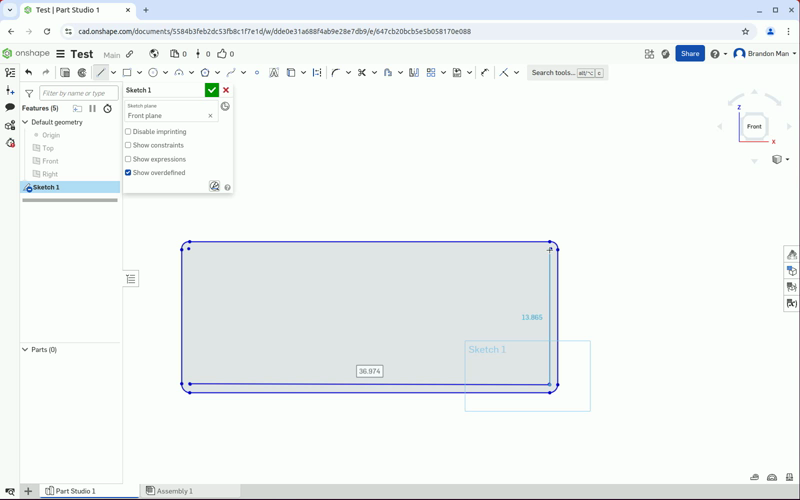
scroll(6)
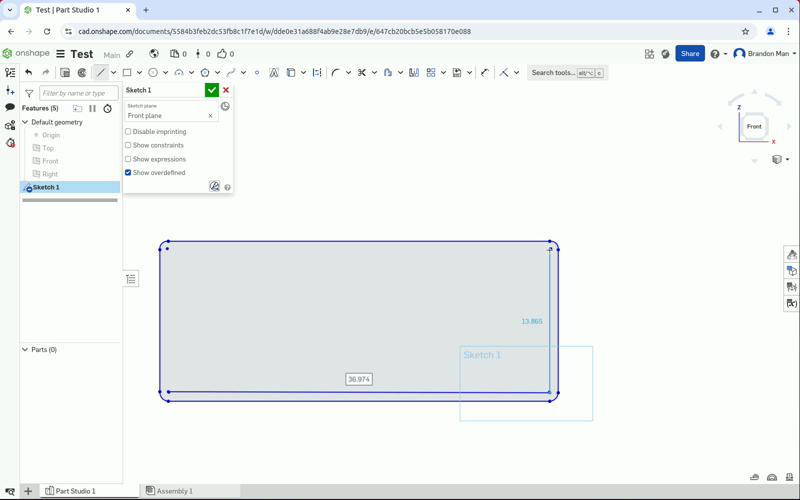
scroll(6)
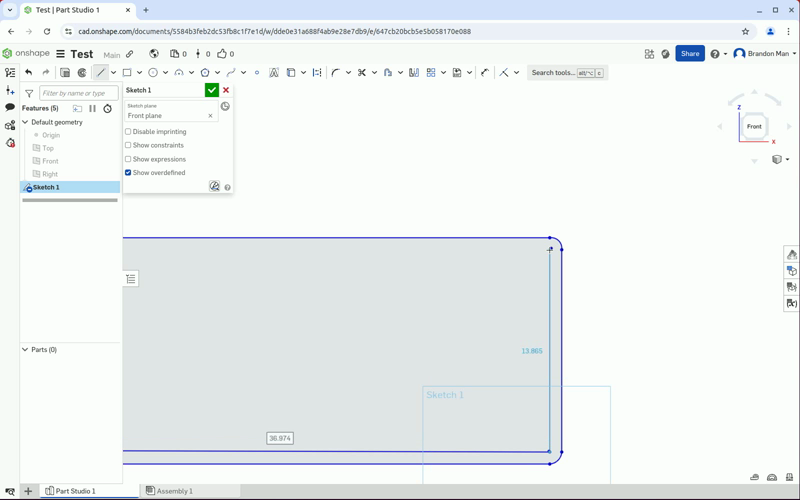
scroll(6)
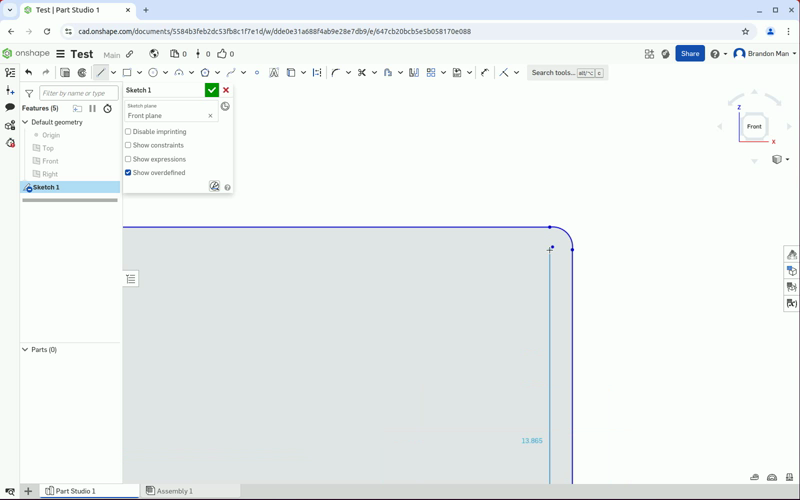
scroll(6)
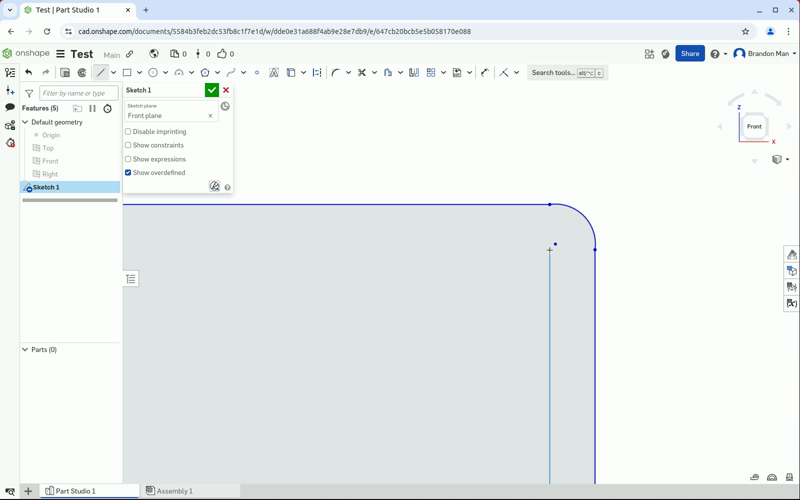
click(549, 249)
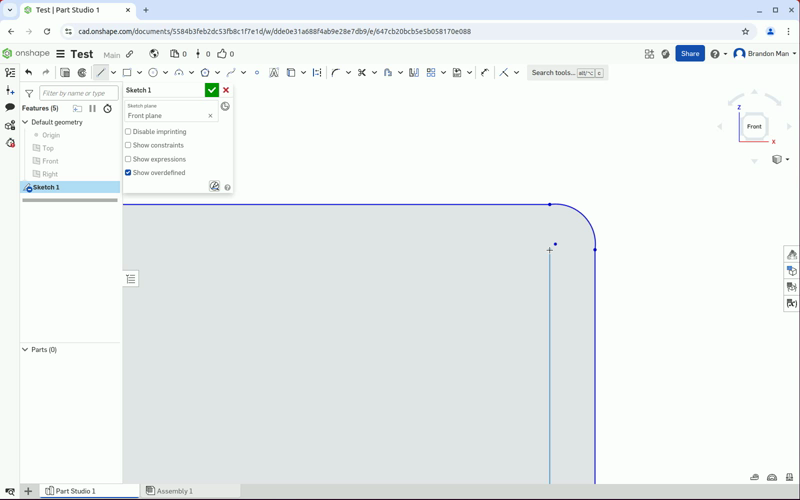
scroll(-6)
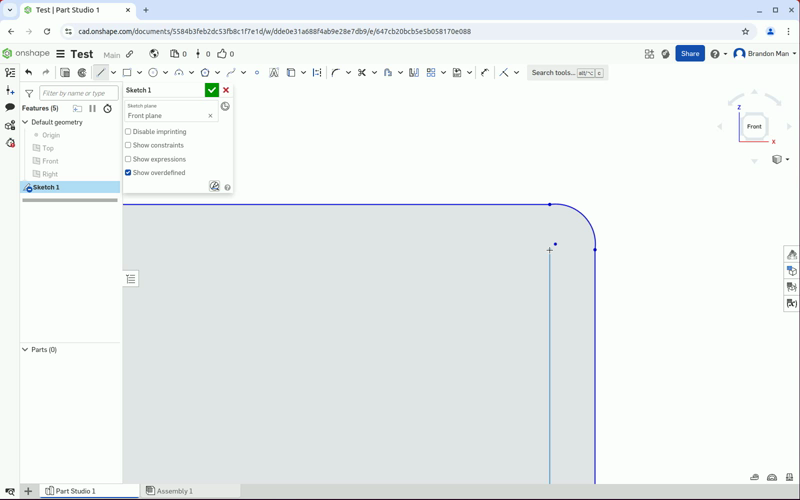
scroll(-6)
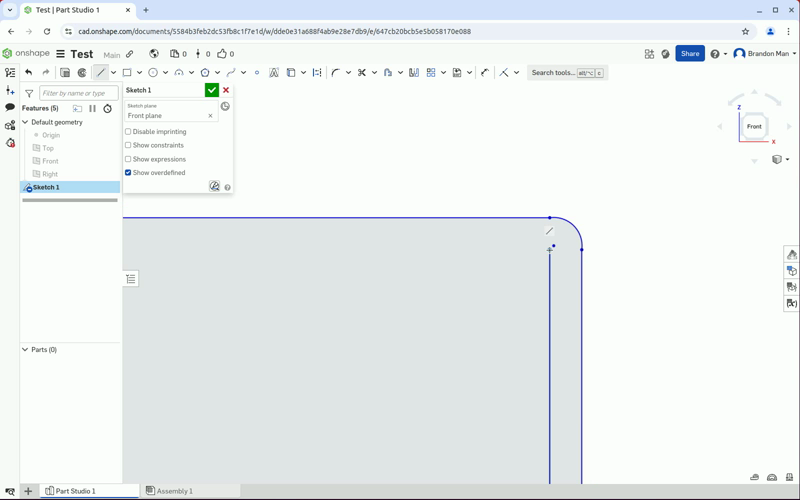
scroll(-6)
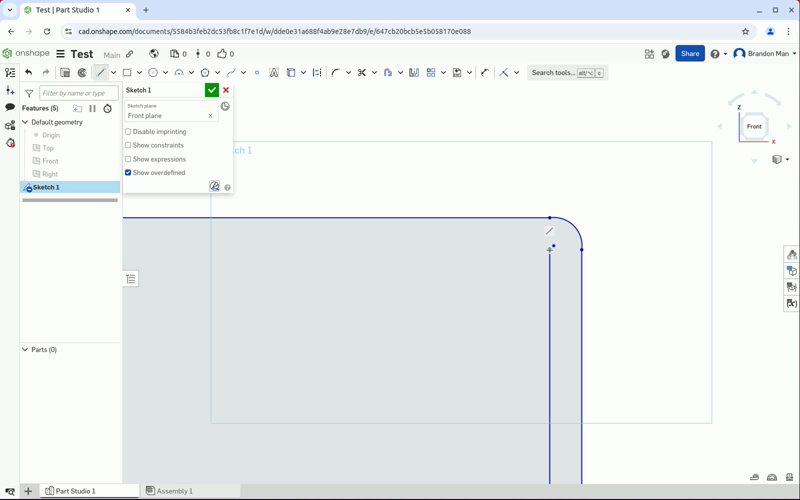
scroll(-6)
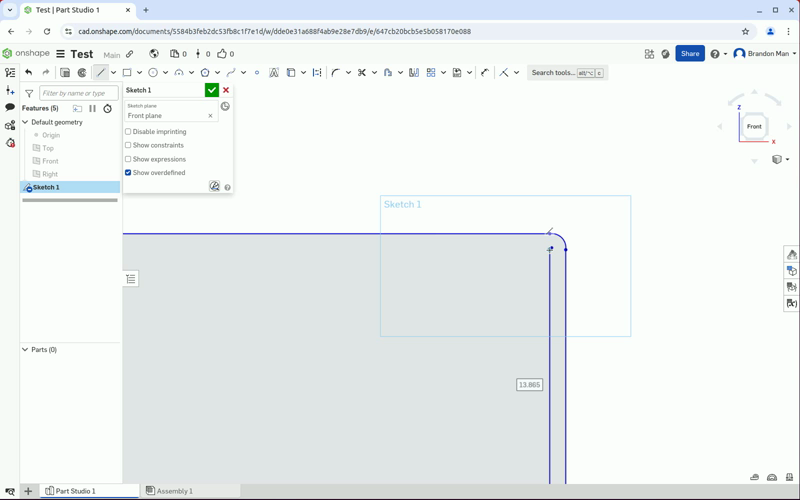
scroll(-6)
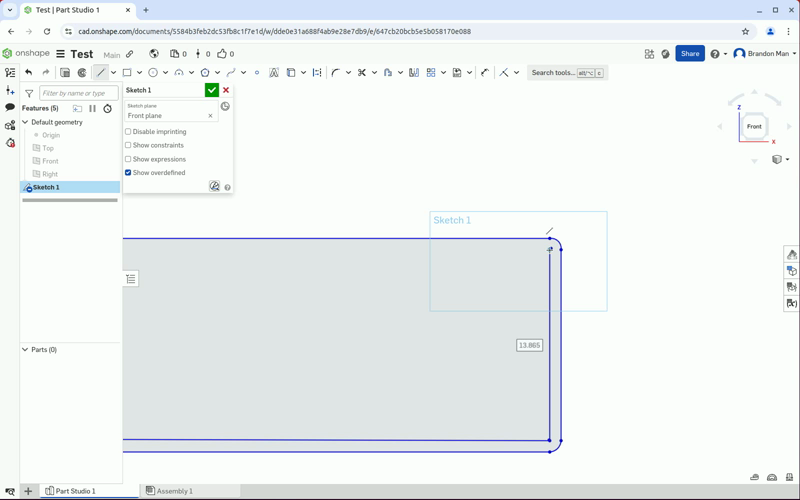
scroll(-6)
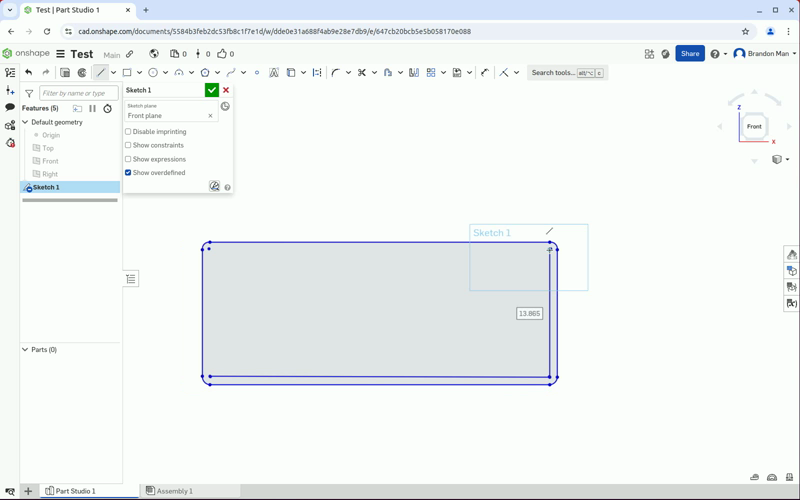
scroll(-6)
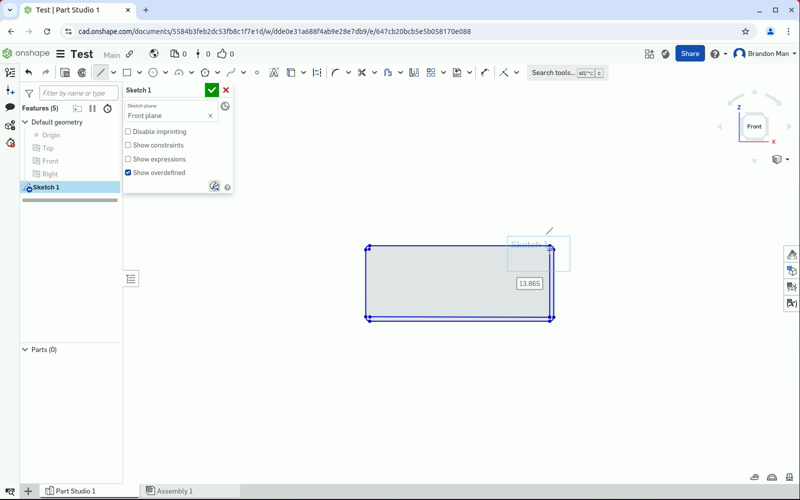
key_up(shift)
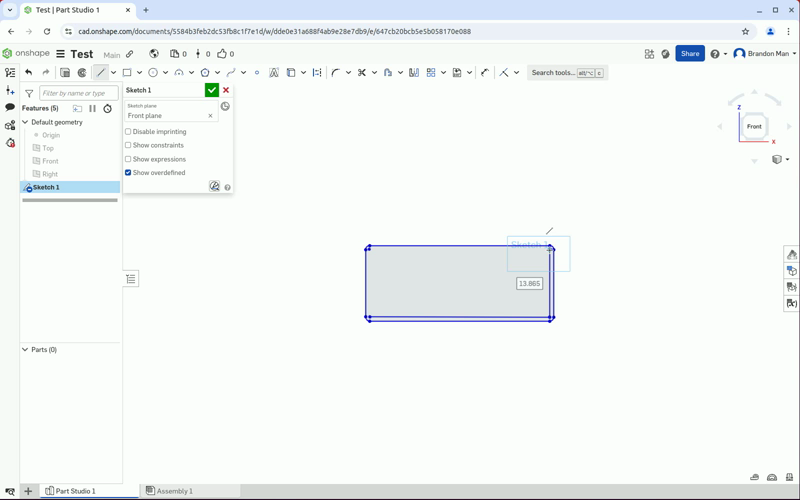
key_down(shift)
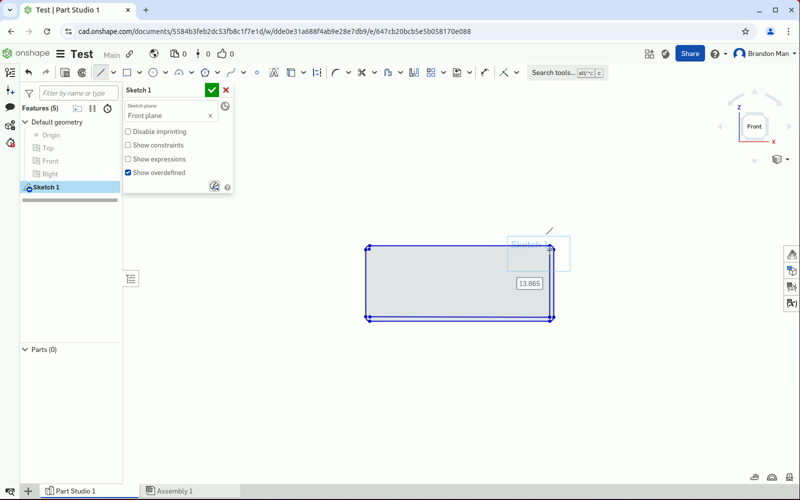
mouse_move(369, 249)
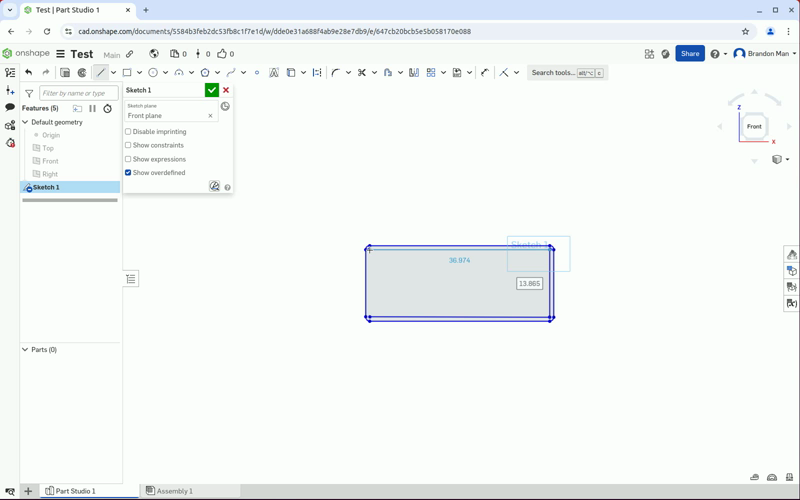
scroll(6)
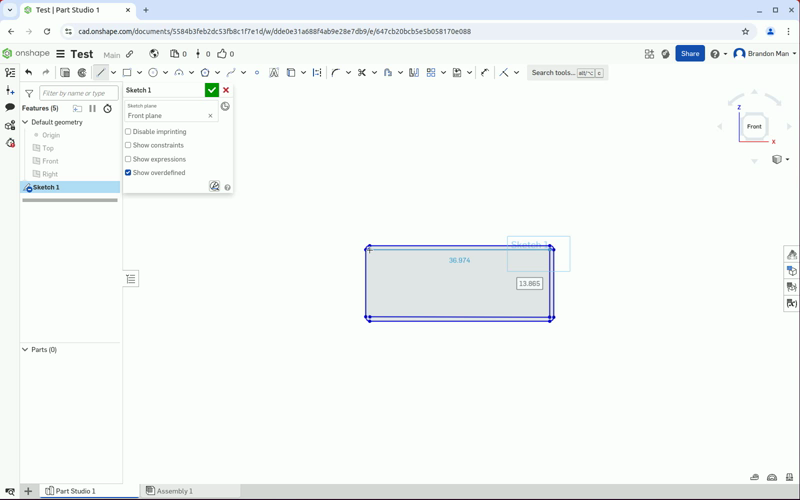
scroll(6)
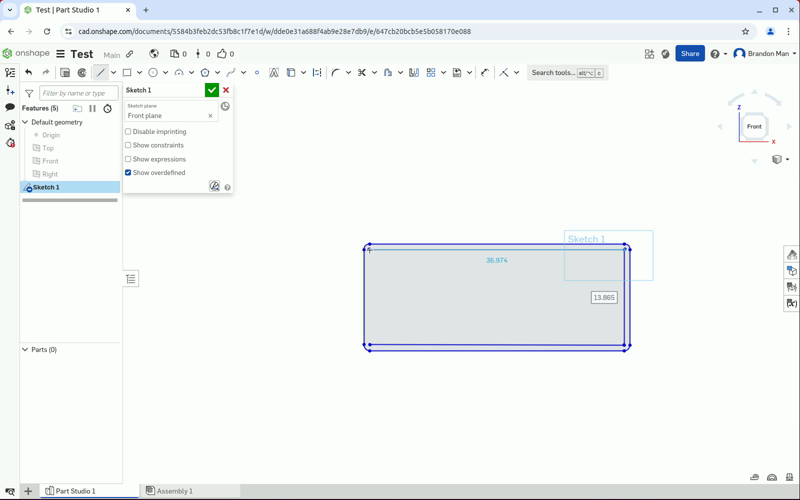
scroll(6)
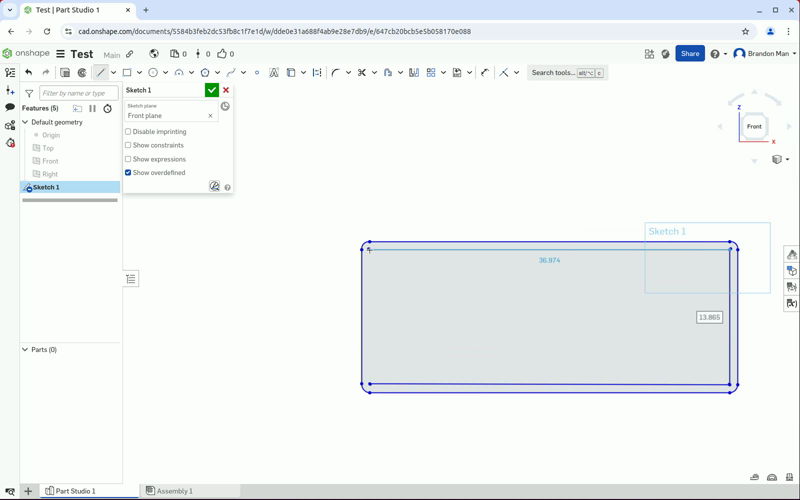
scroll(6)
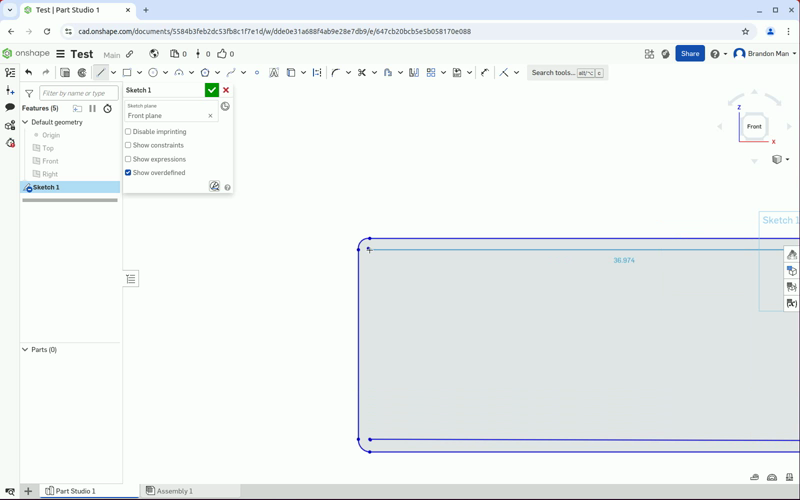
scroll(6)
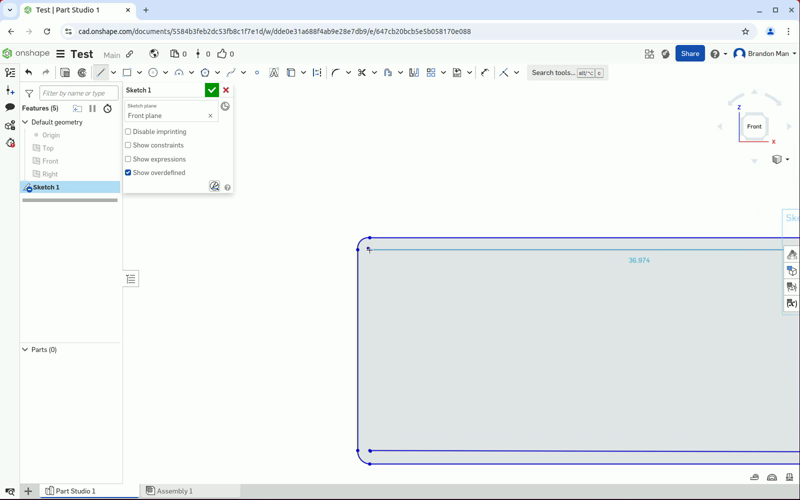
scroll(6)
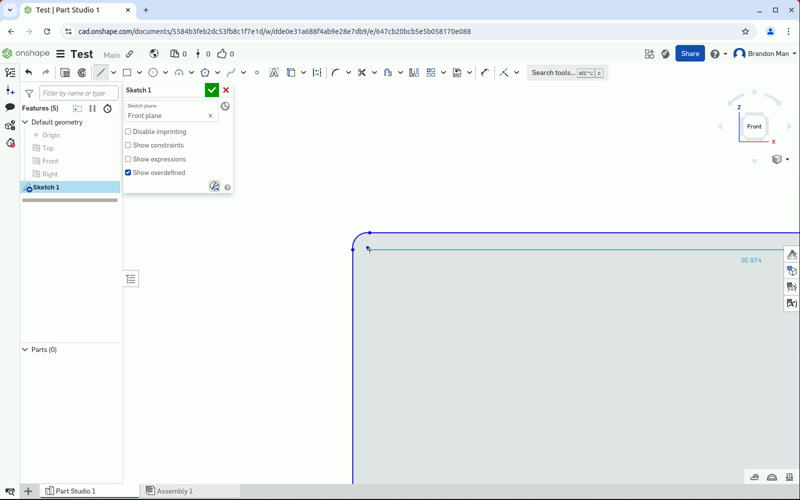
scroll(6)
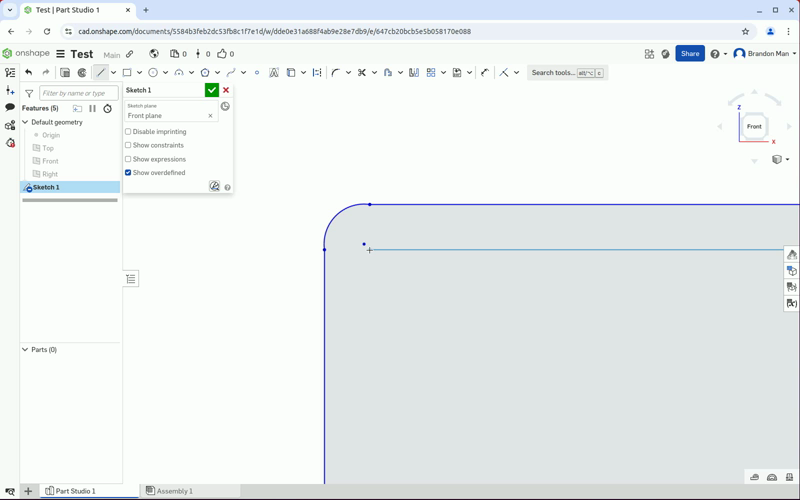
click(369, 249)
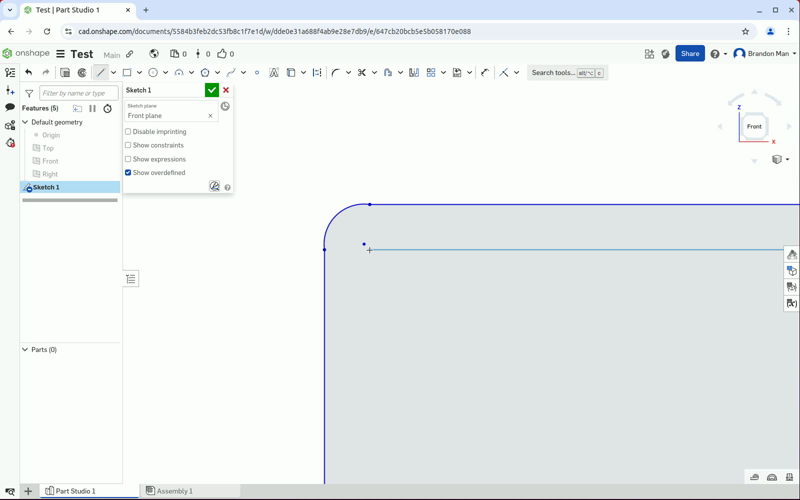
scroll(-6)
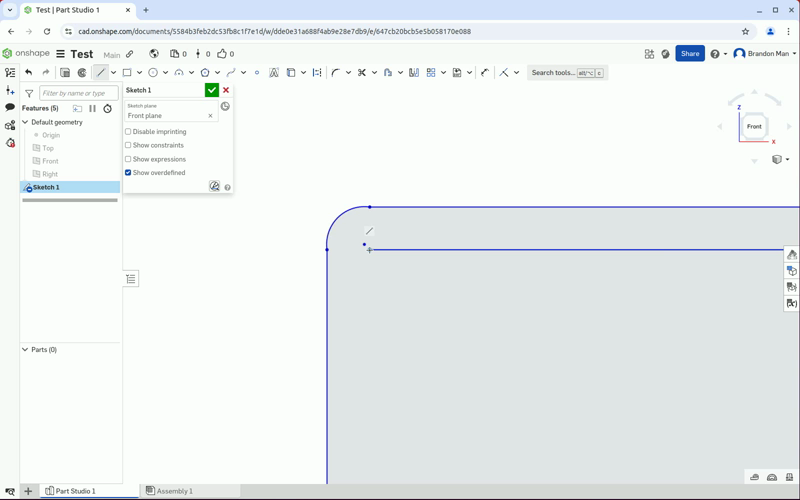
scroll(-6)
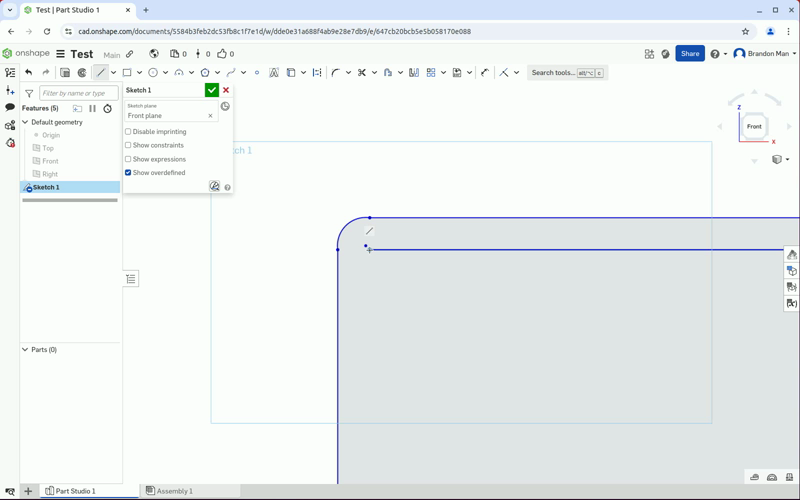
scroll(-6)
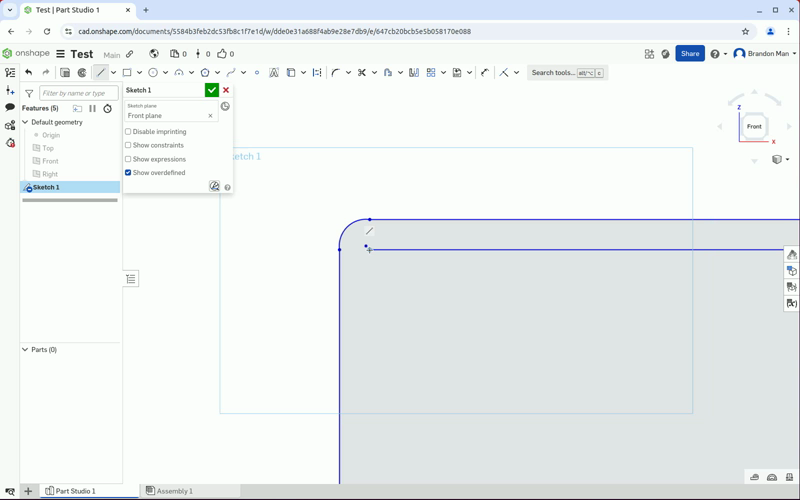
scroll(-6)
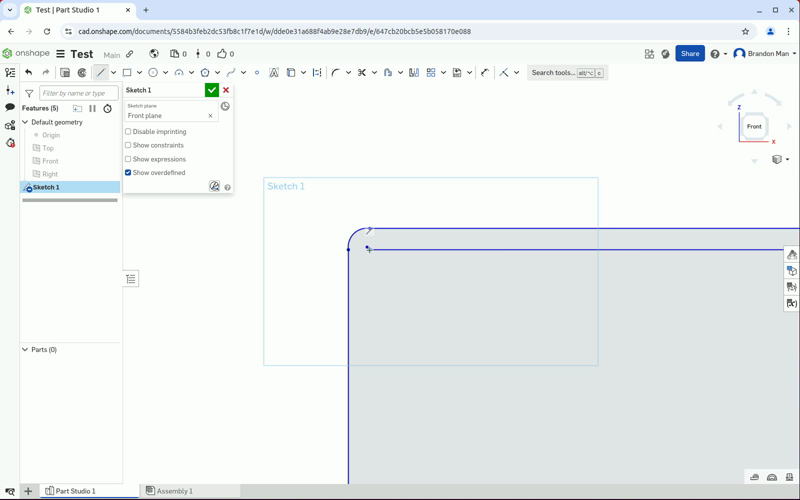
scroll(-6)
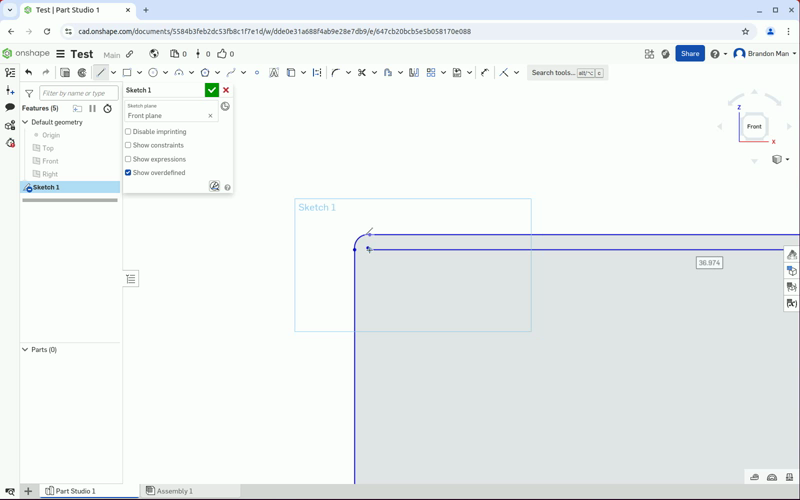
scroll(-6)
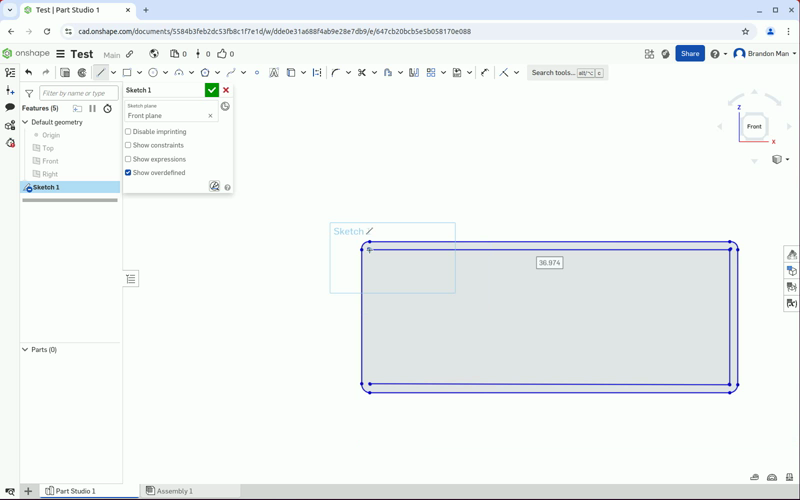
scroll(-6)
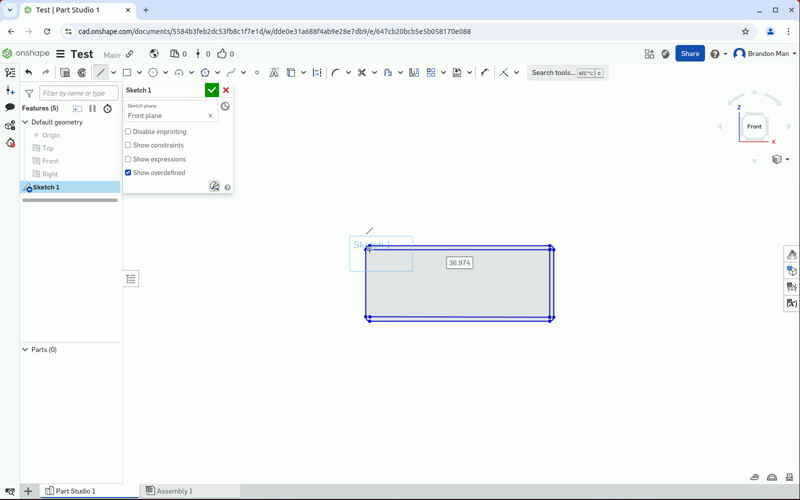
key_up(shift)
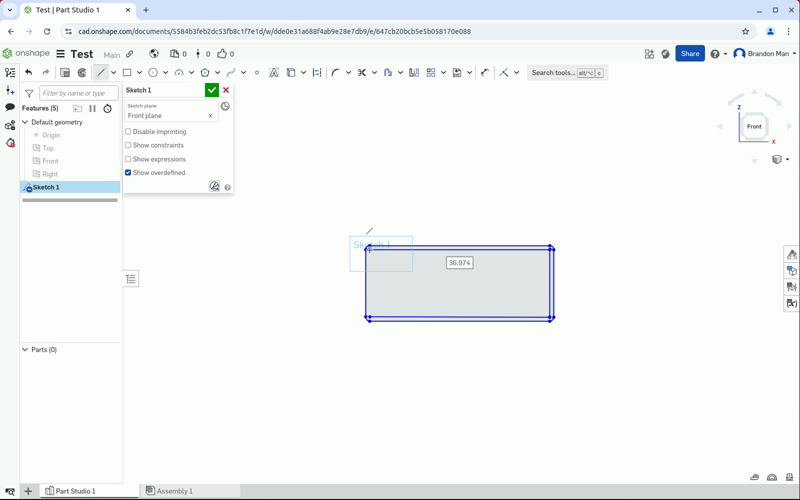
key_down(shift)
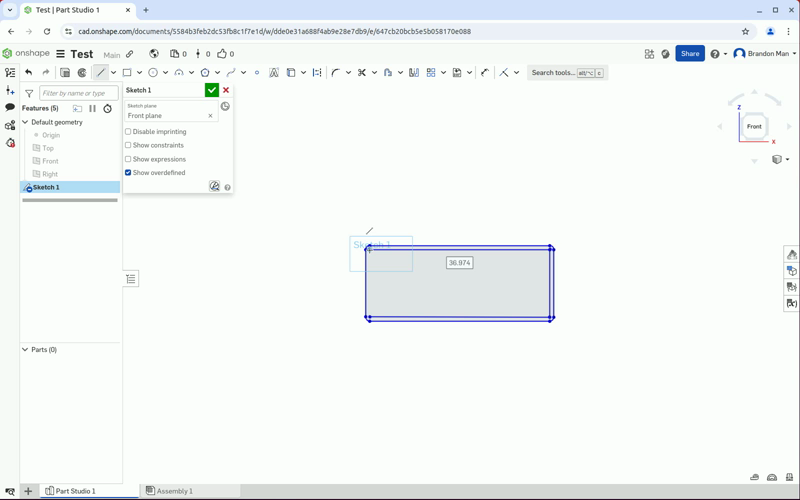
mouse_move(369, 316)
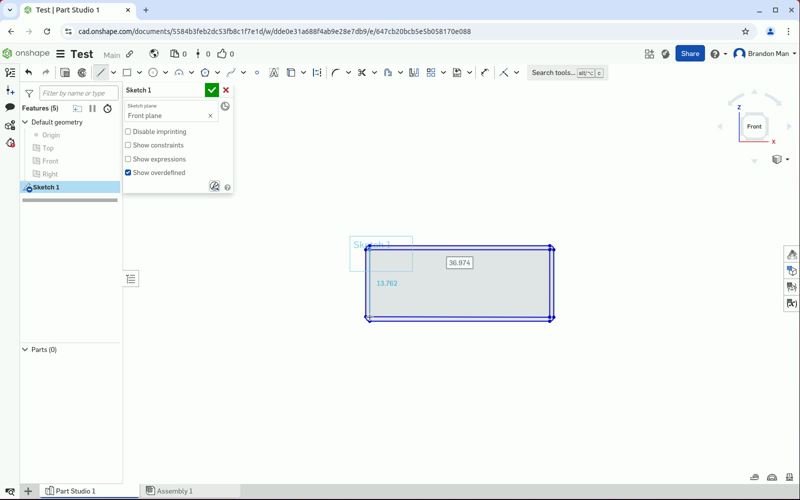
scroll(6)
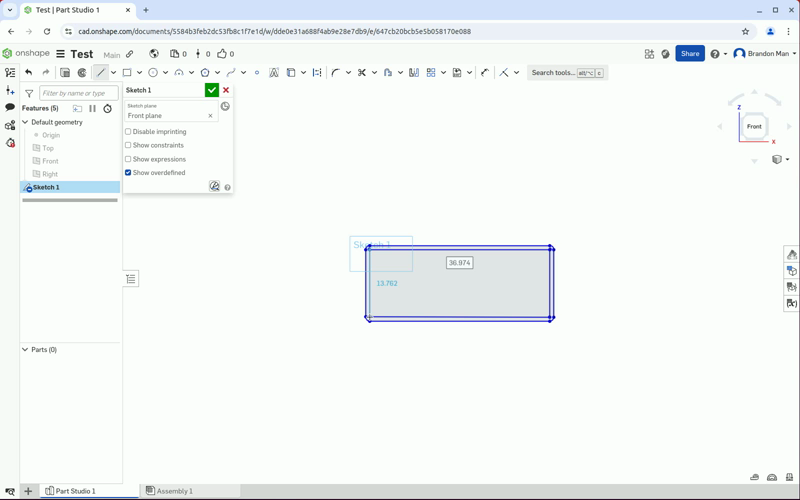
scroll(6)
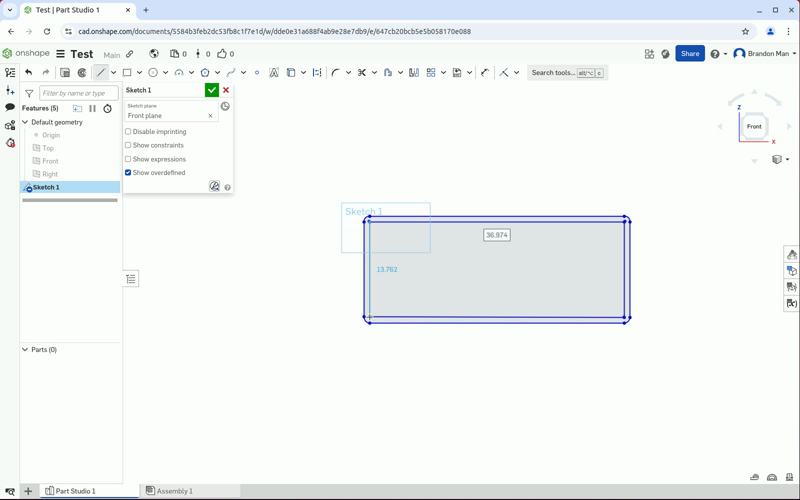
scroll(6)
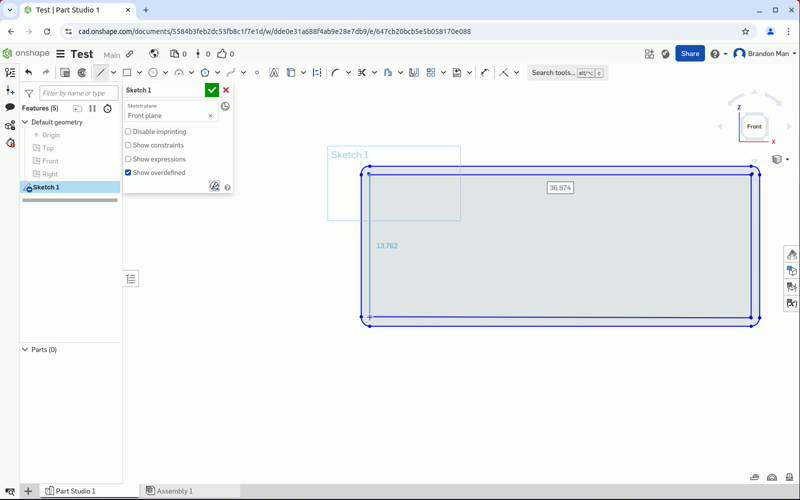
scroll(6)
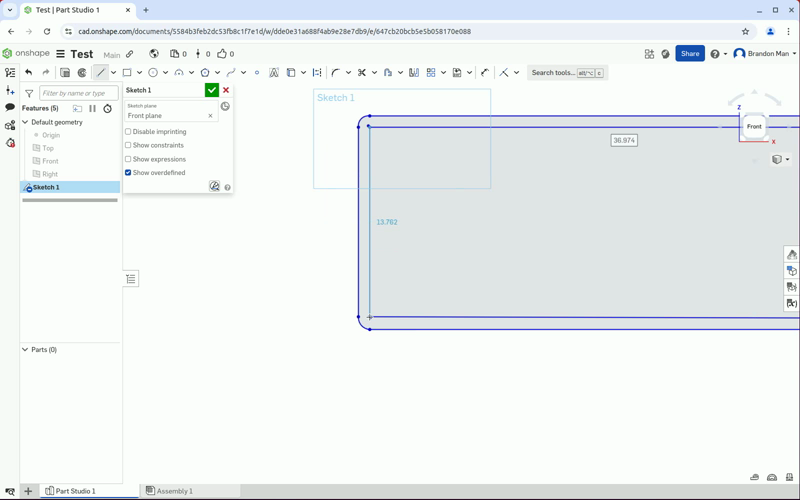
scroll(6)
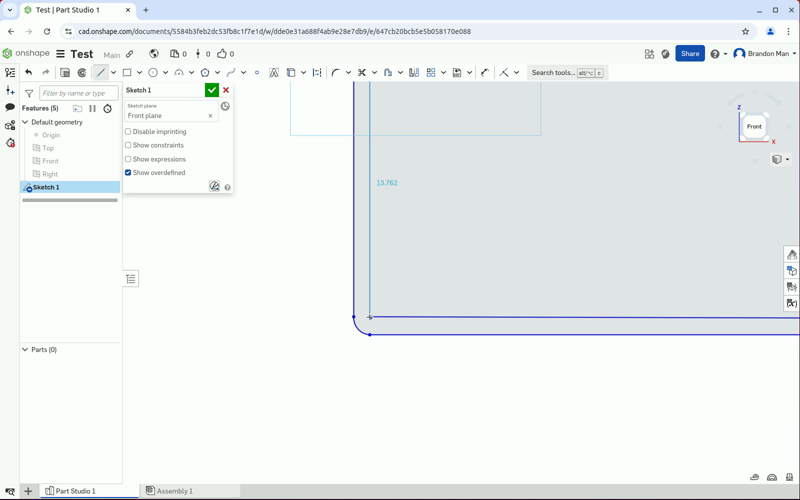
scroll(6)
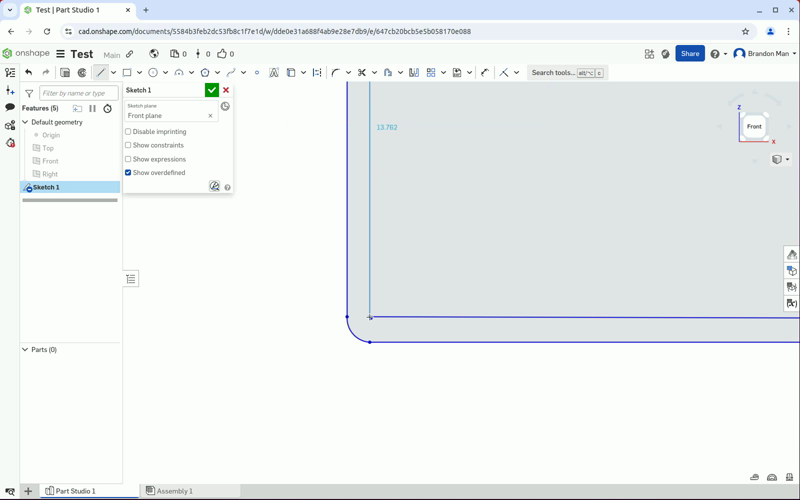
scroll(6)
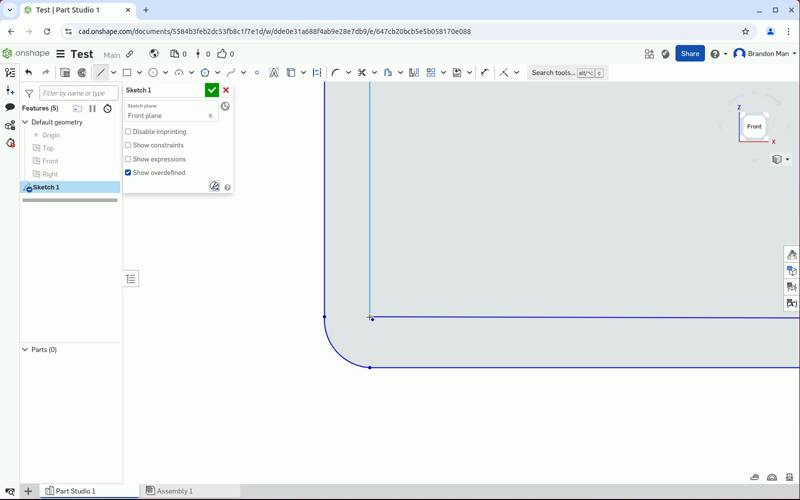
key_up(shift)
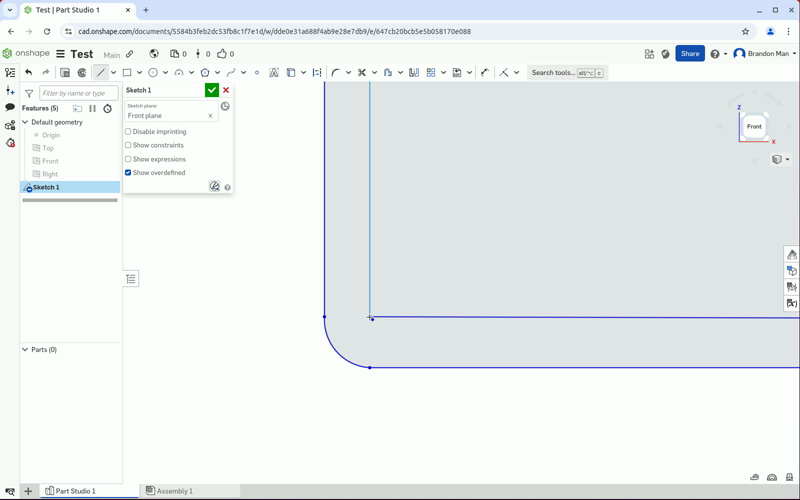
click(369, 316)
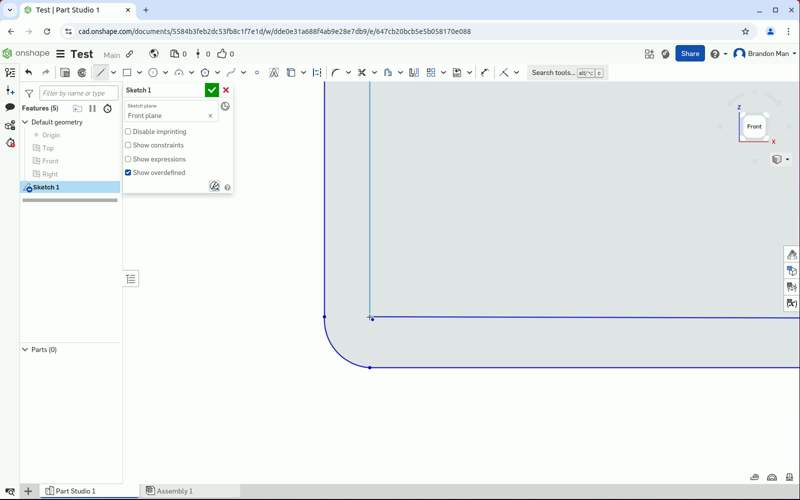
scroll(-6)
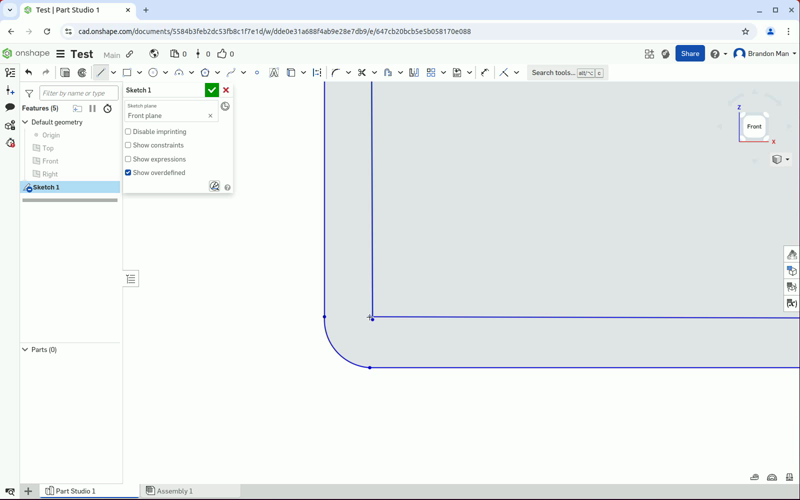
scroll(-6)
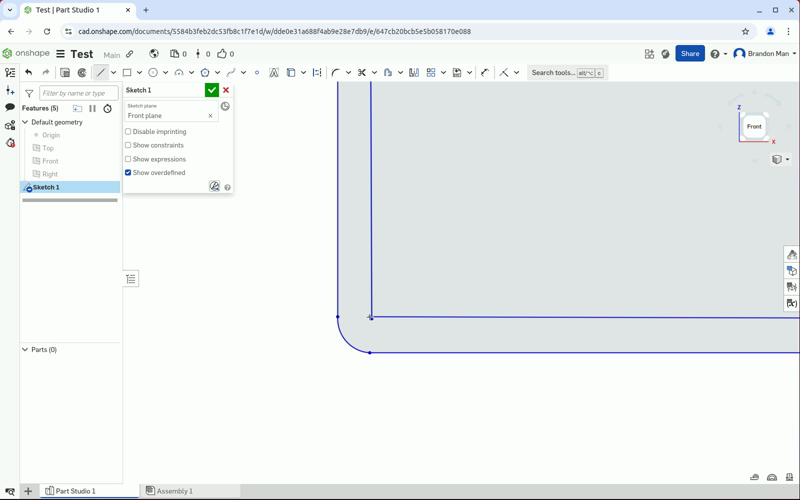
scroll(-6)
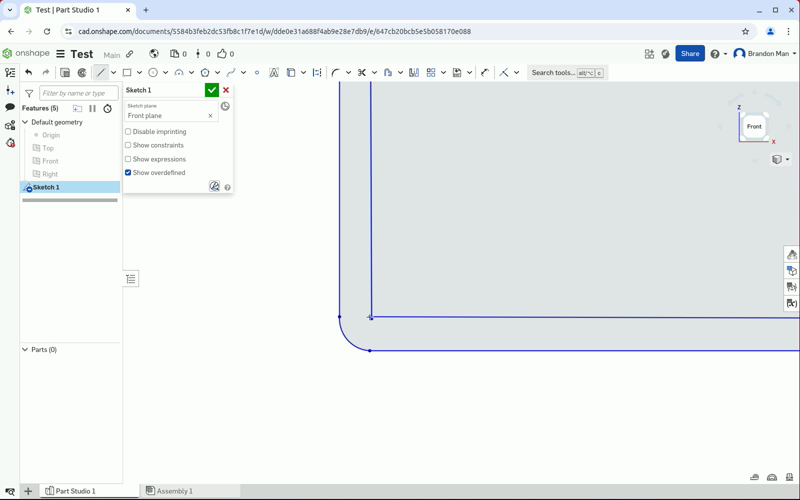
scroll(-6)
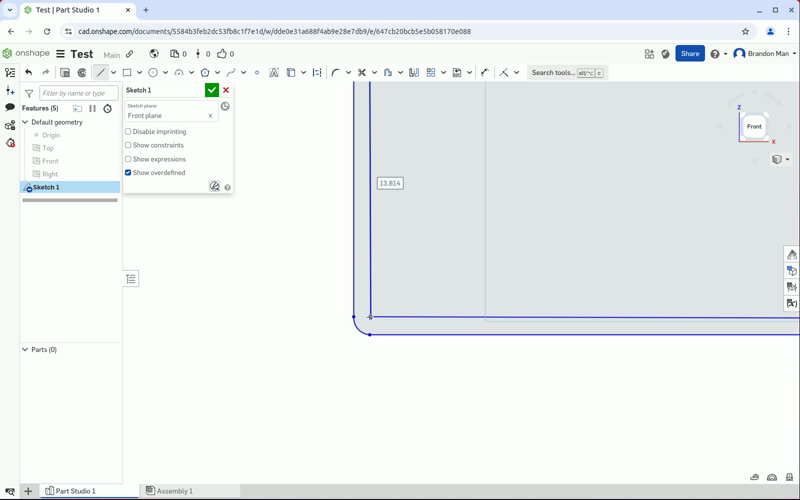
scroll(-6)
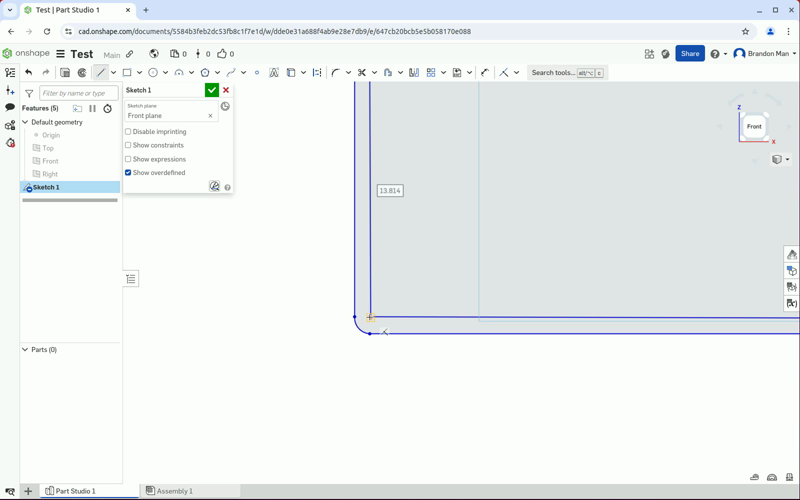
scroll(-6)
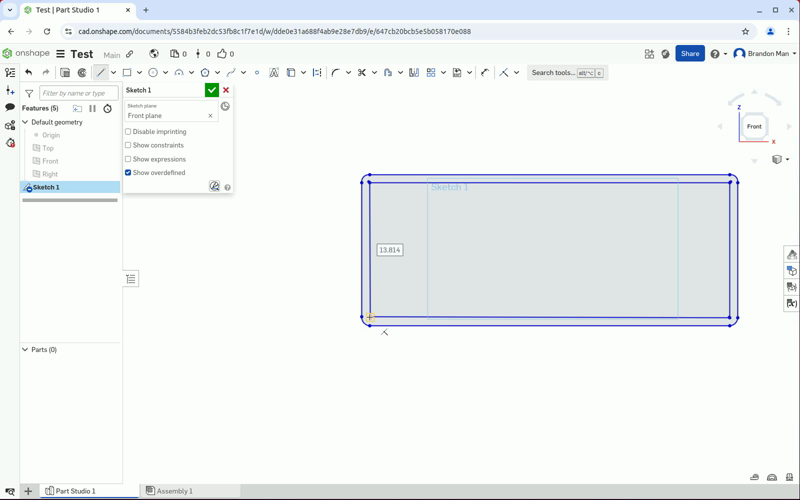
scroll(-6)
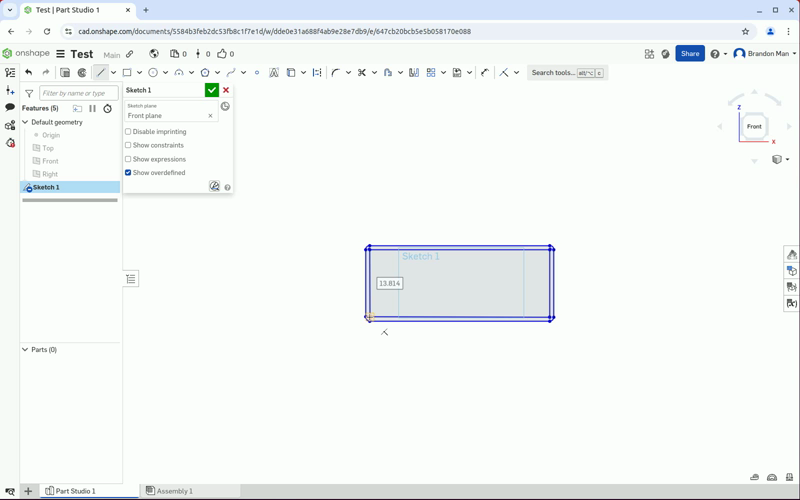
key(esc)
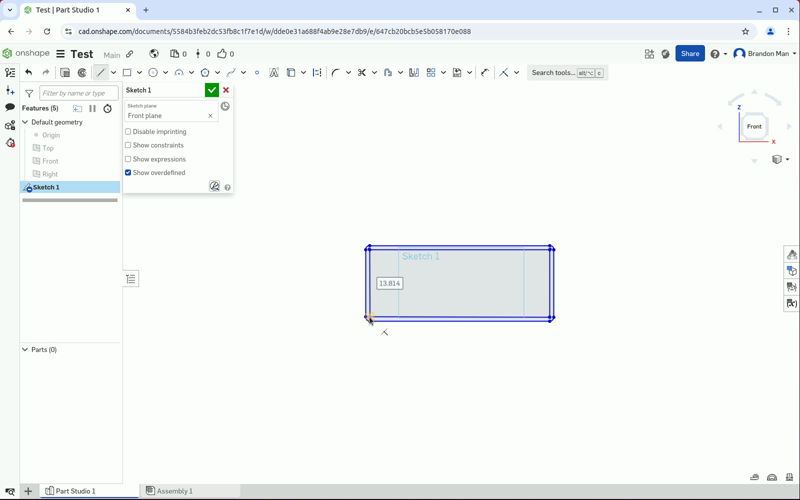
mouse_move(496, 247)
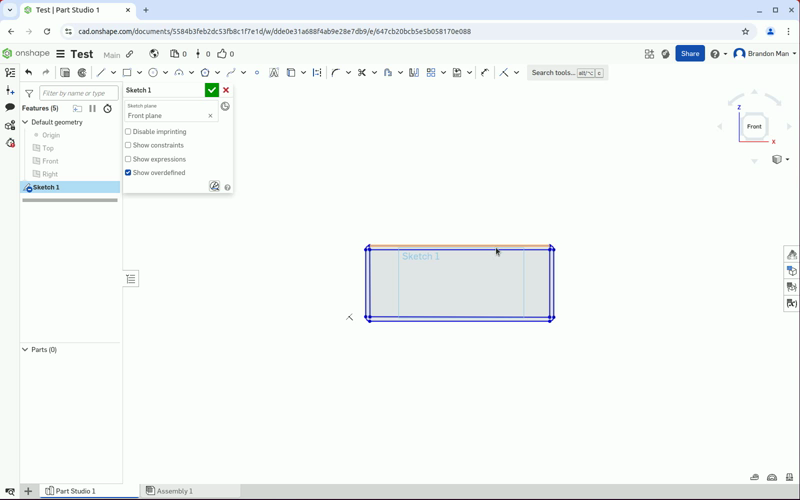
click(496, 247)
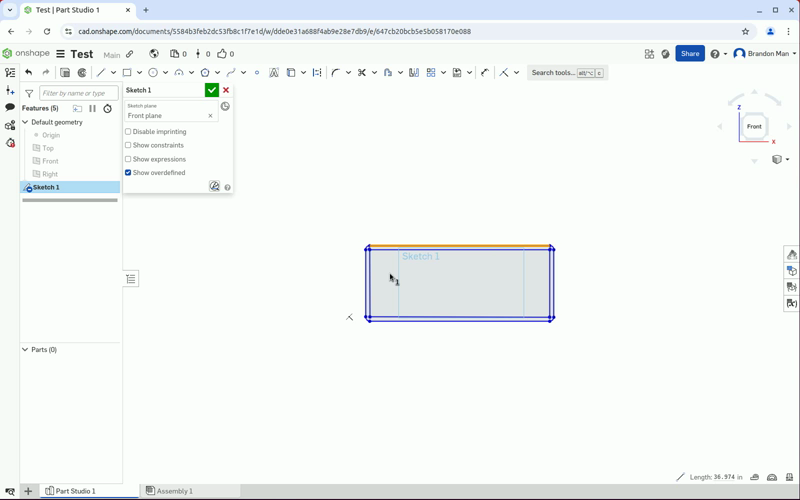
mouse_move(73, 352)
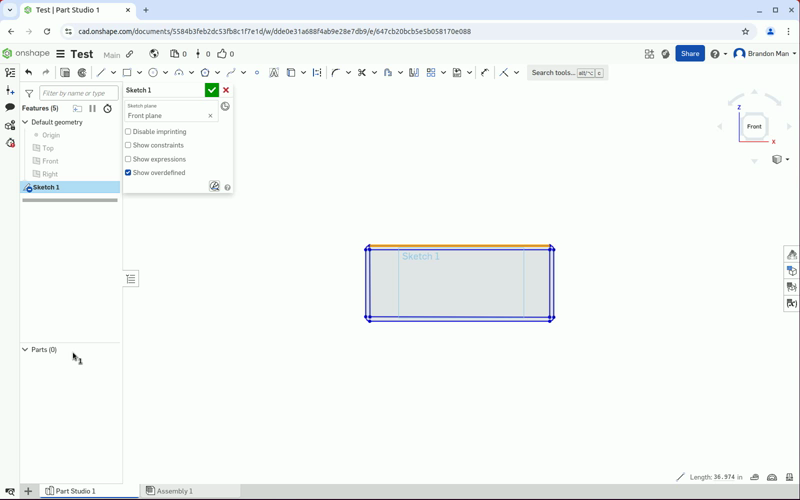
key(shift+y)
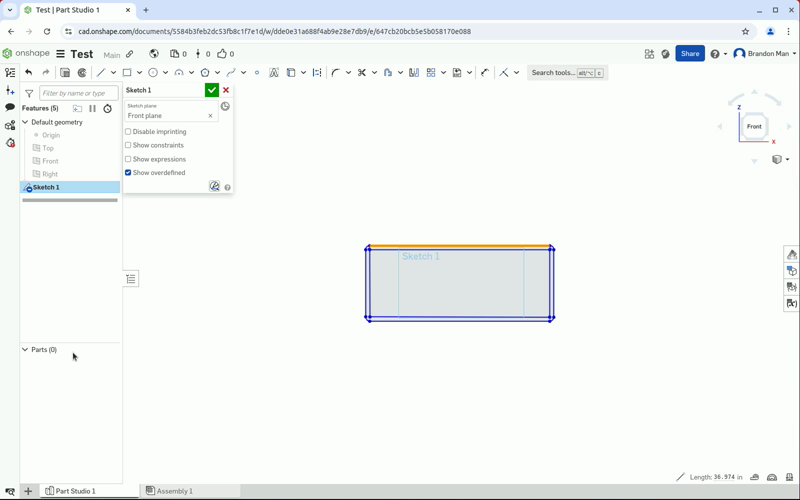
key(shift+e)
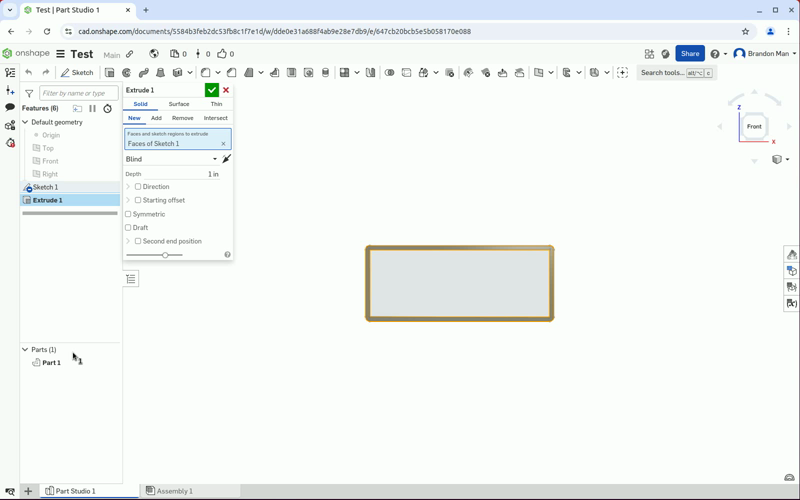
mouse_move(143, 106)
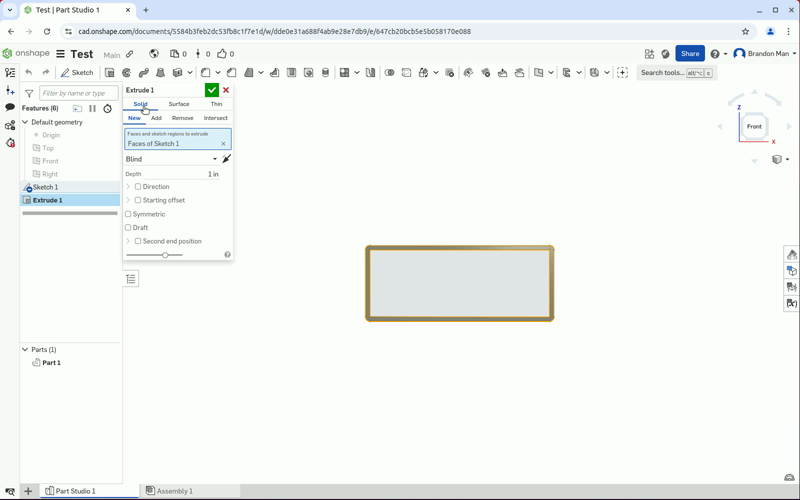
click(143, 106)
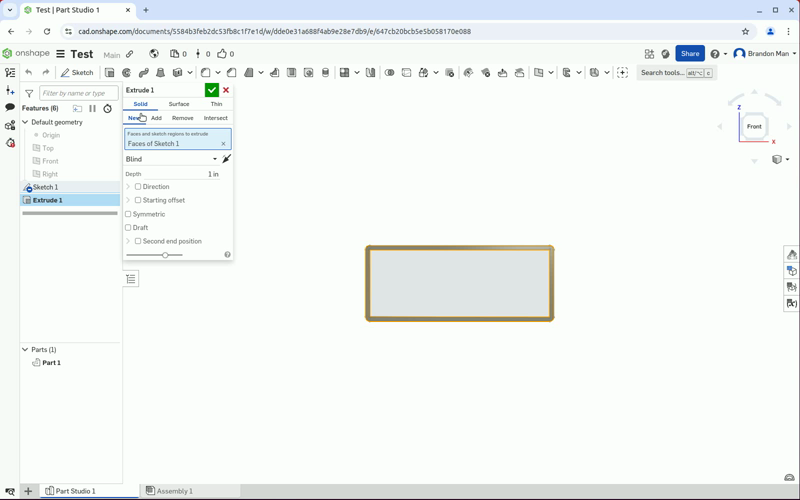
mouse_move(137, 120)
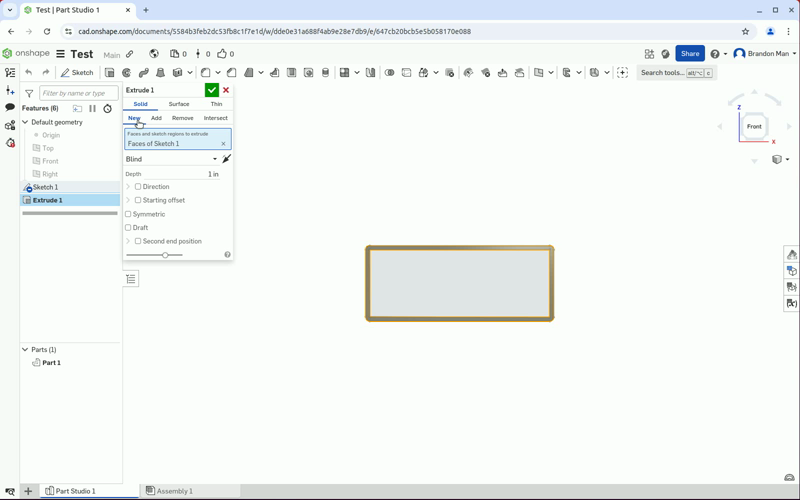
click(137, 120)
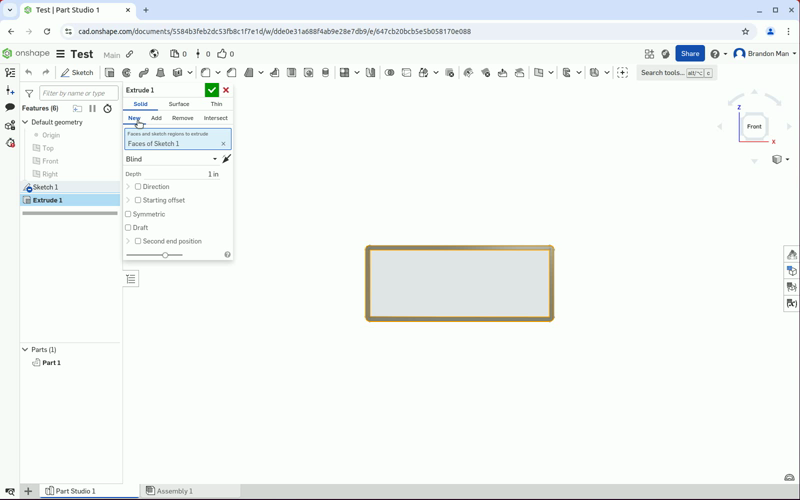
key(tab, 4)
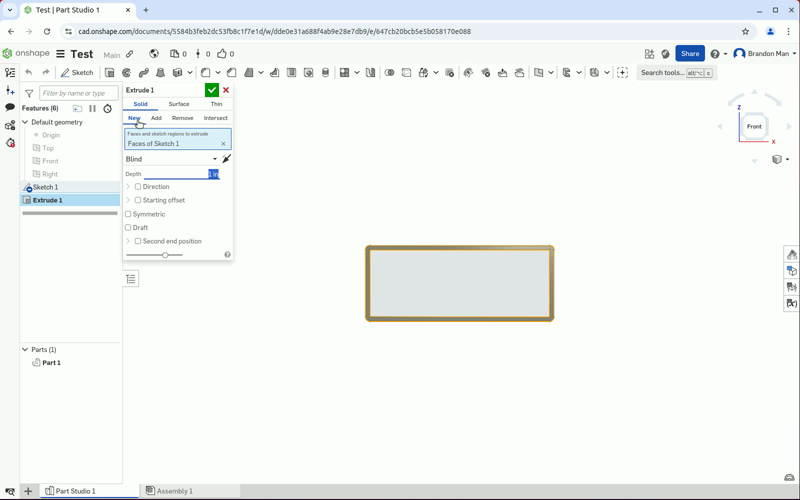
text(23.108)
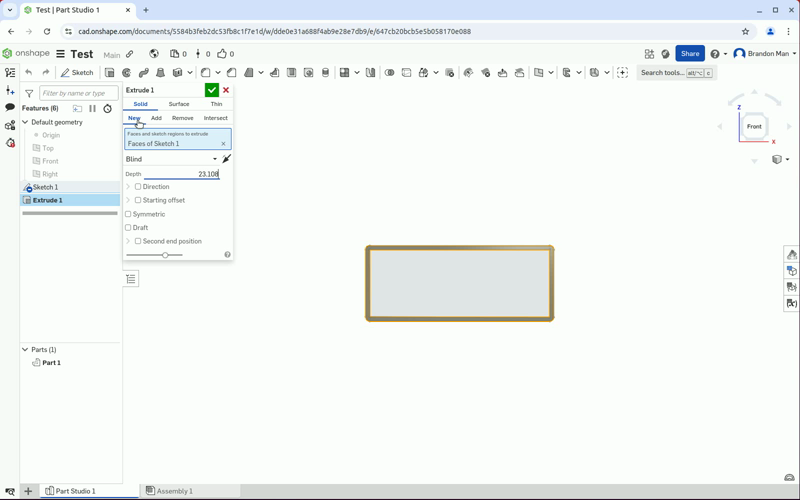
key(enter)
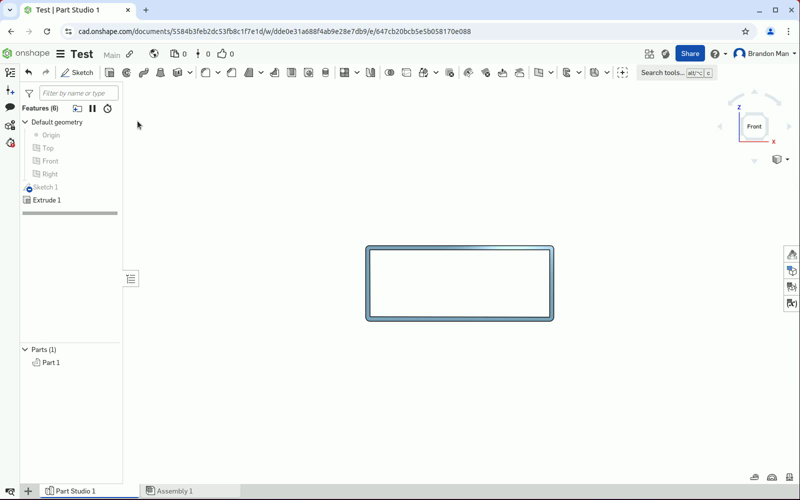
key(shift+h)
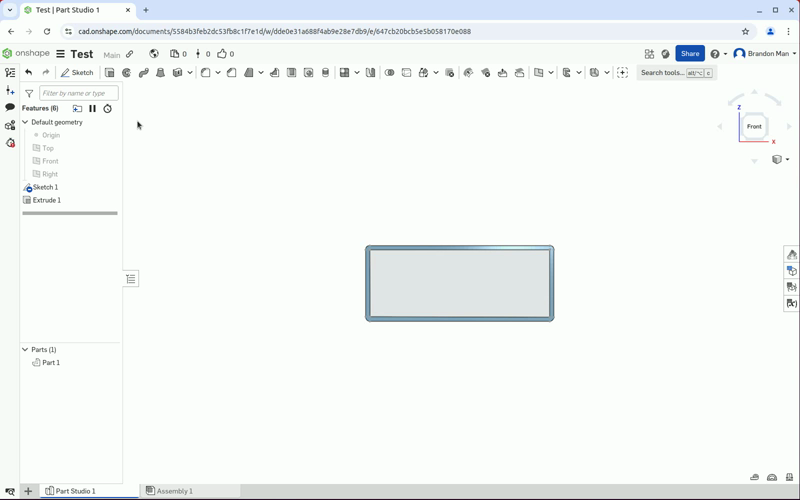
key(shift+h)
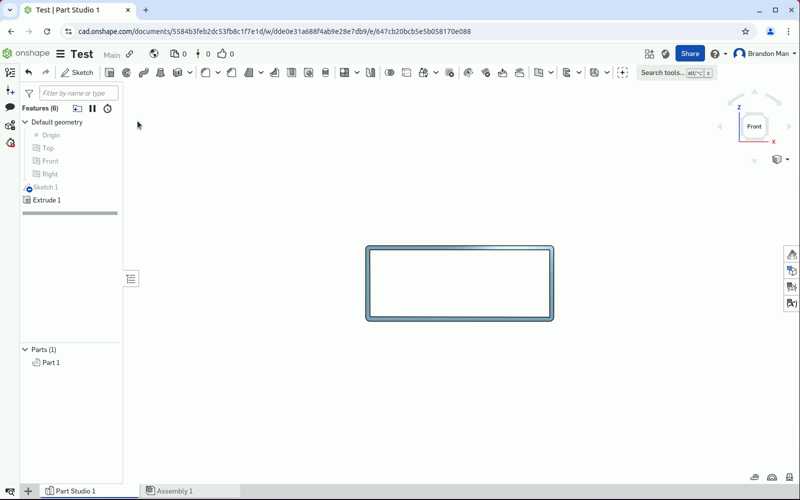
mouse_move(73, 189)
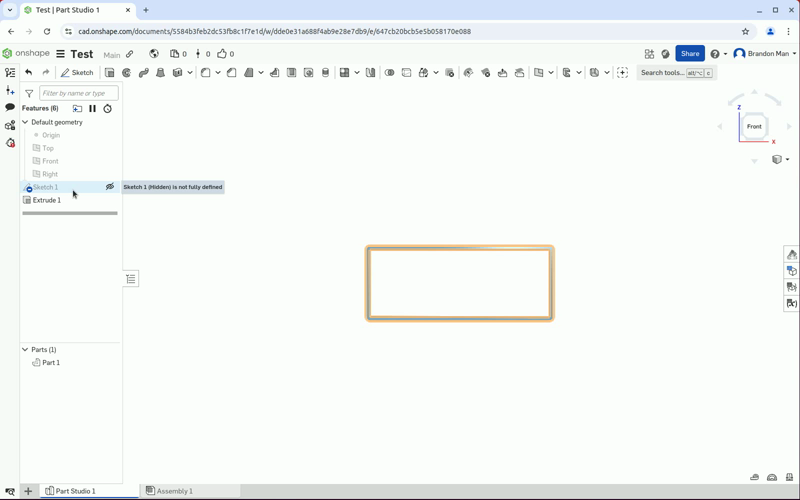
click(73, 189)
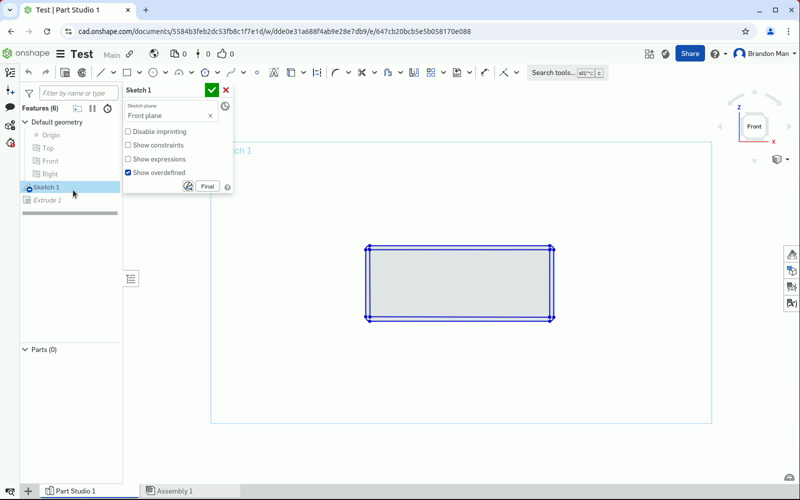
mouse_move(229, 92)
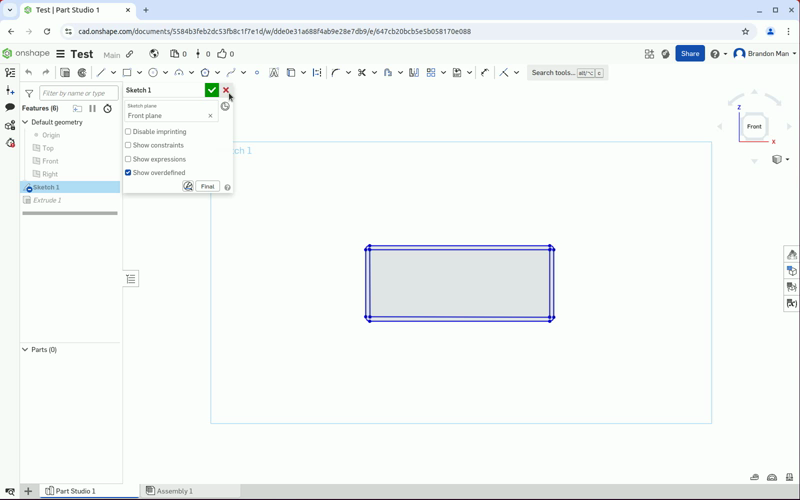
click(229, 92)
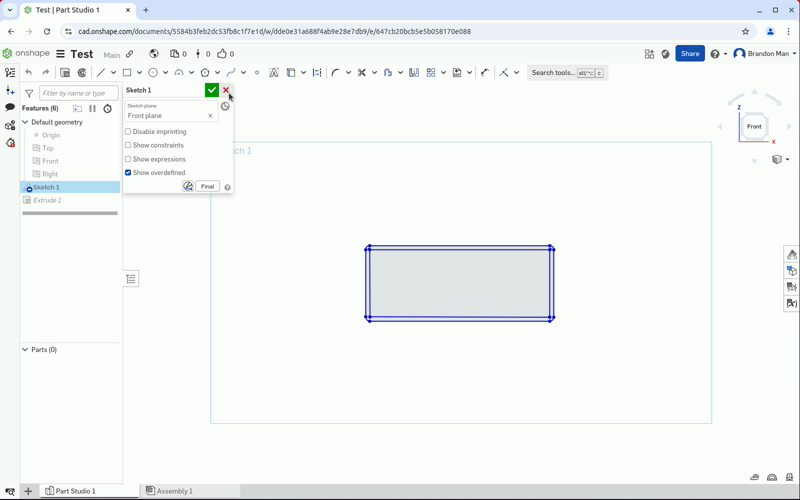
key(shift+s)
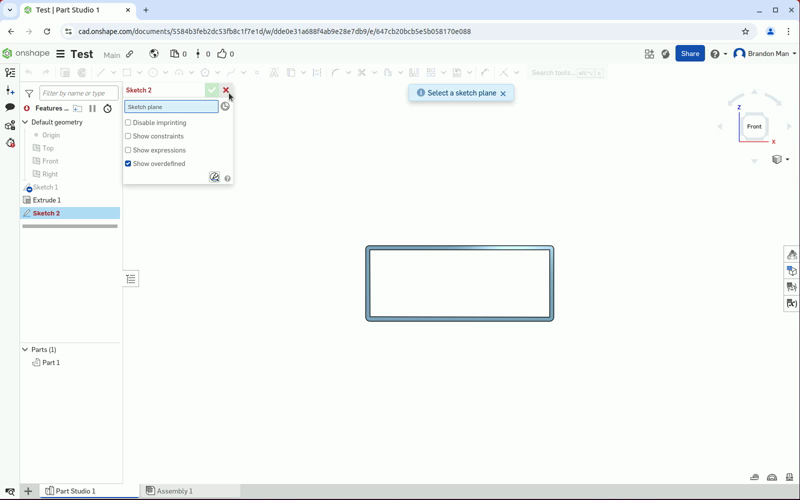
mouse_move(73, 163)
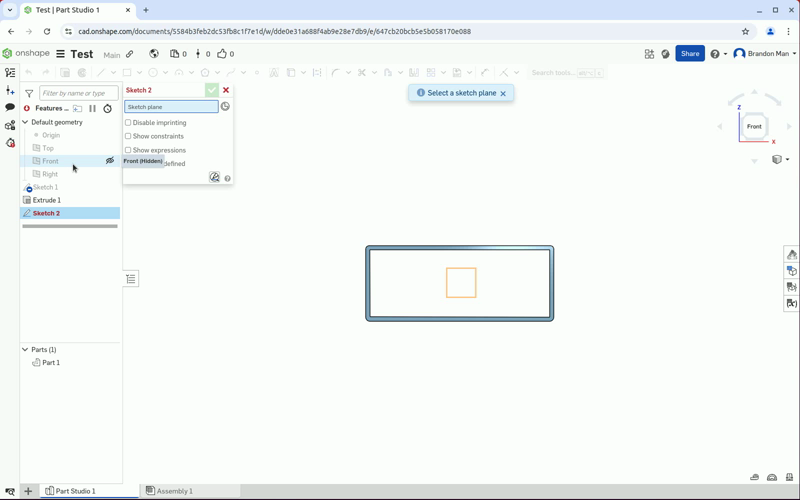
click(73, 163)
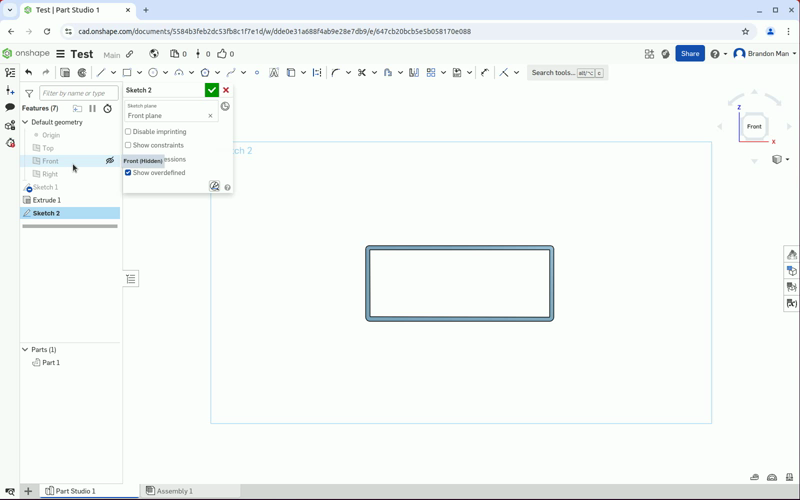
mouse_move(73, 352)
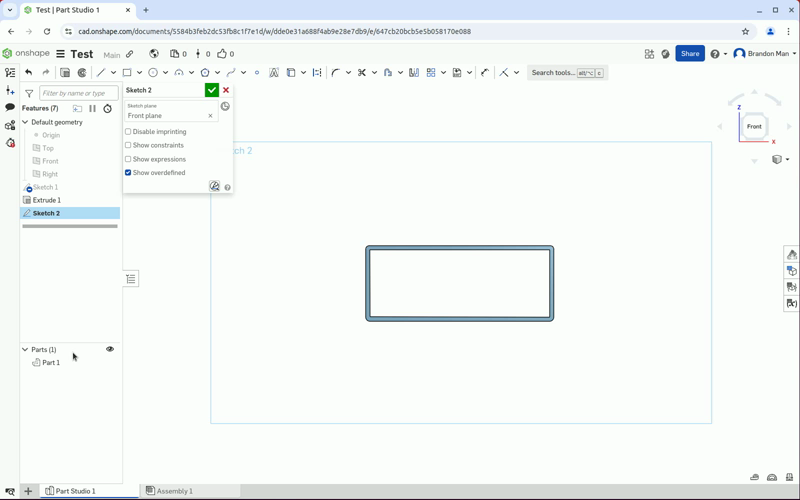
key(y)
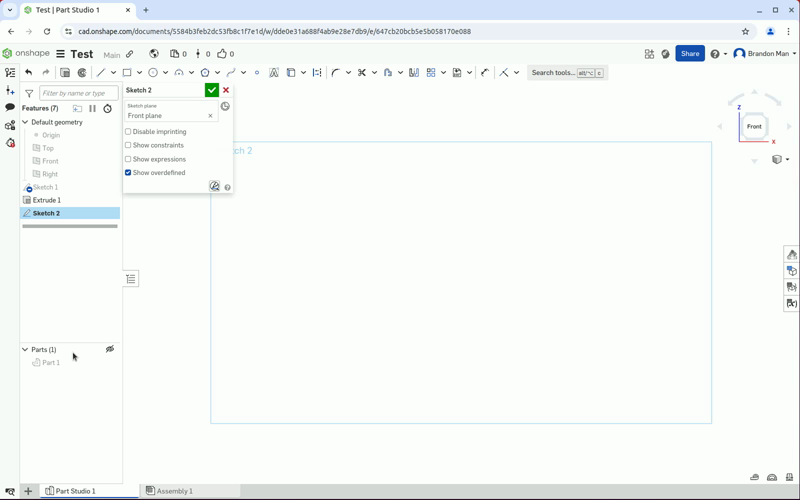
key(l)
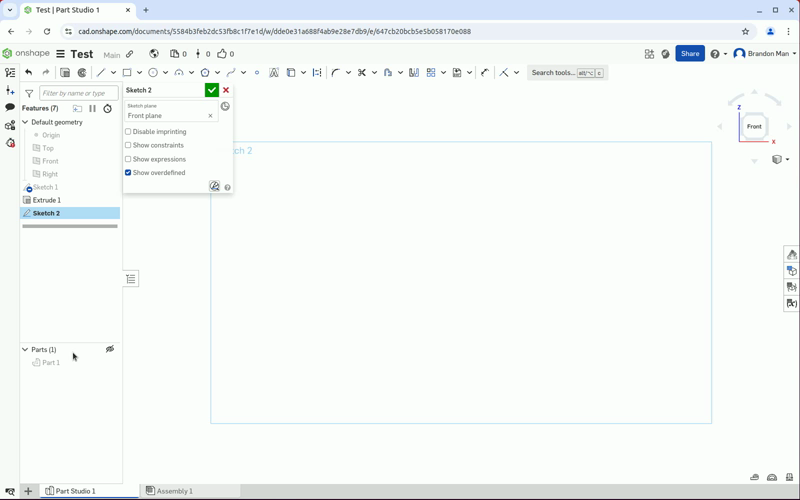
key_down(shift)
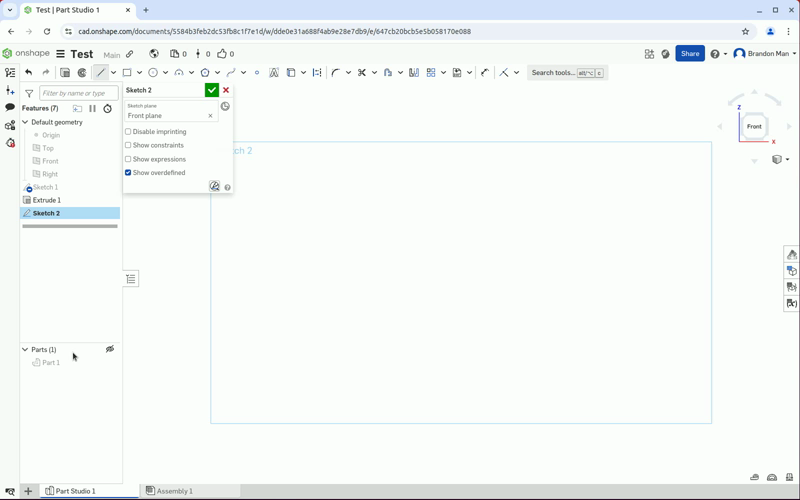
mouse_move(370, 316)
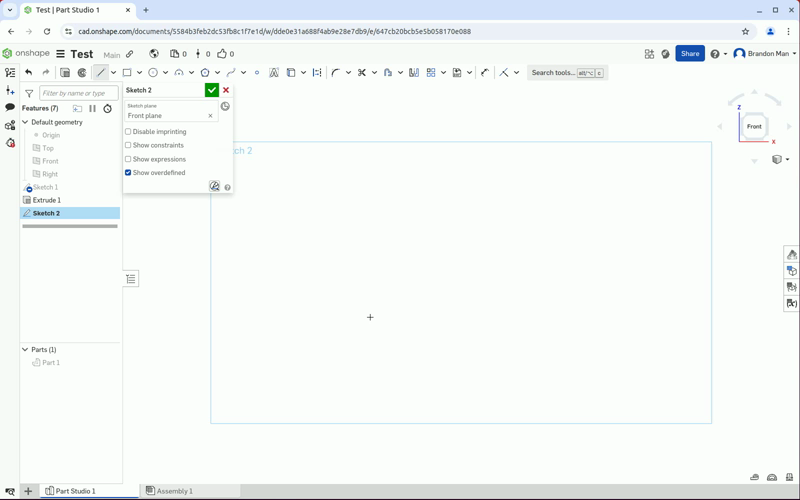
click(370, 316)
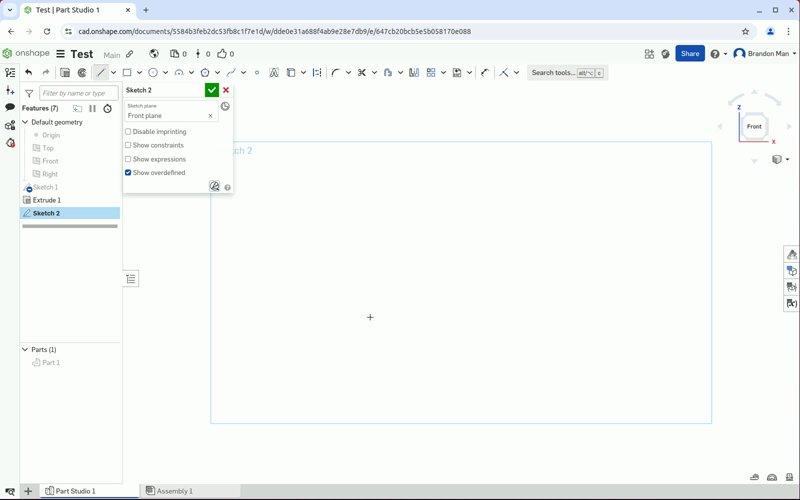
key_up(shift)
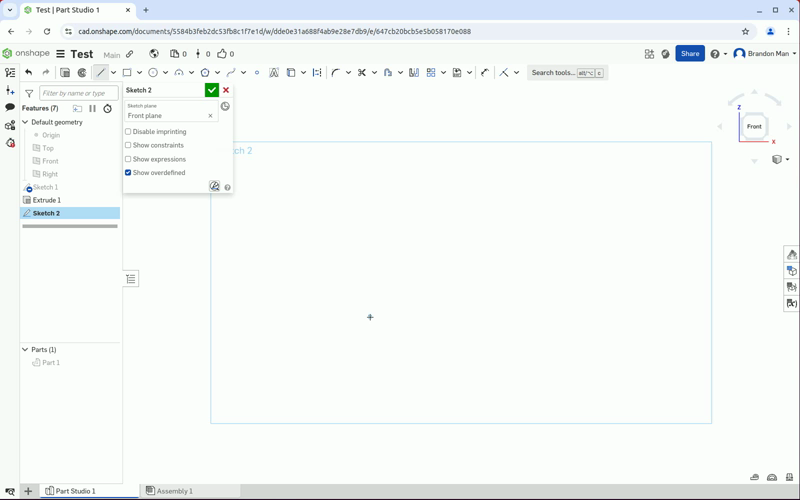
key_down(shift)
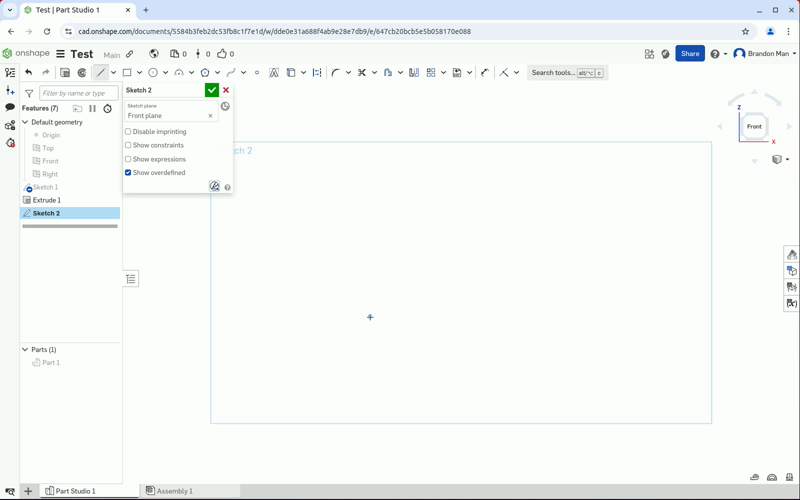
mouse_move(550, 317)
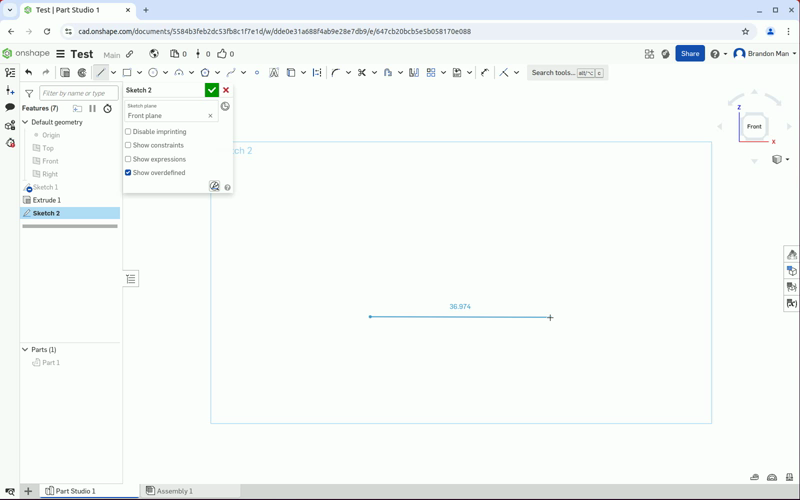
click(550, 317)
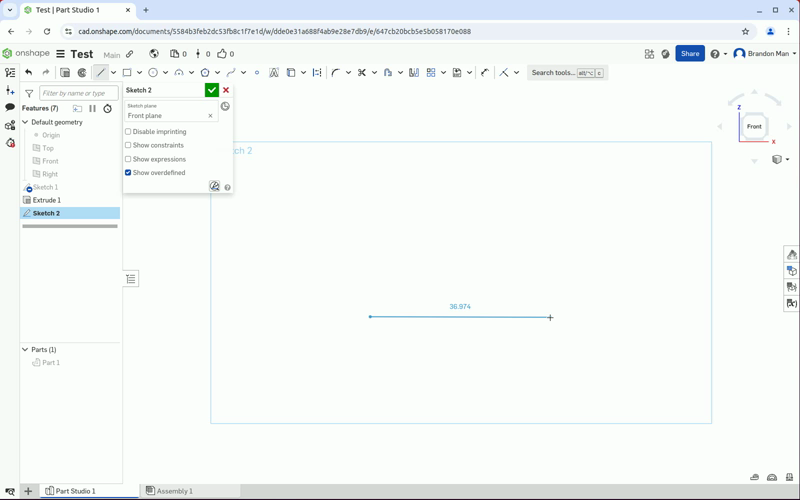
key_up(shift)
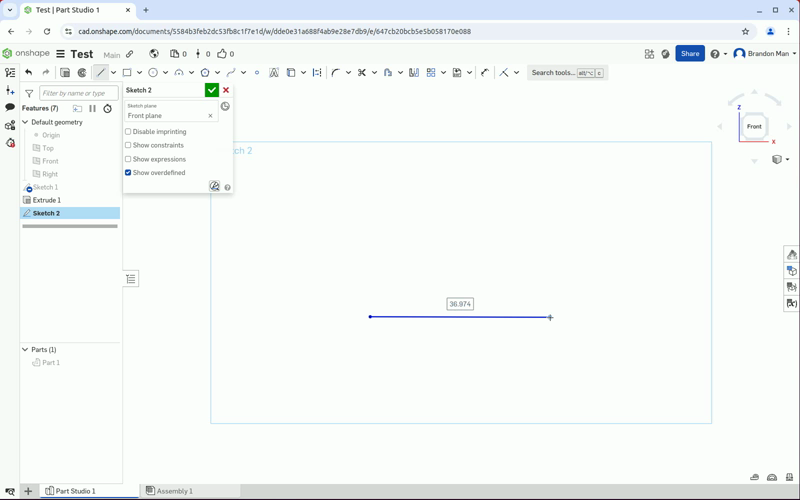
key_down(shift)
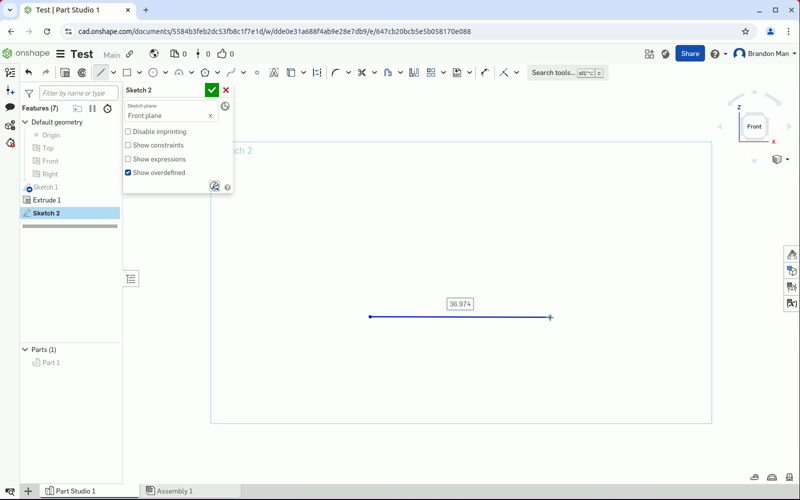
mouse_move(550, 248)
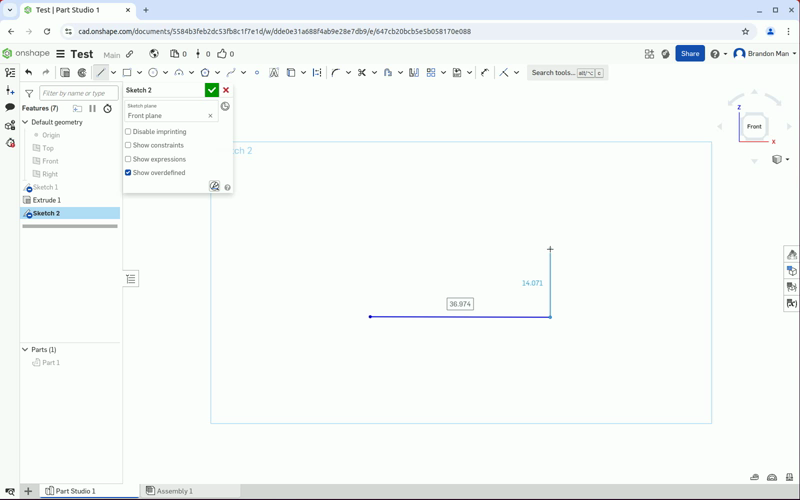
click(550, 248)
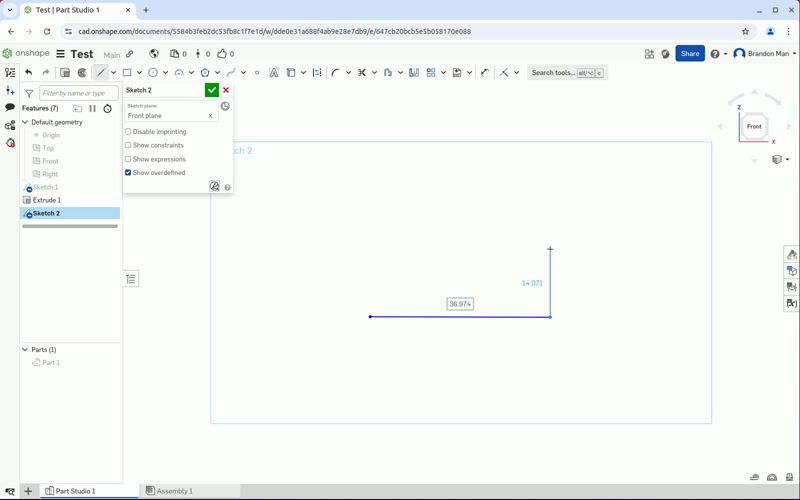
key_up(shift)
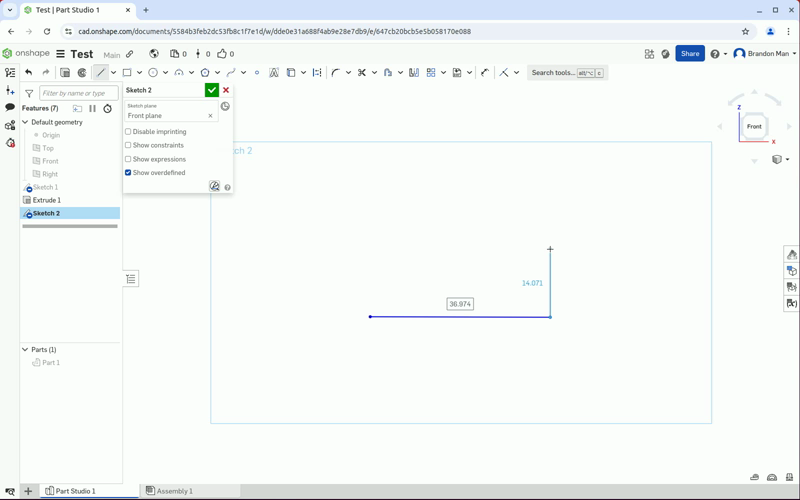
key_down(shift)
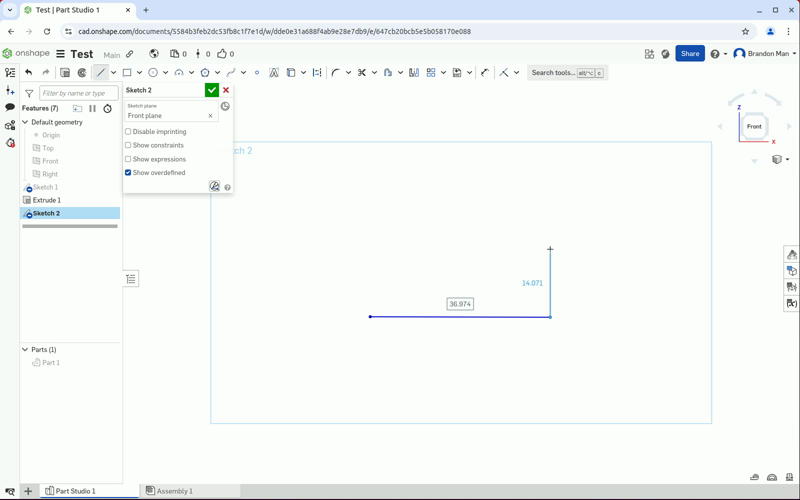
mouse_move(370, 248)
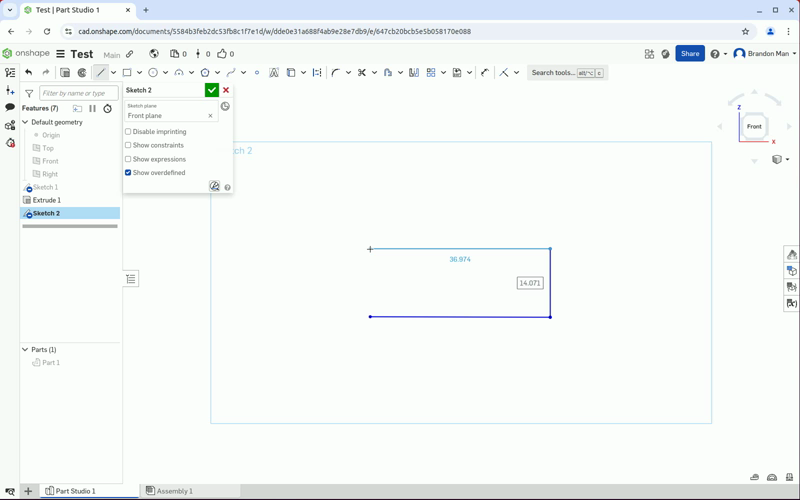
click(370, 248)
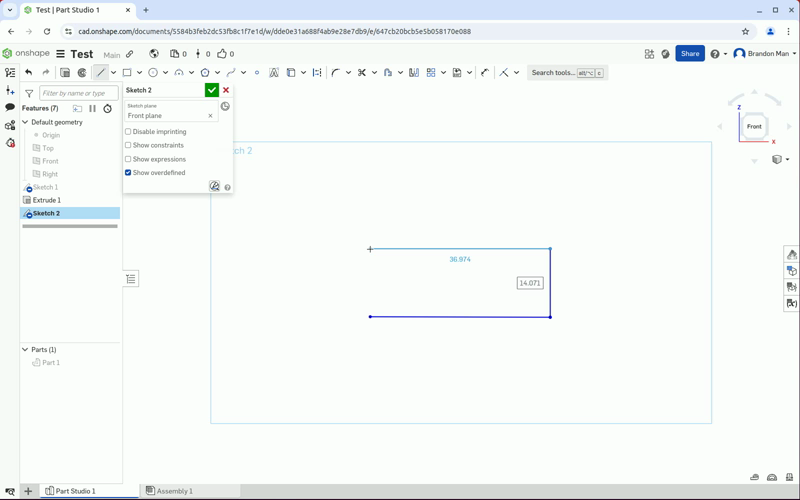
key_up(shift)
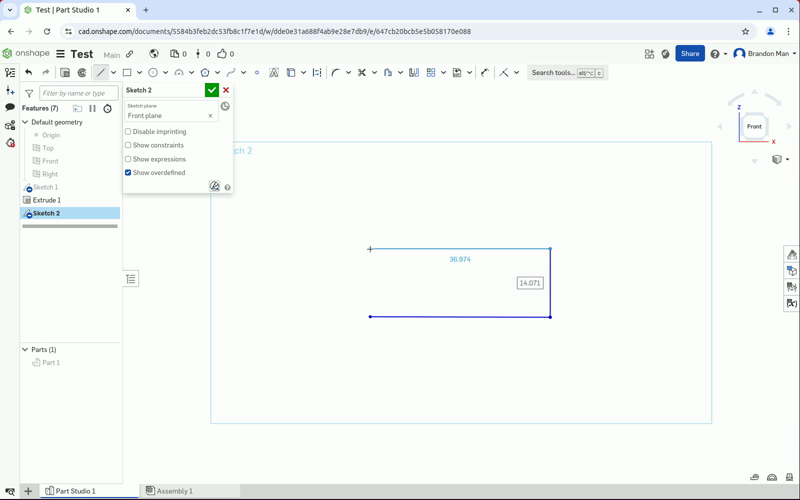
key_down(shift)
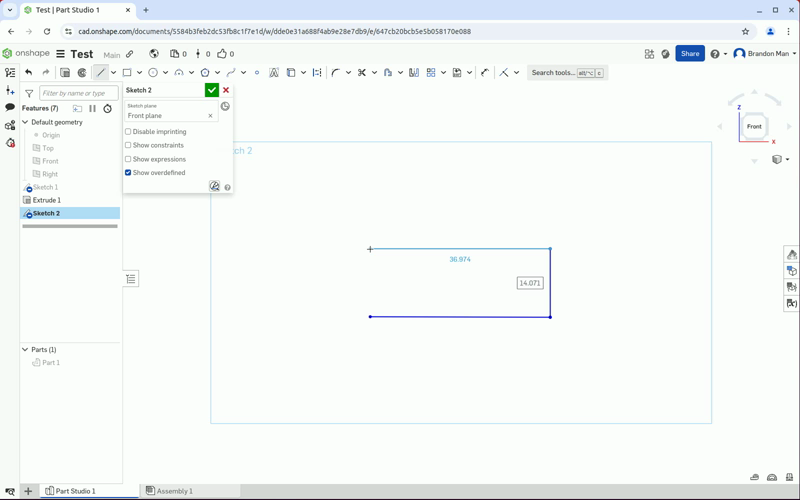
mouse_move(370, 316)
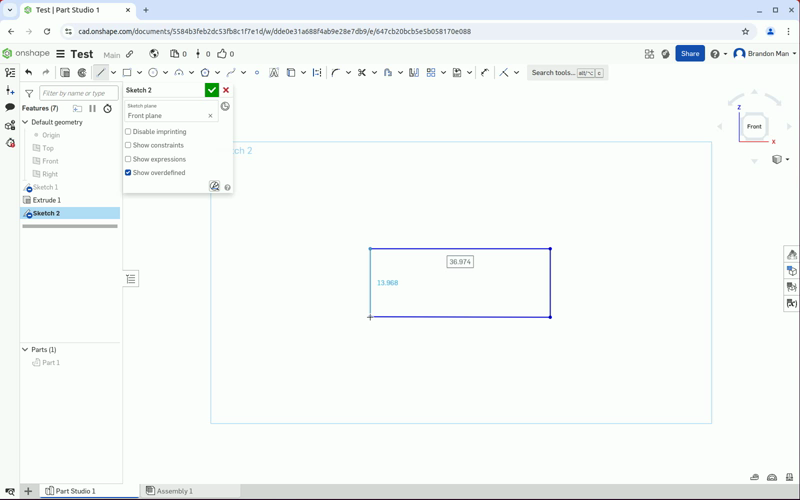
key_up(shift)
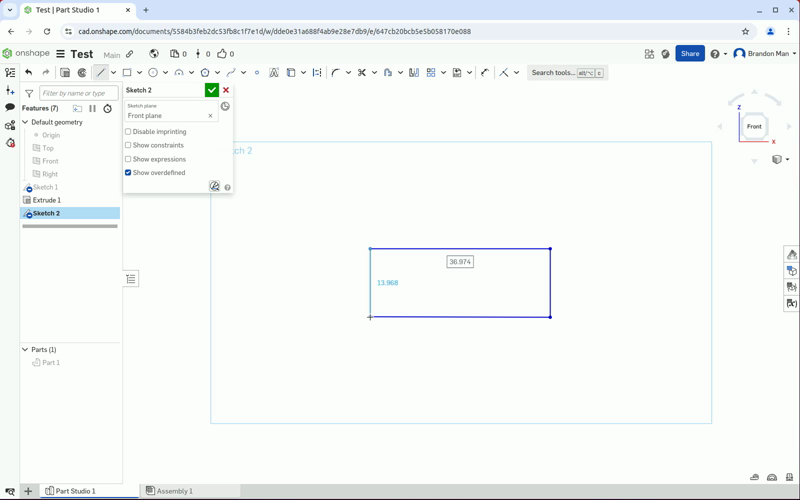
click(370, 316)
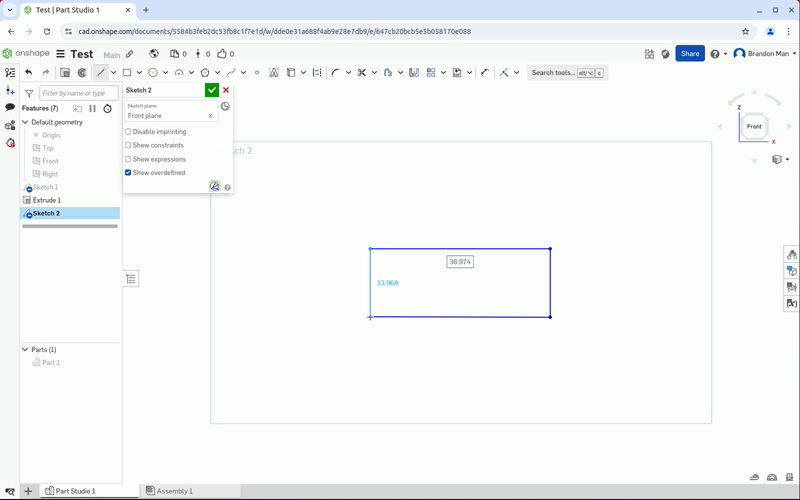
key(esc)
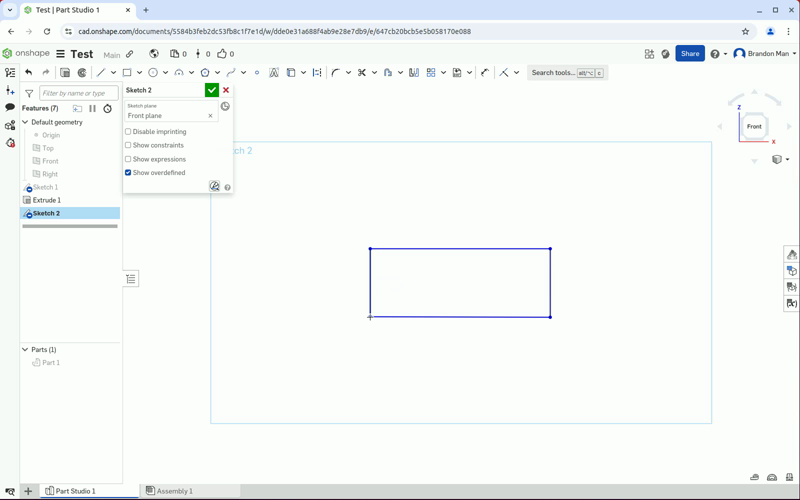
mouse_move(460, 265)
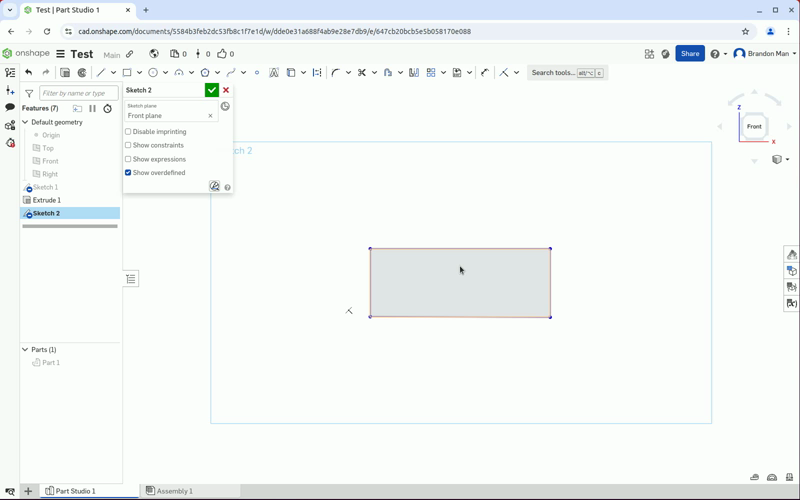
click(460, 265)
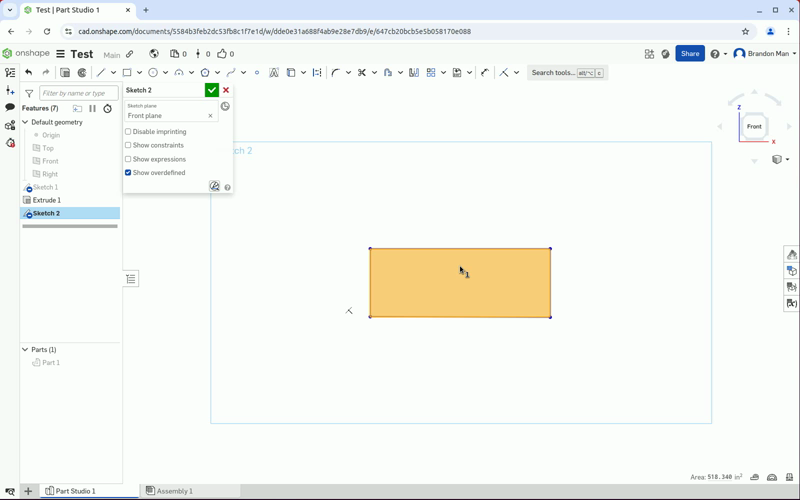
mouse_move(73, 352)
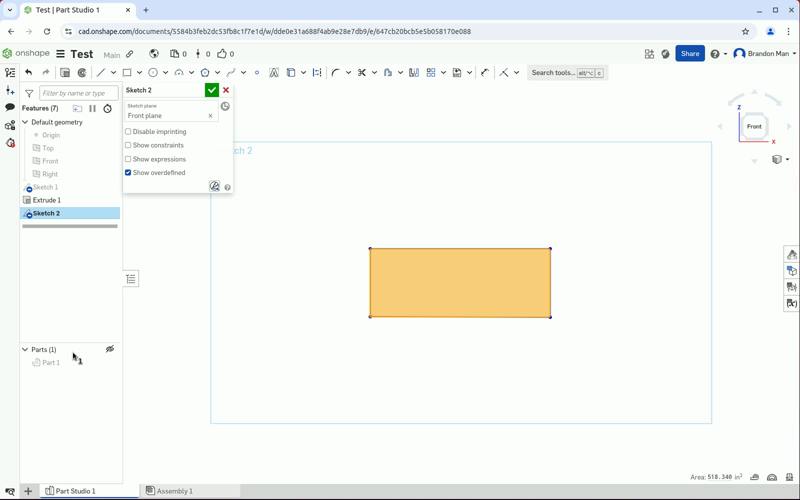
key(shift+y)
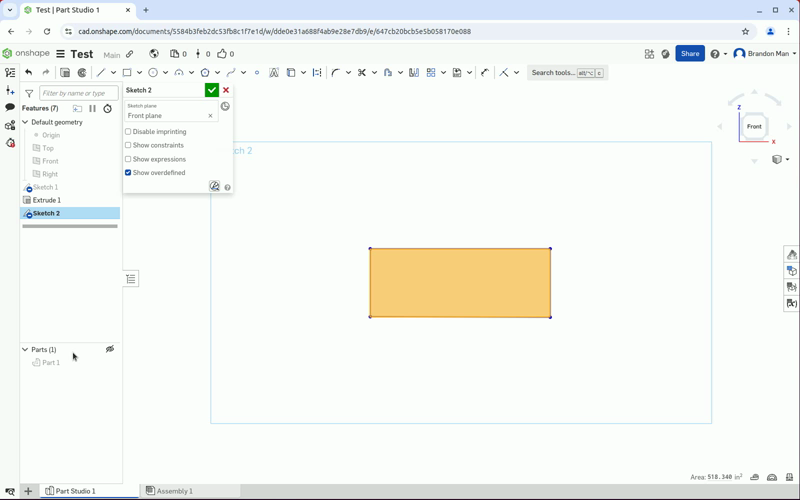
key(shift+e)
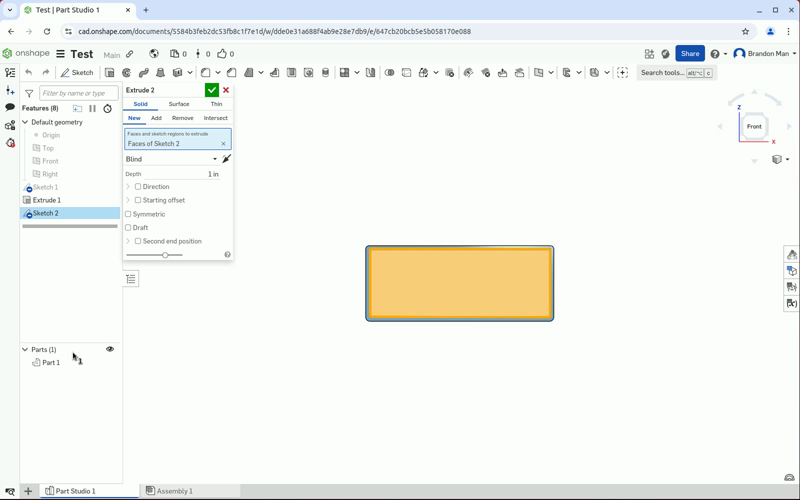
mouse_move(143, 106)
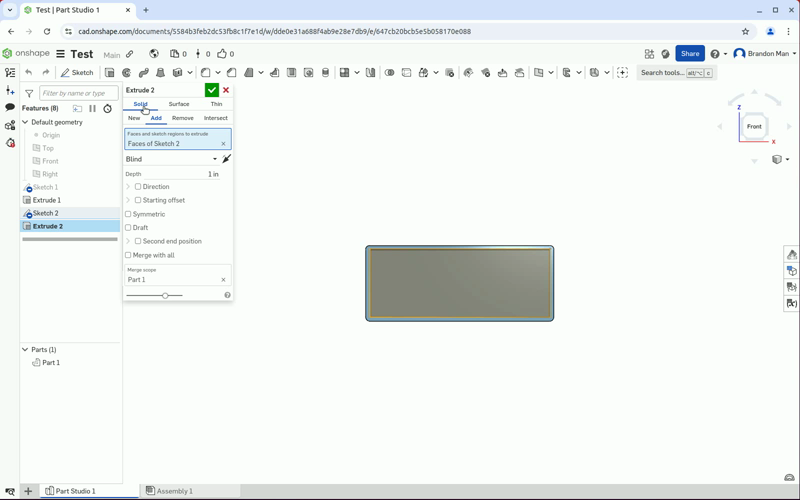
click(143, 106)
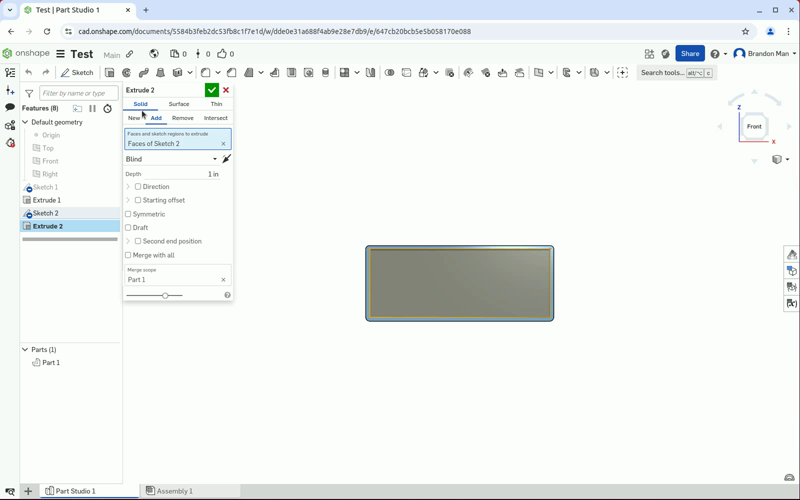
mouse_move(137, 120)
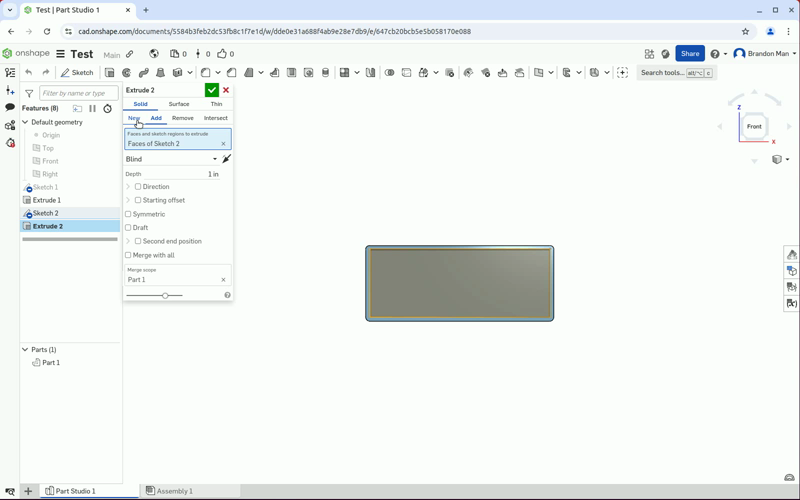
click(137, 120)
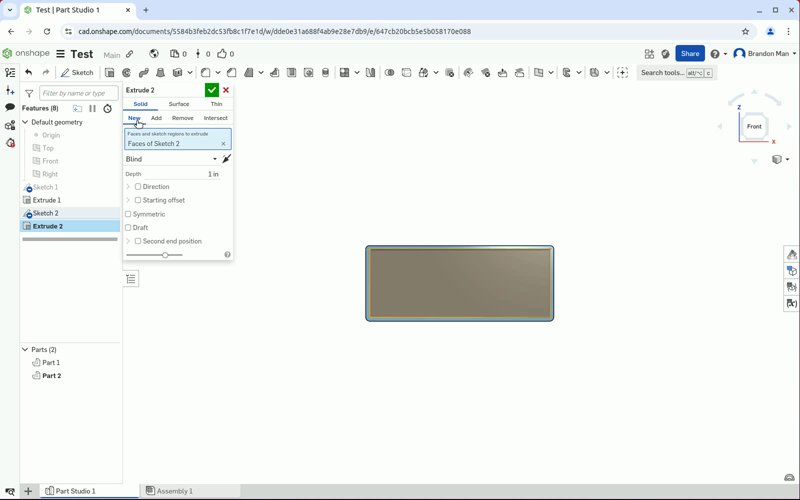
key(tab, 4)
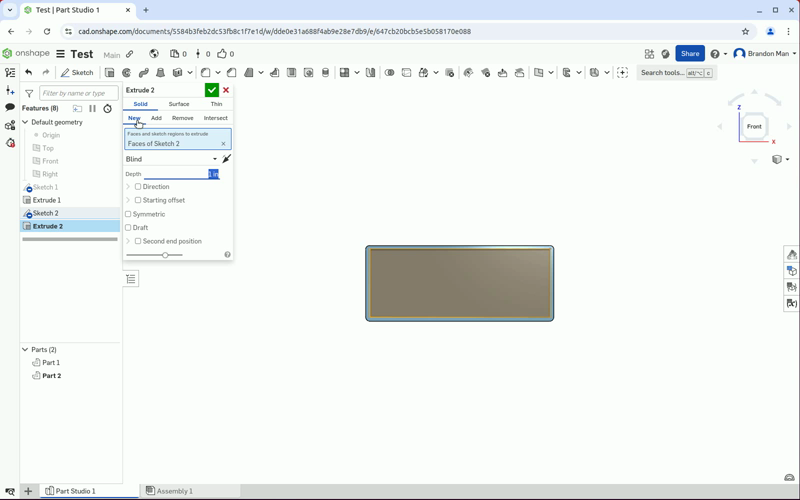
text(1.926)
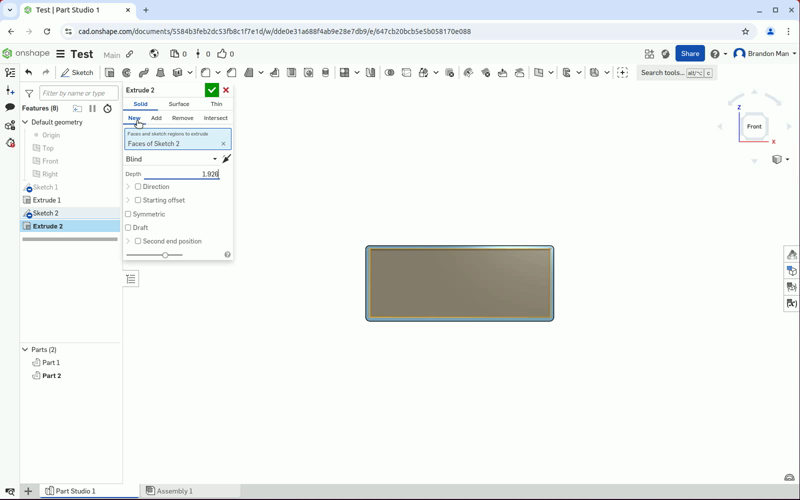
key(enter)
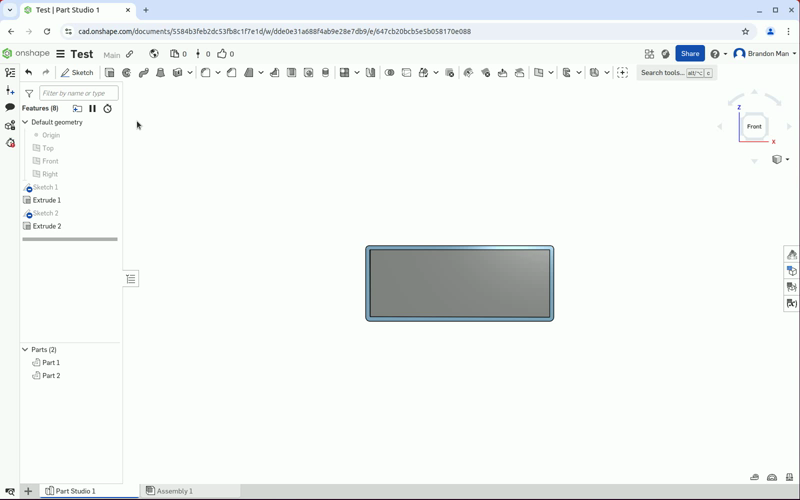
key(shift+h)
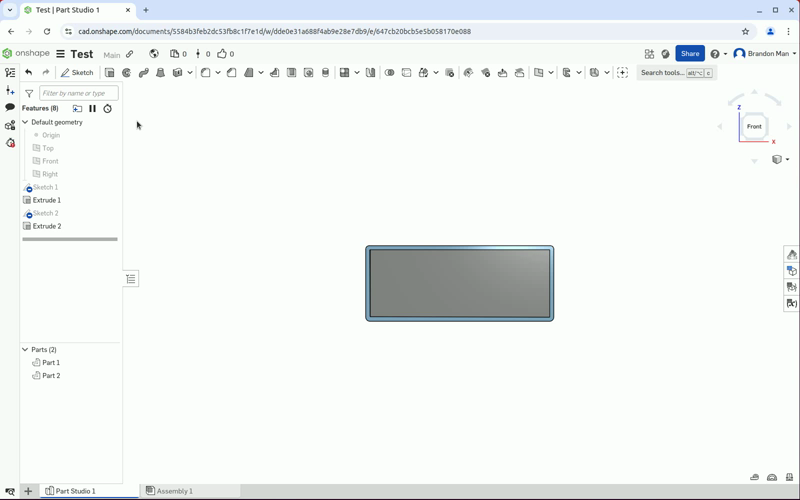
key(shift+h)
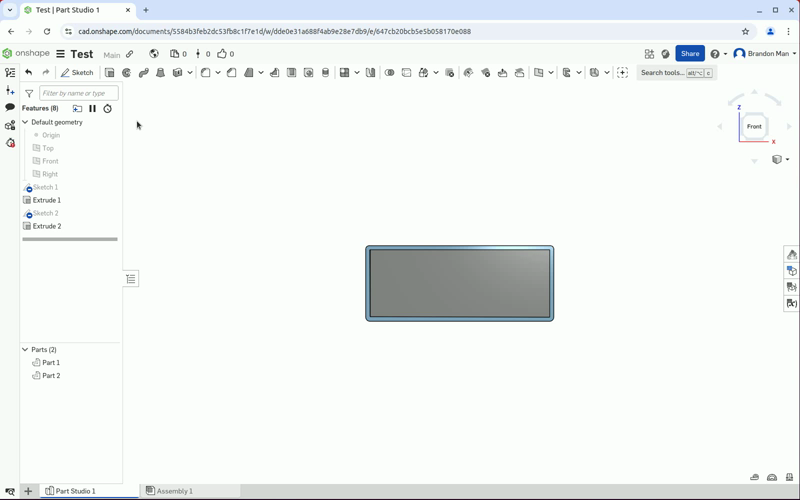
mouse_move(73, 189)
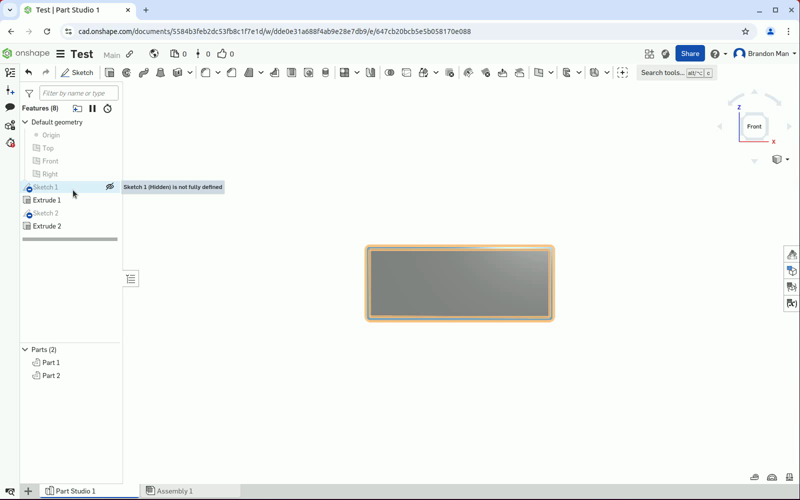
click(73, 189)
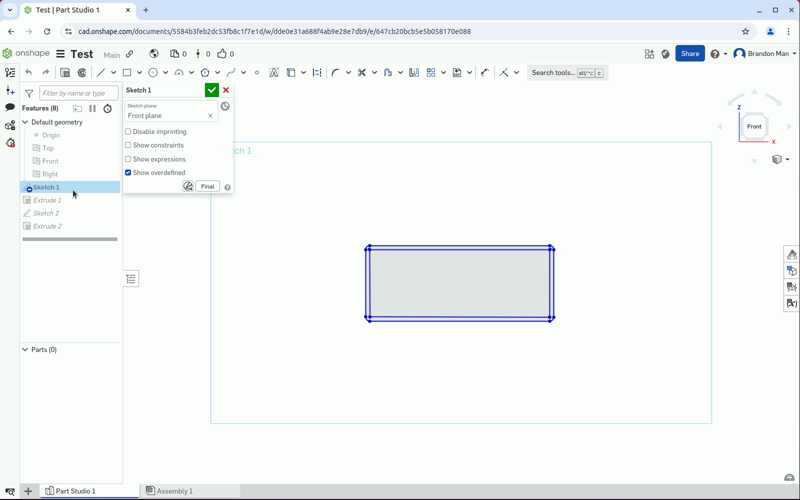
mouse_move(229, 92)
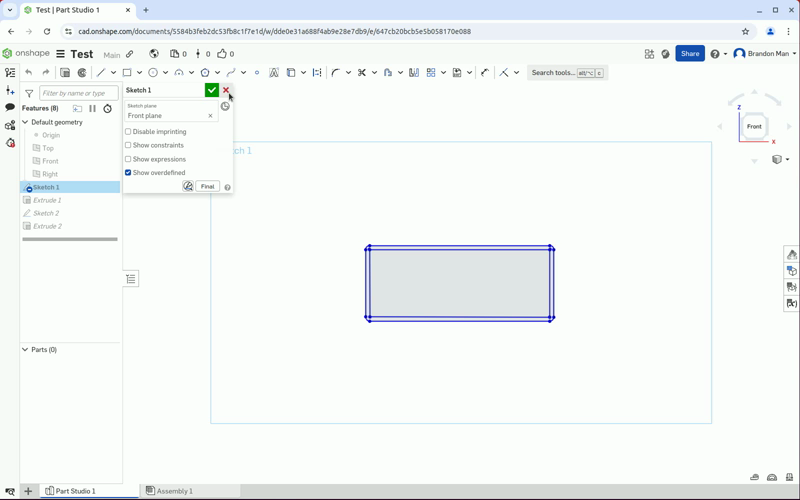
click(229, 92)
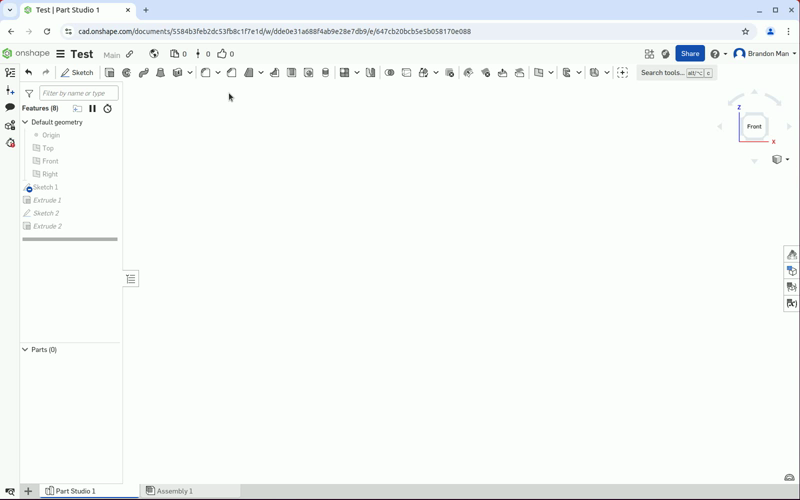
mouse_move(73, 352)
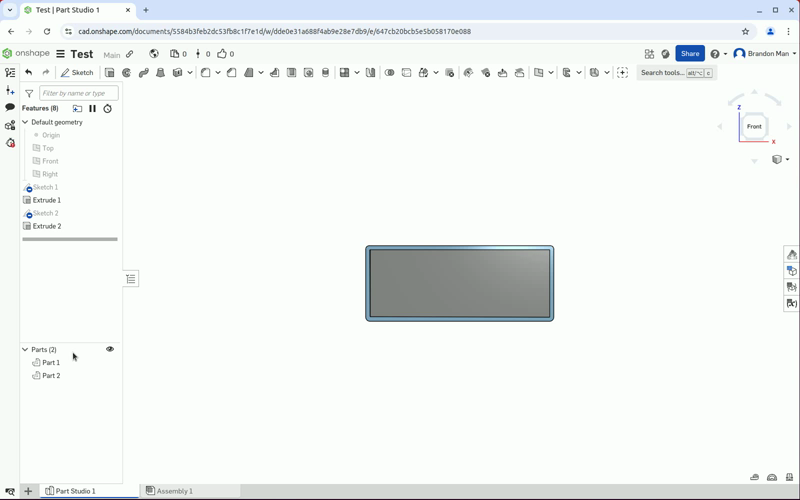
key(y)
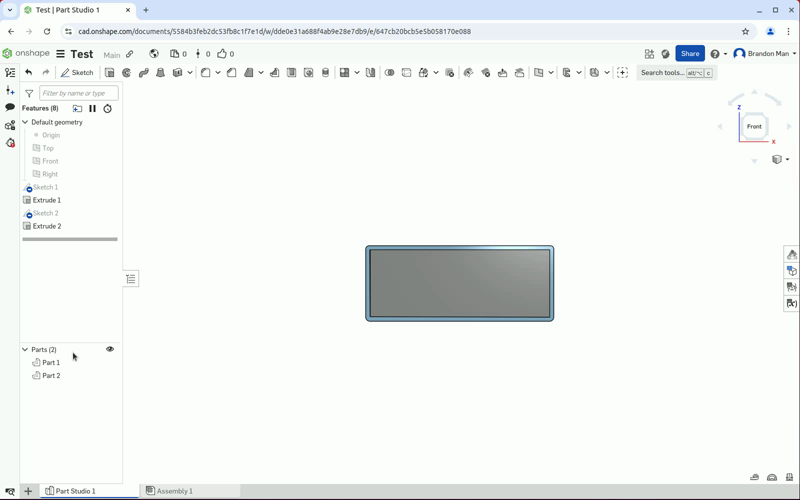
key(shift+p)
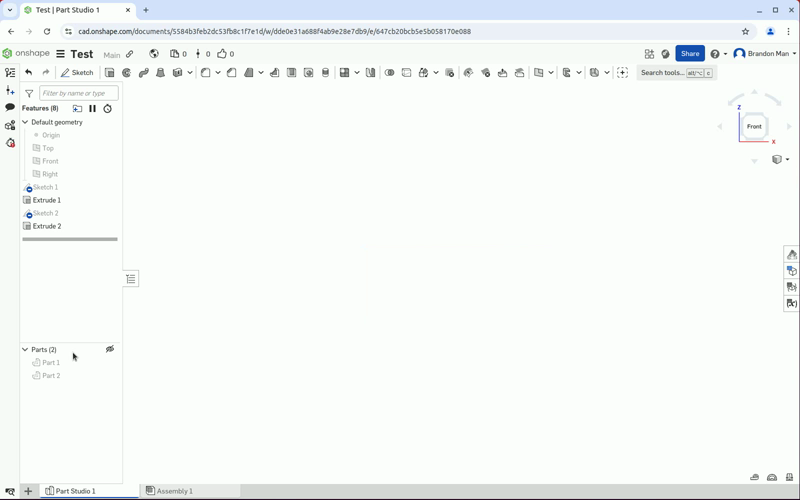
key(space)
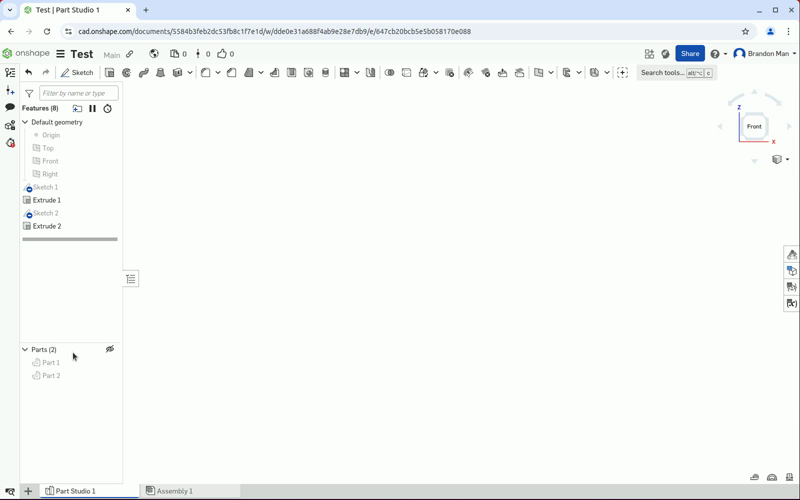
key_down(shift)
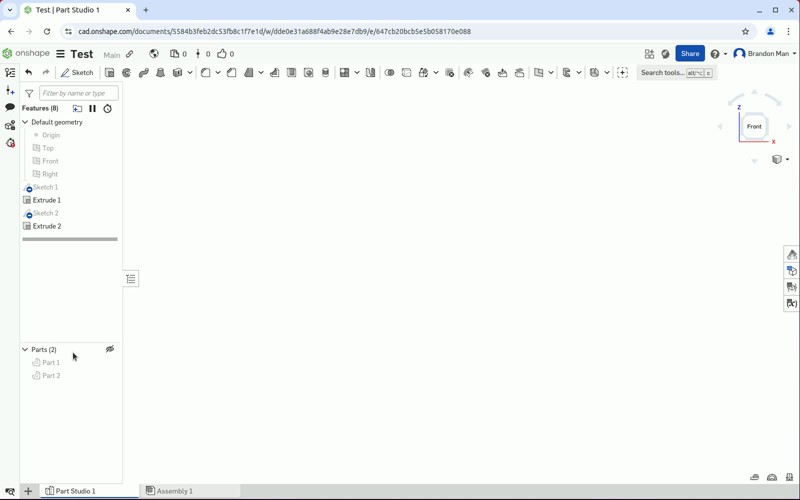
key(left)
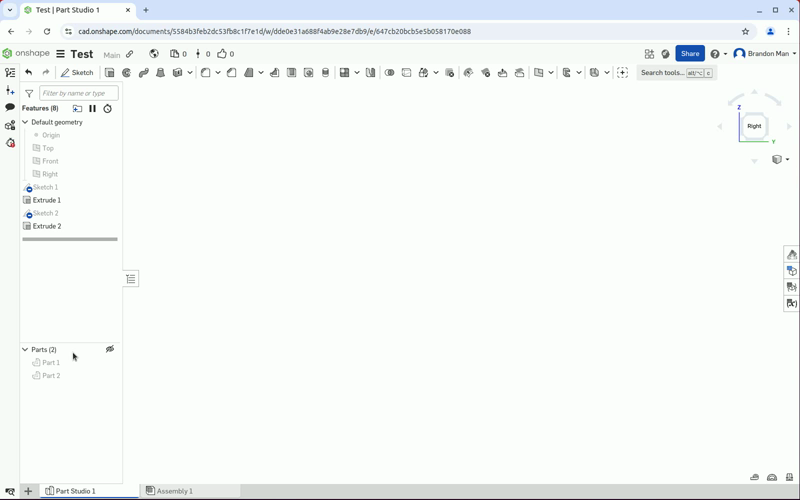
key_up(shift)
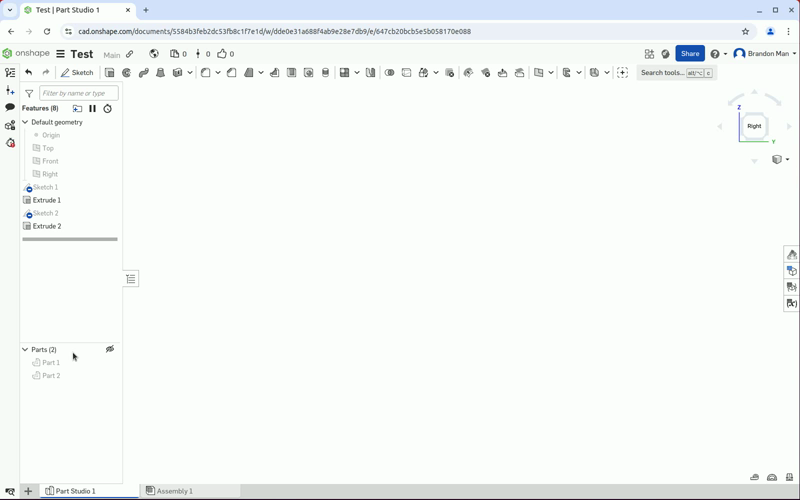
mouse_move(73, 352)
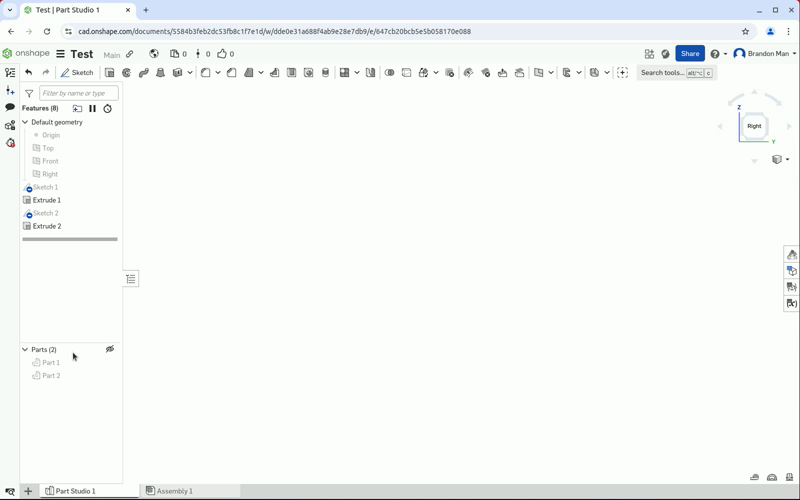
key(shift+y)
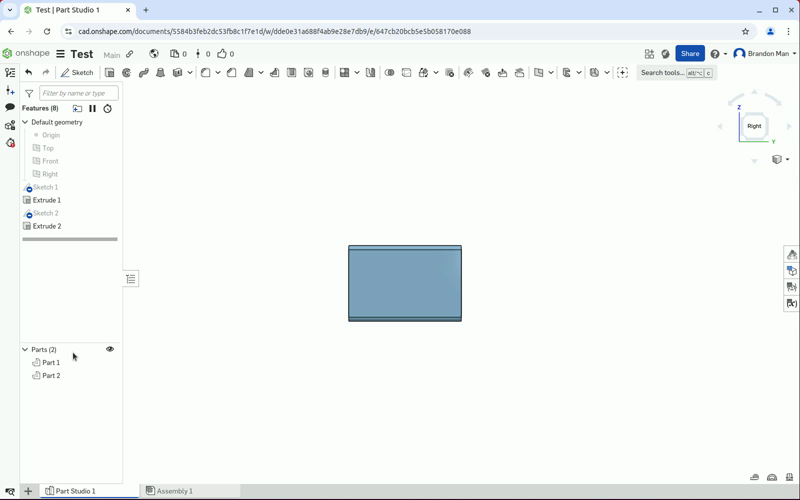
mouse_move(541, 75)
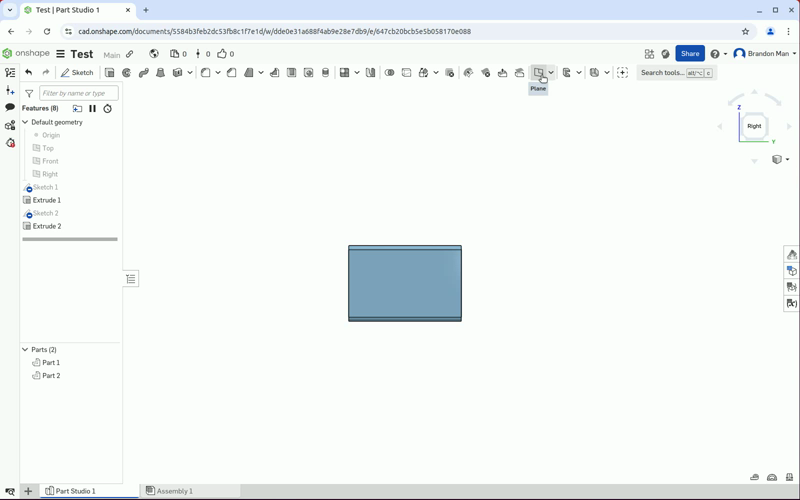
click(541, 75)
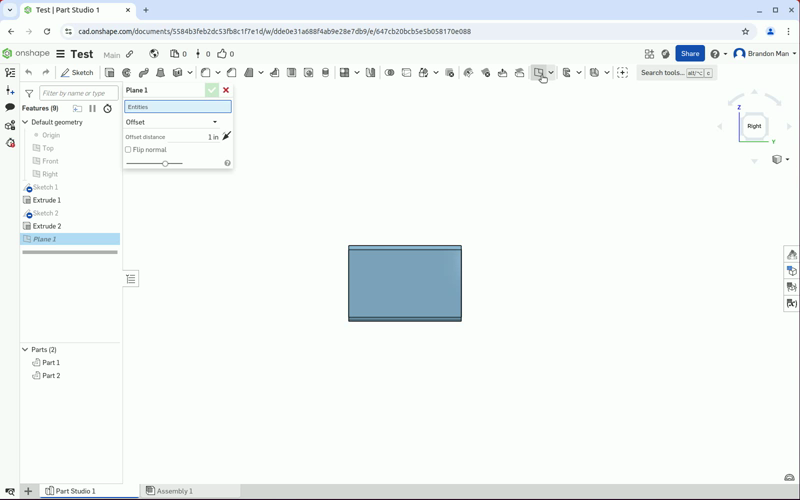
mouse_move(73, 176)
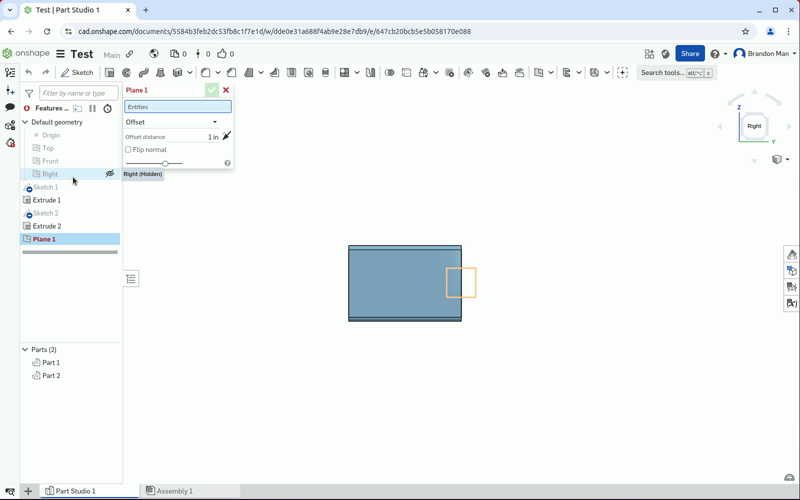
click(73, 176)
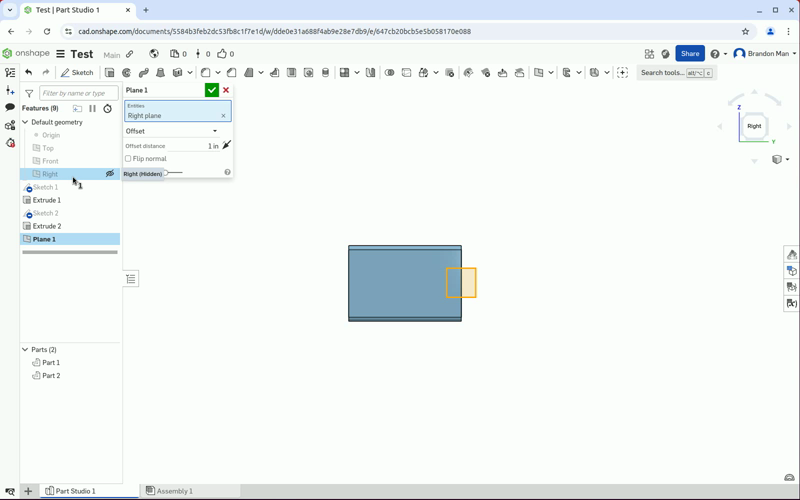
key(tab, 2)
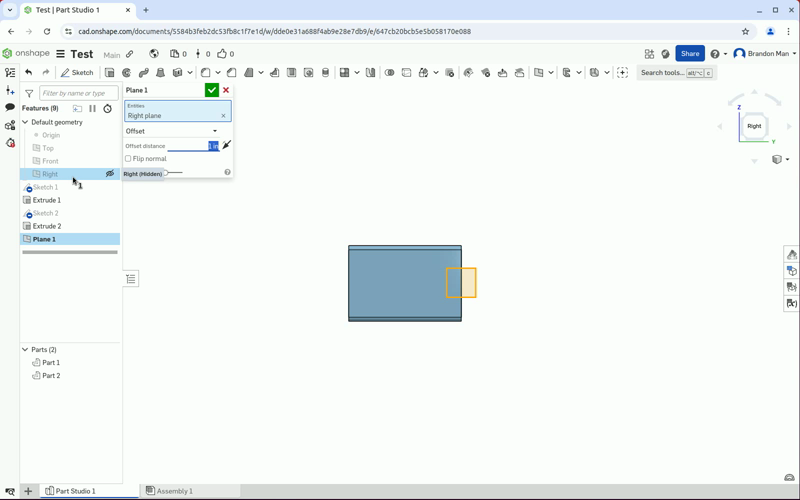
text(19.503)
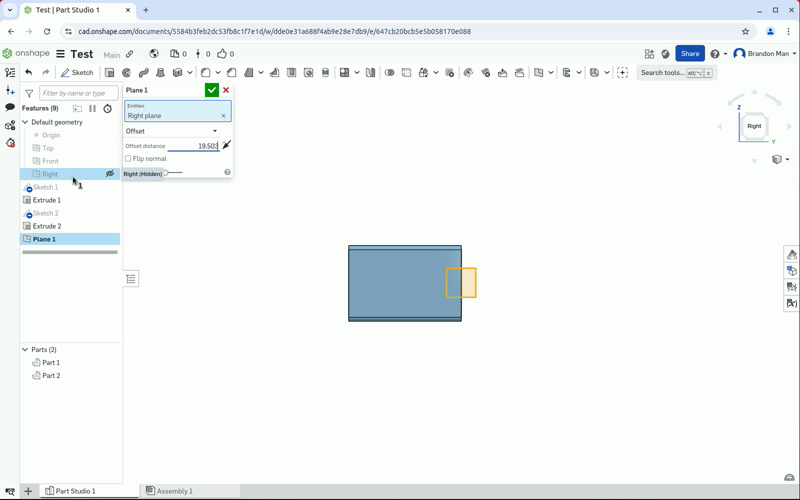
key(enter, 2)
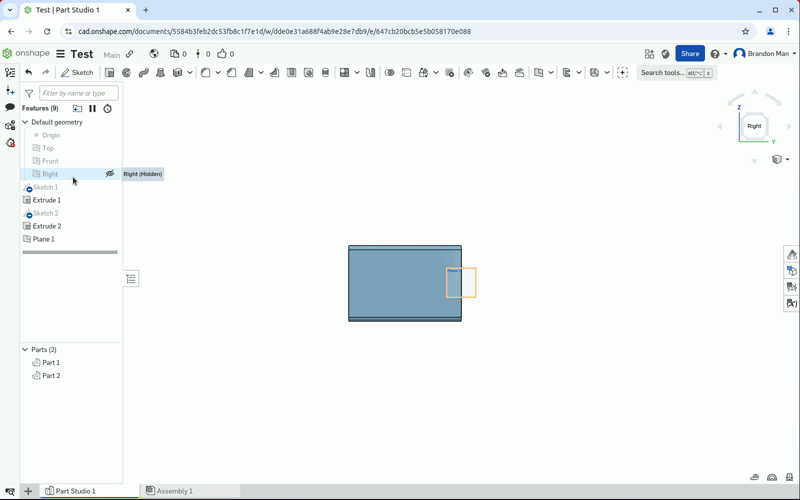
key(shift+s)
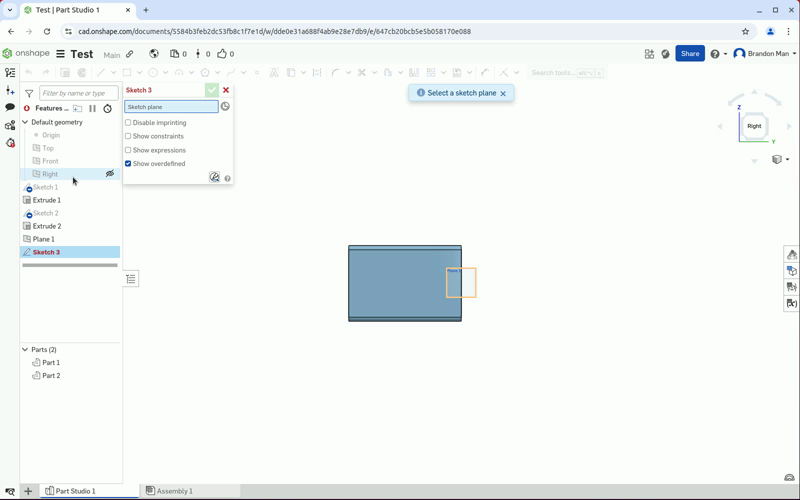
mouse_move(73, 241)
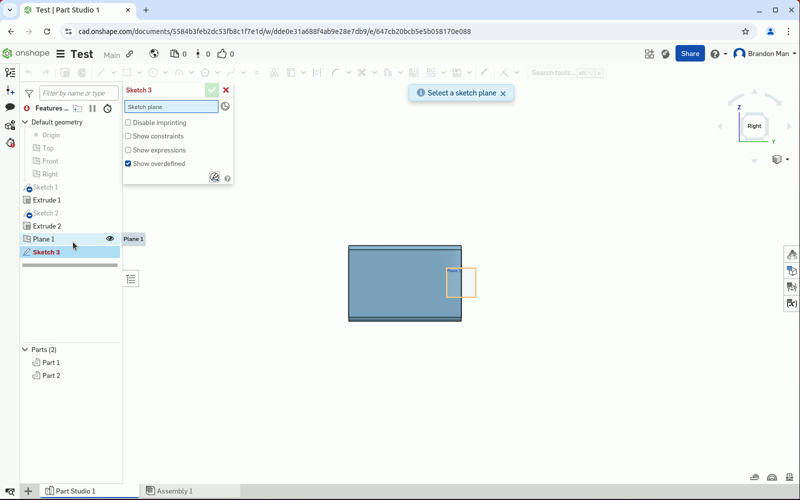
click(73, 241)
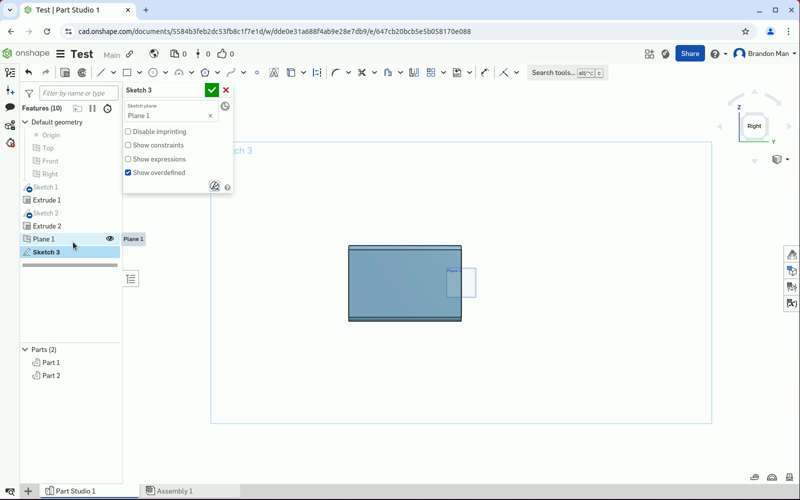
mouse_move(73, 352)
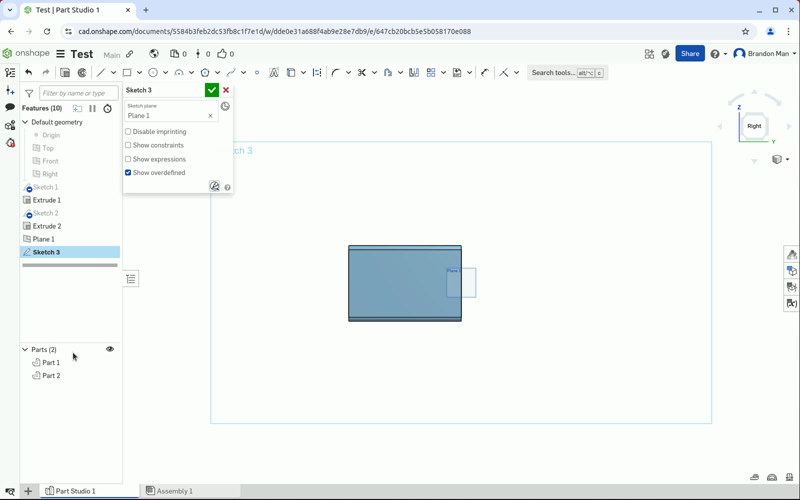
key(y)
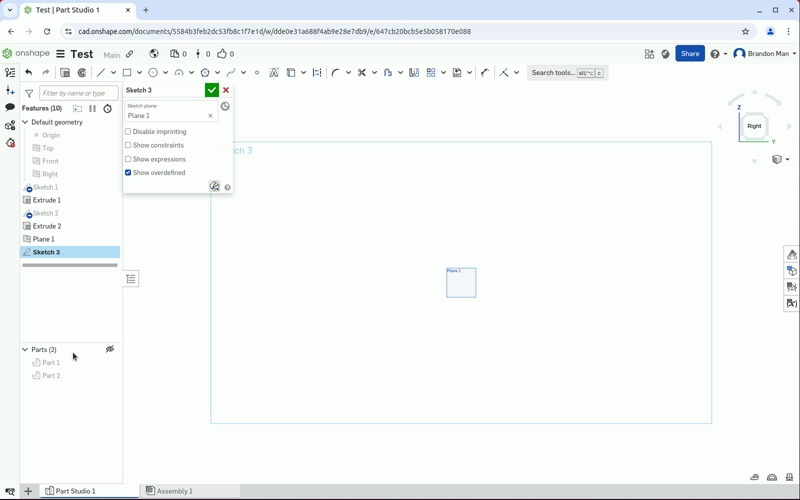
key(c)
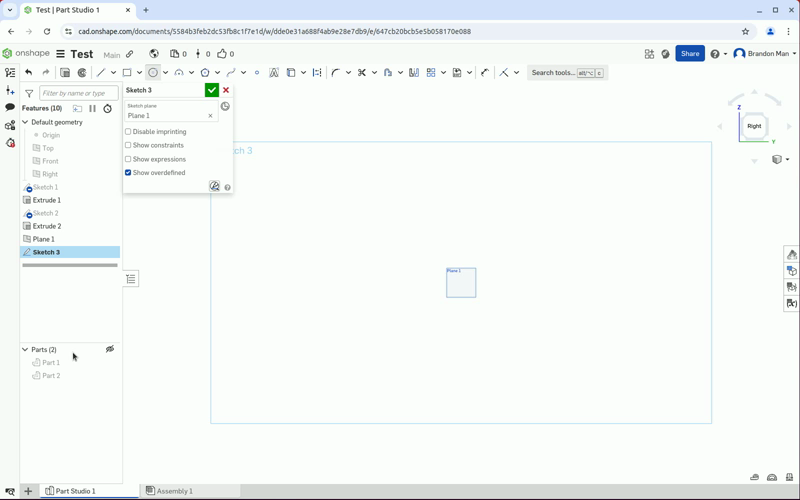
key_down(shift)
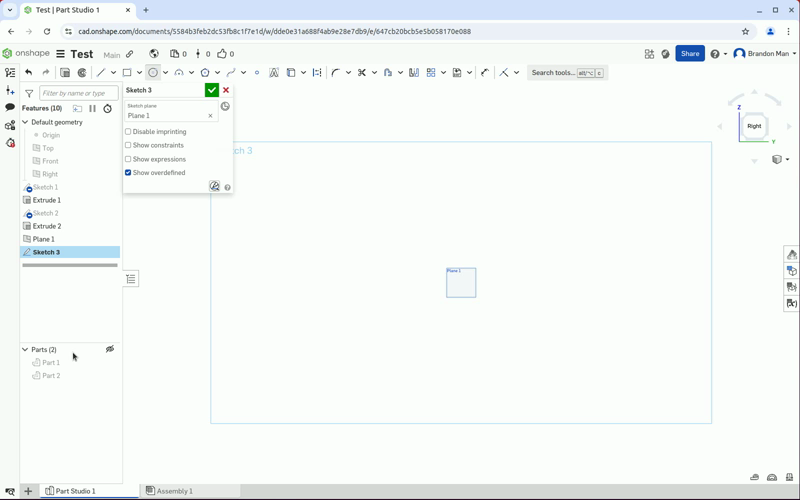
mouse_move(404, 282)
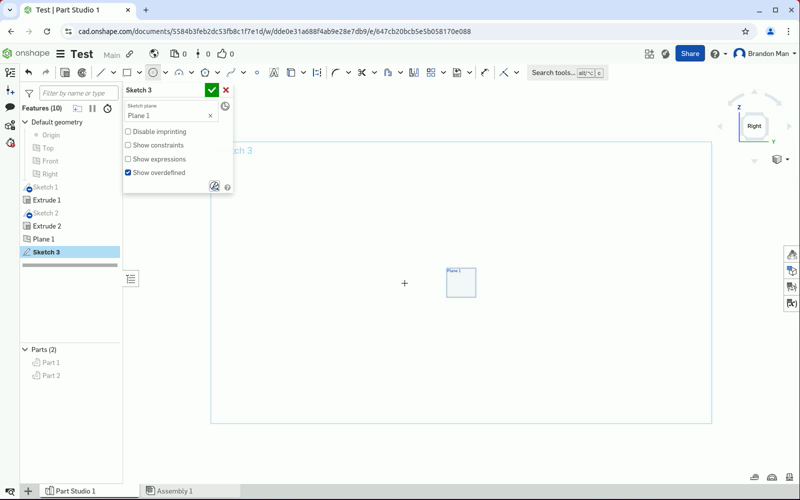
click(404, 282)
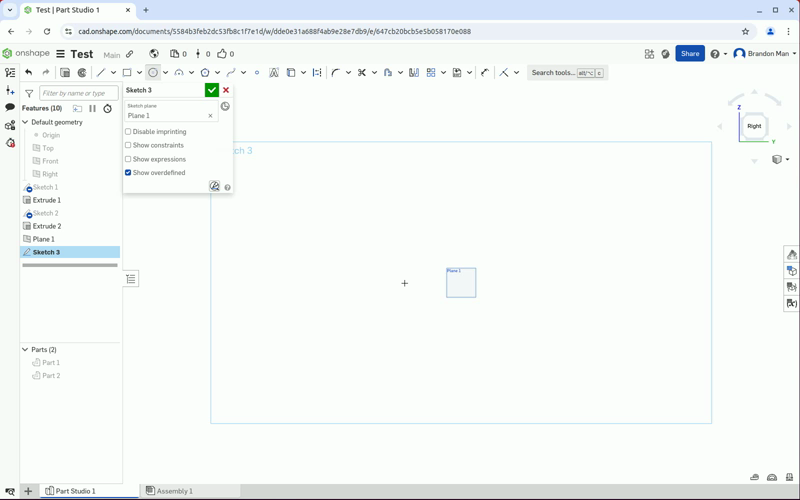
key_up(shift)
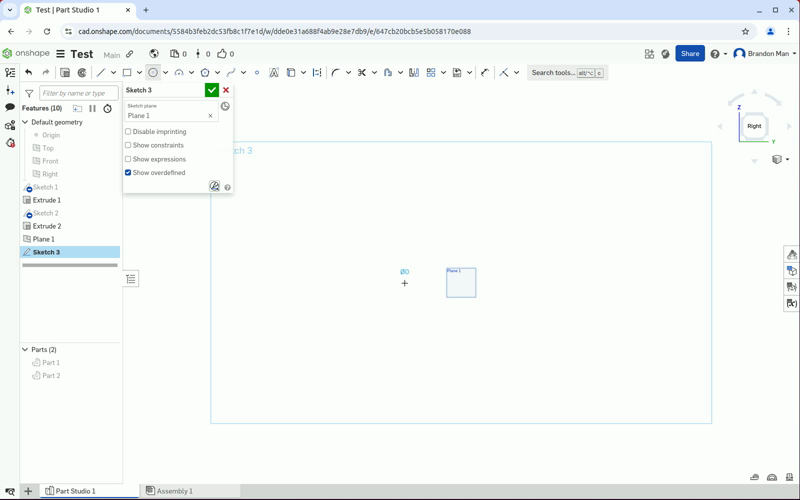
mouse_move(416, 282)
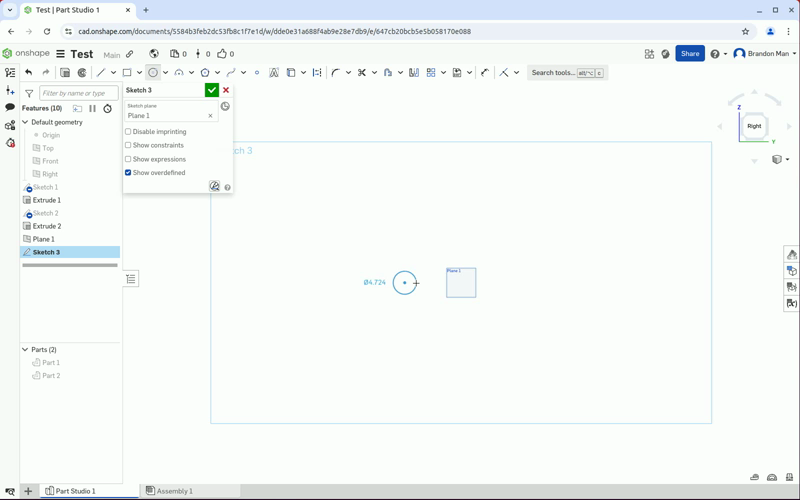
click(416, 282)
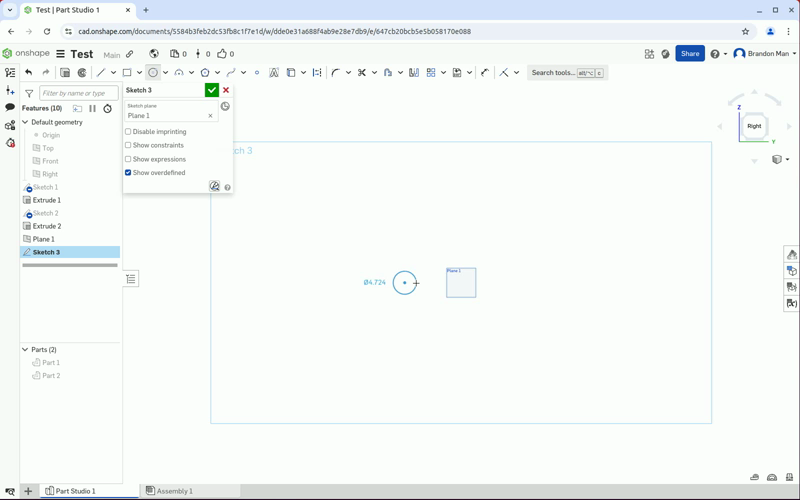
key(esc)
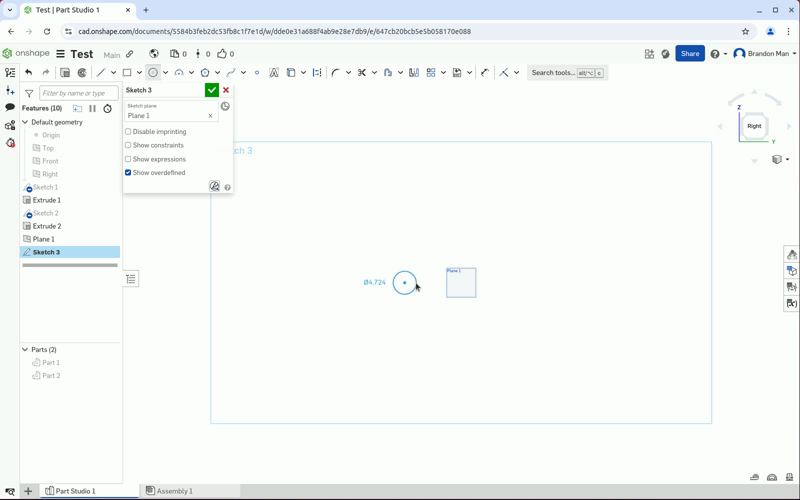
mouse_move(394, 282)
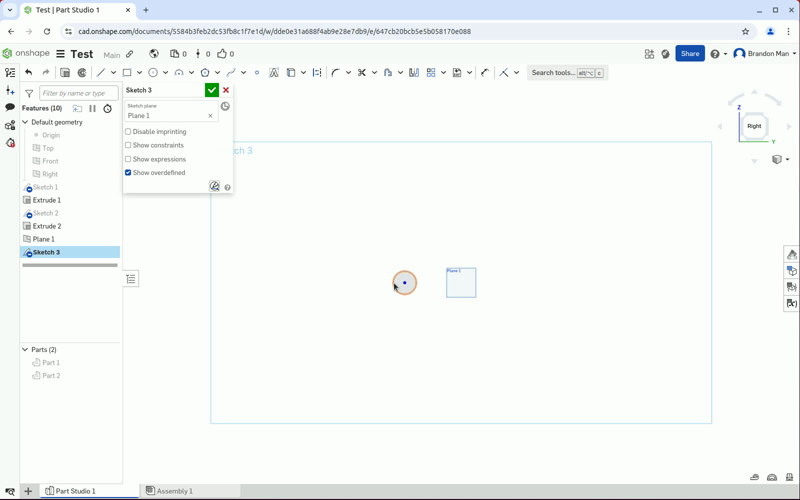
scroll(6)
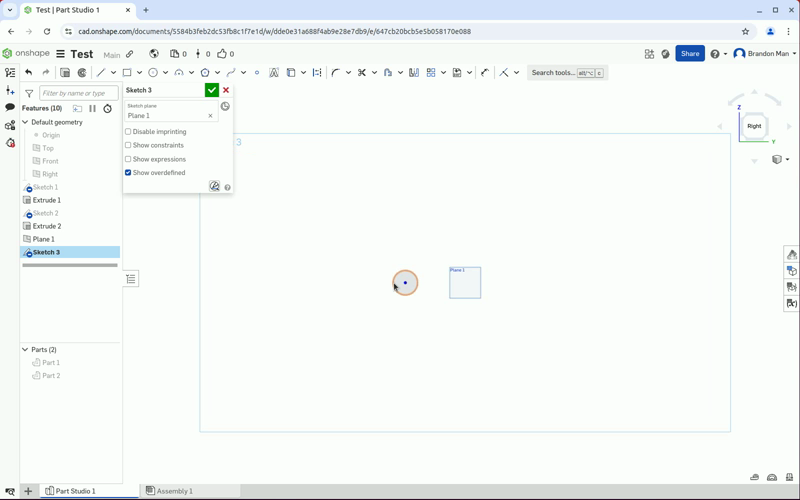
scroll(6)
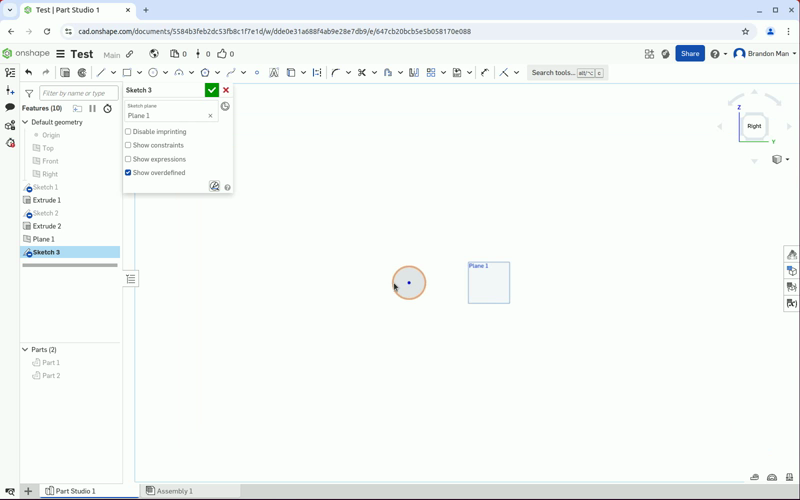
scroll(6)
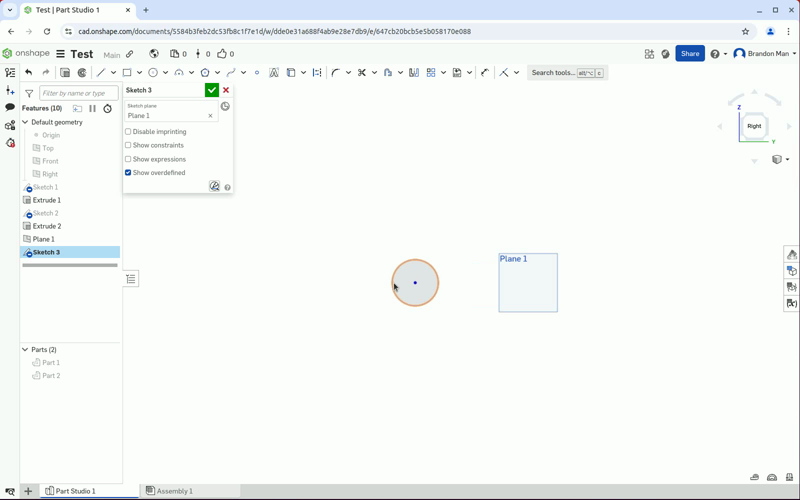
scroll(6)
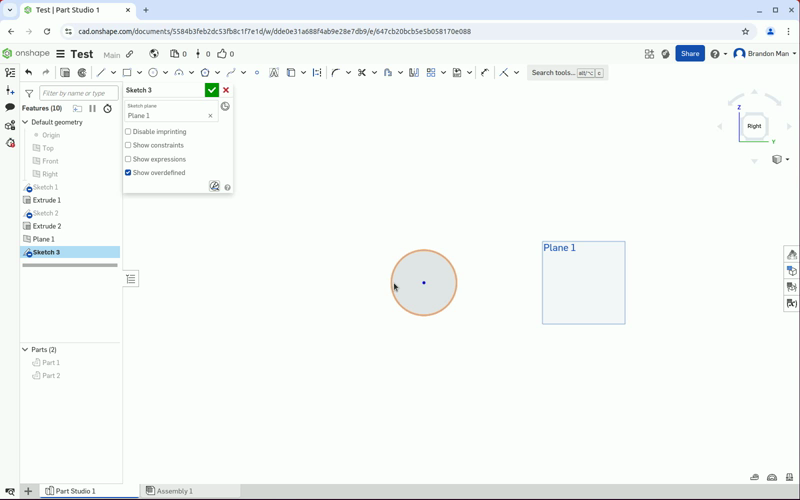
scroll(6)
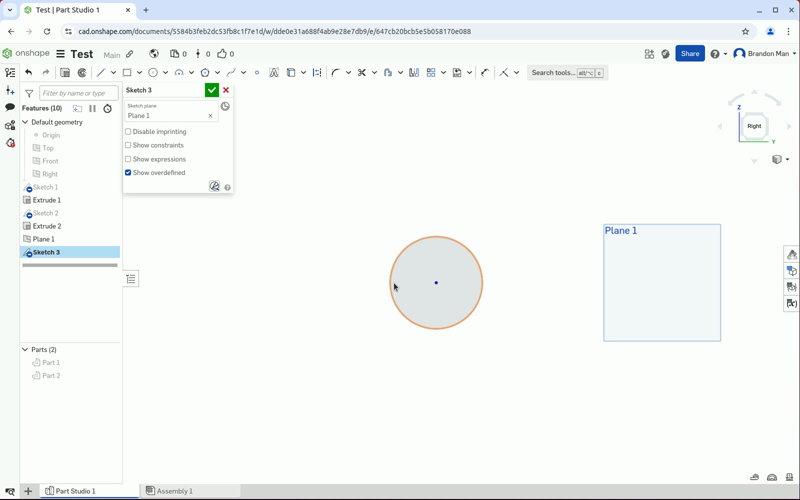
scroll(6)
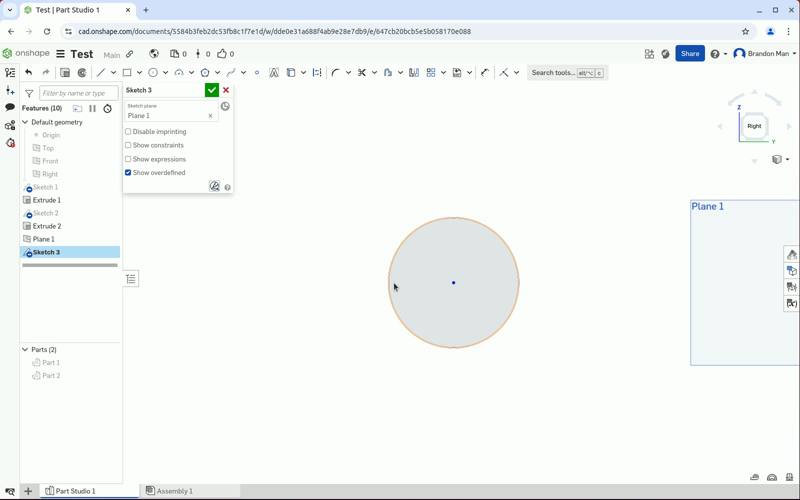
scroll(6)
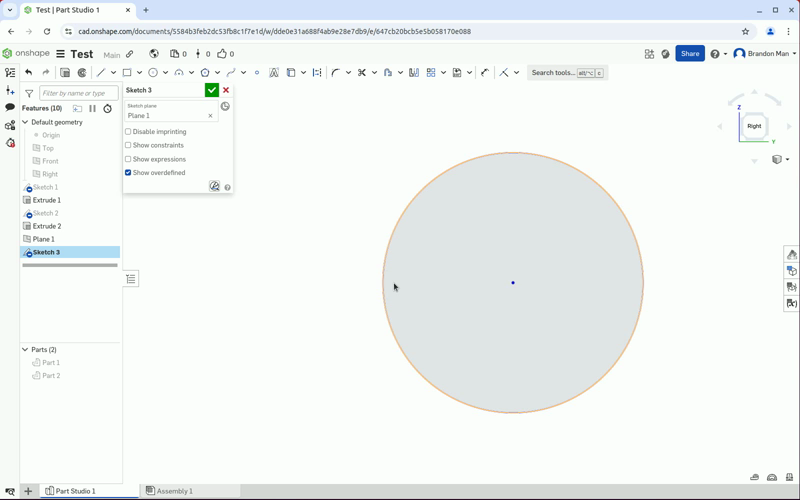
click(394, 282)
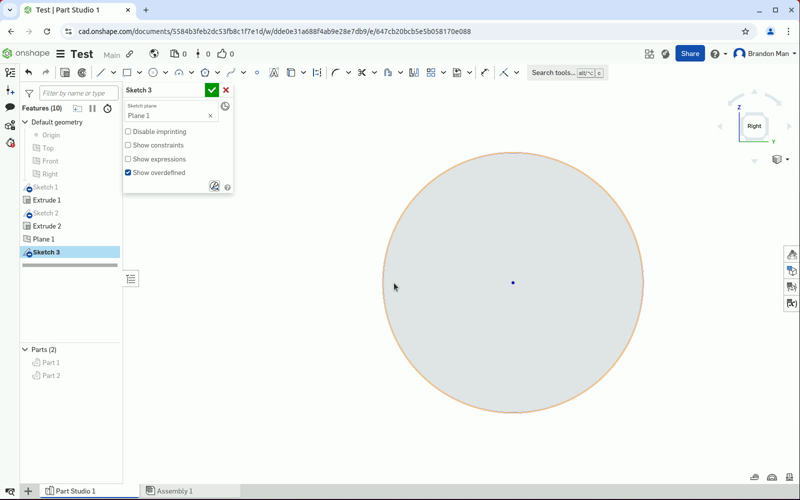
scroll(-6)
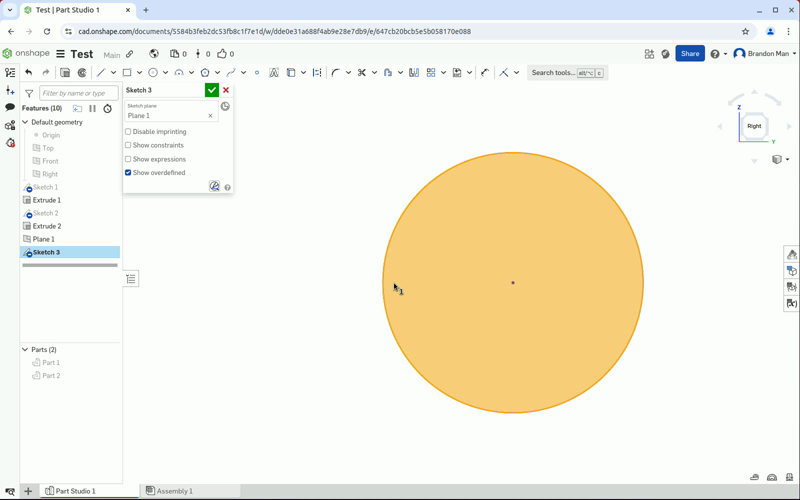
scroll(-6)
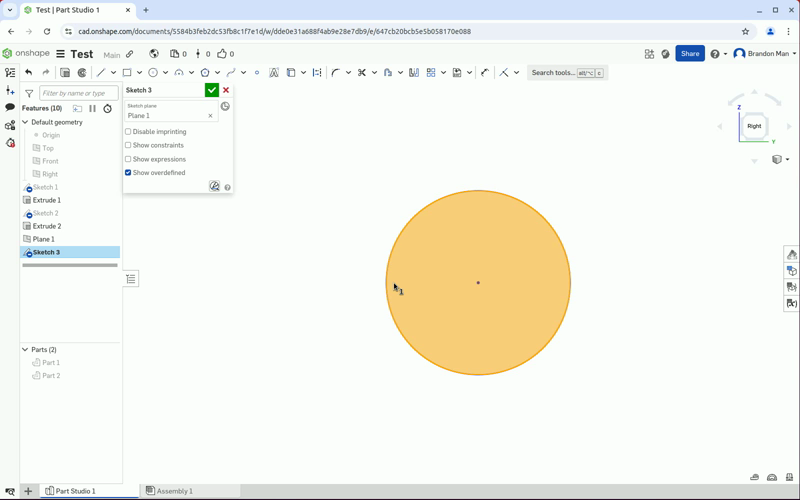
scroll(-6)
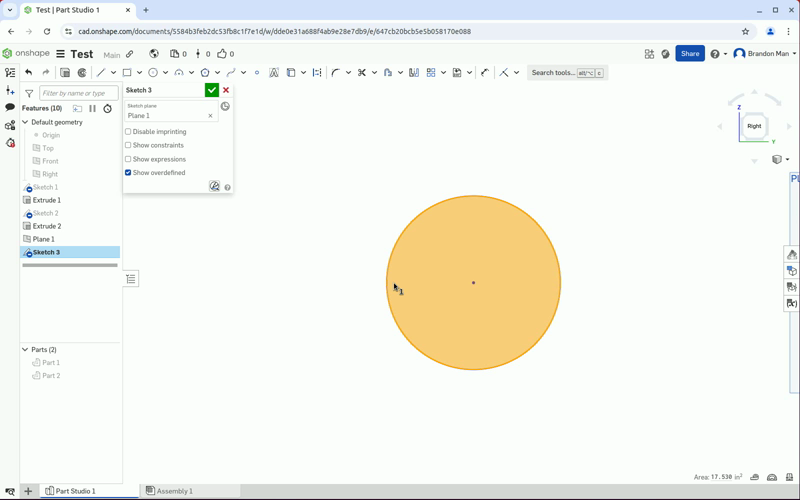
scroll(-6)
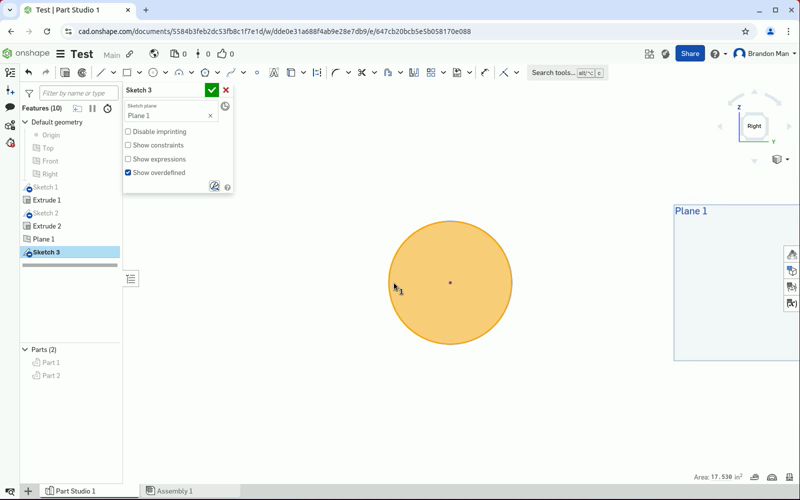
scroll(-6)
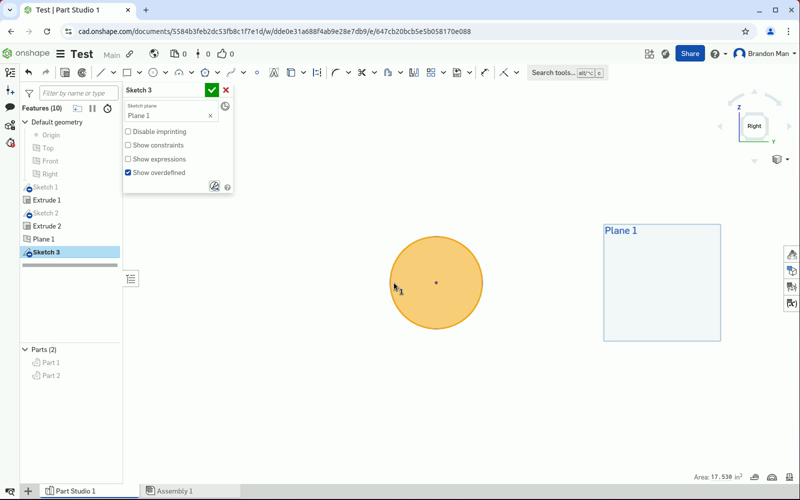
scroll(-6)
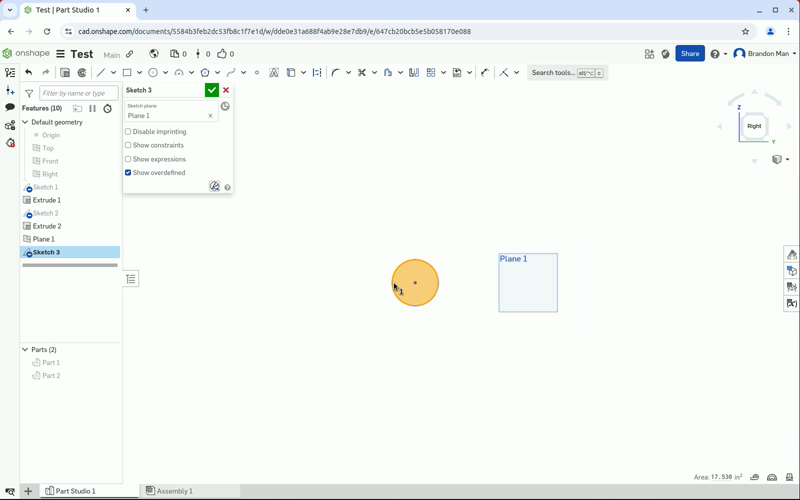
scroll(-6)
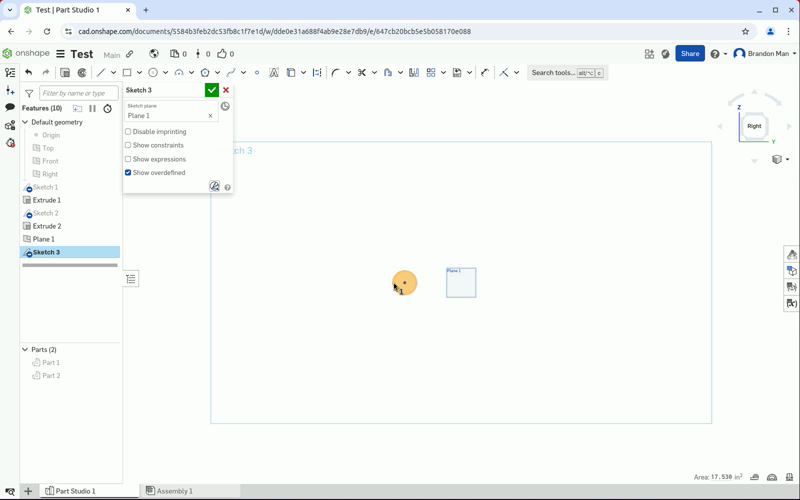
mouse_move(73, 352)
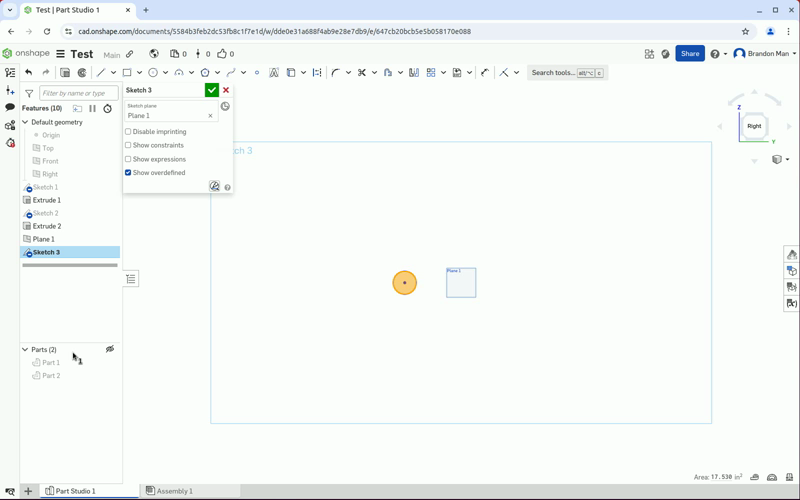
key(shift+y)
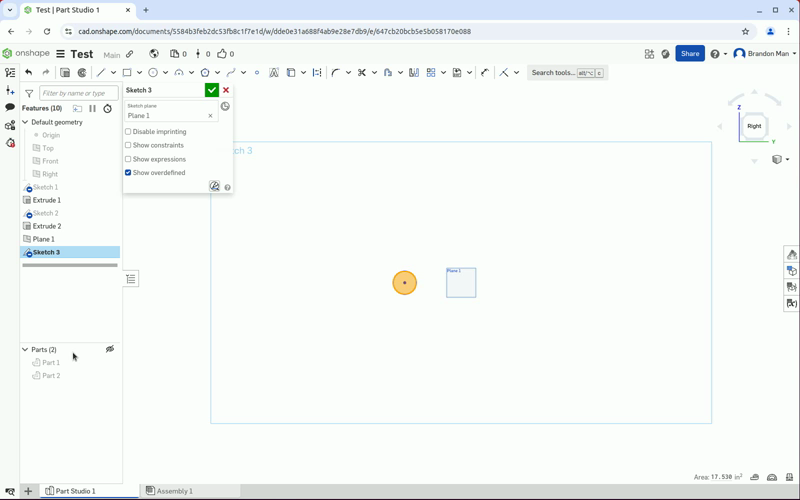
key(shift+e)
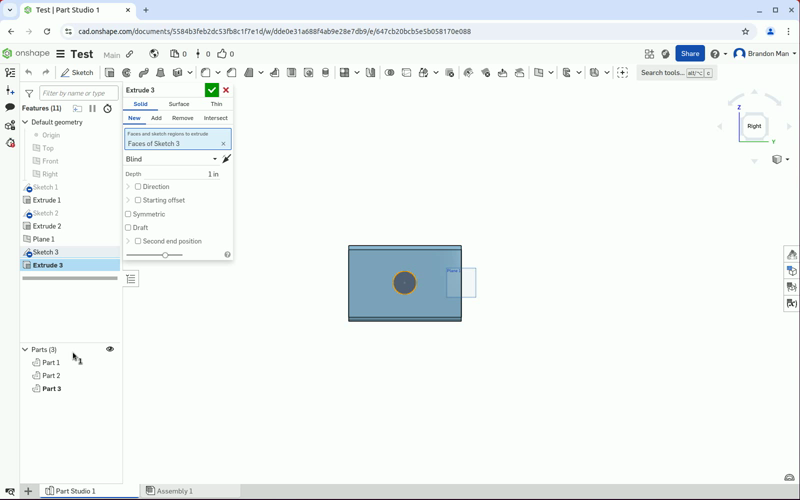
mouse_move(143, 106)
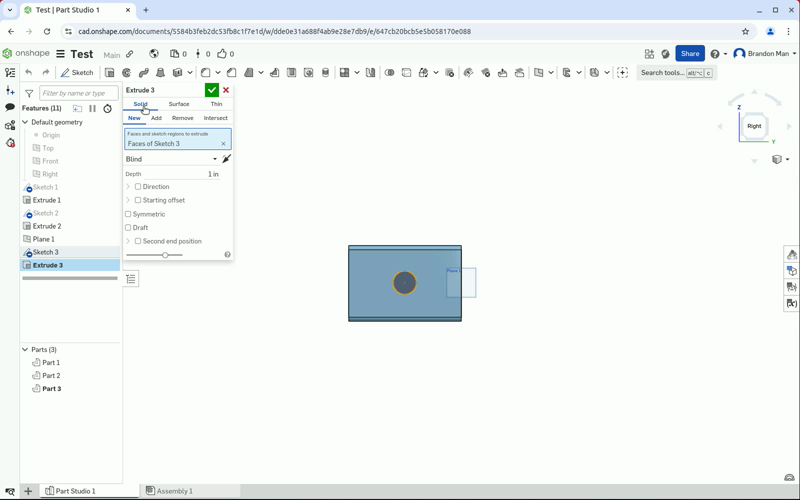
click(143, 106)
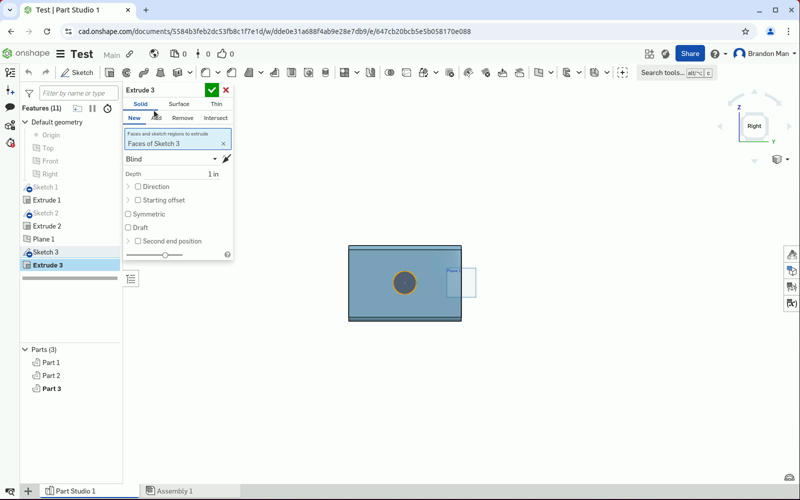
mouse_move(186, 120)
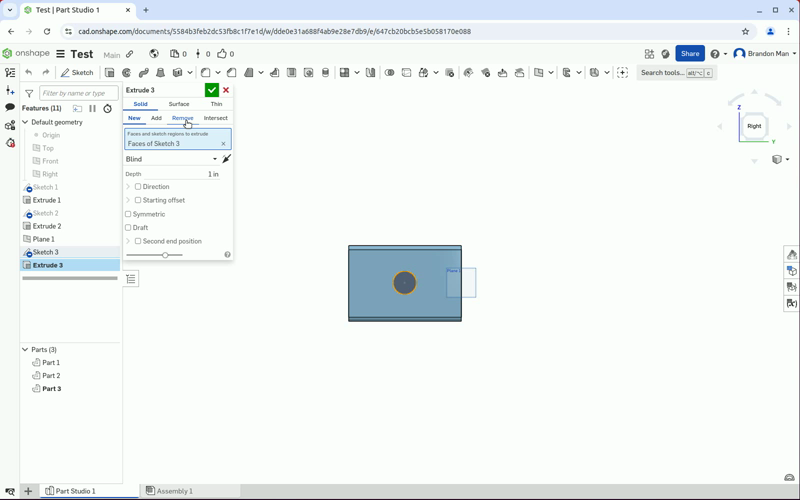
click(186, 120)
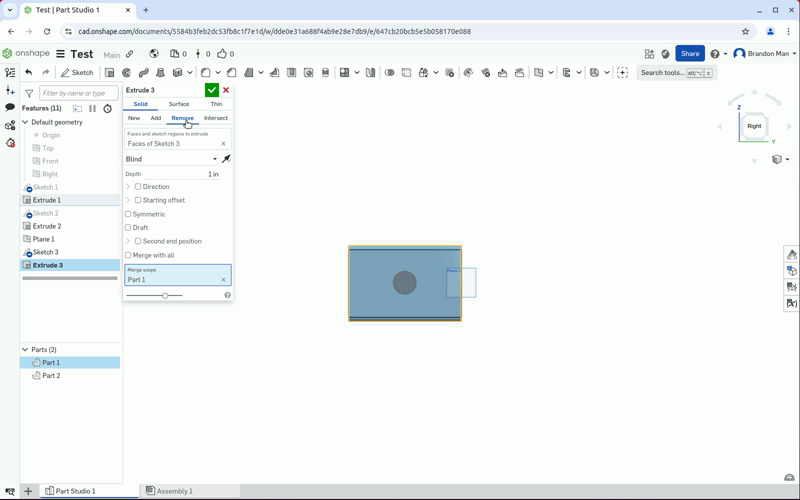
key(tab, 4)
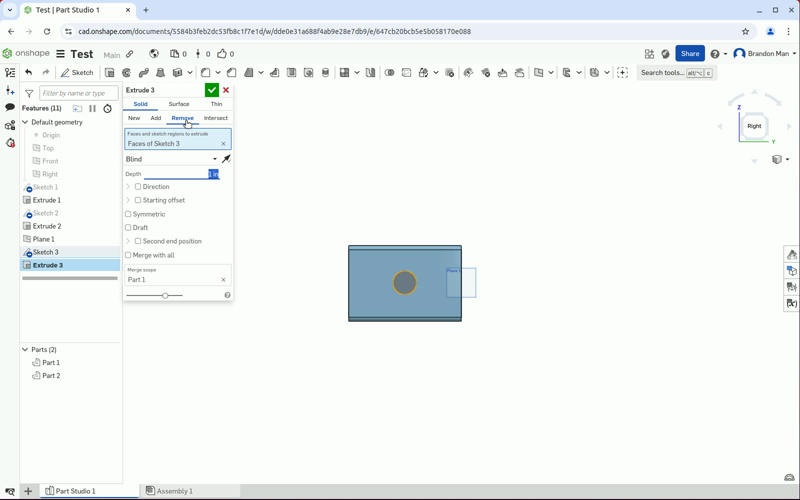
text(4.574)
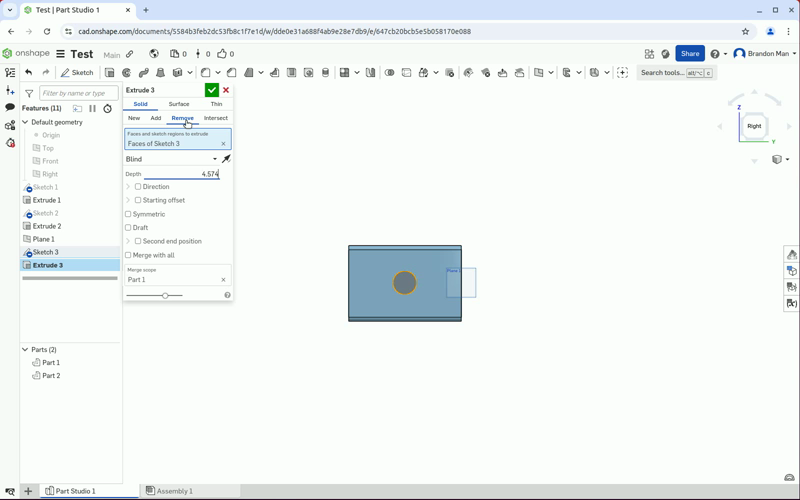
key(tab, 6)
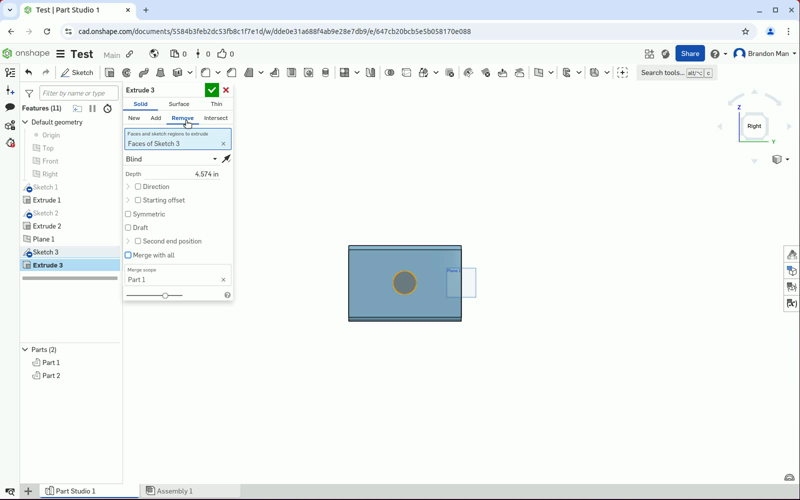
key(space)
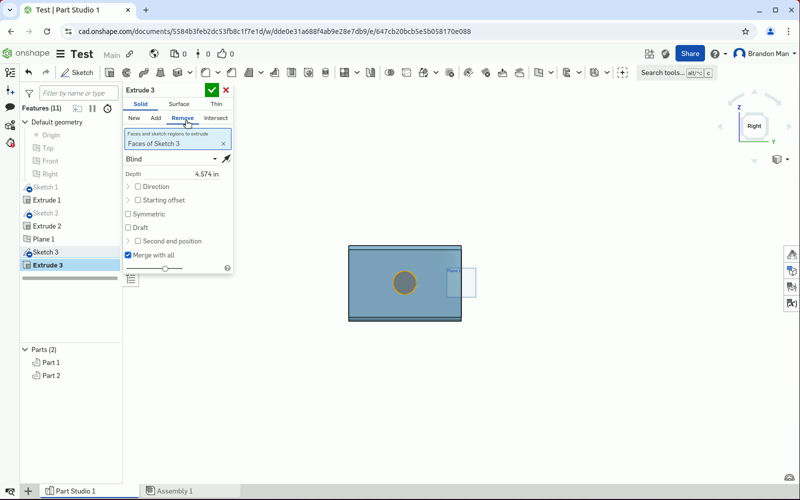
key(enter)
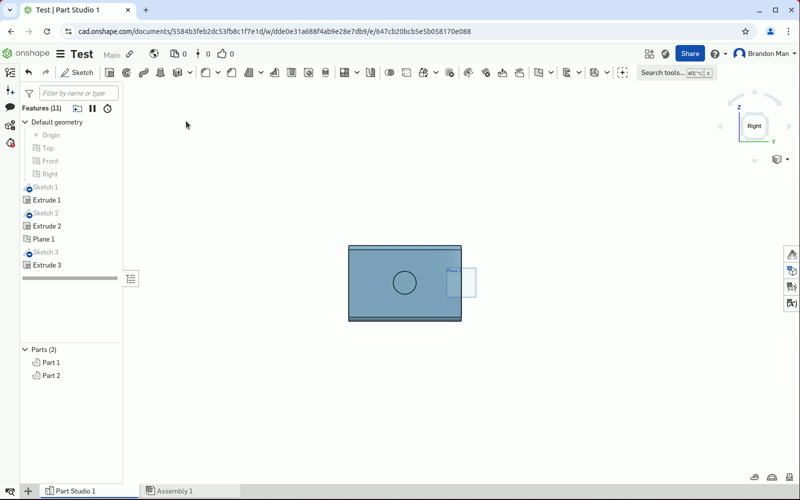
key(shift+h)
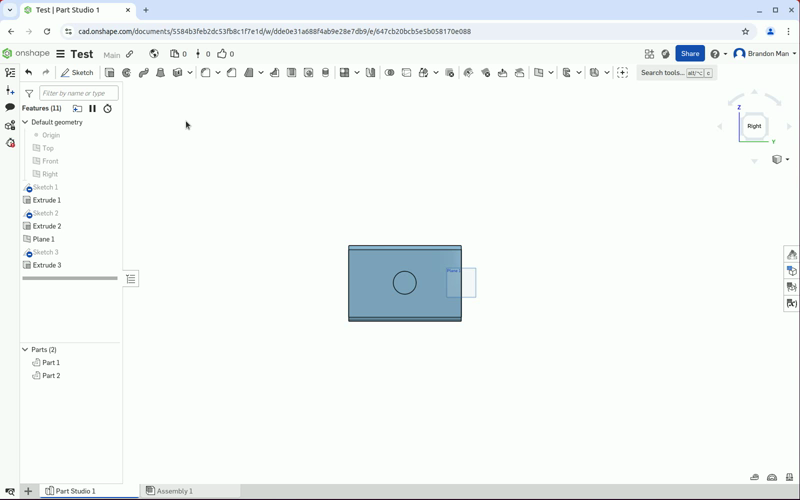
key(shift+h)
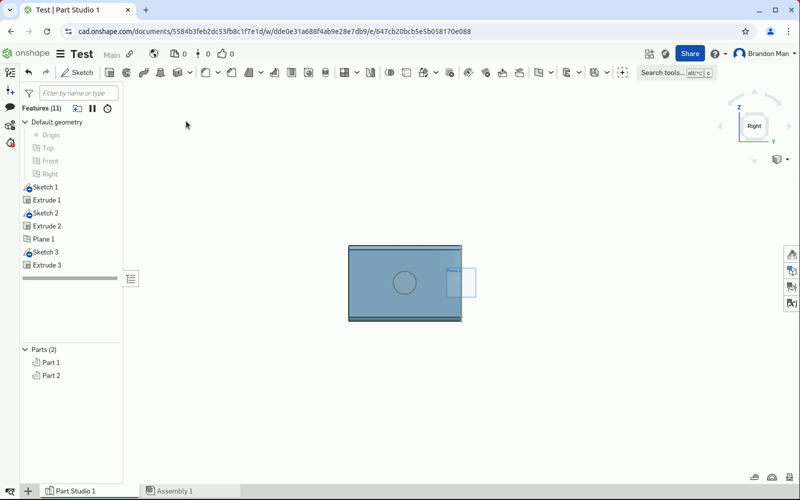
key(shift+7)
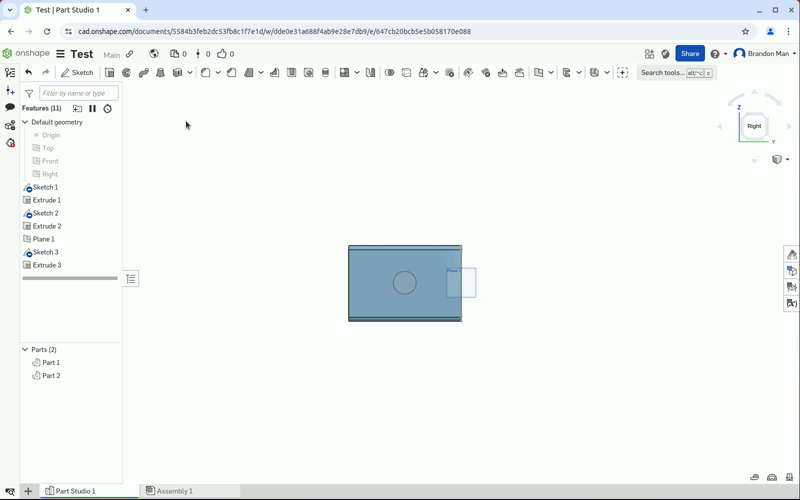
key(right, 2)
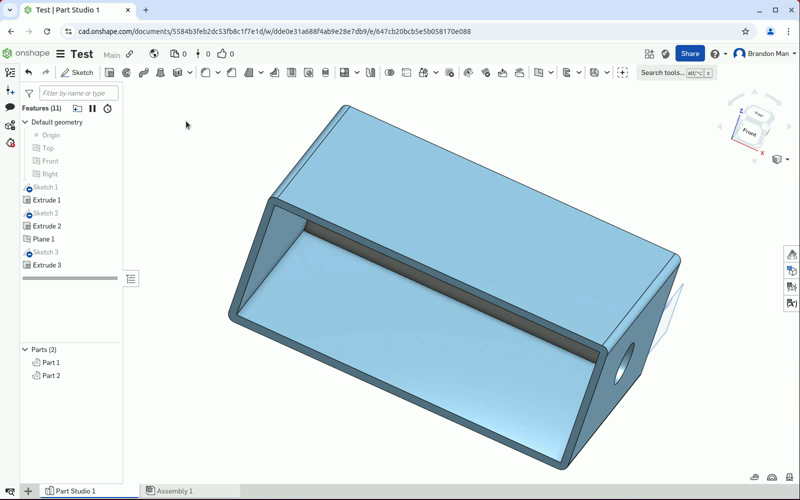
key(down, 2)
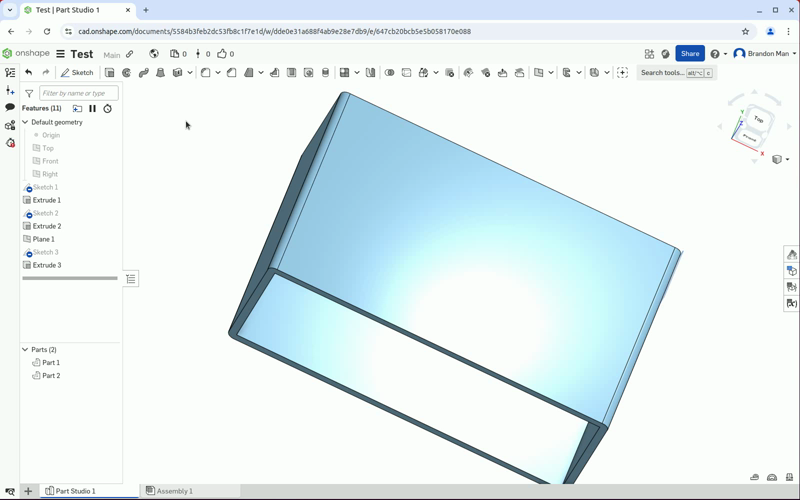
key(up, 2)
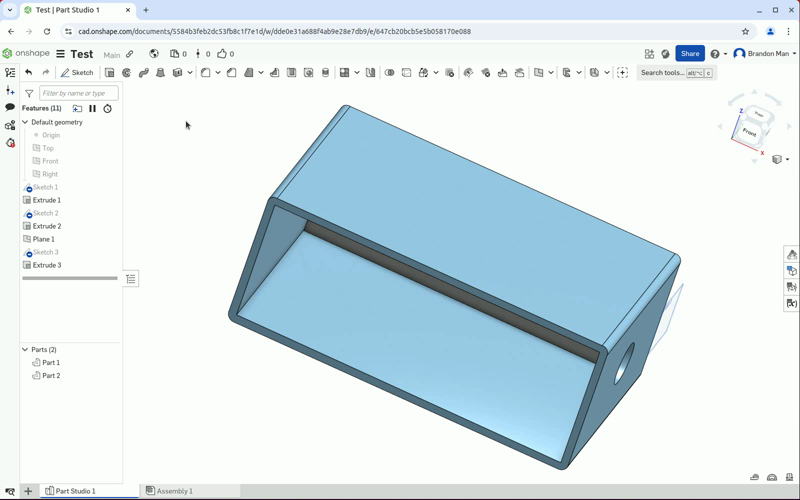
key(left, 2)
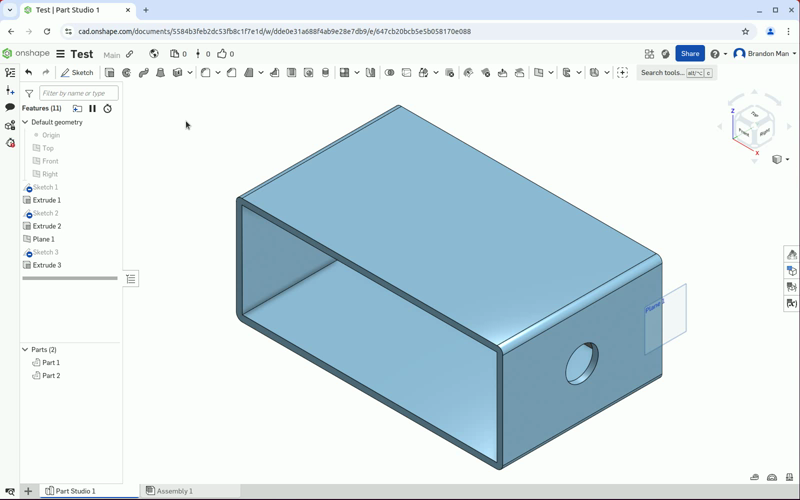
mouse_move(73, 189)
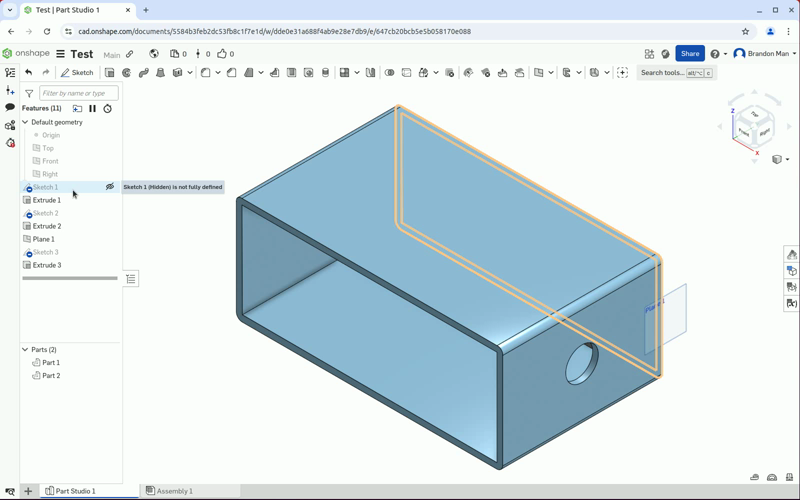
click(73, 189)